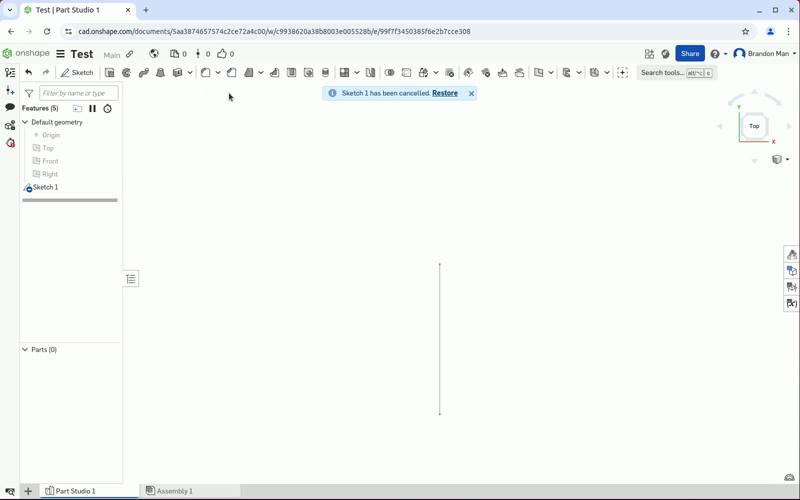
key(shift+h)
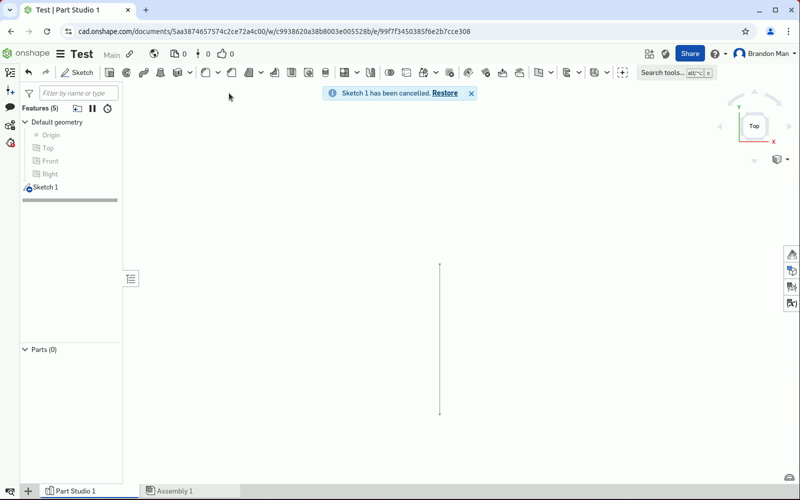
key(shift+s)
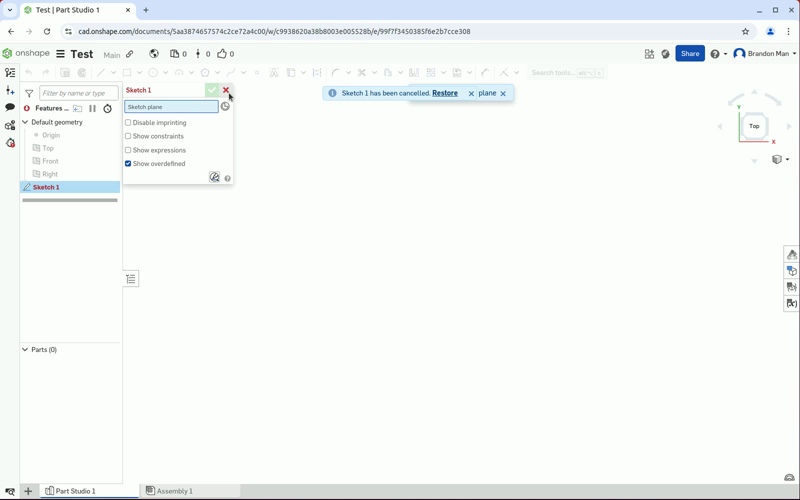
mouse_move(73, 150)
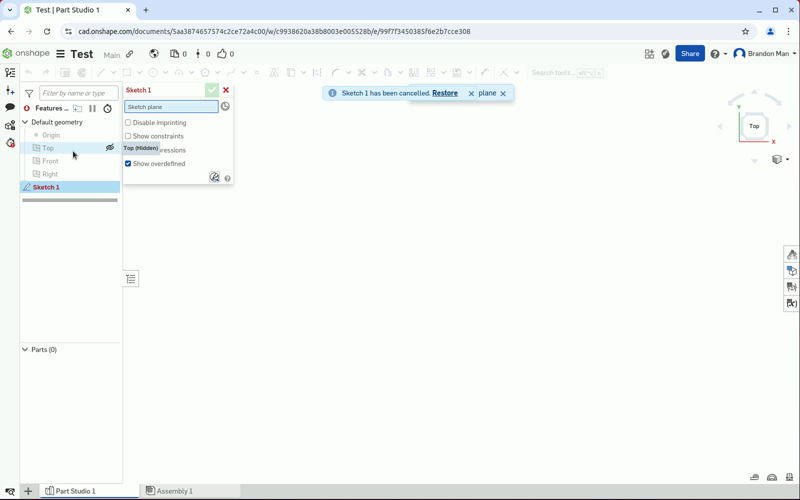
click(73, 150)
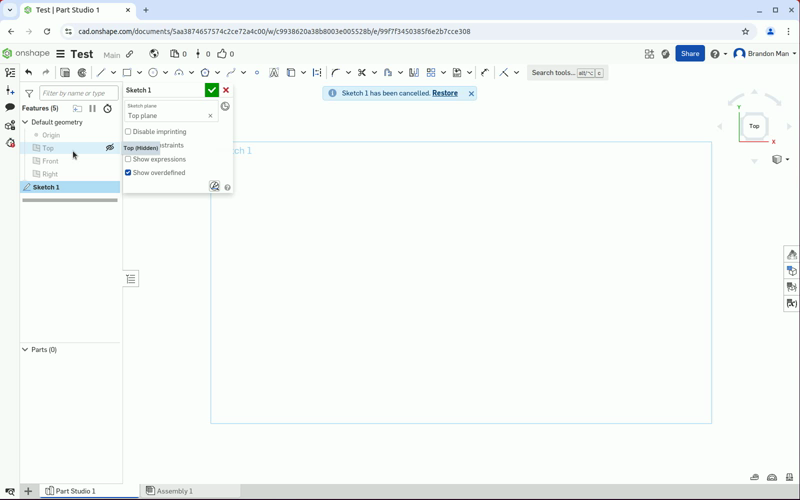
mouse_move(73, 352)
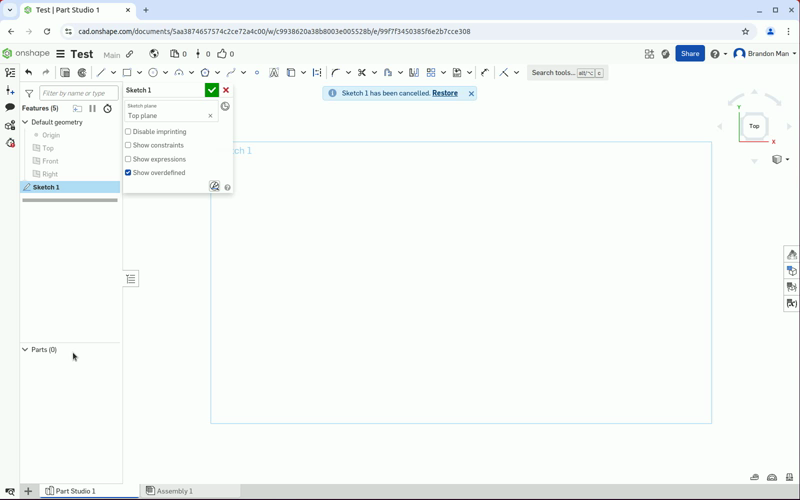
key(y)
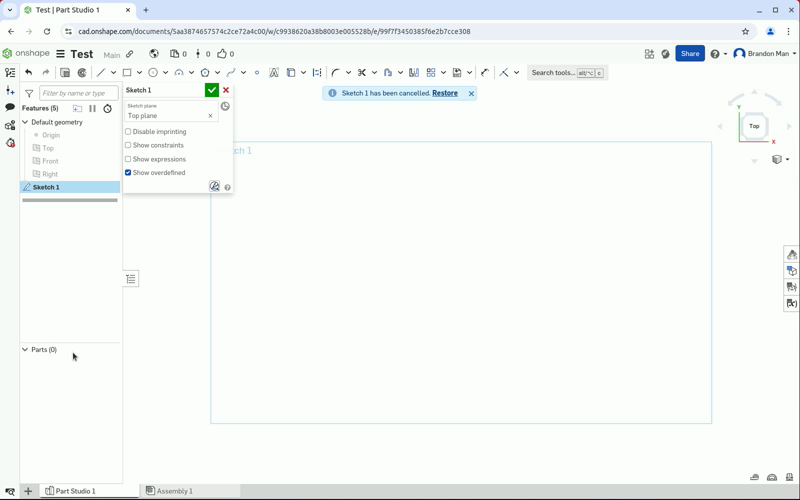
key(c)
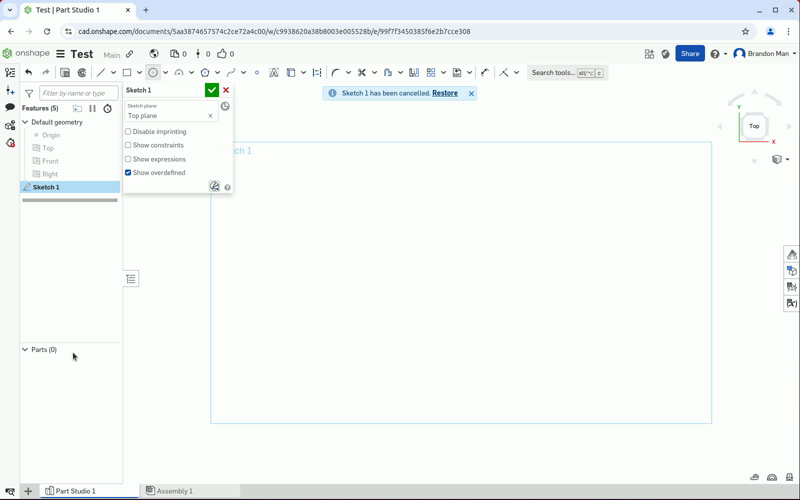
key_down(shift)
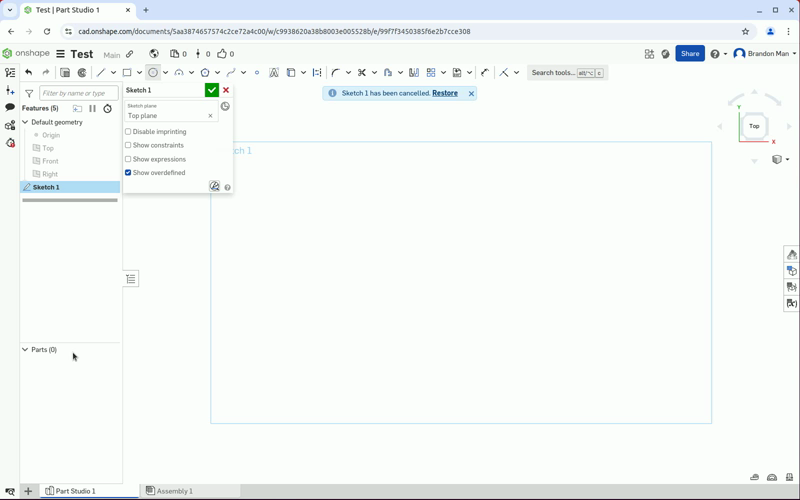
mouse_move(514, 230)
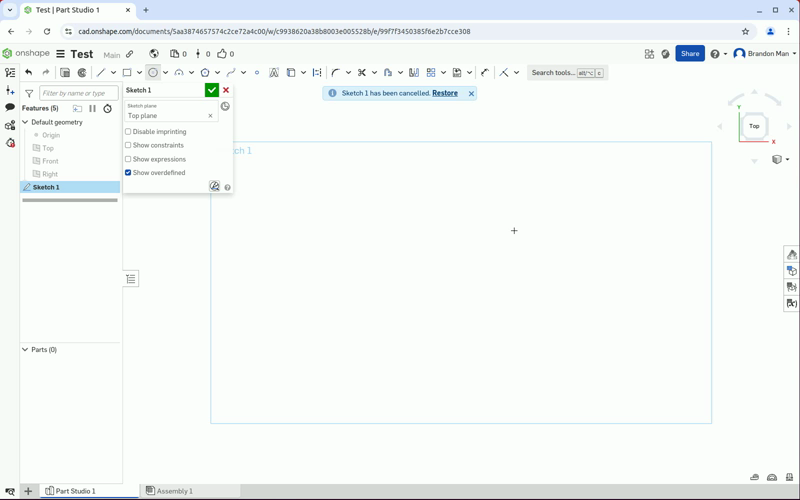
click(514, 230)
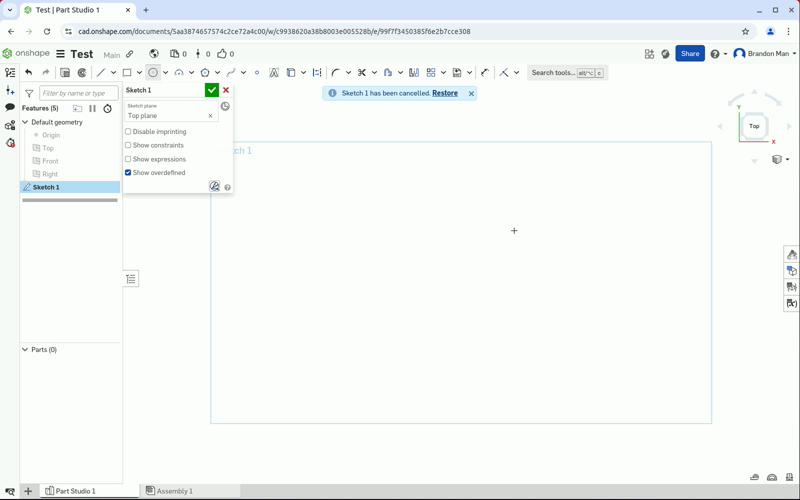
key_up(shift)
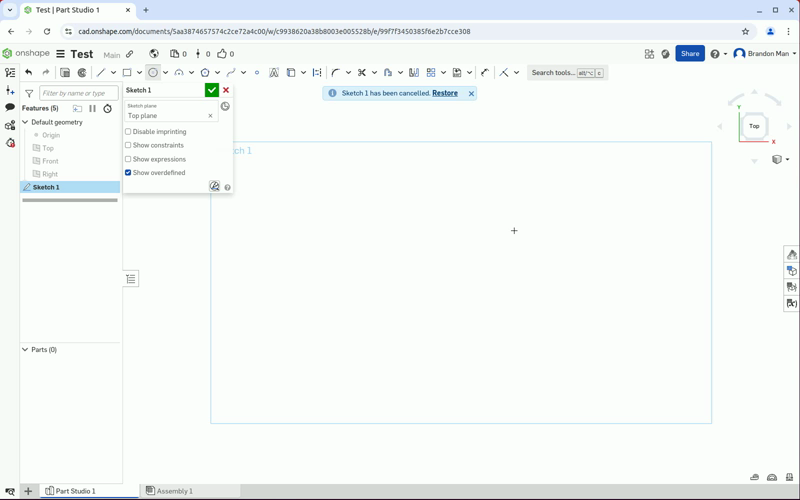
mouse_move(574, 230)
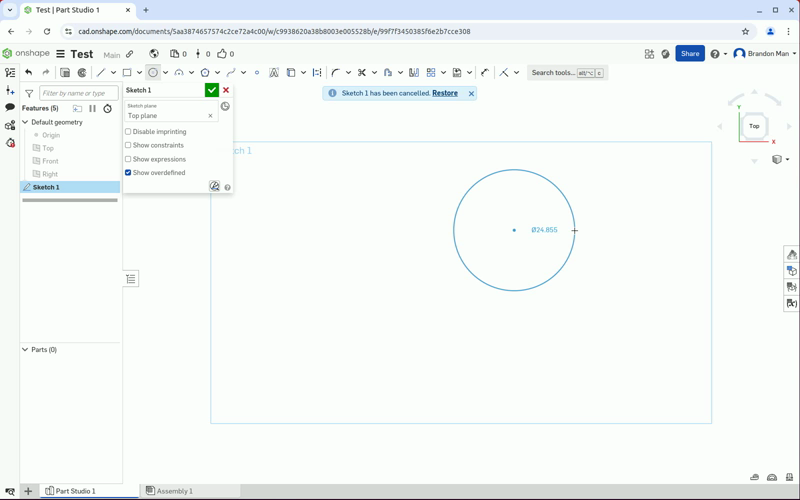
click(574, 230)
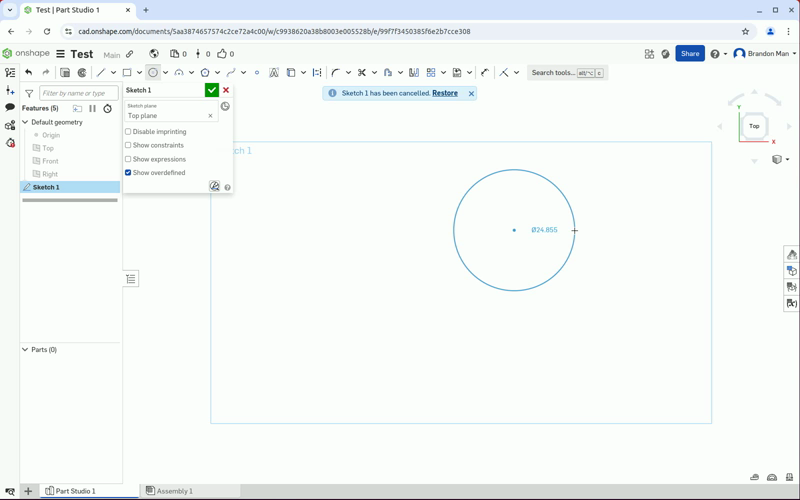
key(esc)
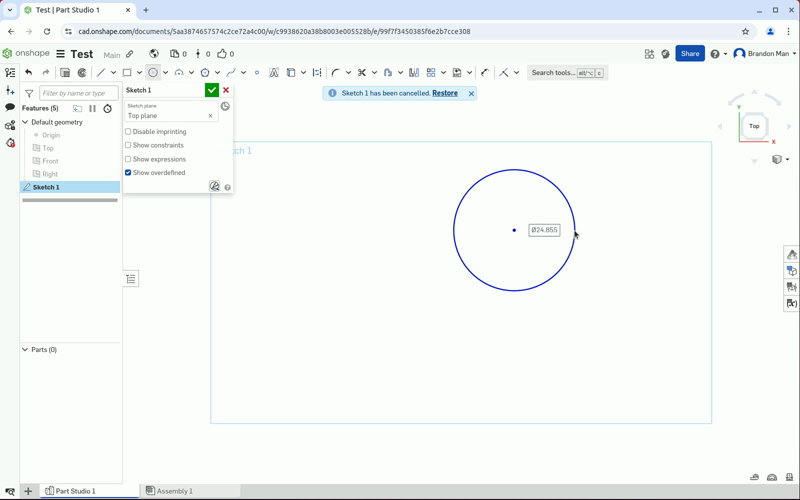
mouse_move(502, 248)
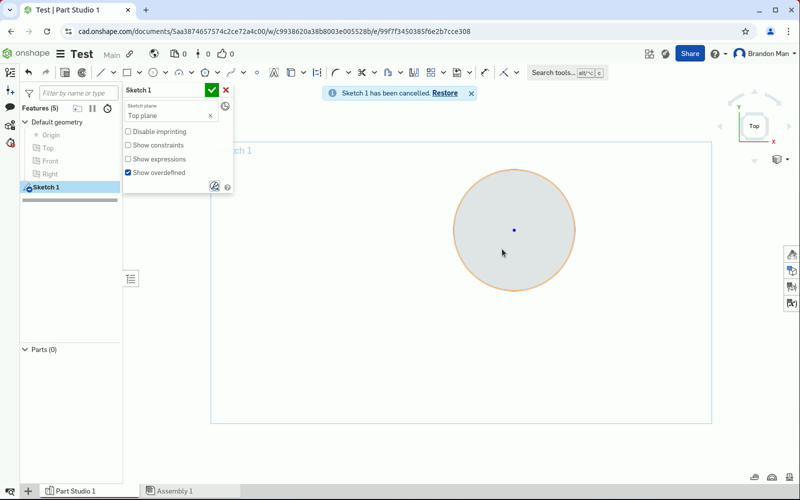
click(502, 248)
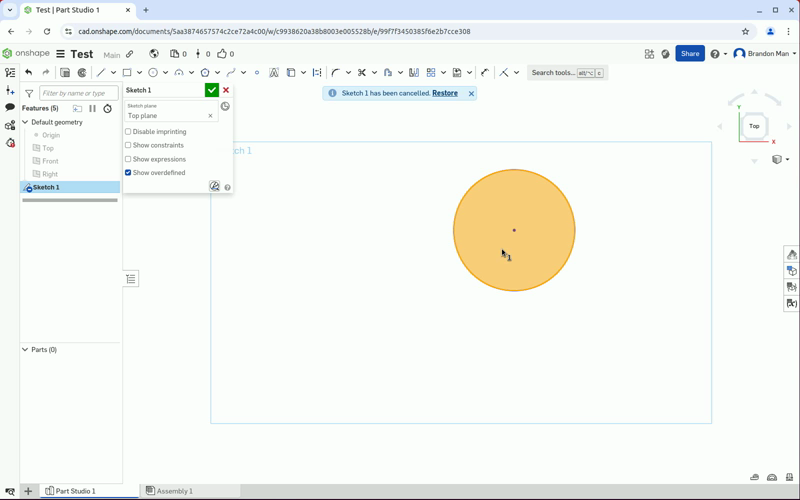
mouse_move(73, 352)
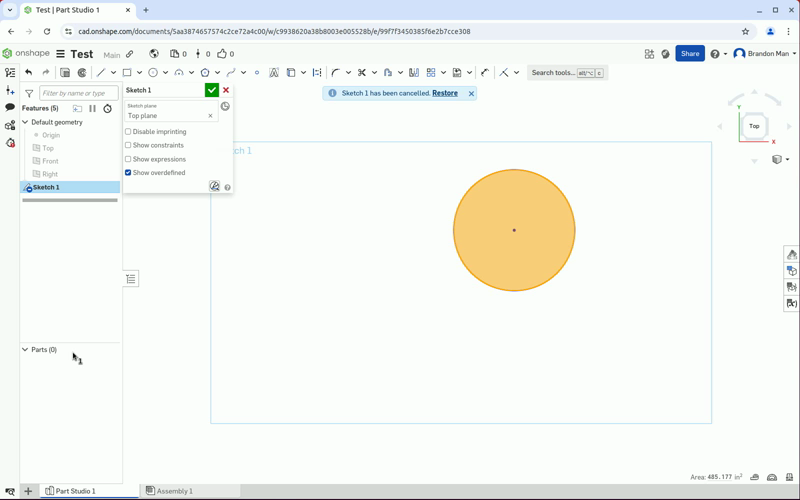
key(shift+y)
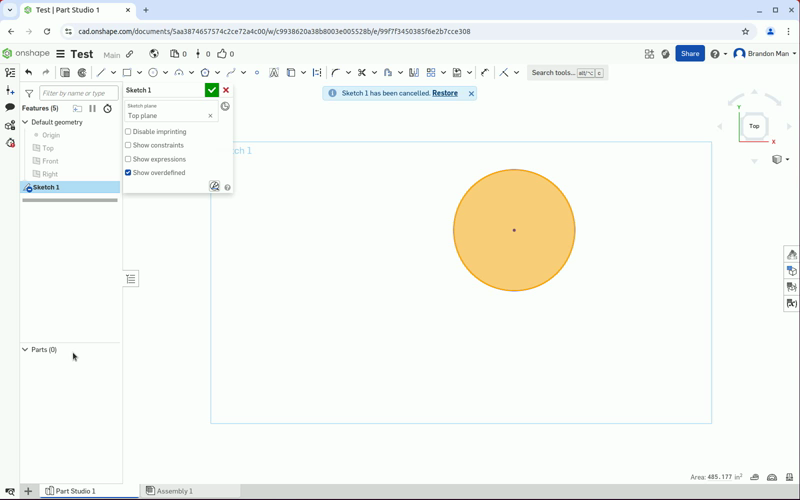
key(shift+e)
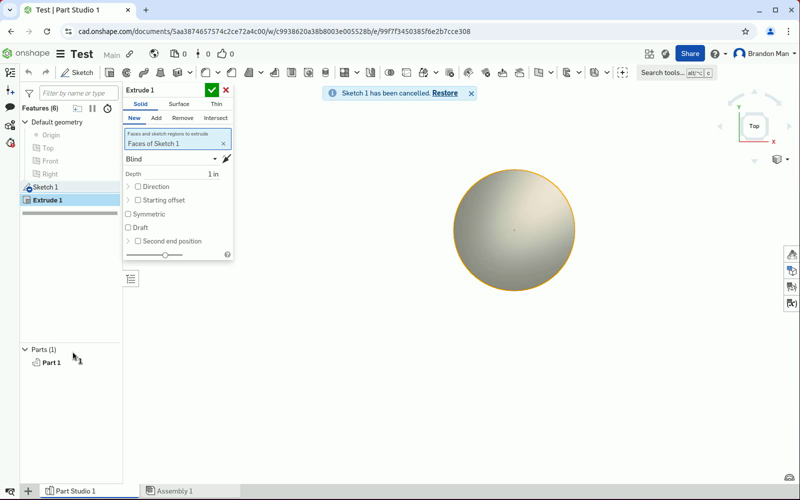
mouse_move(143, 106)
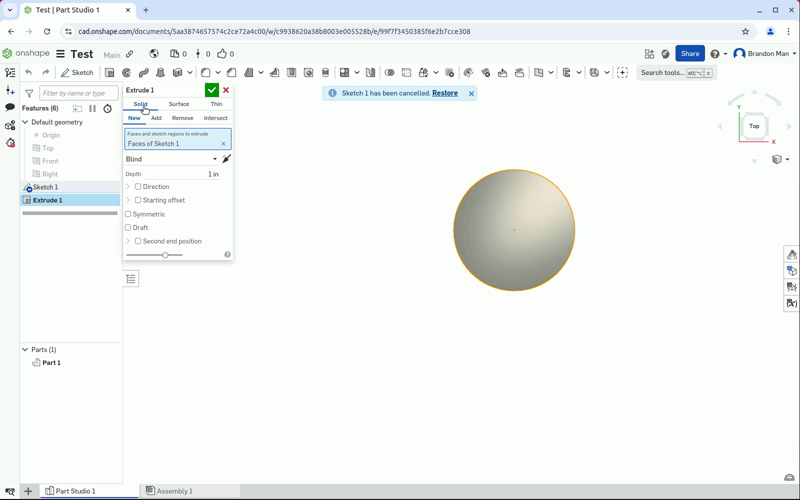
click(143, 106)
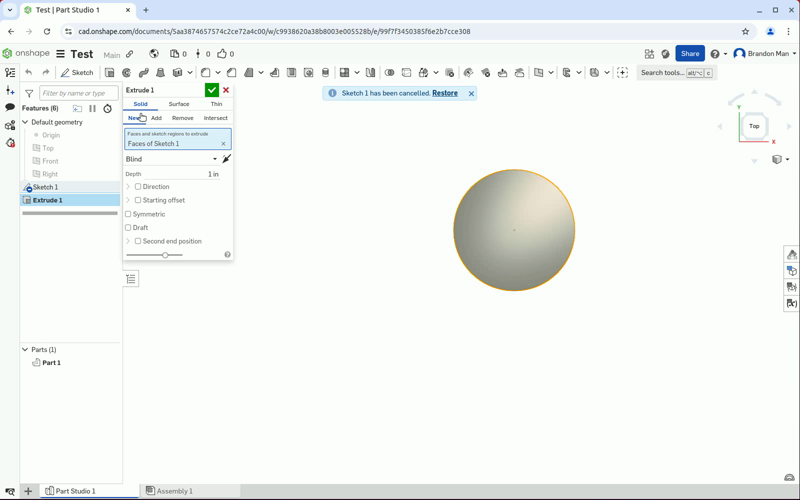
mouse_move(137, 120)
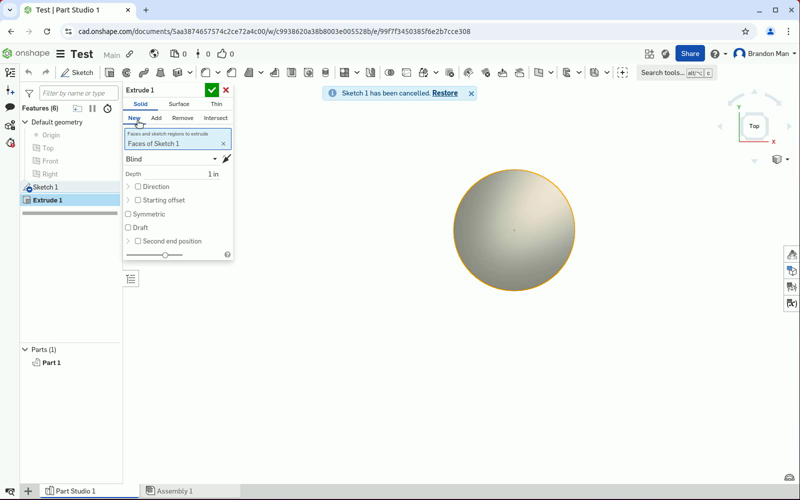
click(137, 120)
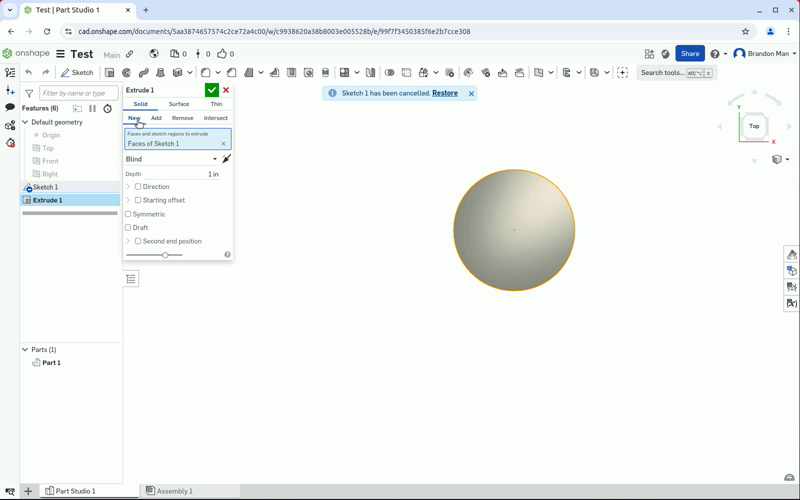
key(tab, 4)
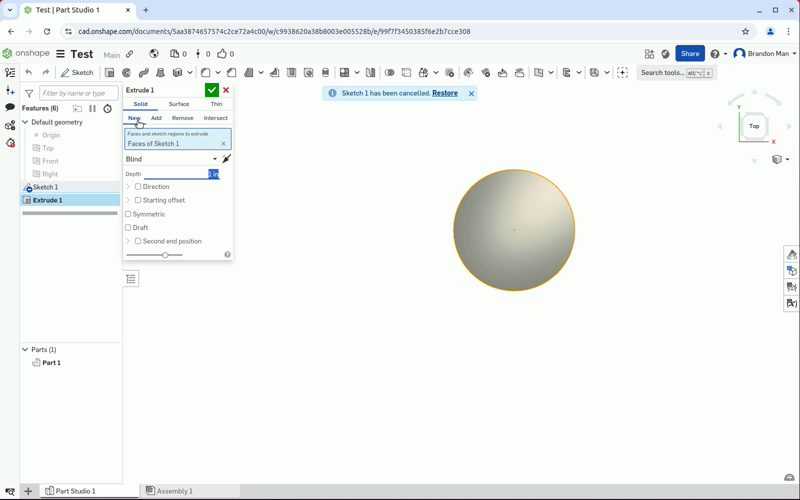
text(-3.851)
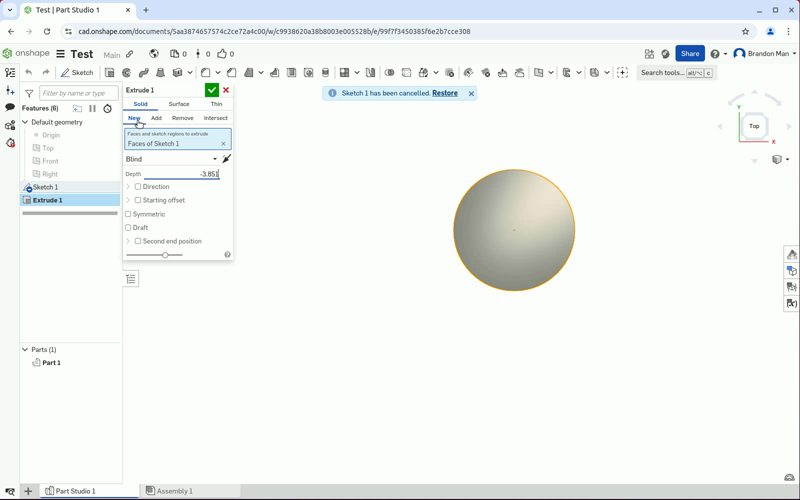
key(enter)
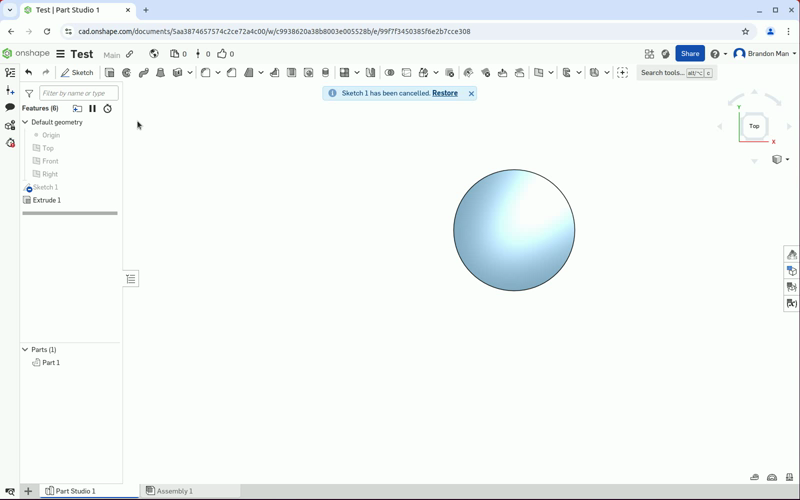
key(shift+h)
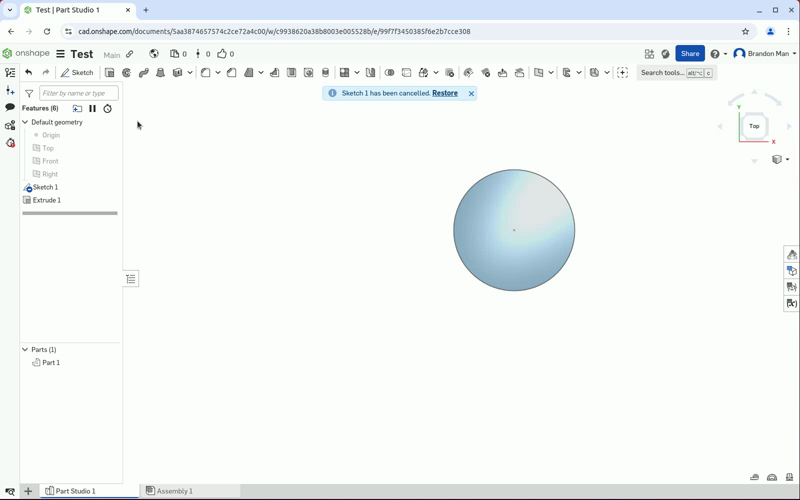
key(shift+h)
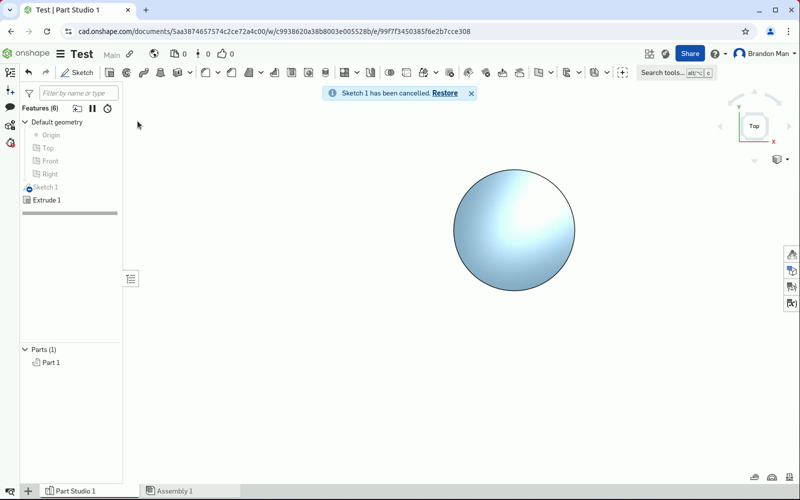
mouse_move(73, 189)
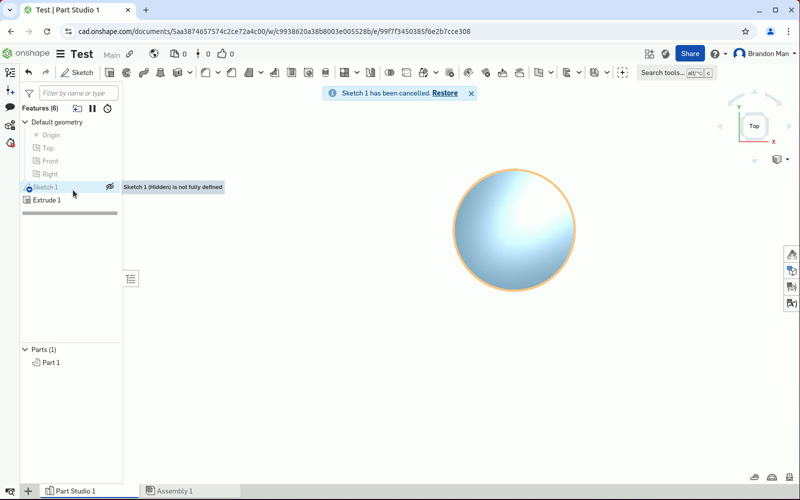
click(73, 189)
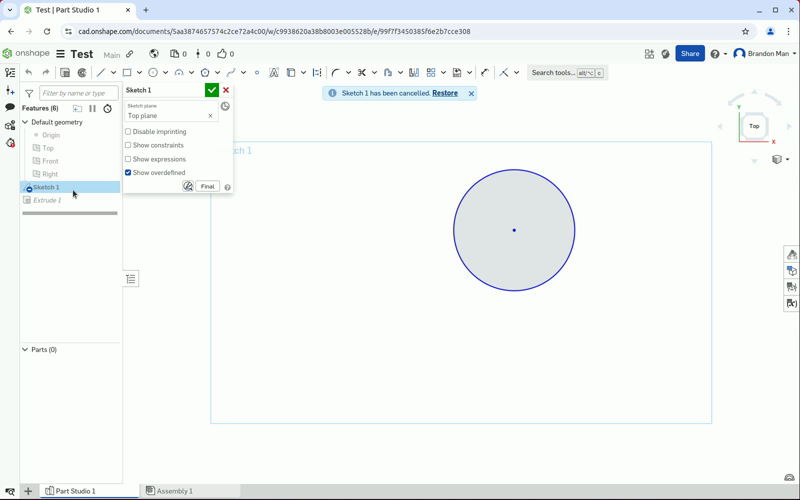
mouse_move(229, 92)
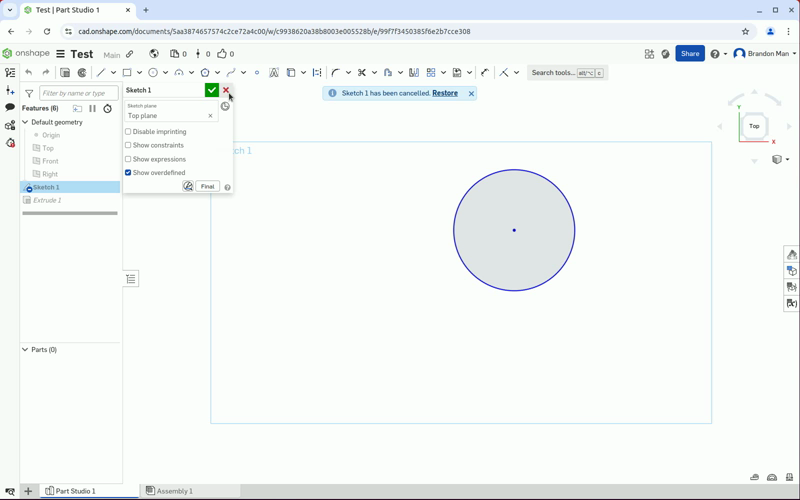
click(229, 92)
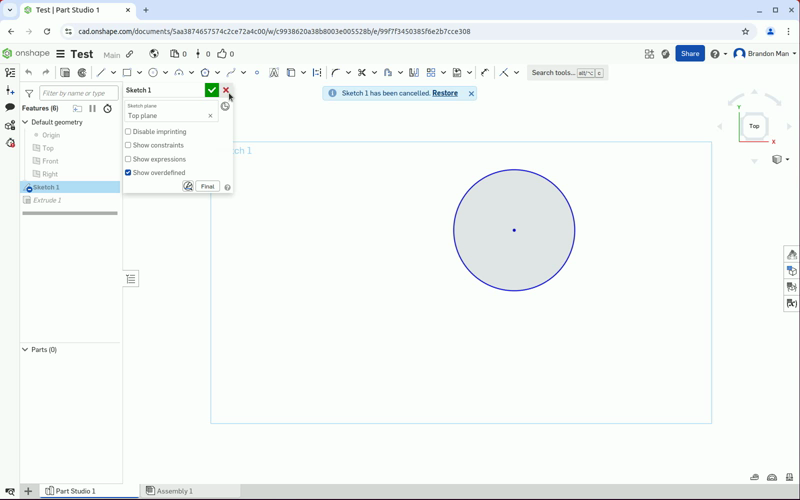
key(shift+s)
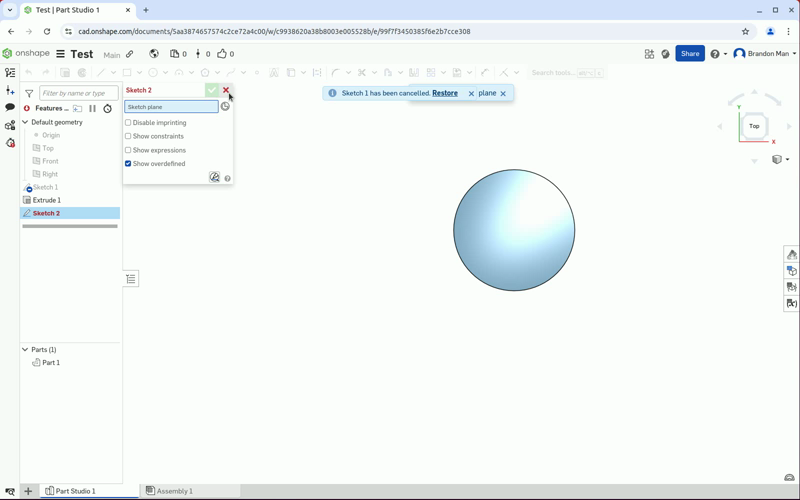
mouse_move(73, 150)
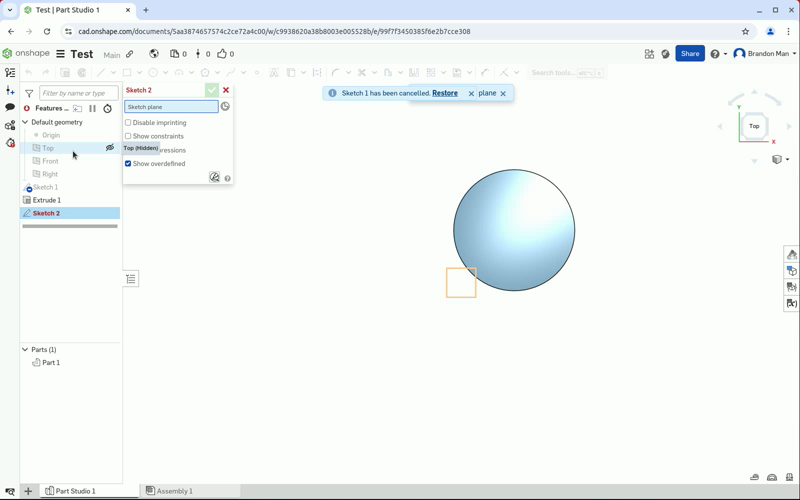
click(73, 150)
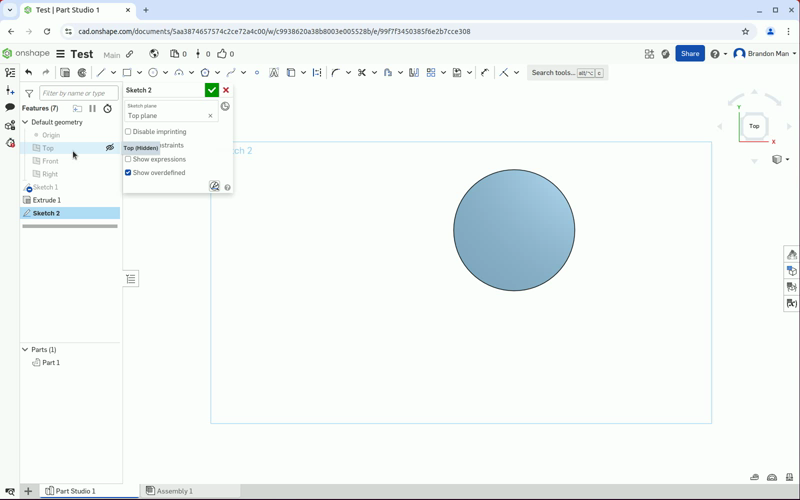
mouse_move(73, 352)
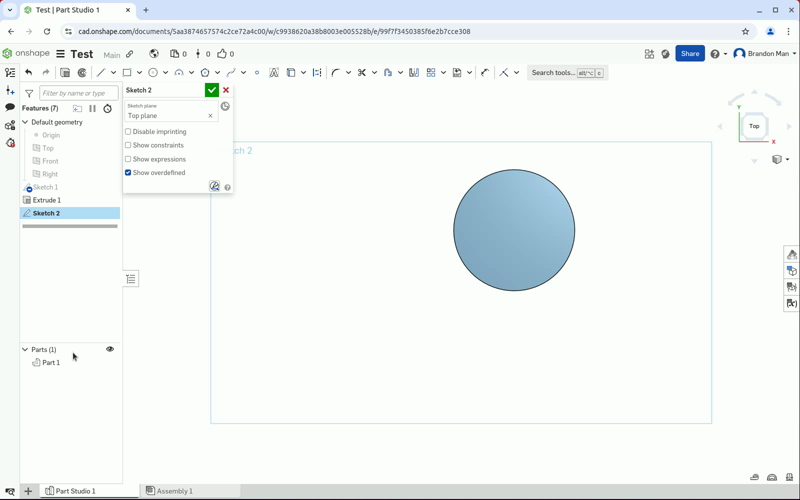
key(y)
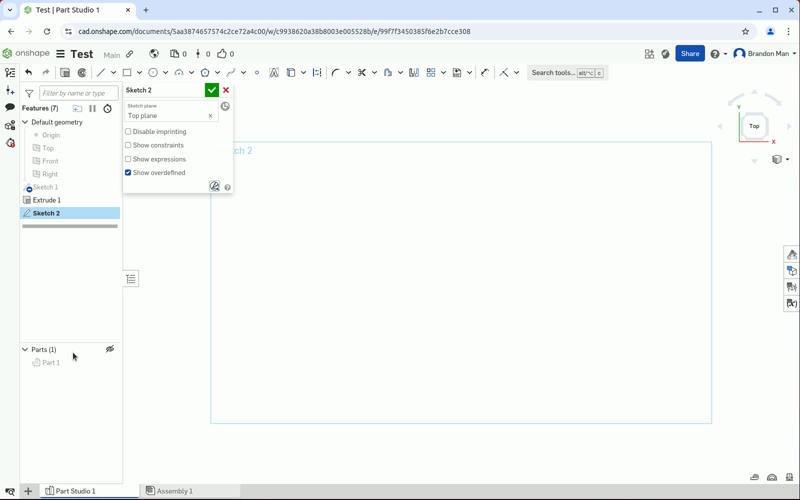
key(c)
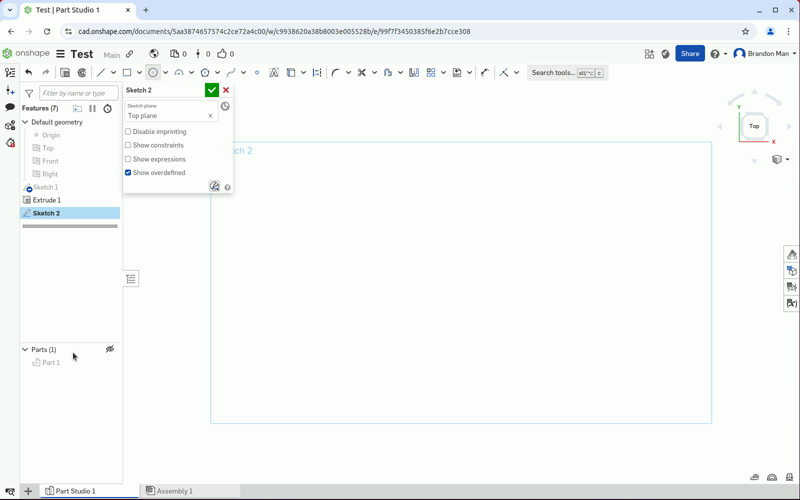
key_down(shift)
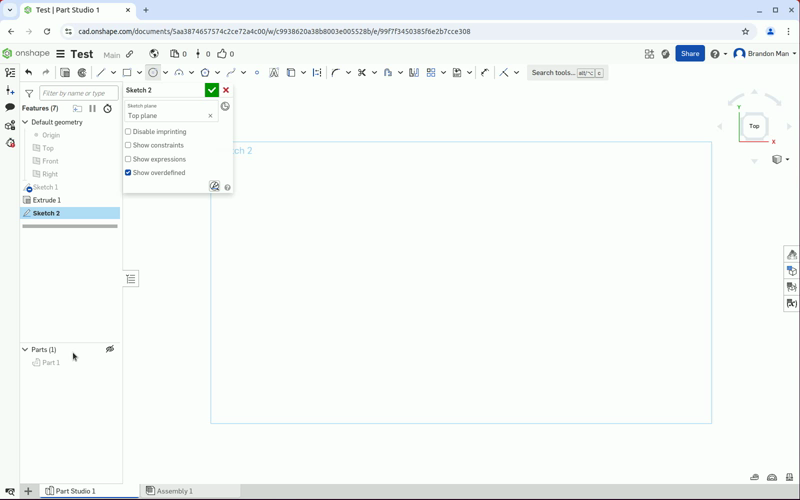
mouse_move(514, 226)
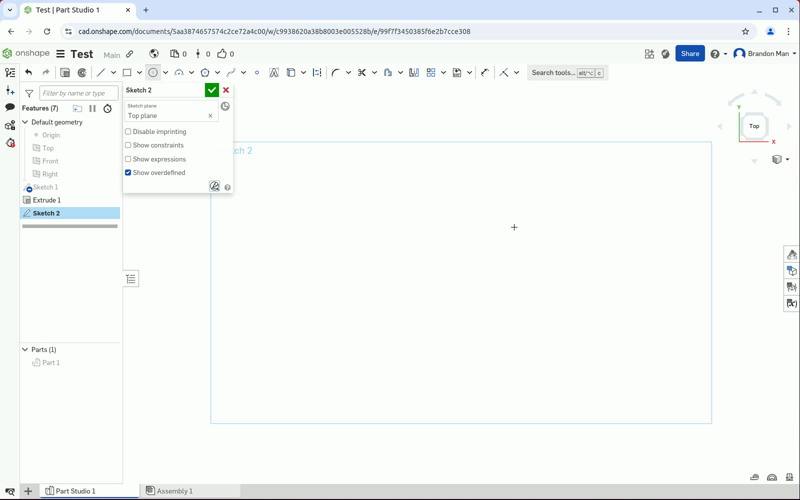
click(514, 226)
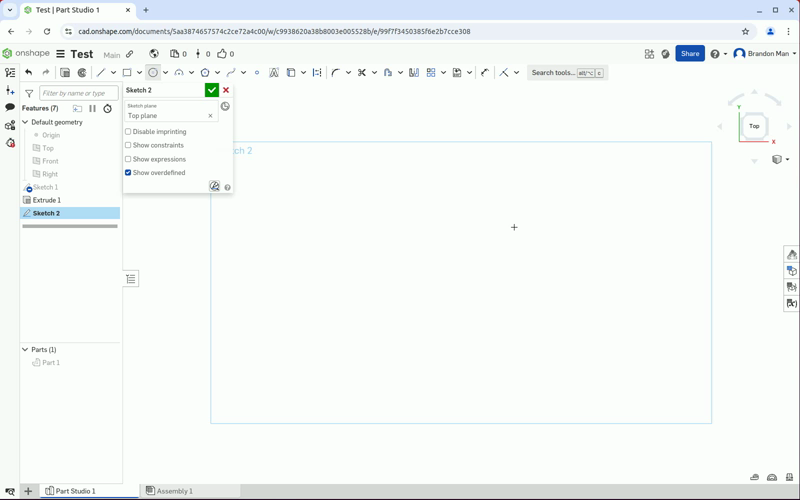
key_up(shift)
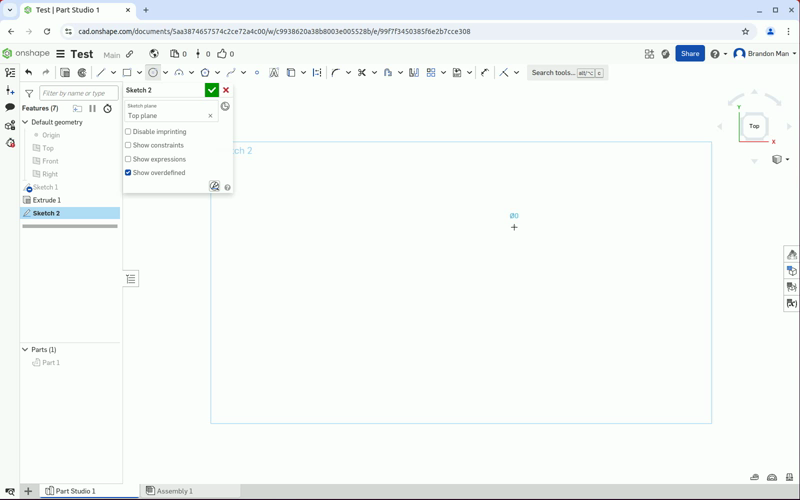
mouse_move(562, 226)
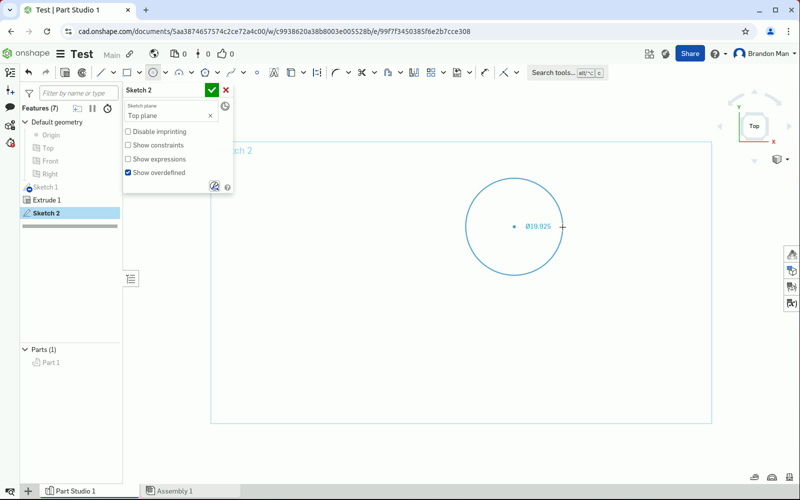
click(562, 226)
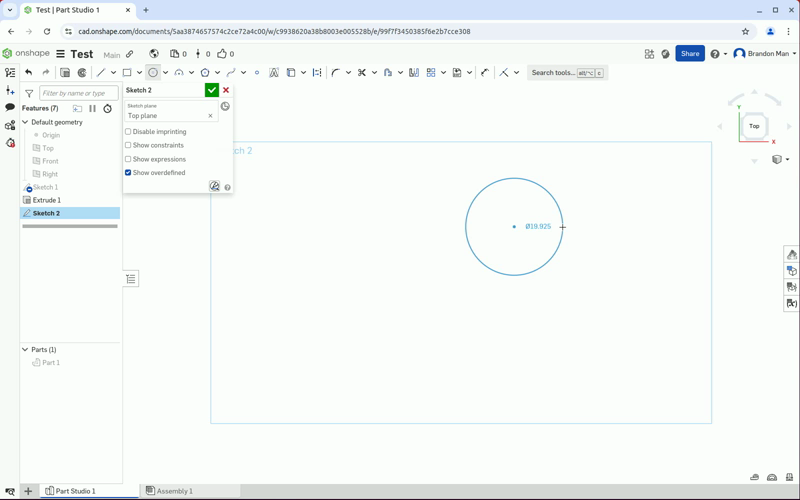
key(esc)
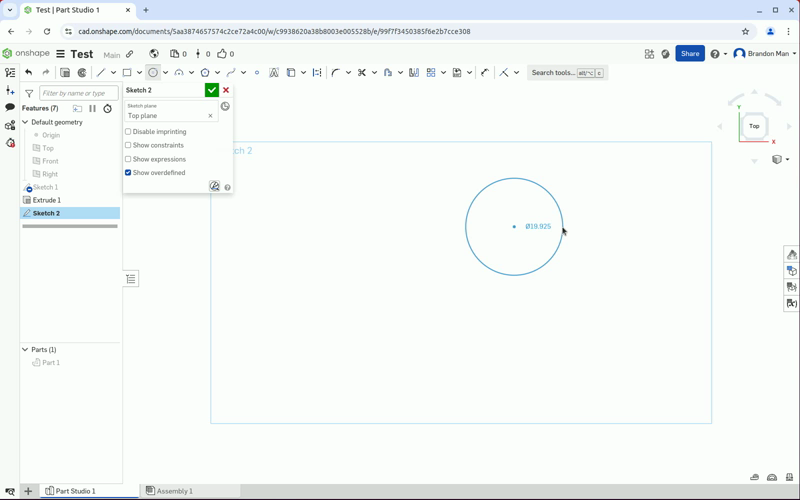
key(l)
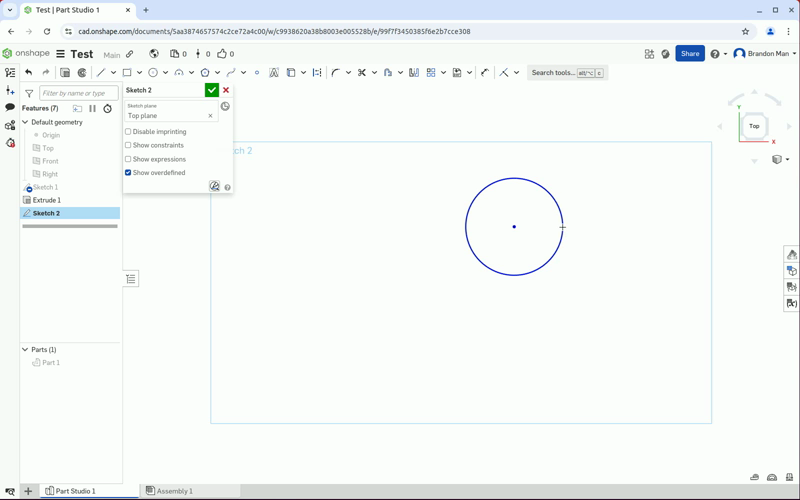
key_down(shift)
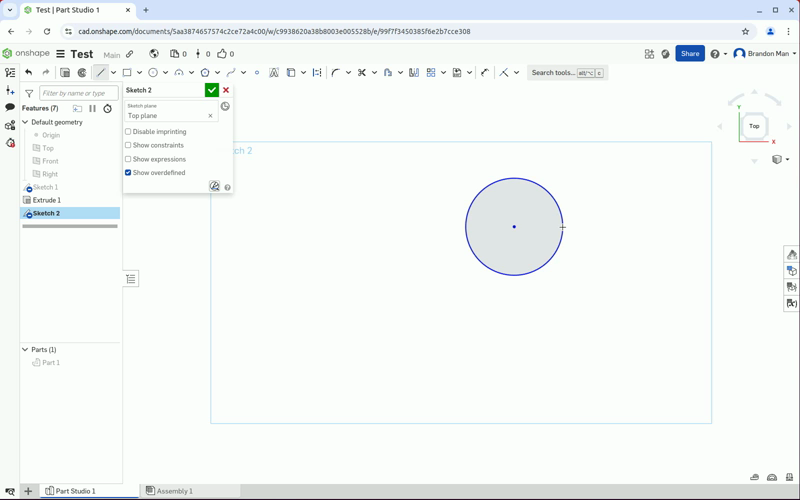
mouse_move(474, 225)
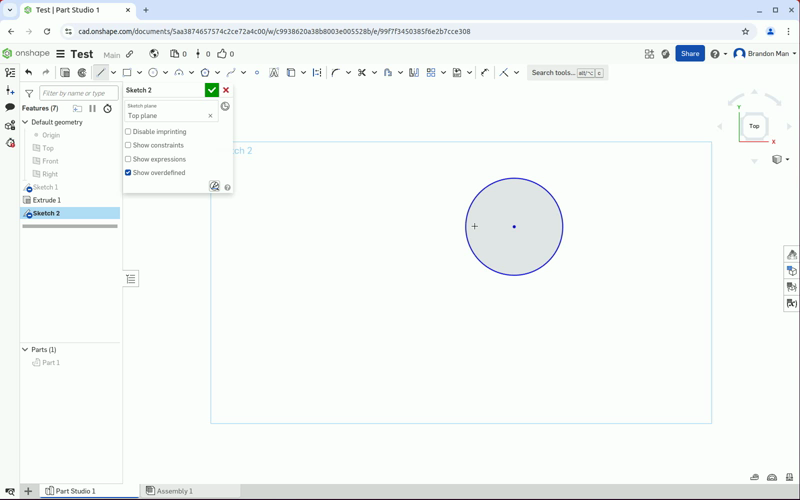
click(474, 225)
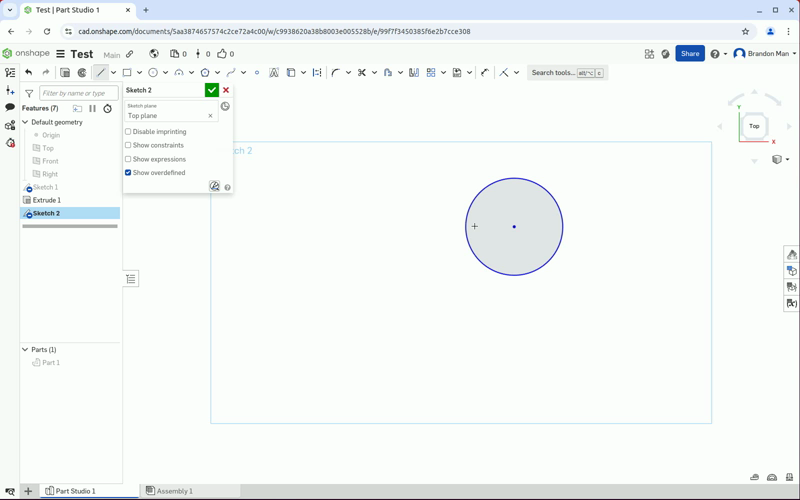
key_up(shift)
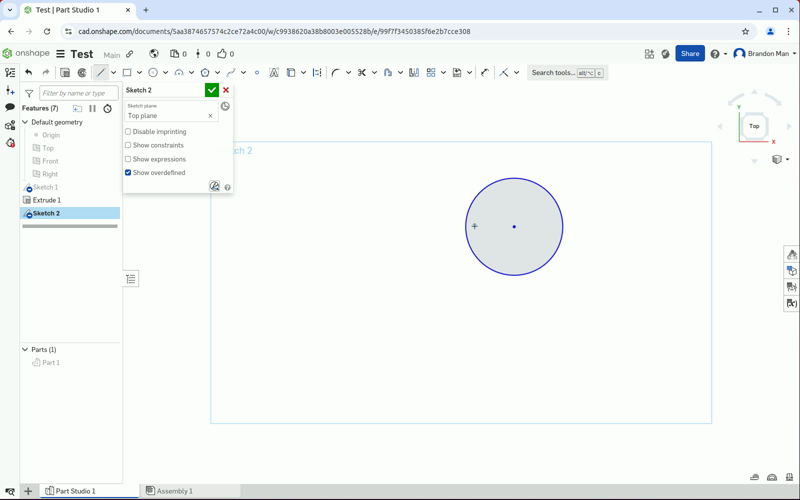
key_down(shift)
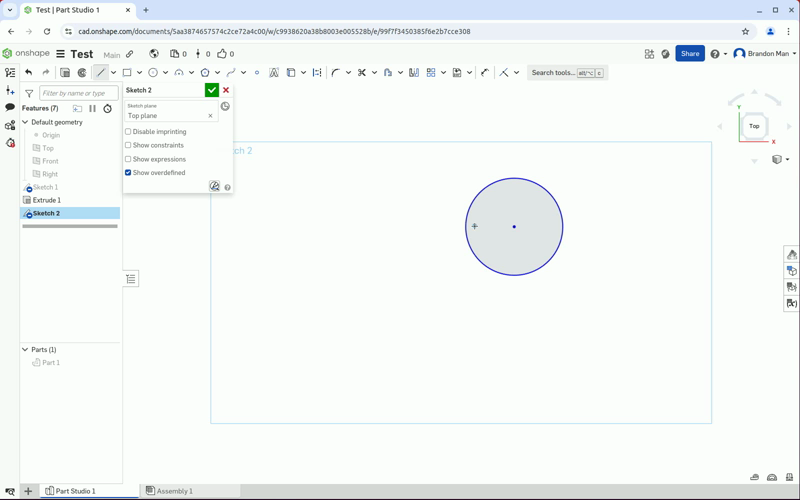
mouse_move(504, 225)
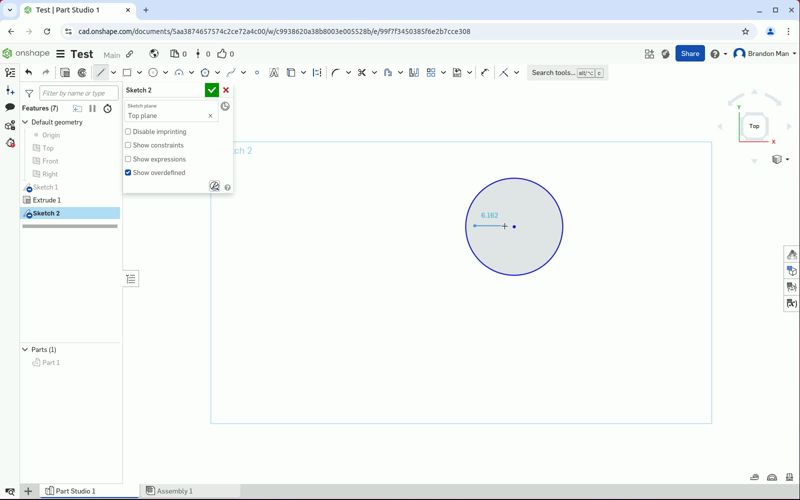
mouse_move(507, 266)
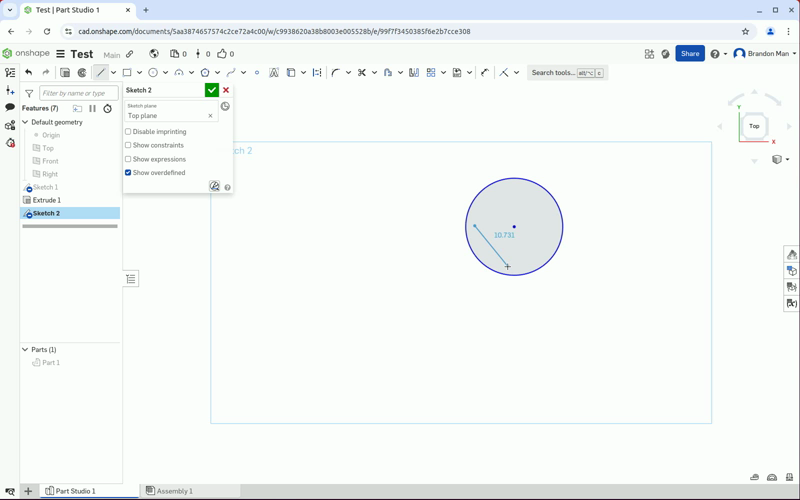
click(507, 266)
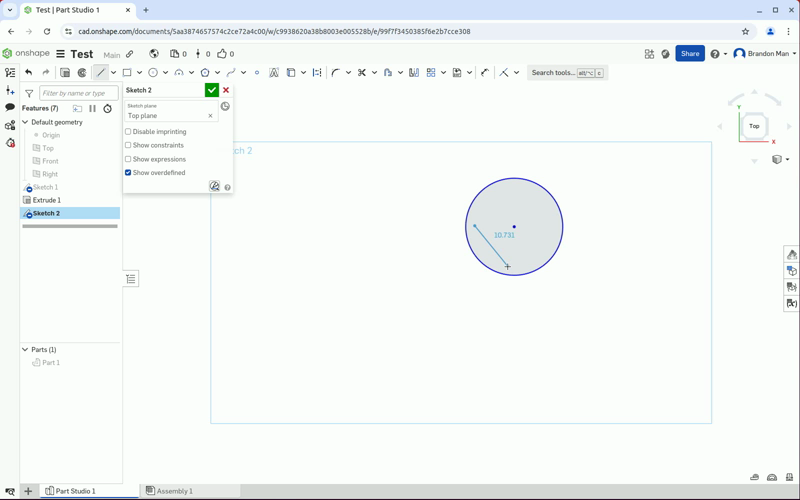
key_up(shift)
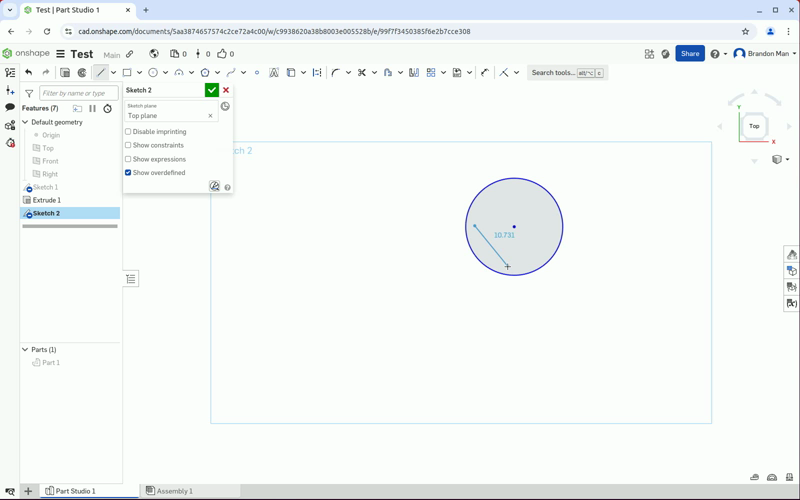
key(esc)
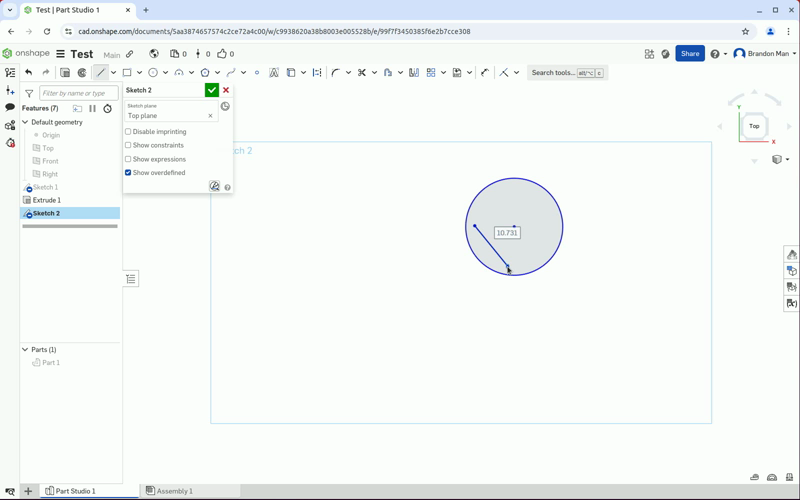
key(a)
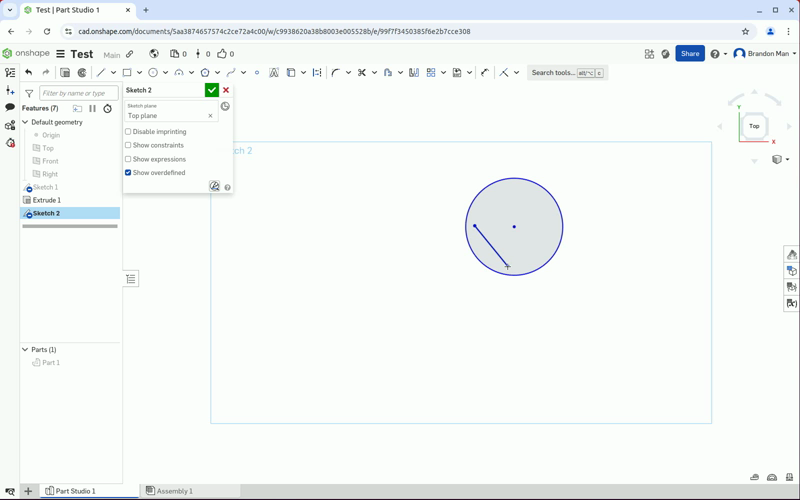
mouse_move(507, 266)
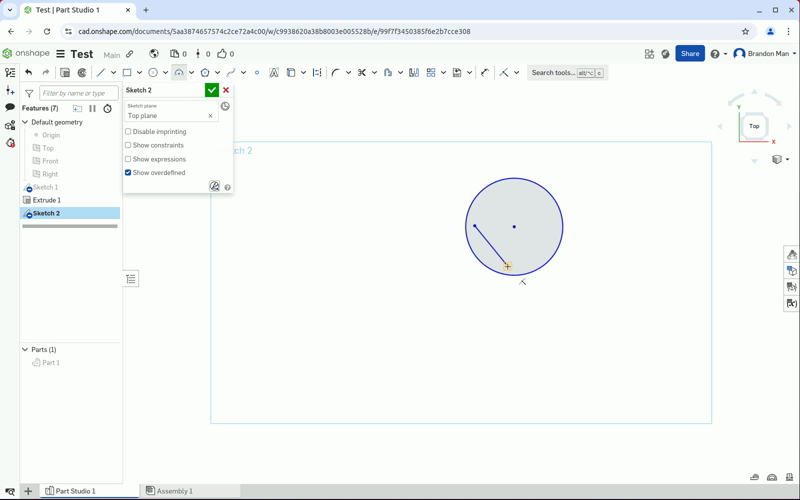
click(507, 266)
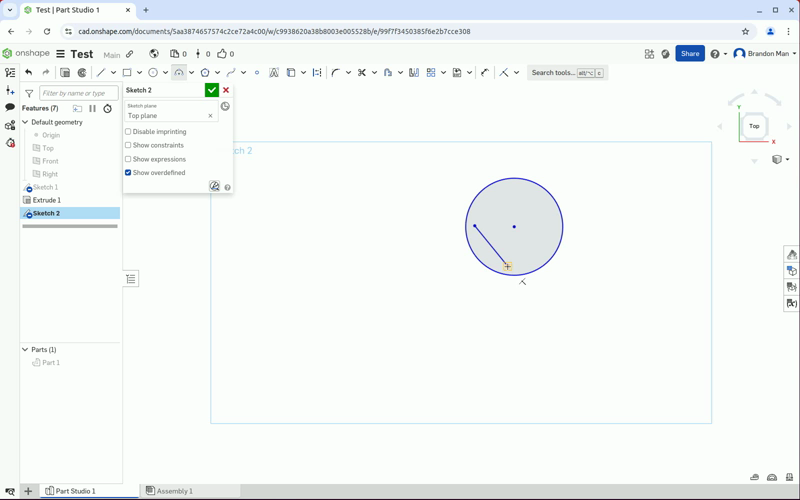
key_down(shift)
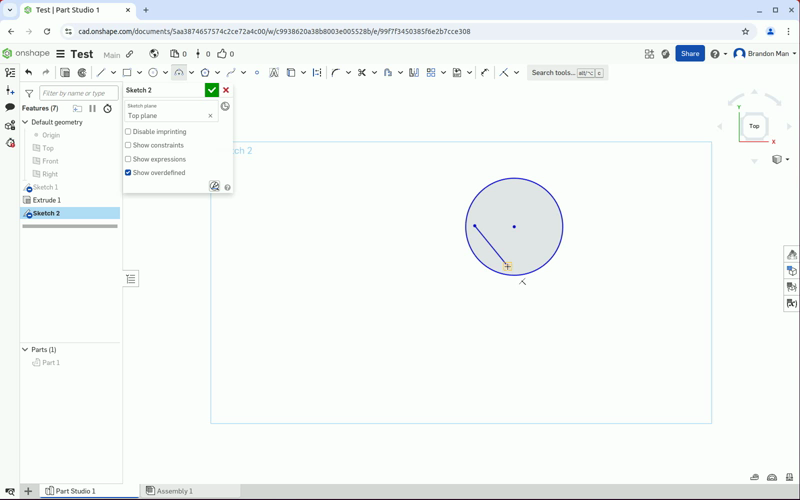
mouse_move(519, 266)
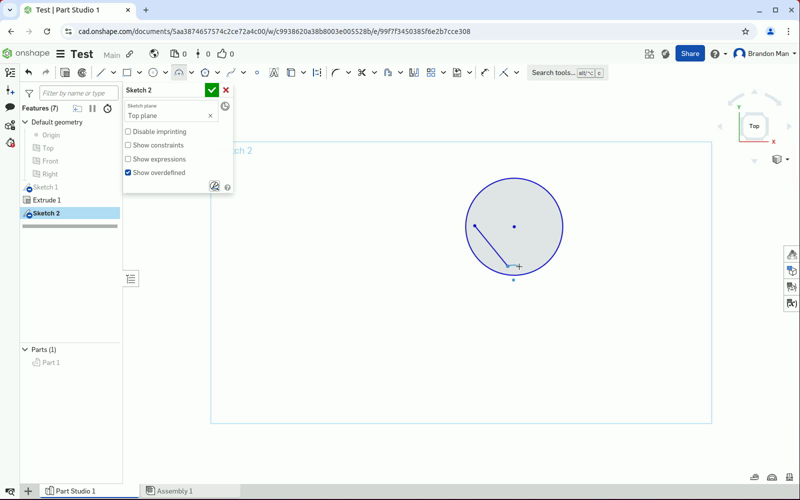
click(519, 266)
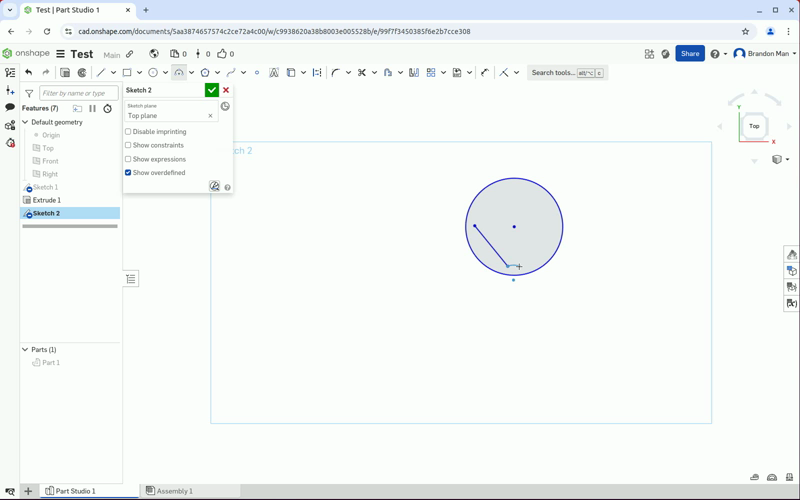
mouse_move(513, 183)
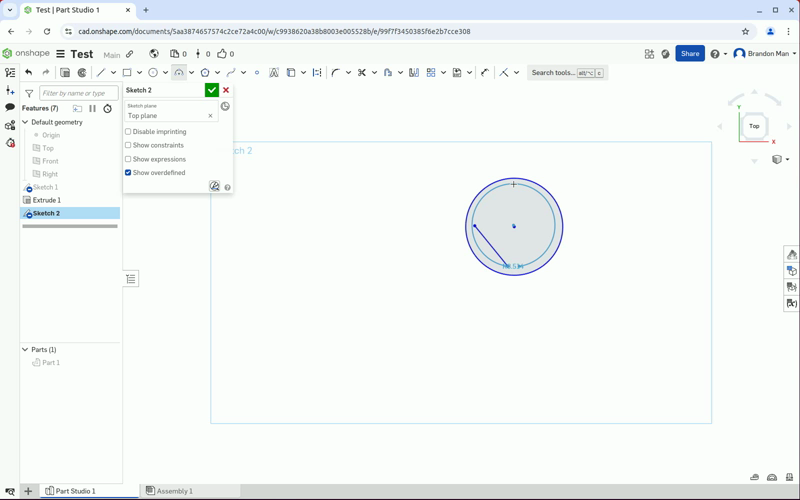
click(513, 183)
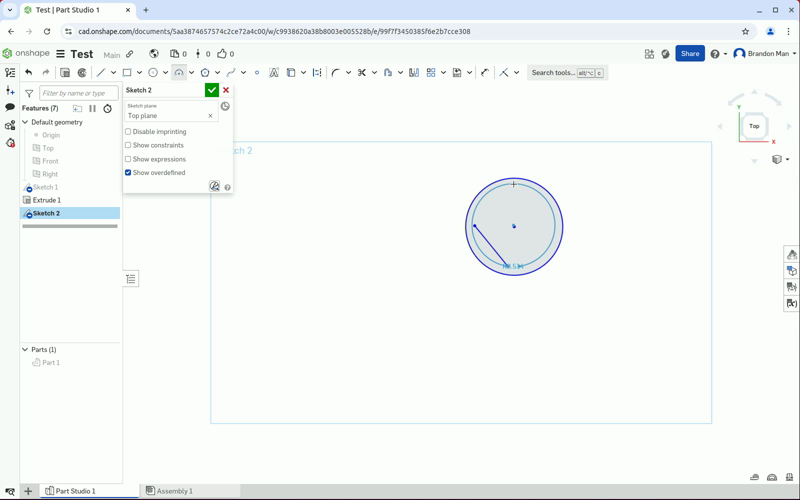
key_up(shift)
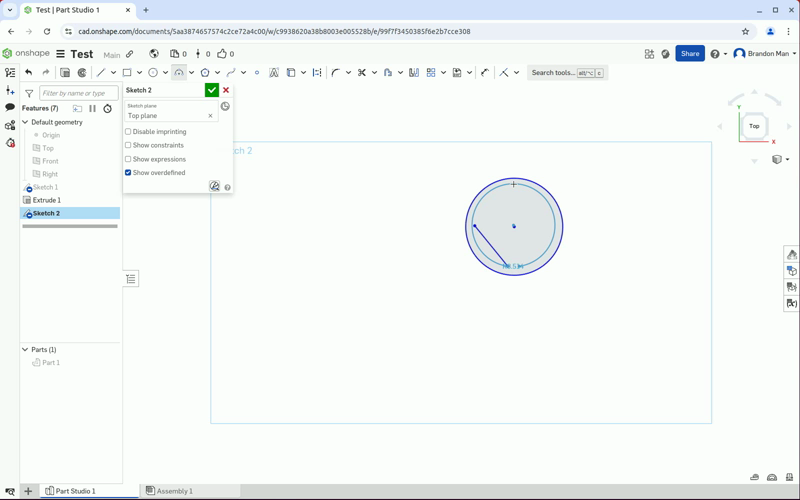
key(esc)
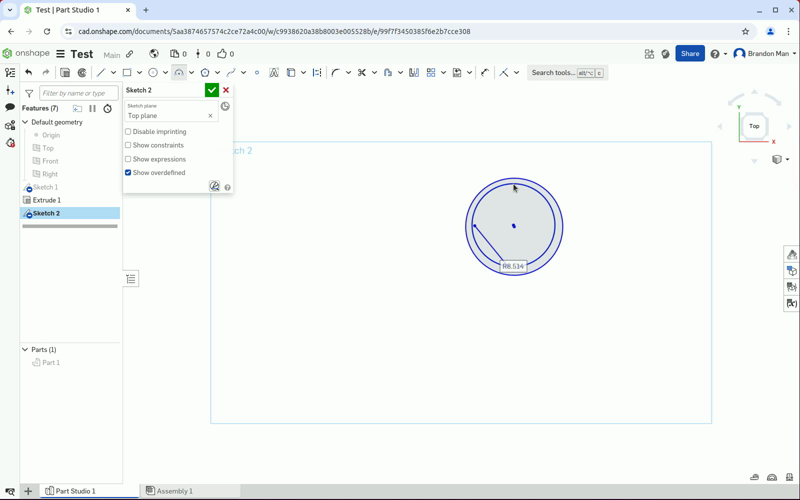
key(l)
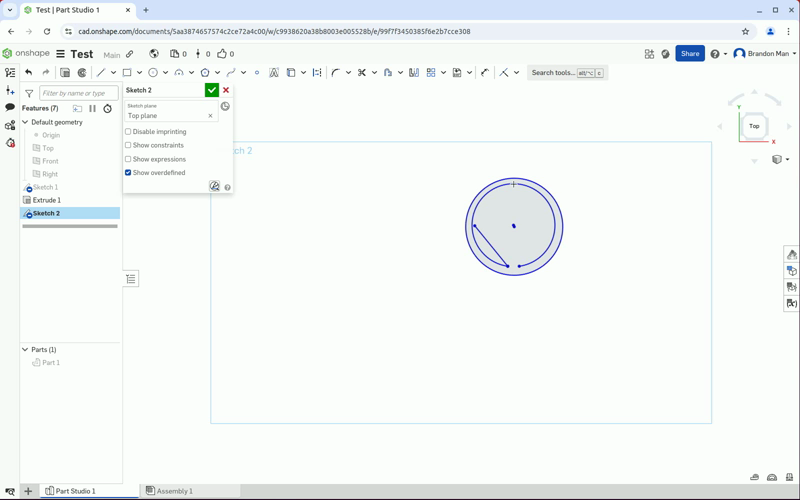
mouse_move(519, 266)
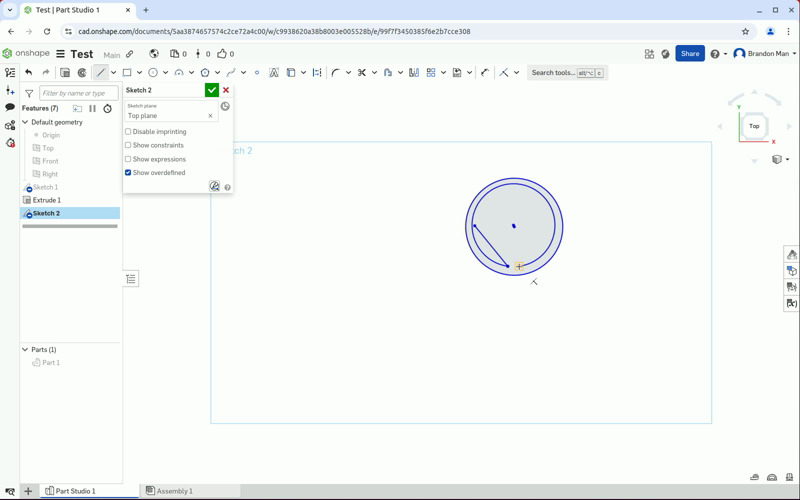
click(519, 266)
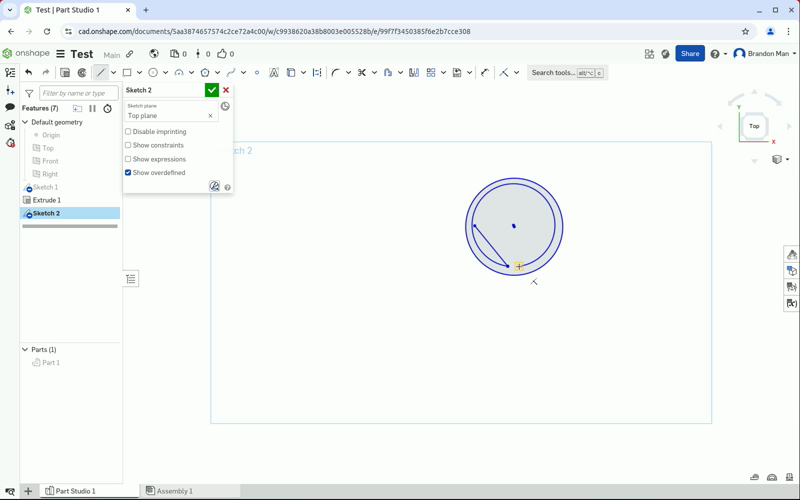
key_down(shift)
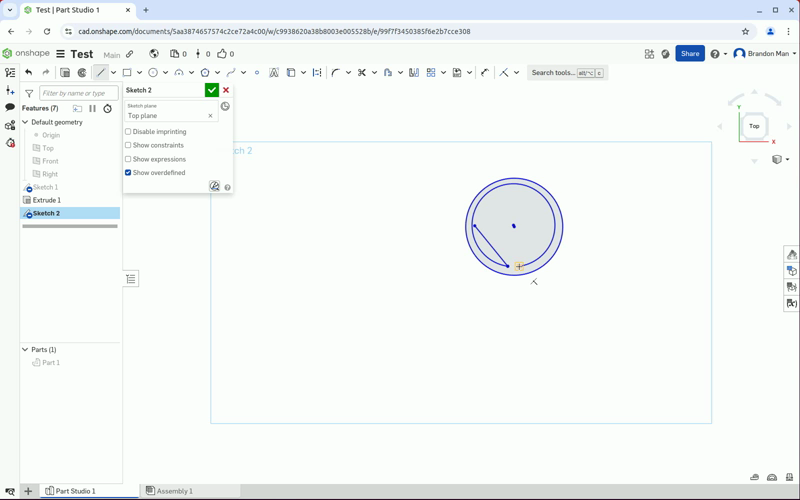
mouse_move(549, 266)
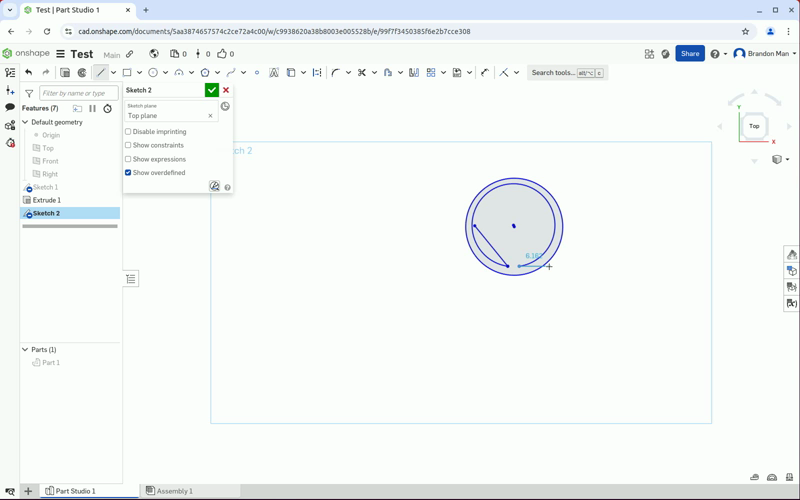
mouse_move(552, 225)
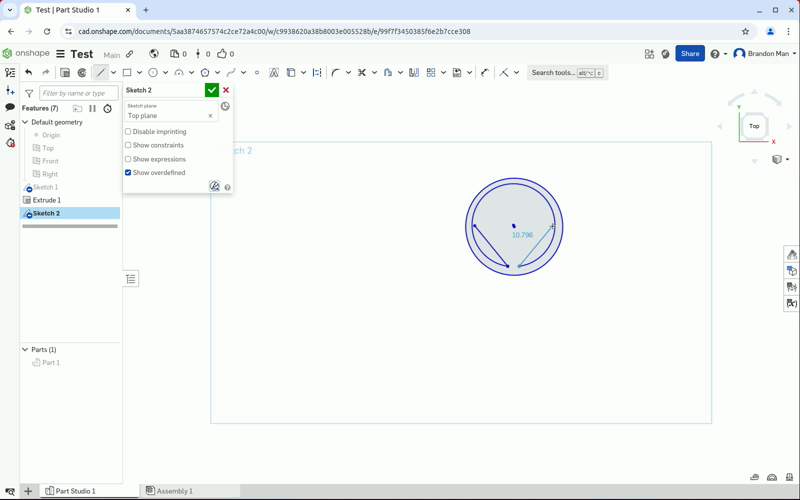
click(552, 225)
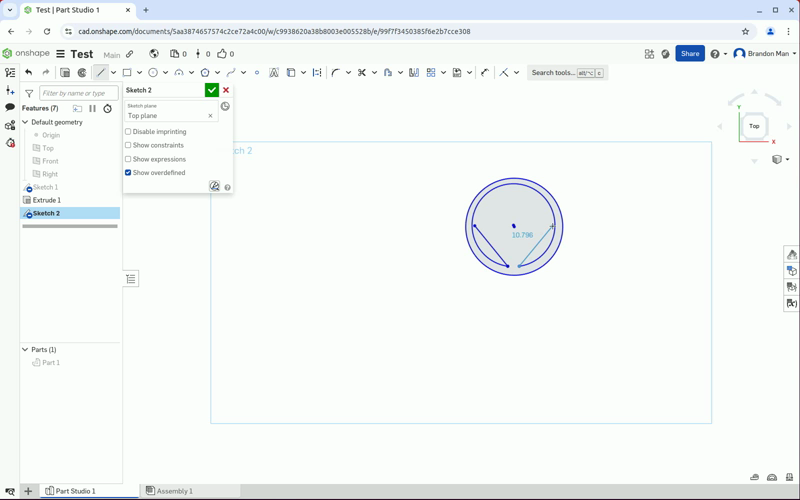
key_up(shift)
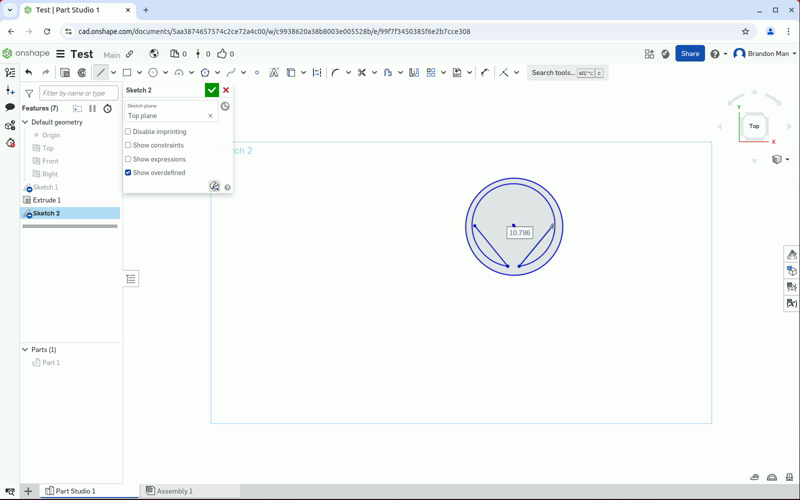
key_down(shift)
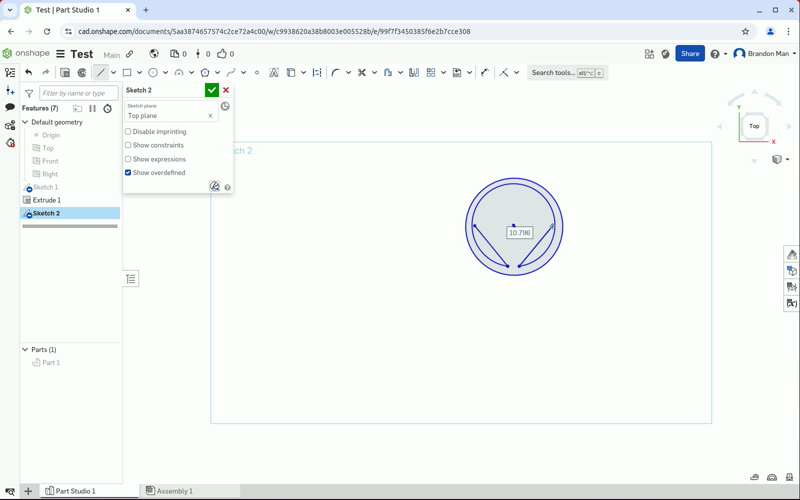
mouse_move(582, 225)
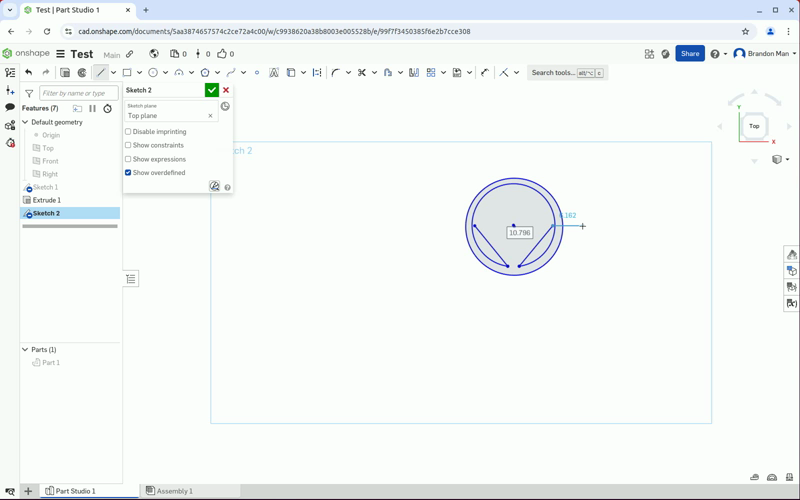
mouse_move(514, 225)
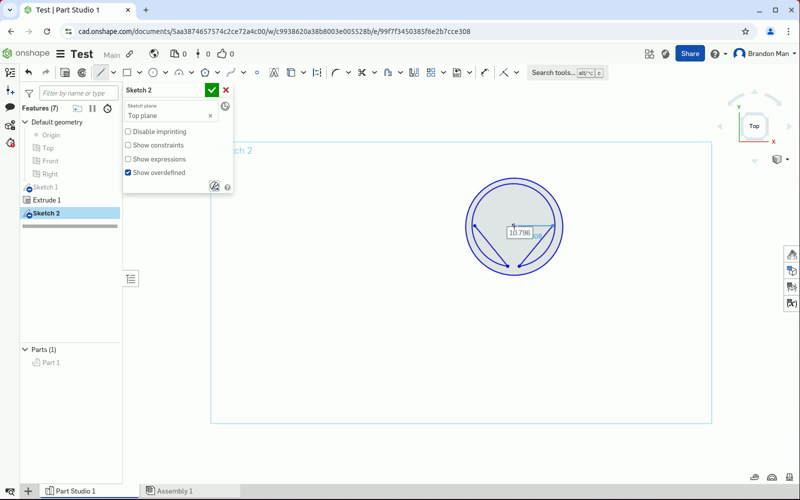
scroll(6)
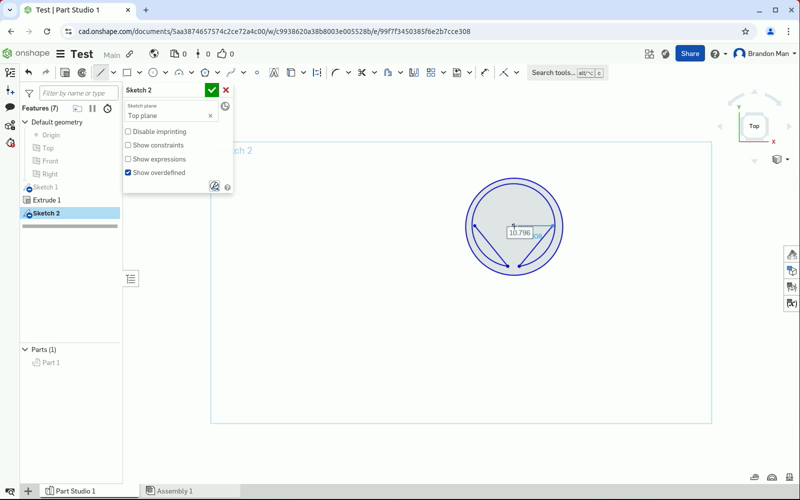
scroll(6)
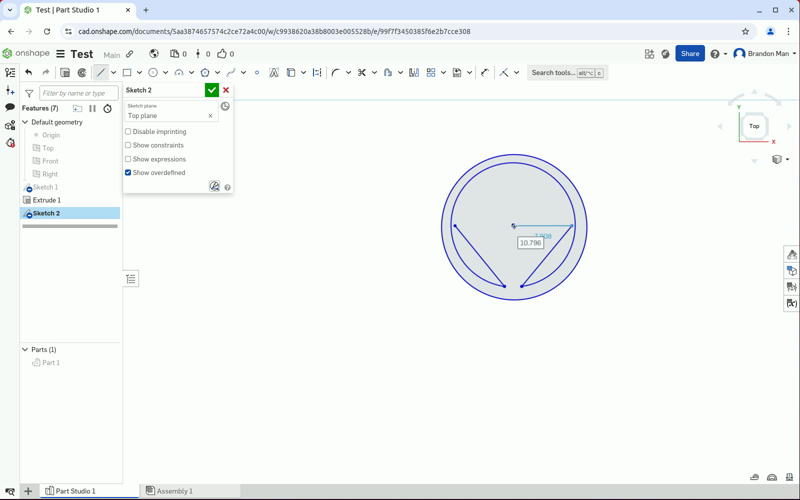
scroll(6)
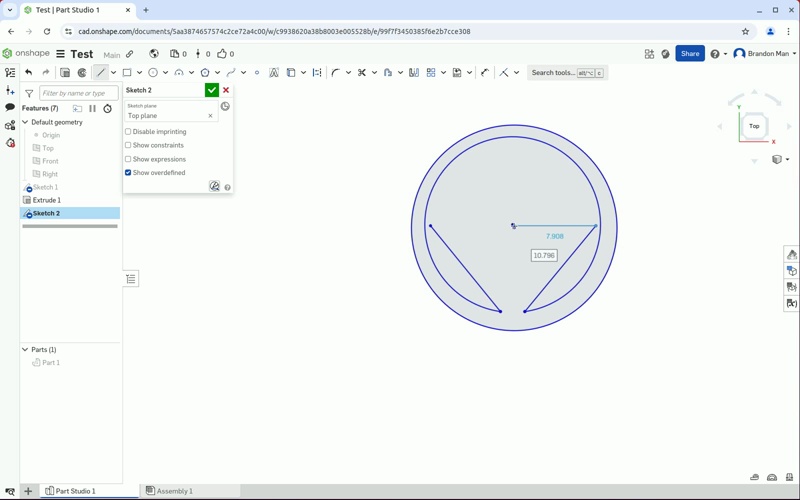
scroll(6)
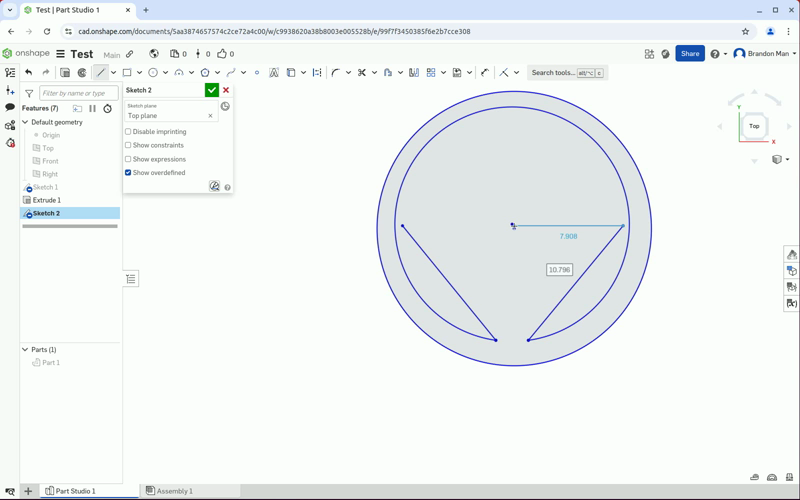
scroll(6)
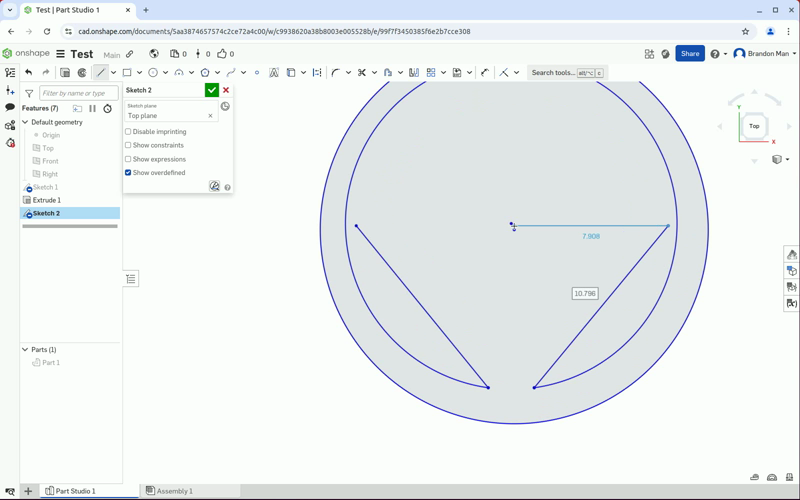
scroll(6)
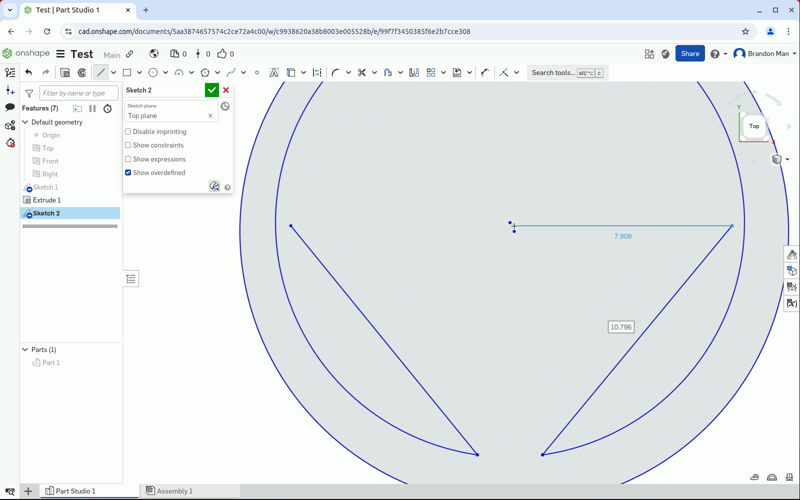
scroll(6)
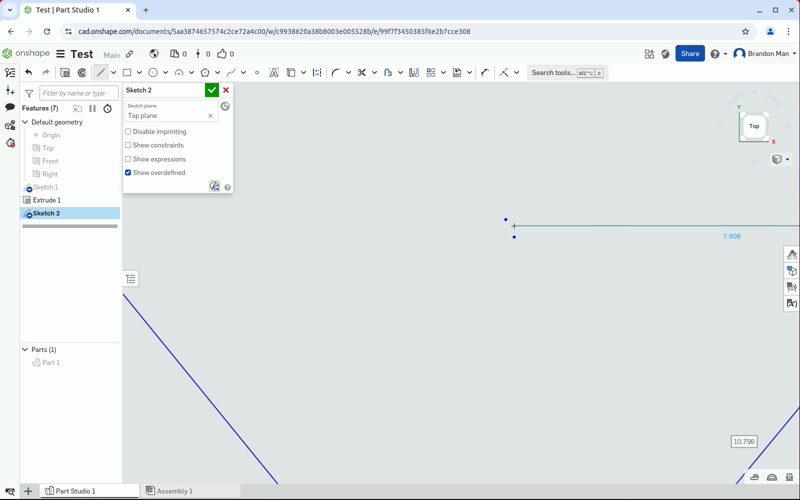
click(514, 225)
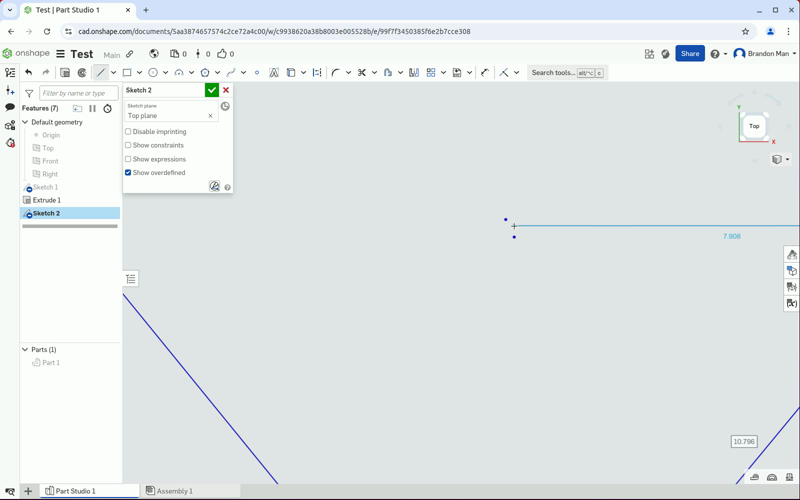
scroll(-6)
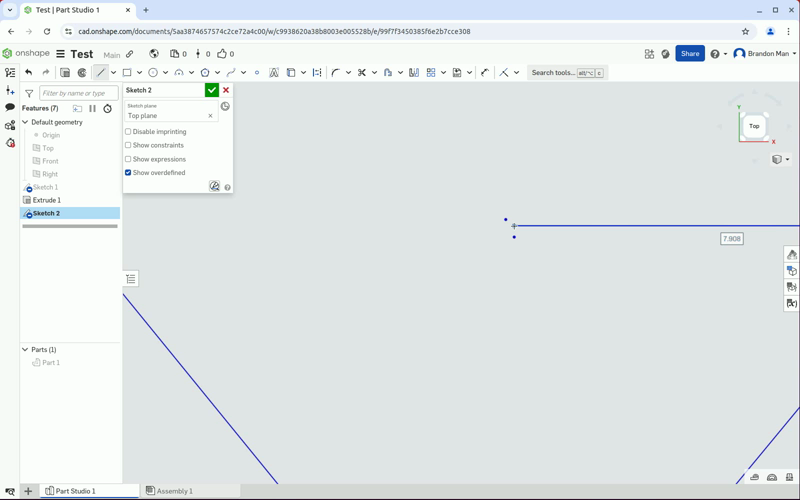
scroll(-6)
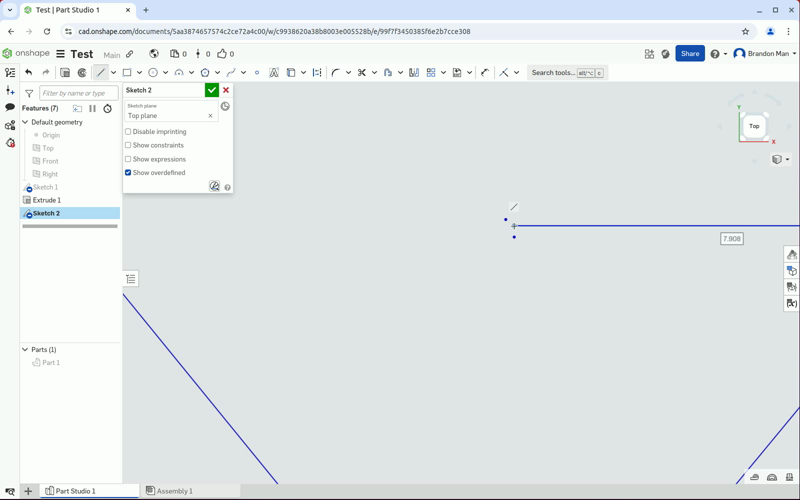
scroll(-6)
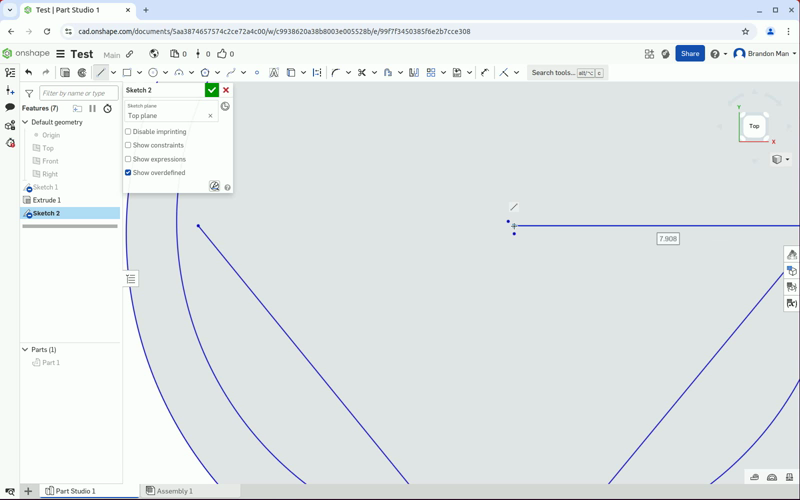
scroll(-6)
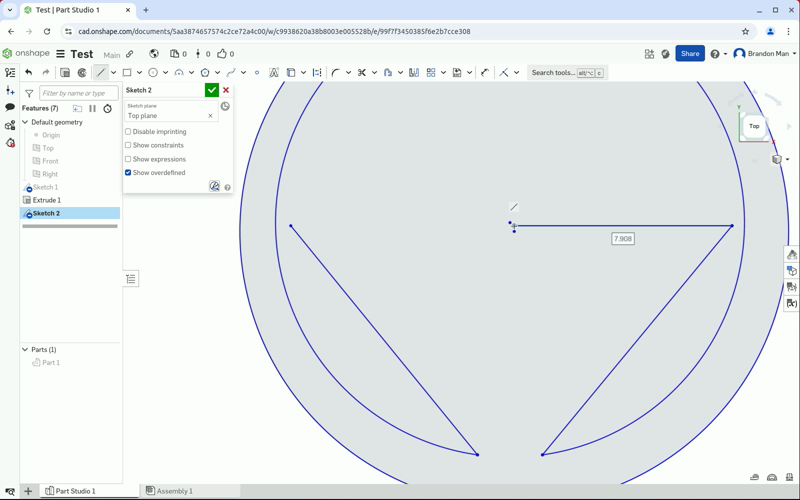
scroll(-6)
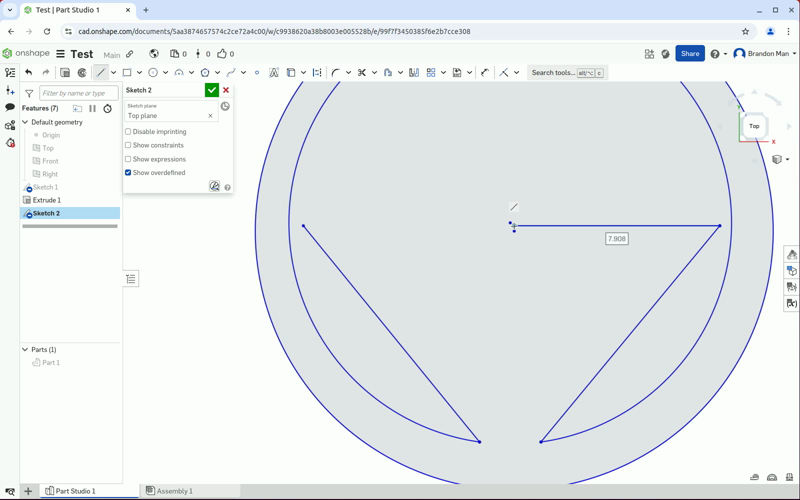
scroll(-6)
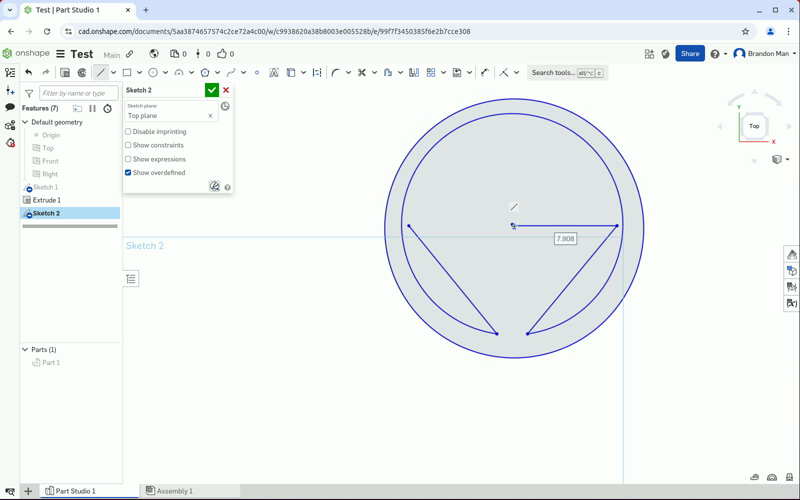
scroll(-6)
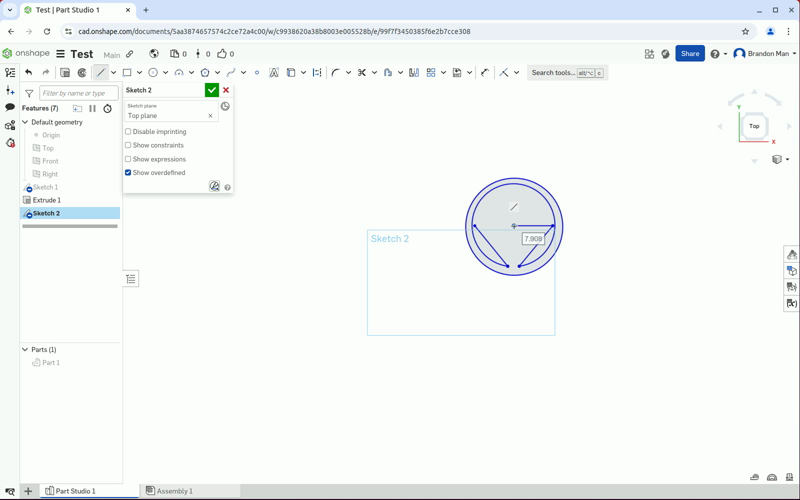
key_up(shift)
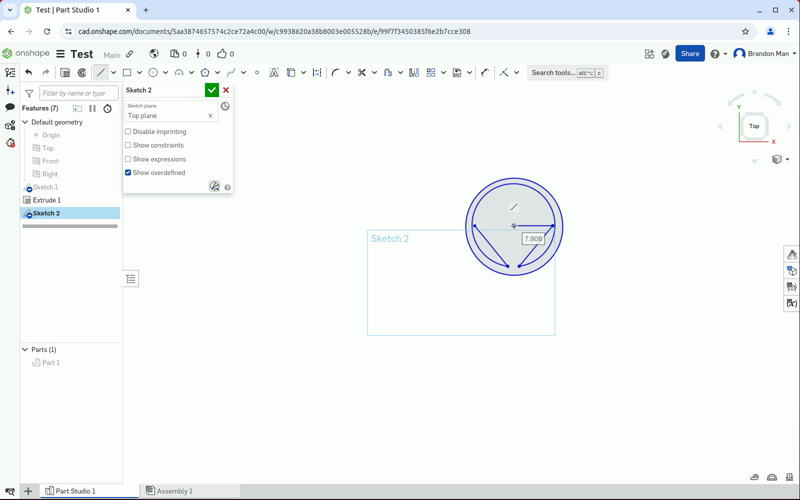
mouse_move(544, 225)
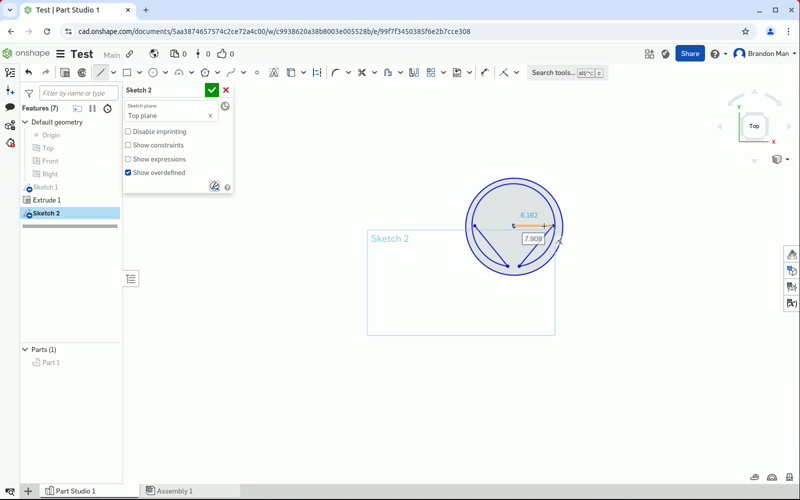
key_down(shift)
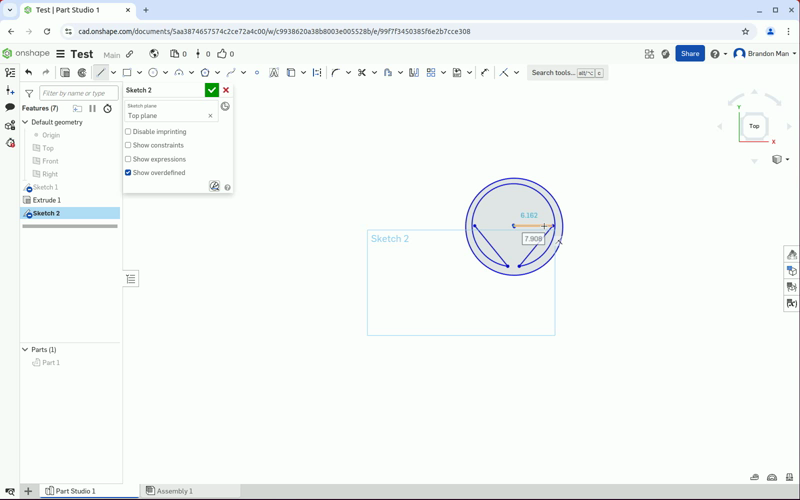
mouse_move(474, 225)
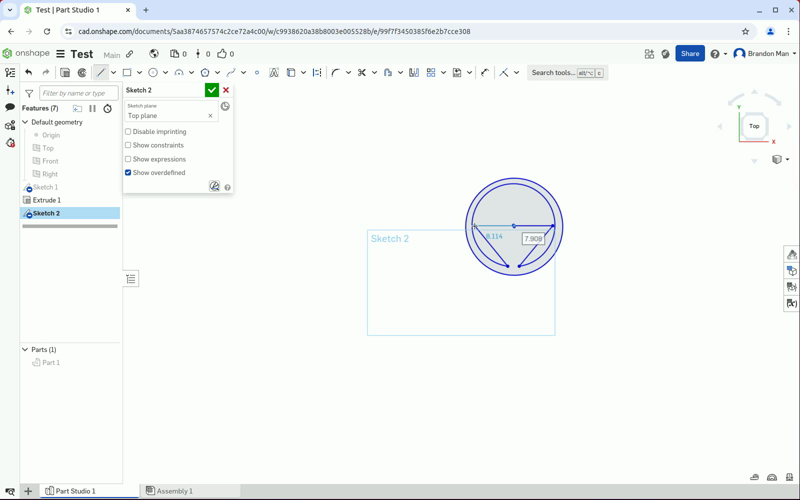
key_up(shift)
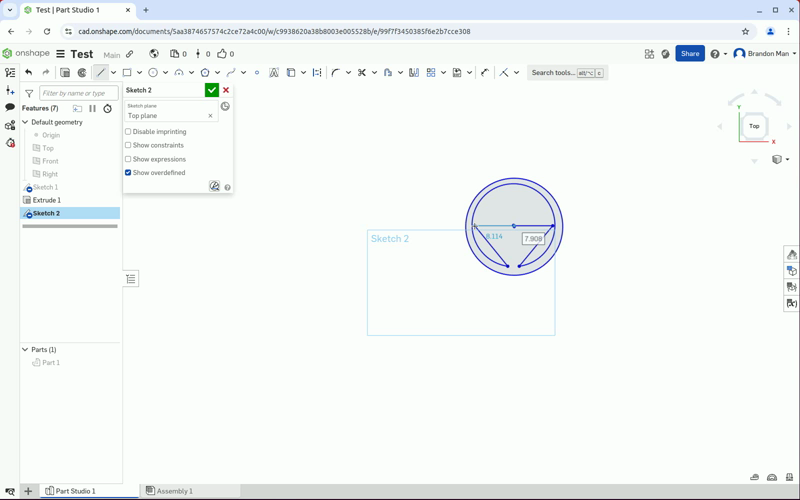
click(474, 225)
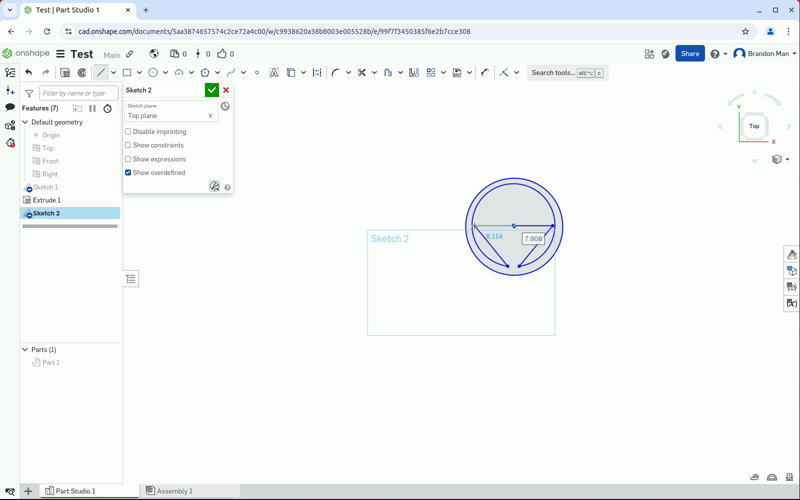
key(esc)
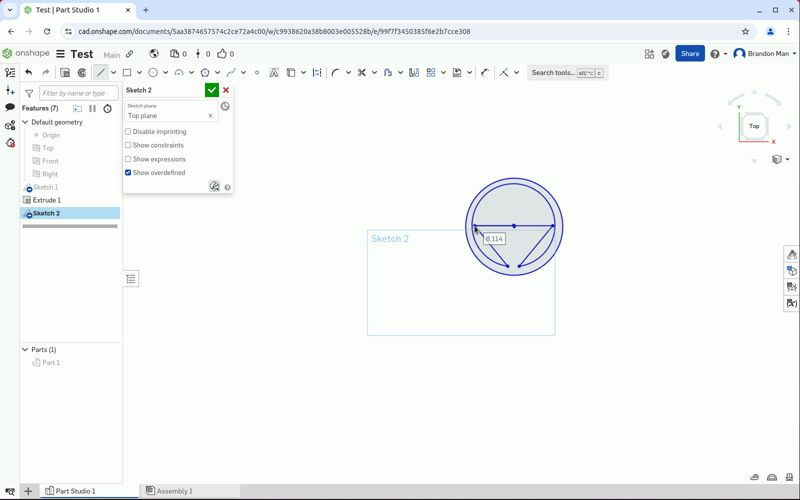
key(l)
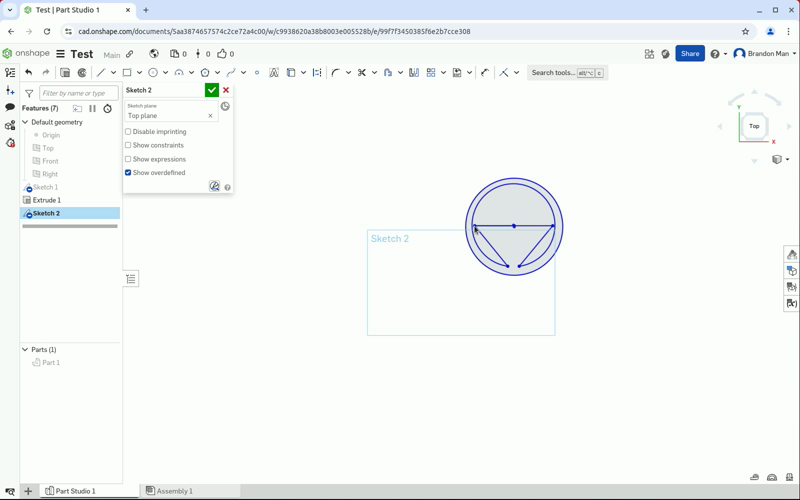
key_down(shift)
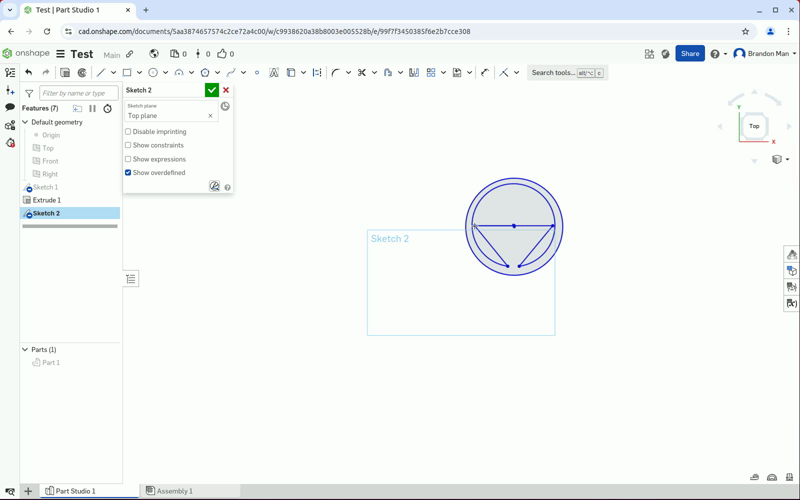
mouse_move(487, 231)
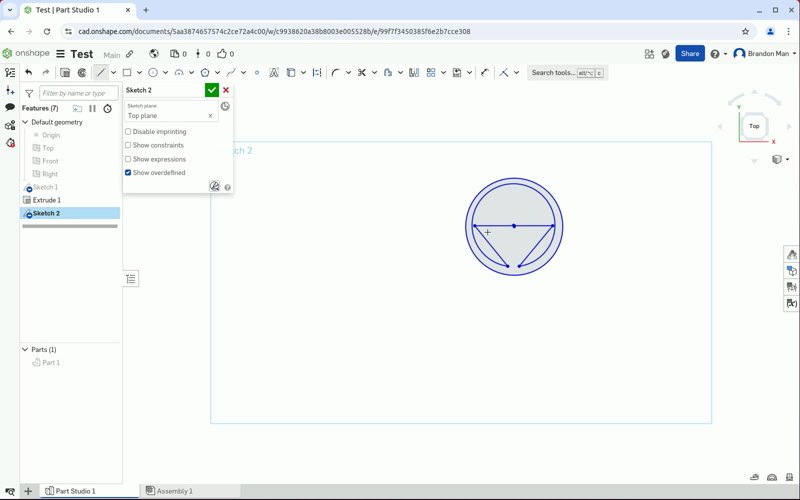
click(487, 231)
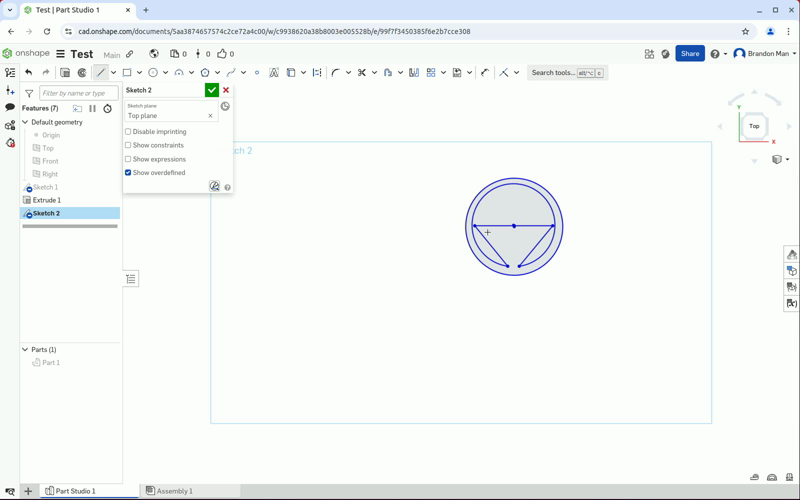
key_up(shift)
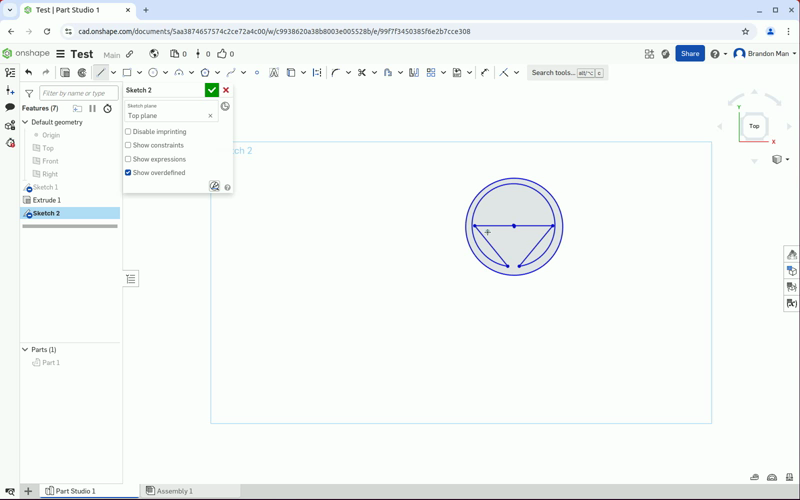
key_down(shift)
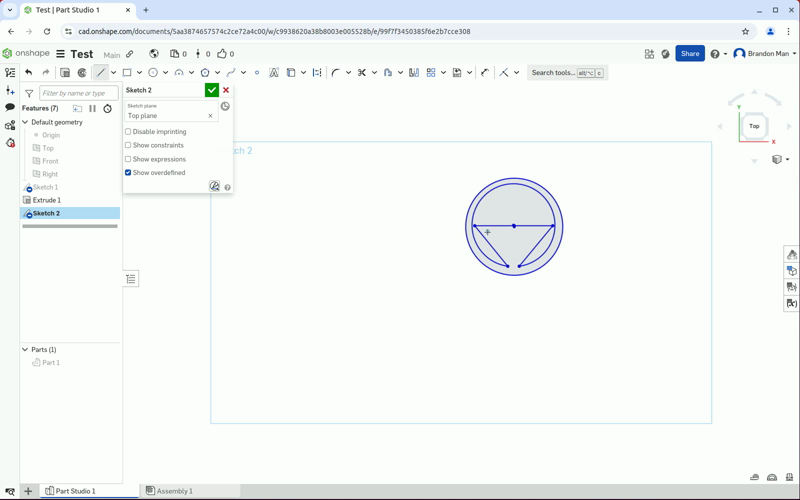
mouse_move(517, 231)
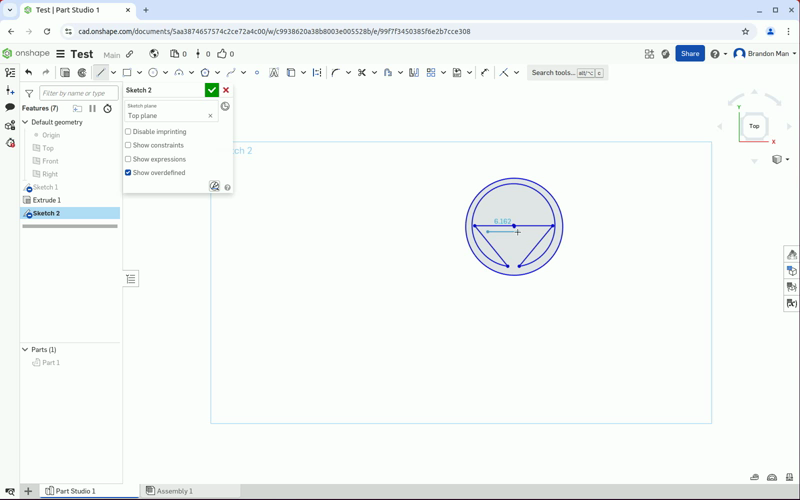
mouse_move(514, 263)
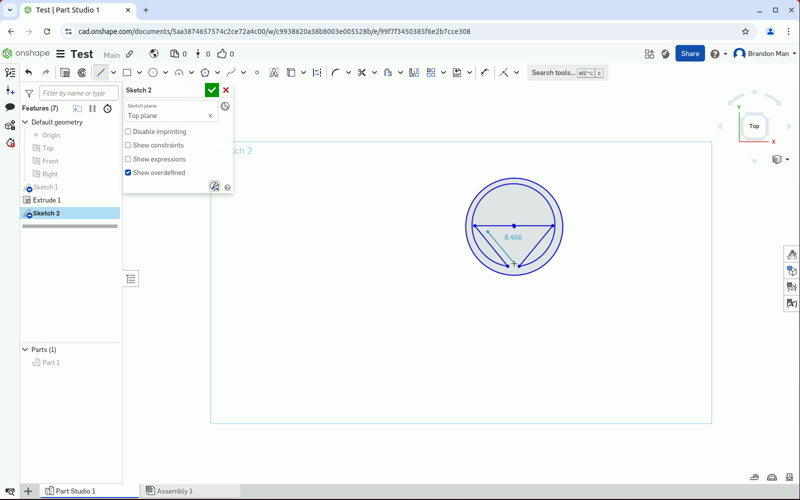
click(514, 263)
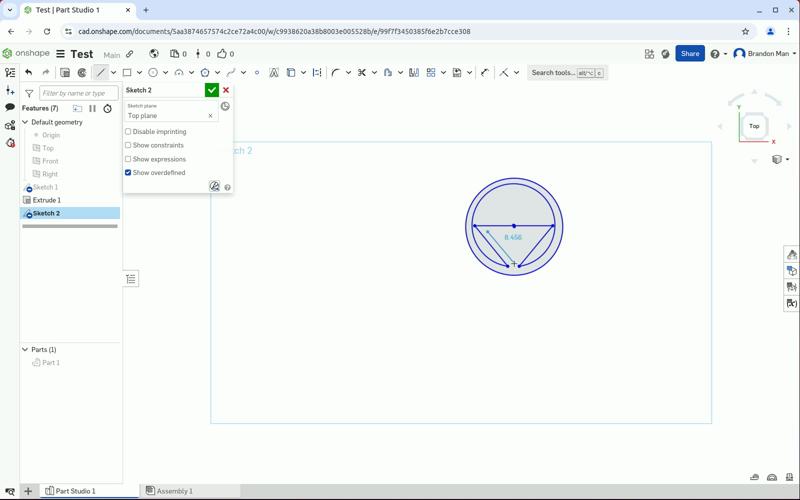
key_up(shift)
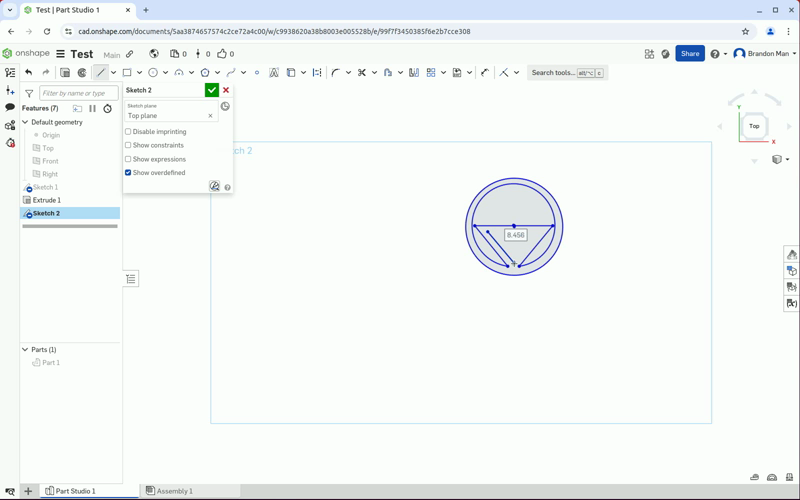
key_down(shift)
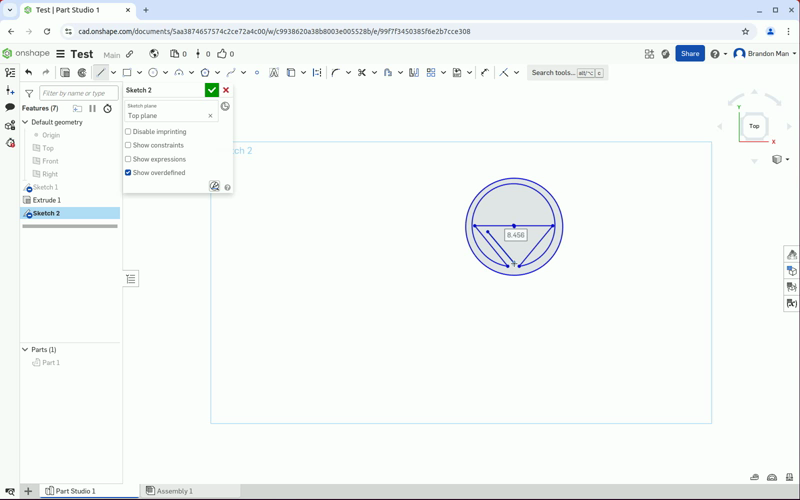
mouse_move(544, 263)
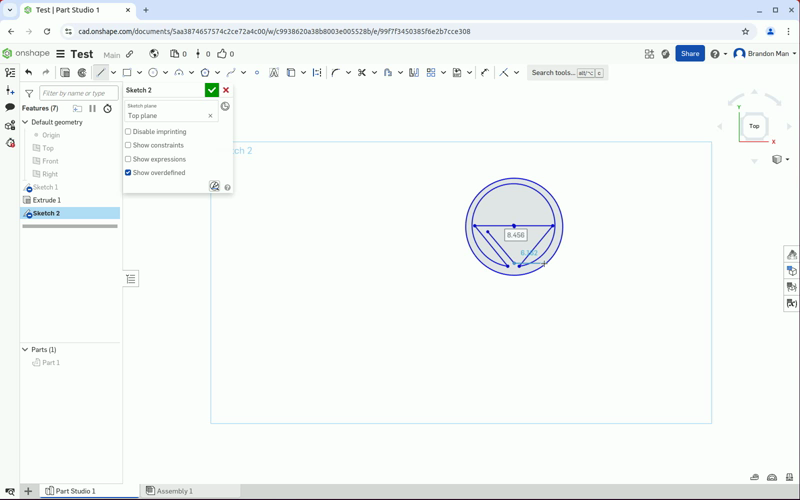
mouse_move(539, 231)
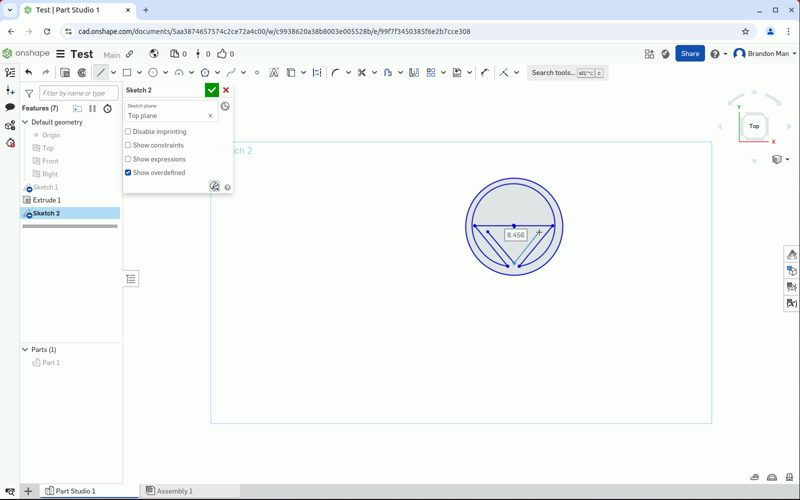
click(539, 231)
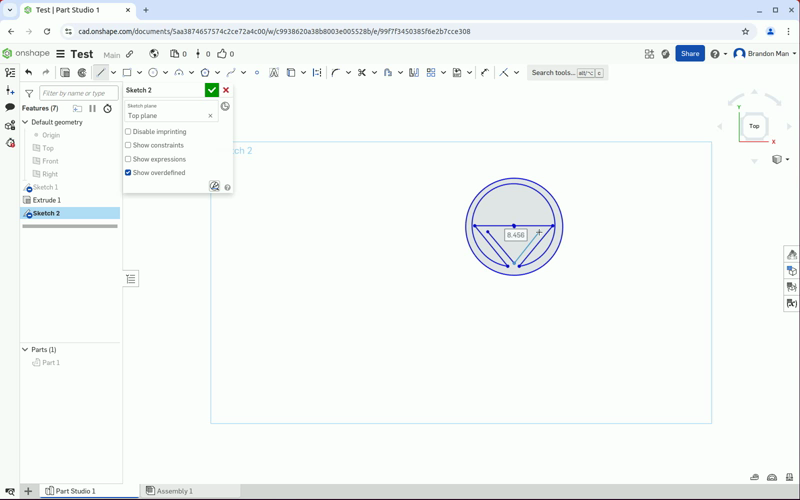
key_up(shift)
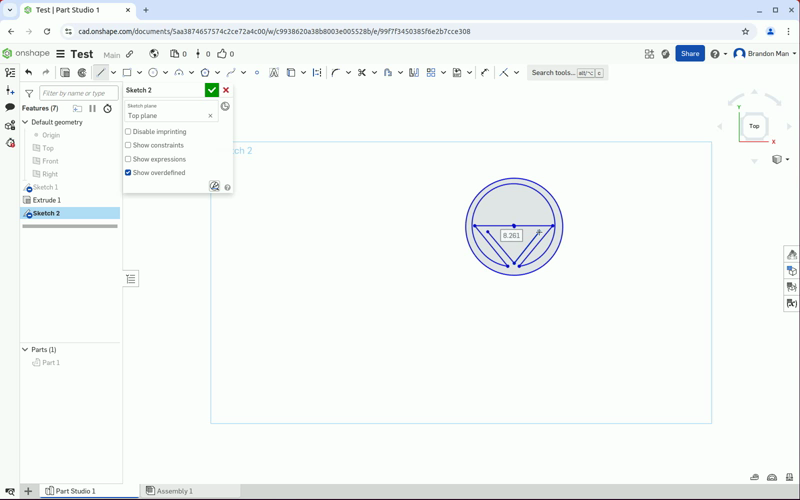
key_down(shift)
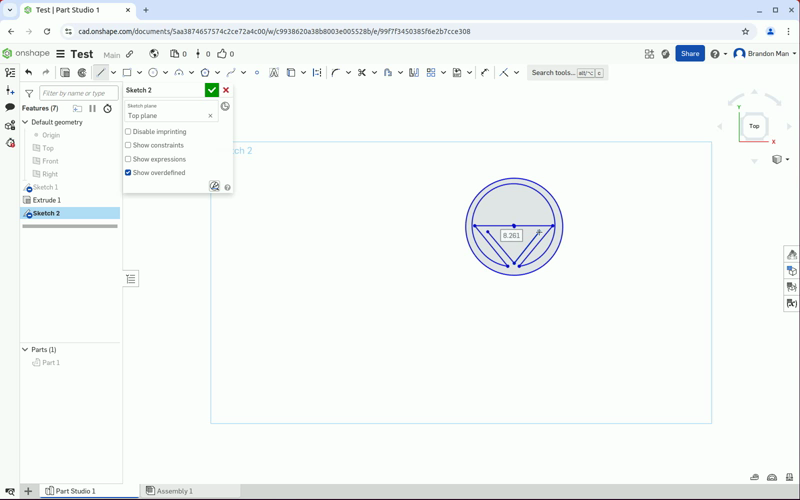
mouse_move(569, 231)
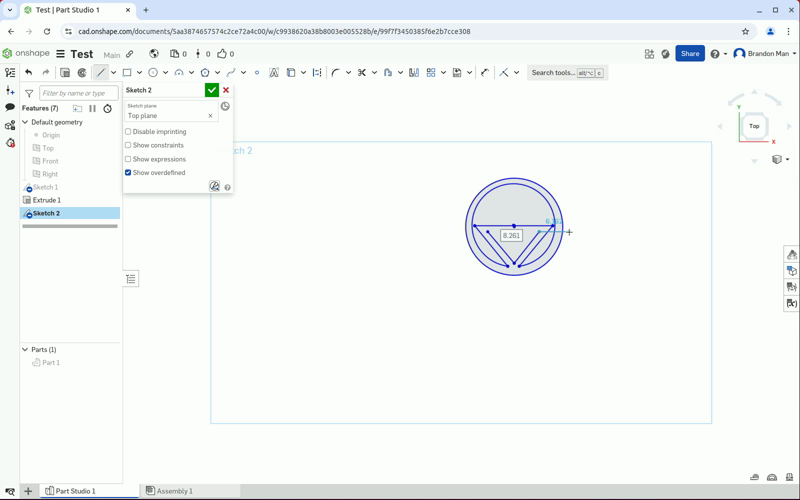
mouse_move(514, 231)
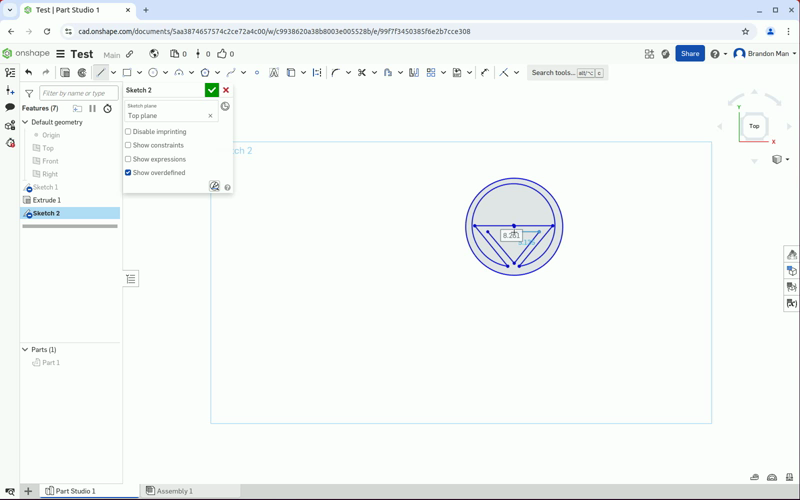
click(514, 231)
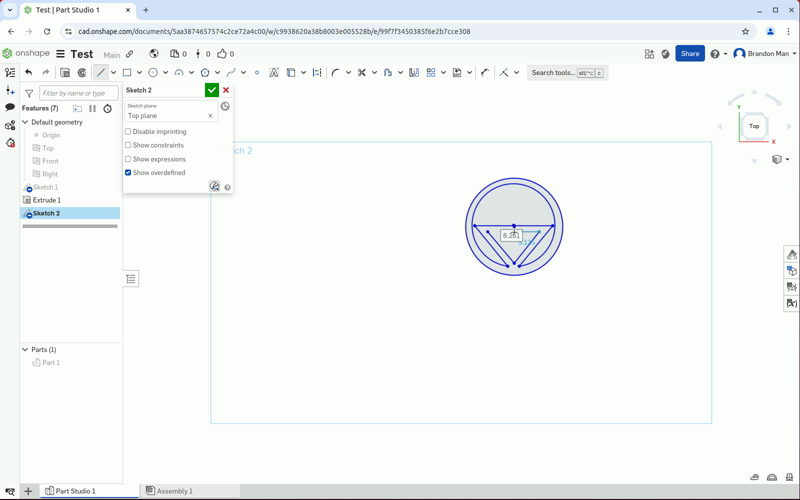
key_up(shift)
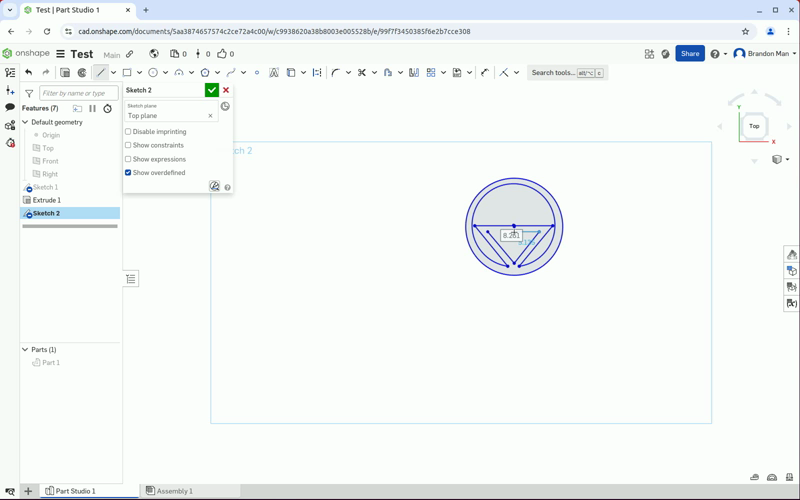
mouse_move(544, 231)
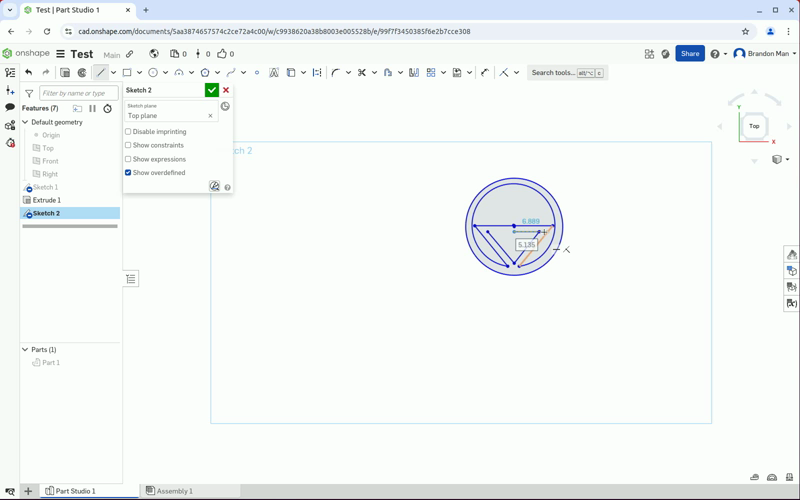
key_down(shift)
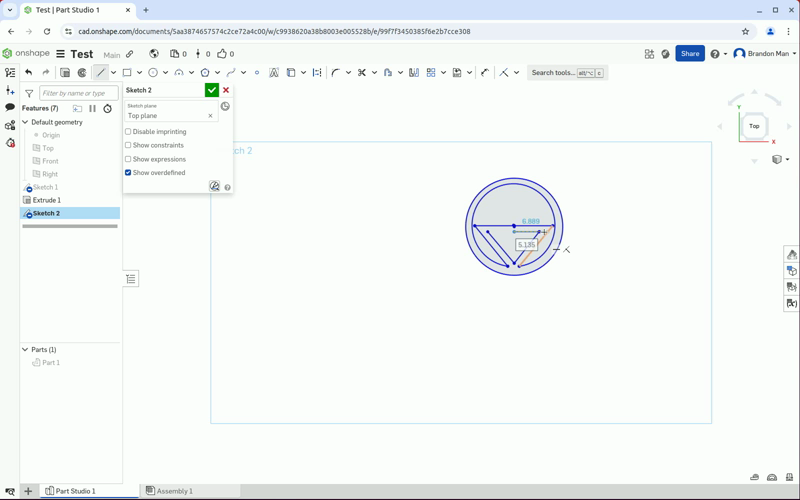
mouse_move(487, 231)
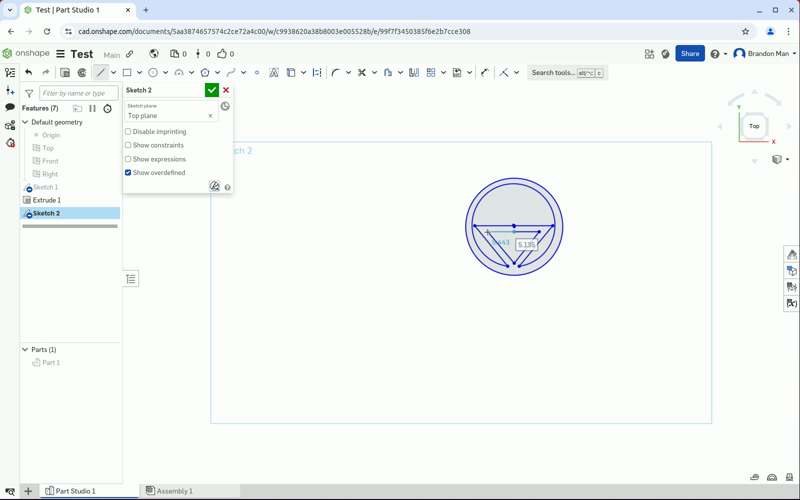
key_up(shift)
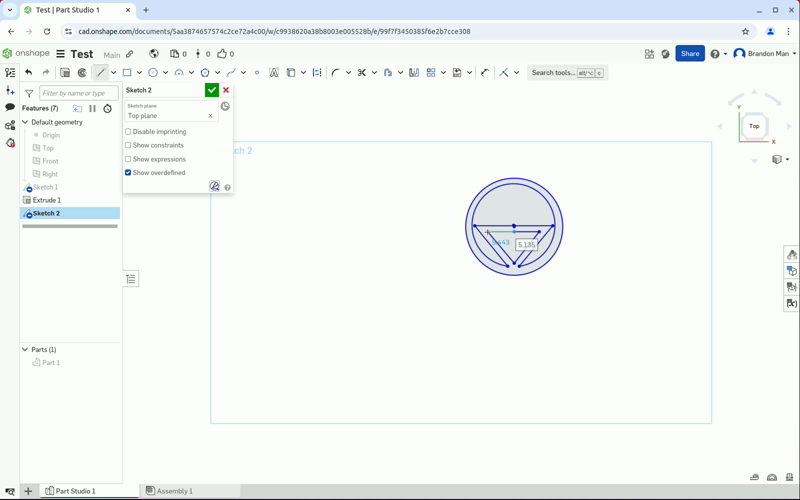
click(487, 231)
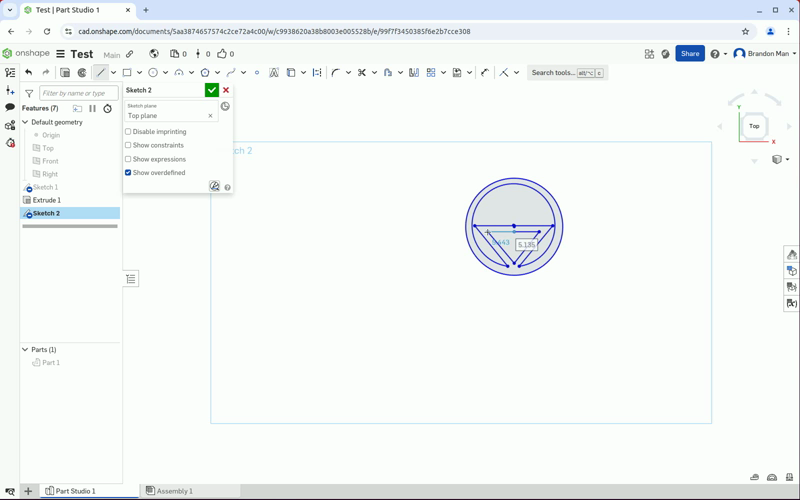
key(esc)
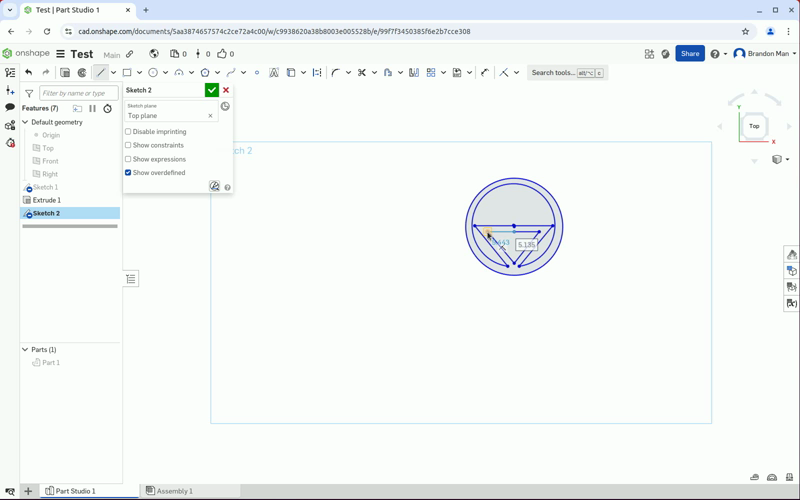
mouse_move(548, 252)
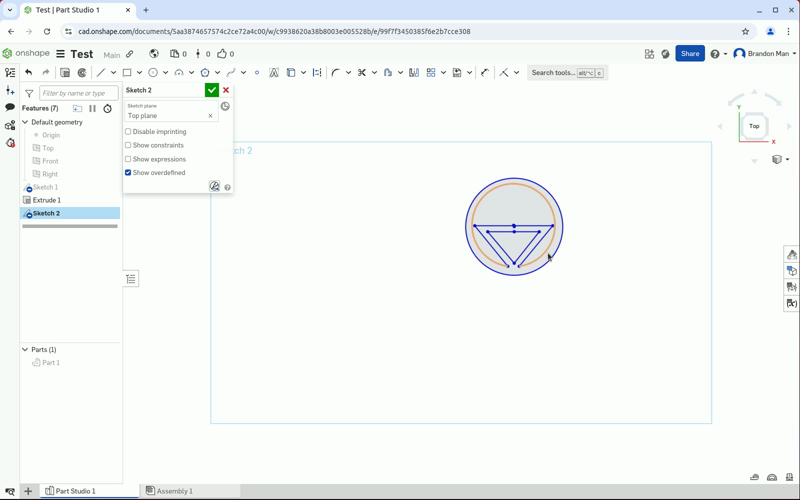
click(548, 252)
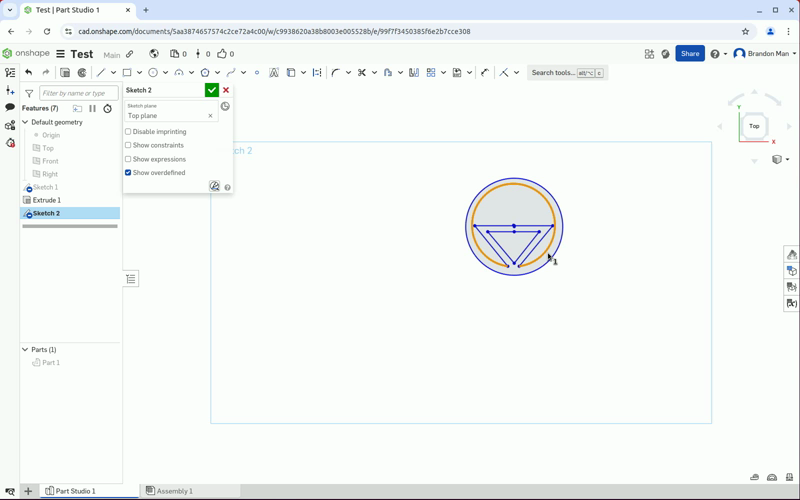
mouse_move(73, 352)
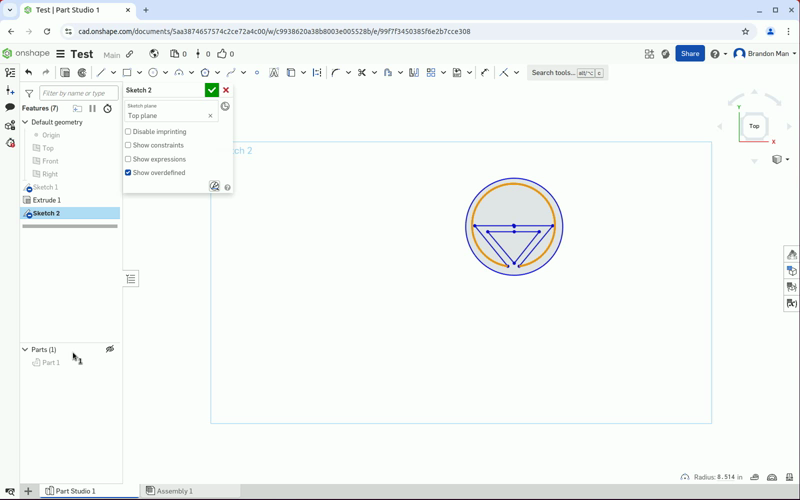
key(shift+y)
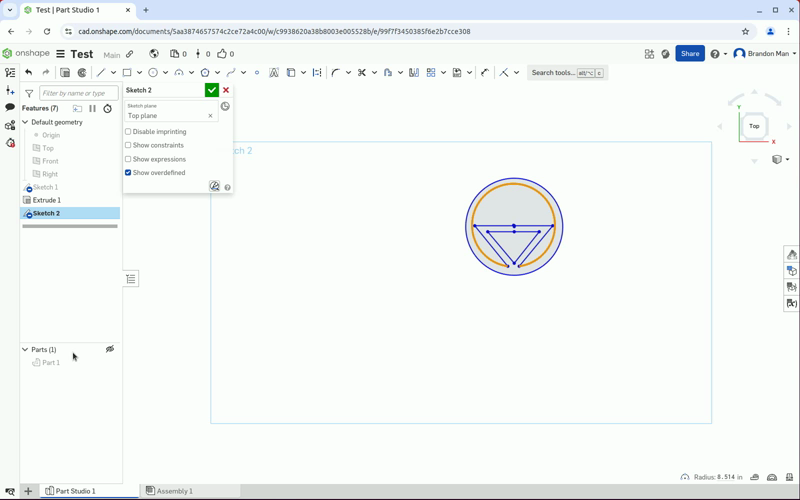
key(shift+e)
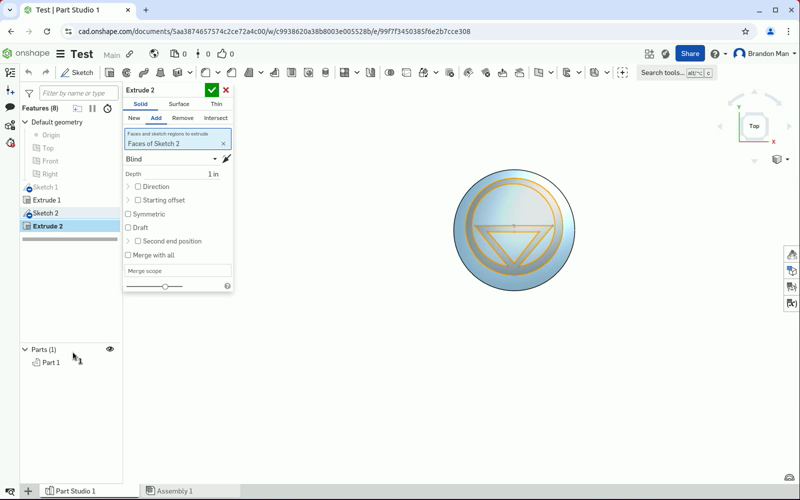
mouse_move(143, 106)
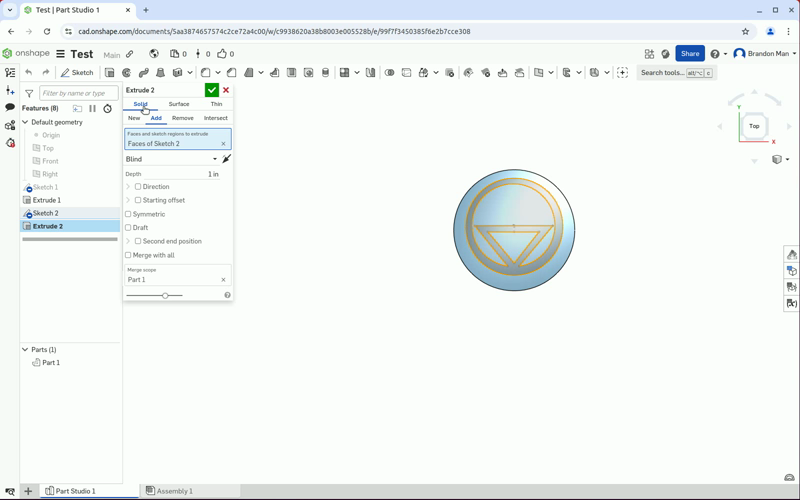
click(143, 106)
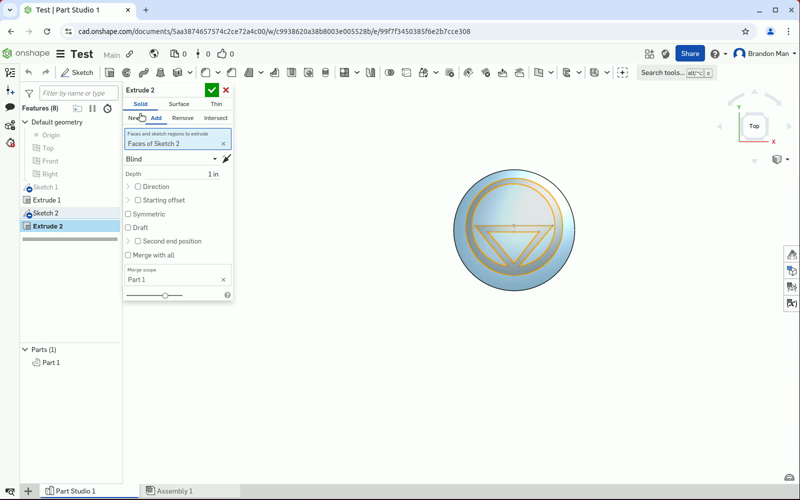
mouse_move(137, 120)
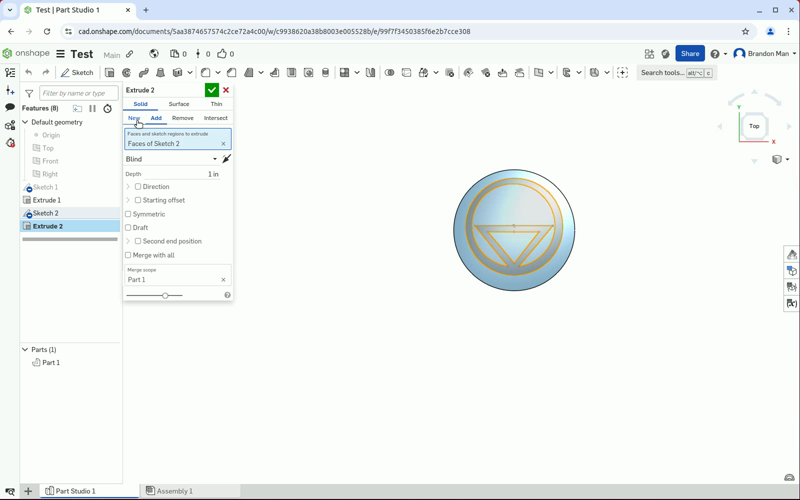
click(137, 120)
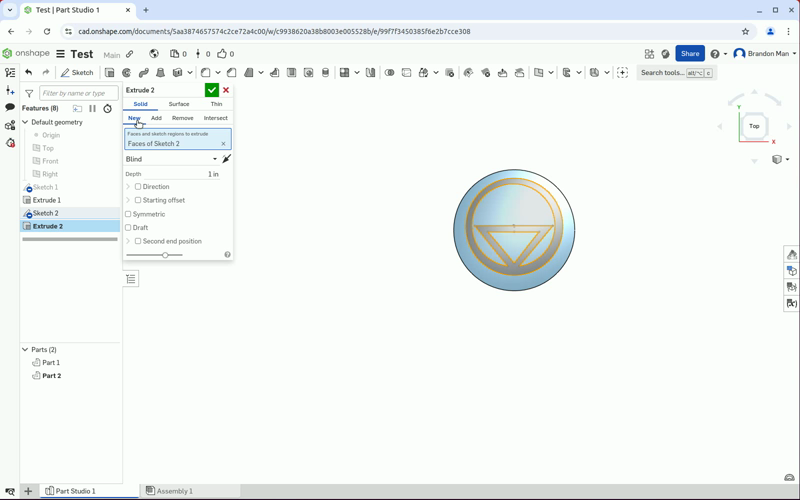
key(tab, 4)
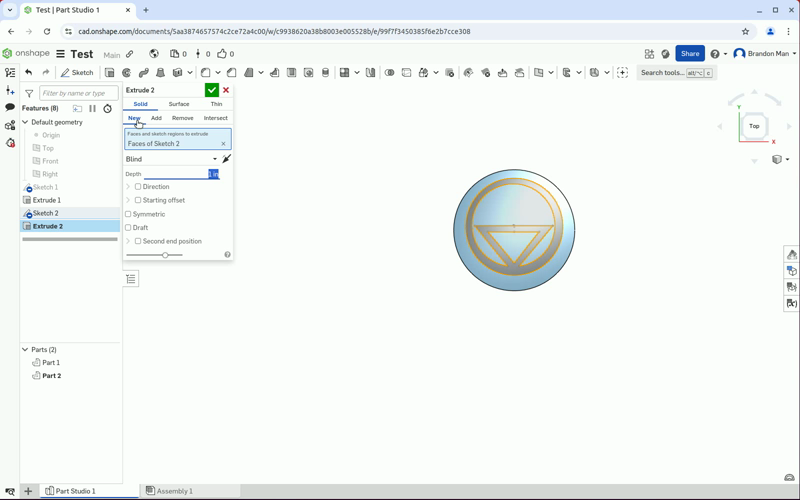
text(3.851)
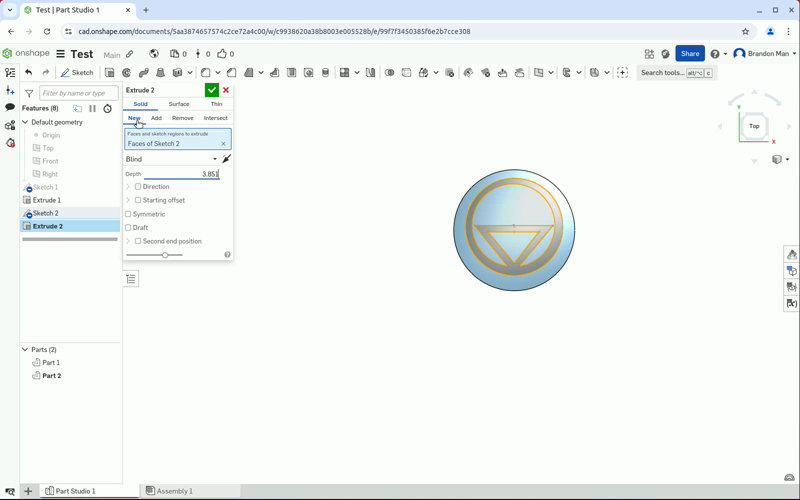
key(enter)
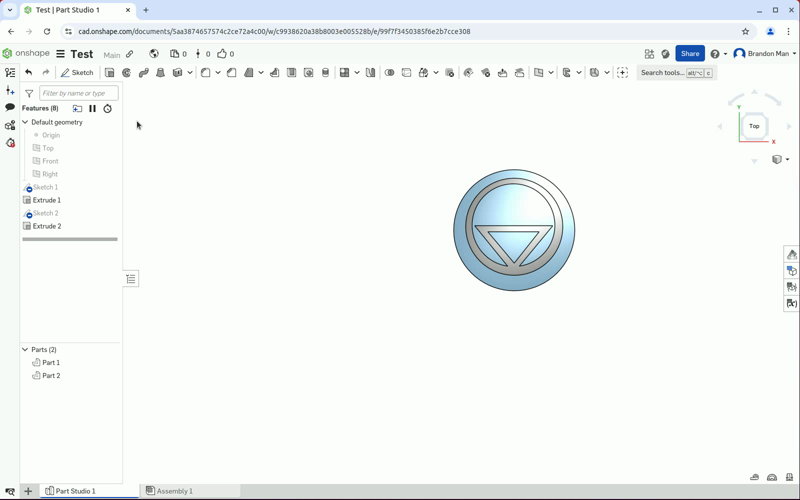
key(shift+h)
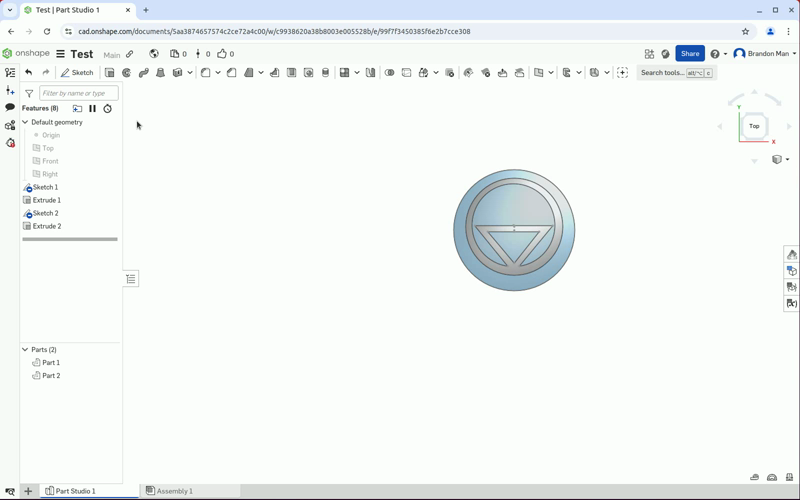
key(shift+h)
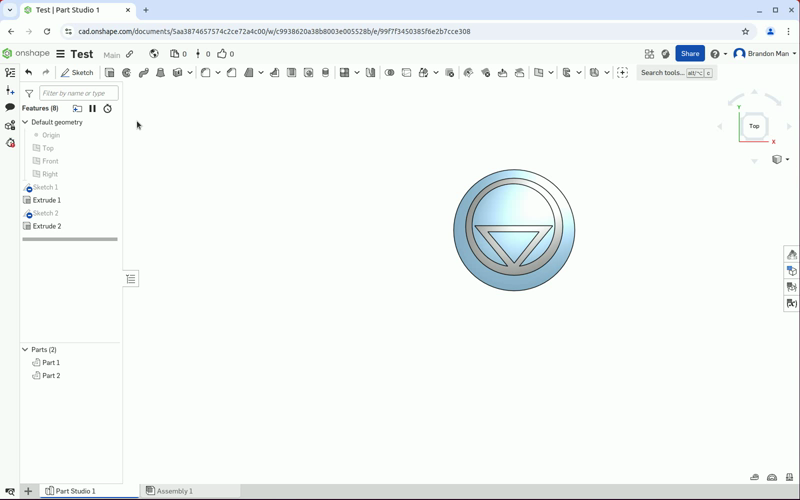
mouse_move(73, 189)
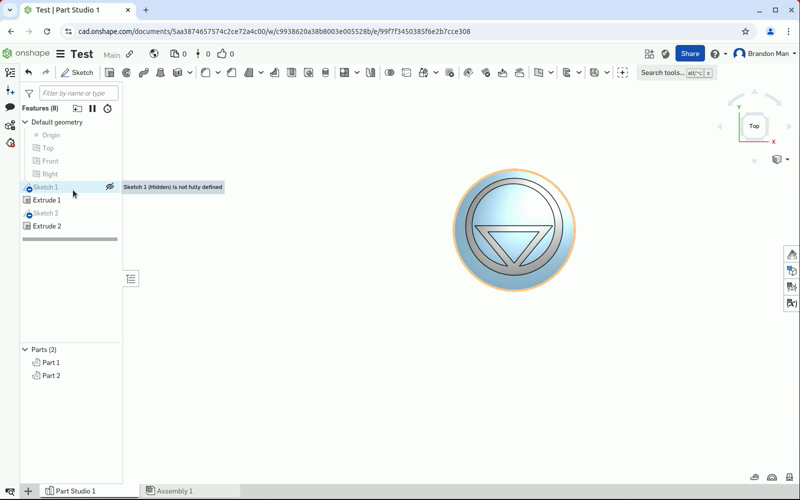
click(73, 189)
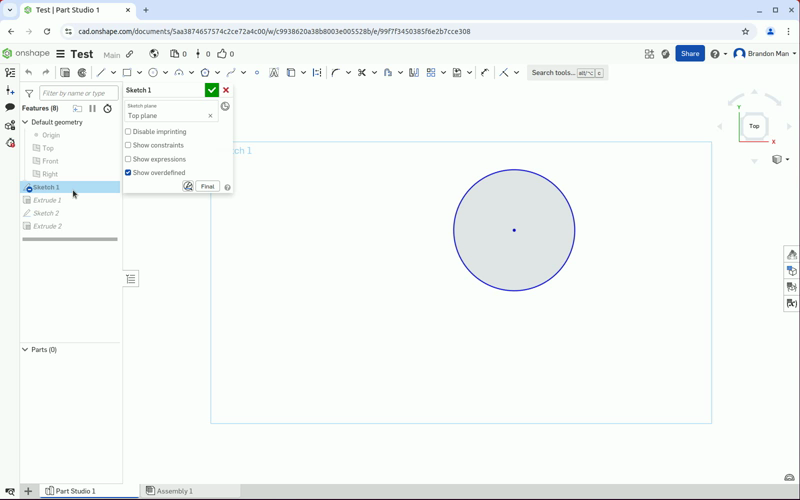
mouse_move(229, 92)
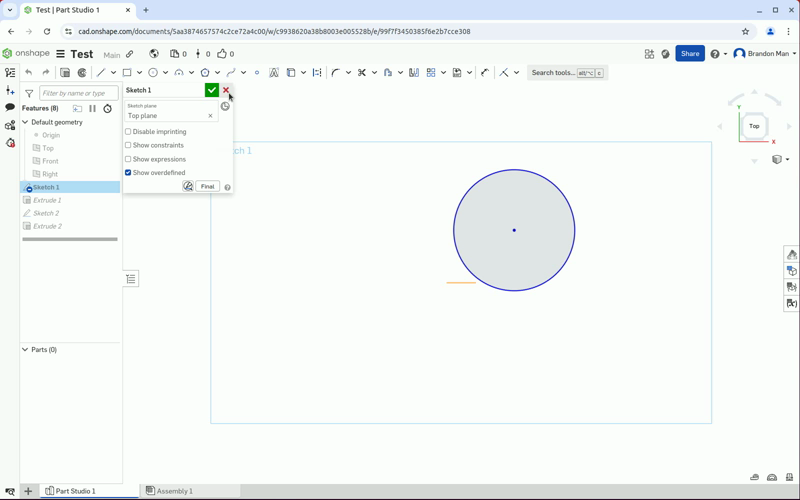
click(229, 92)
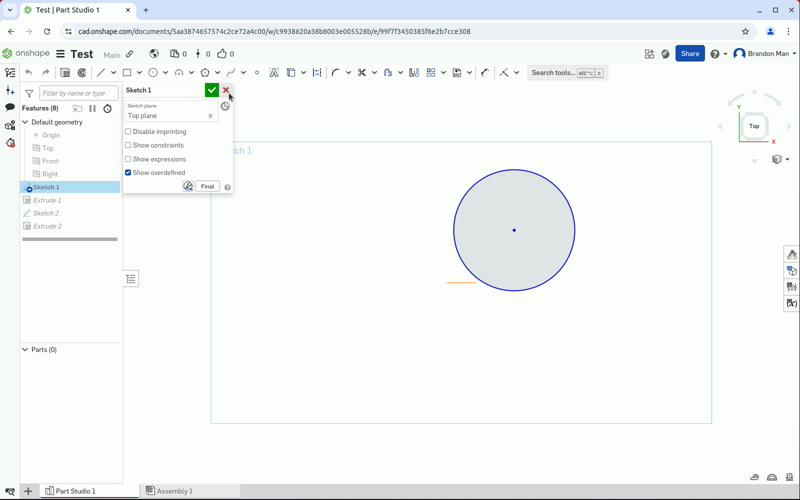
key(shift+s)
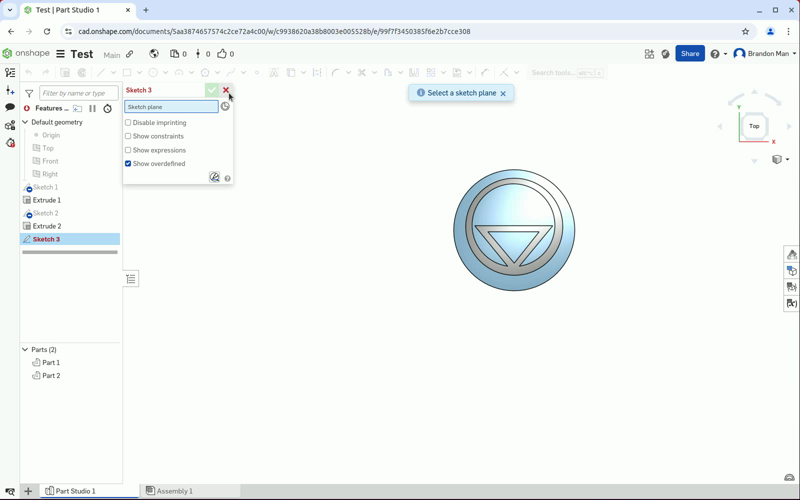
mouse_move(73, 150)
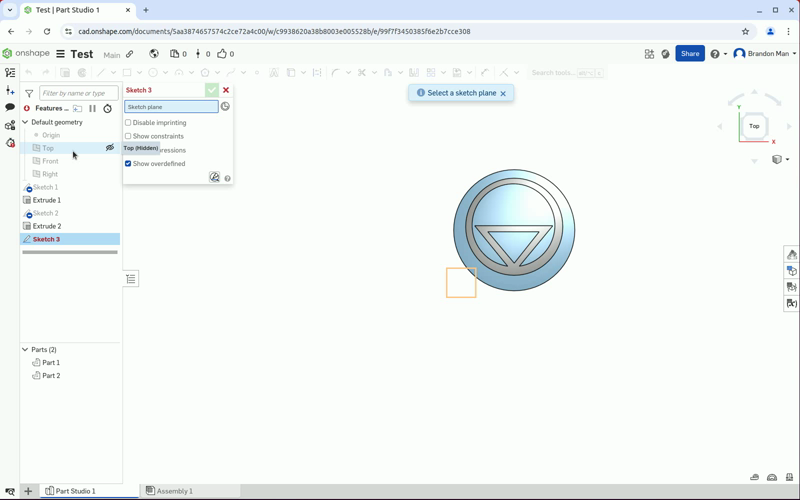
click(73, 150)
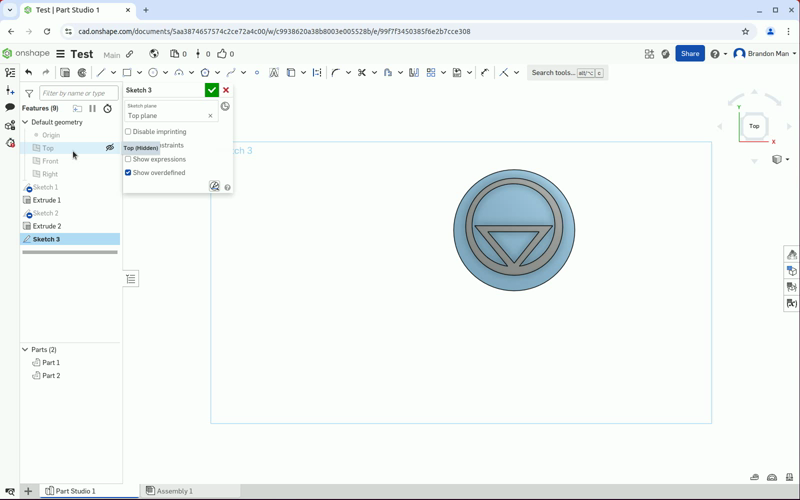
mouse_move(73, 352)
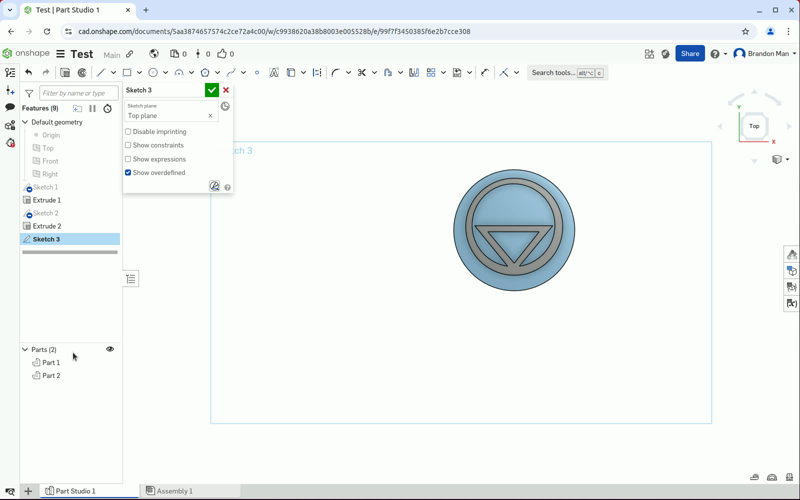
key(y)
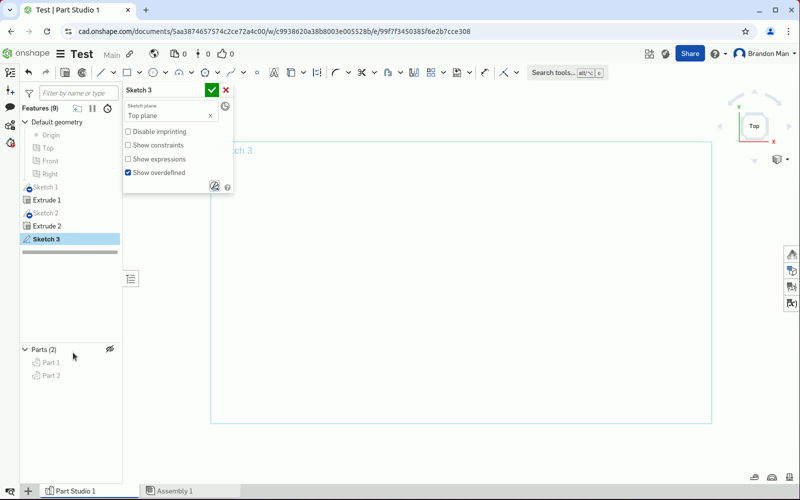
key(l)
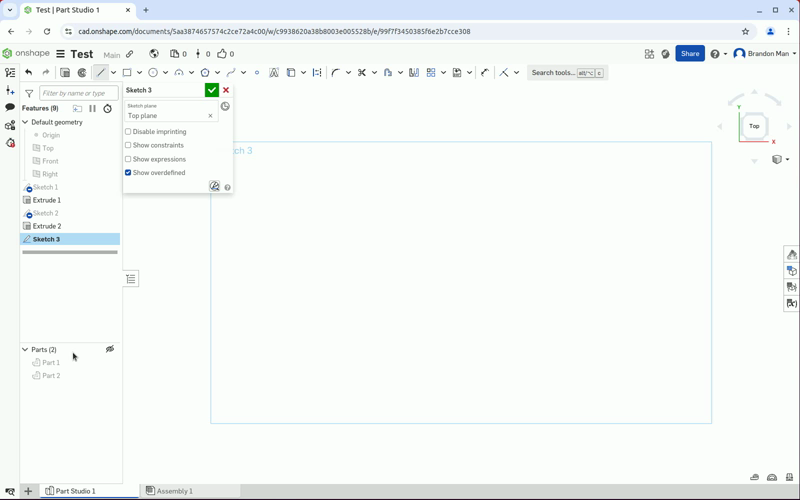
key_down(shift)
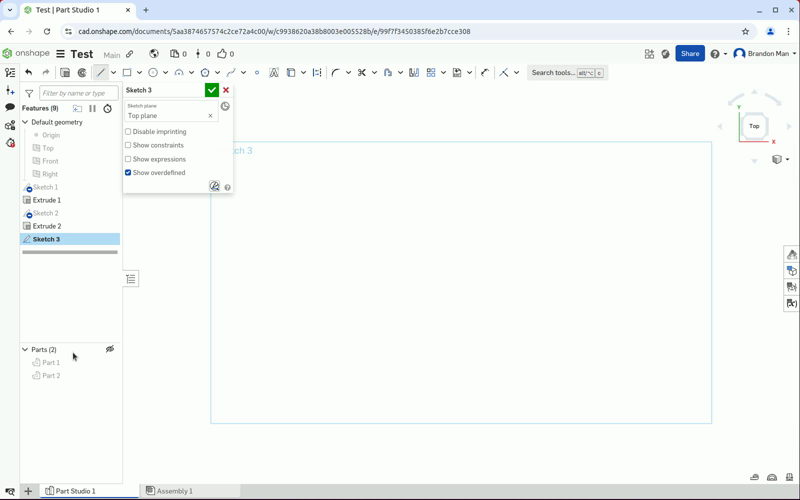
mouse_move(484, 222)
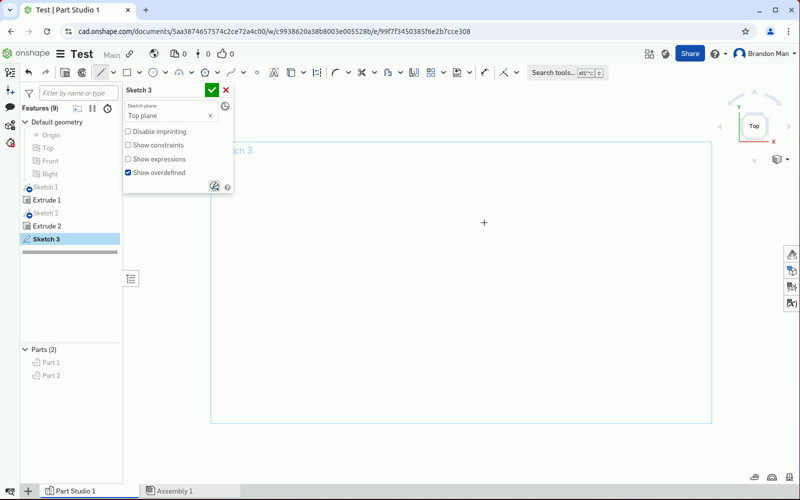
click(484, 222)
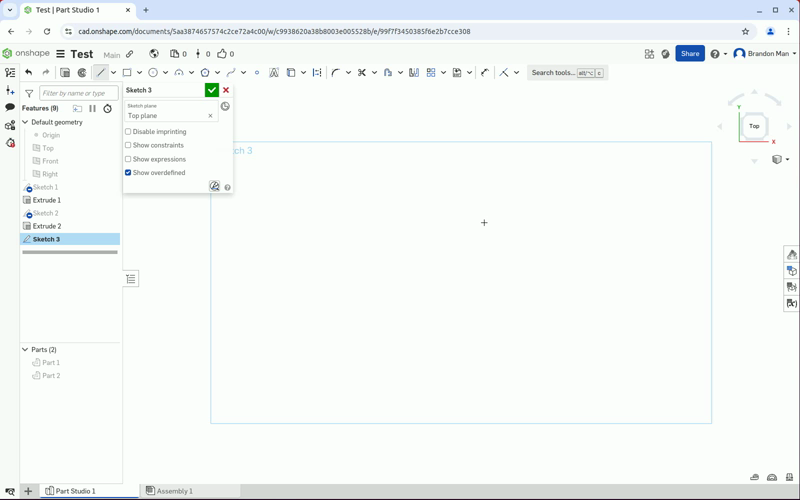
key_up(shift)
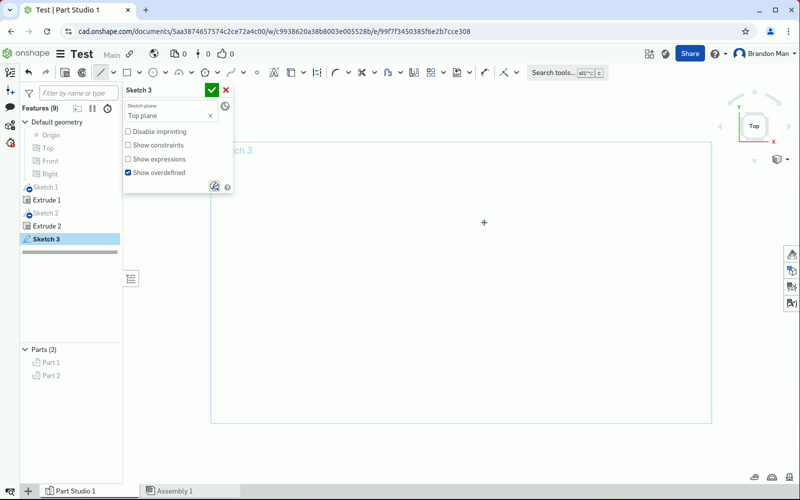
key_down(shift)
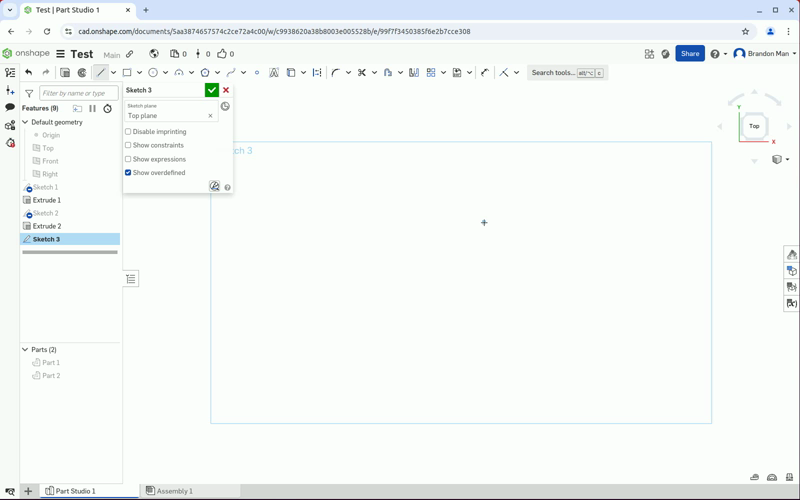
mouse_move(514, 222)
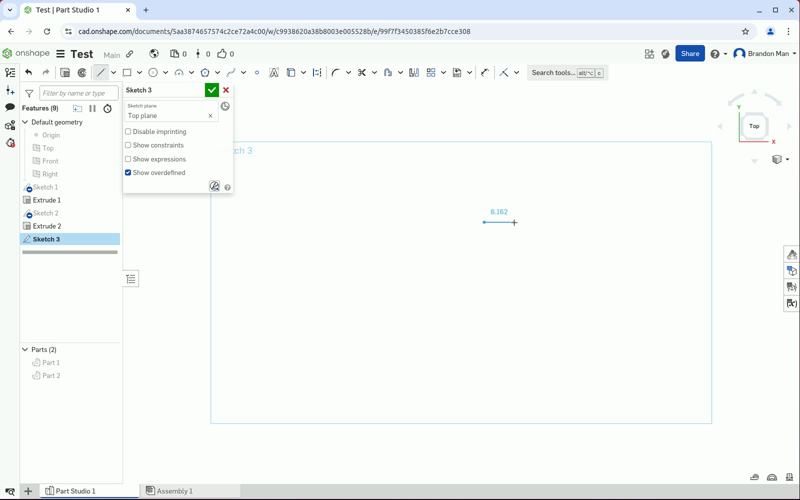
mouse_move(491, 222)
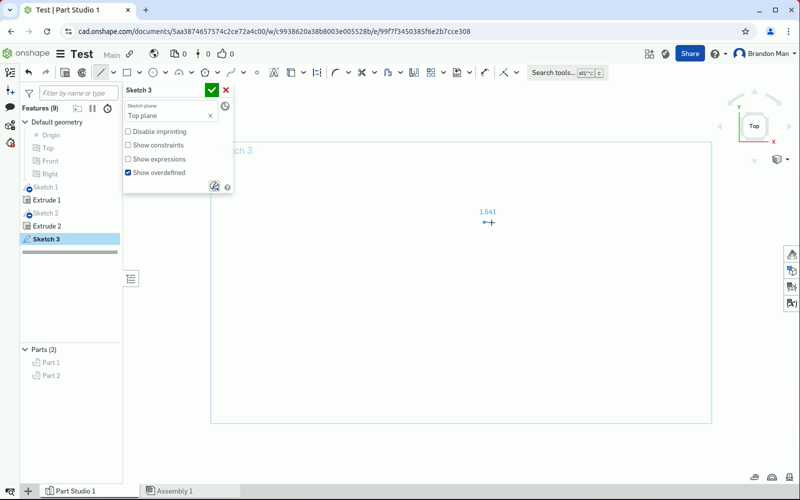
click(491, 222)
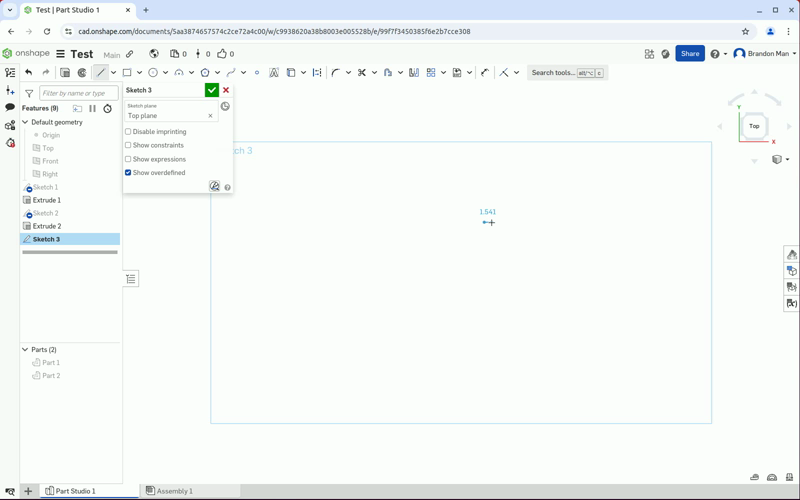
key_up(shift)
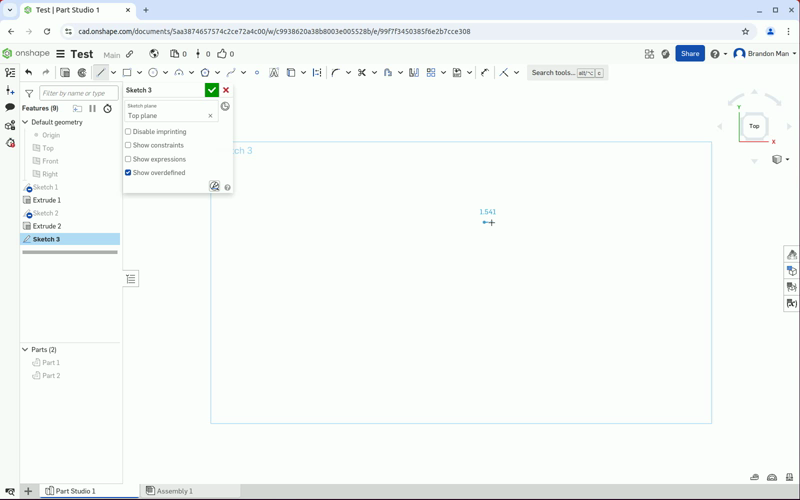
key_down(shift)
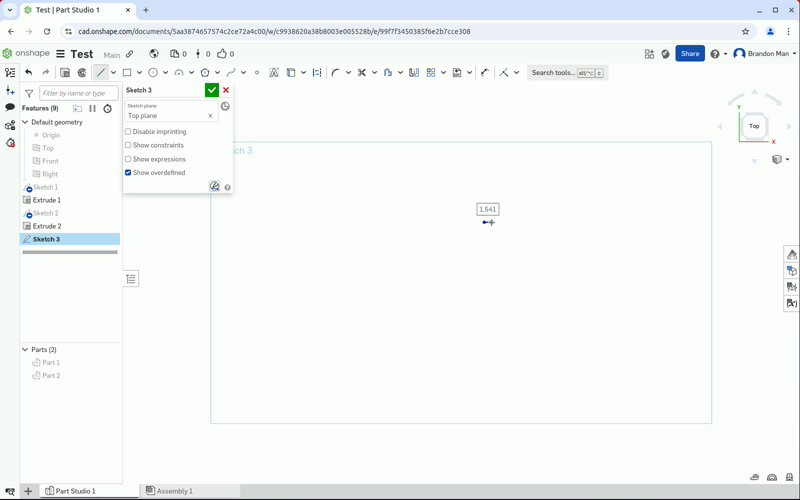
mouse_move(521, 222)
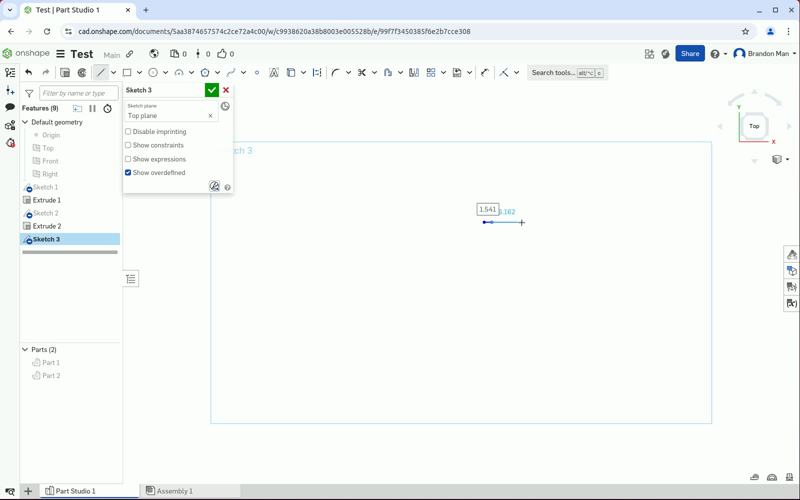
mouse_move(491, 196)
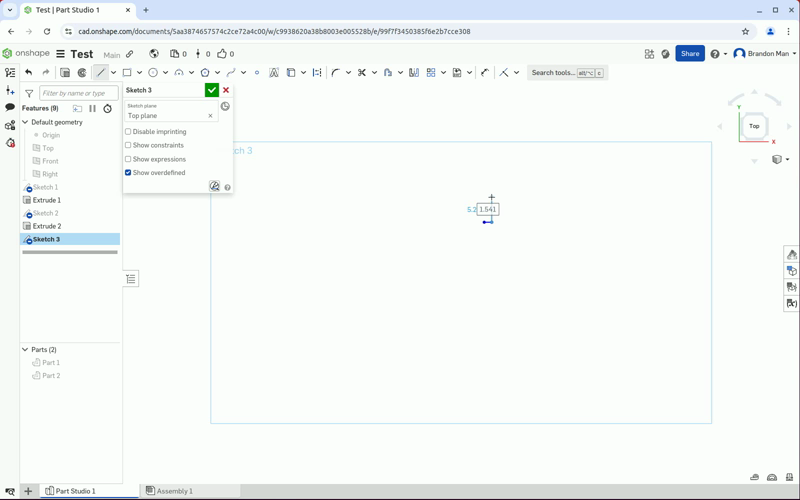
click(491, 196)
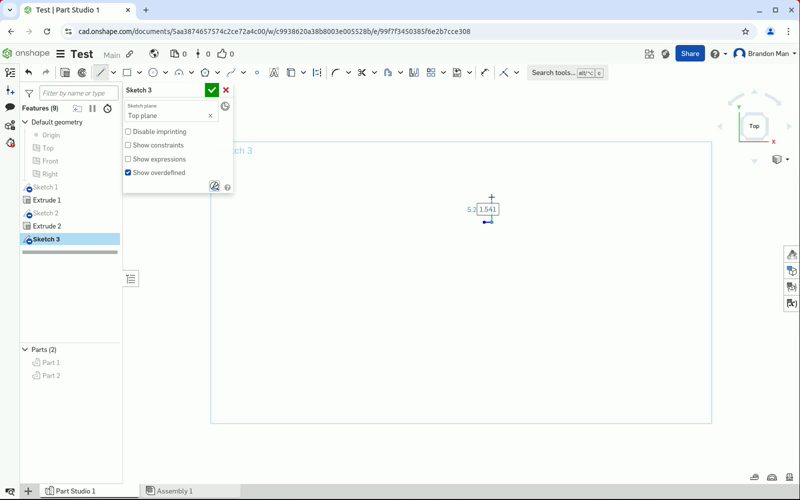
key_up(shift)
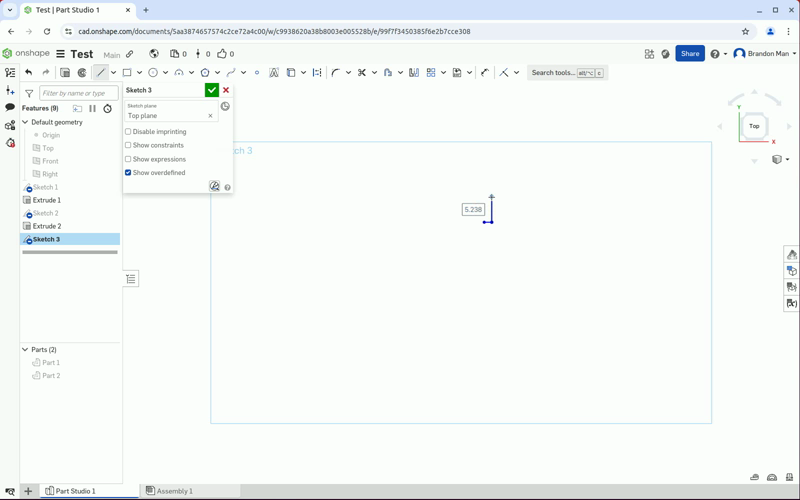
key(esc)
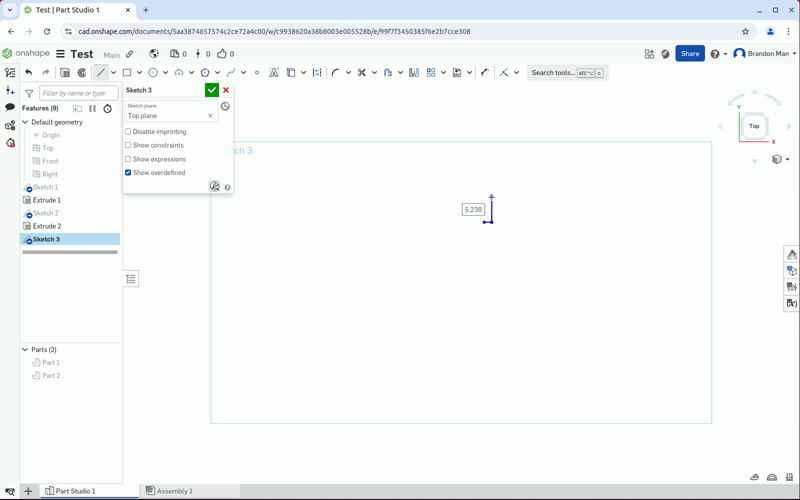
key(a)
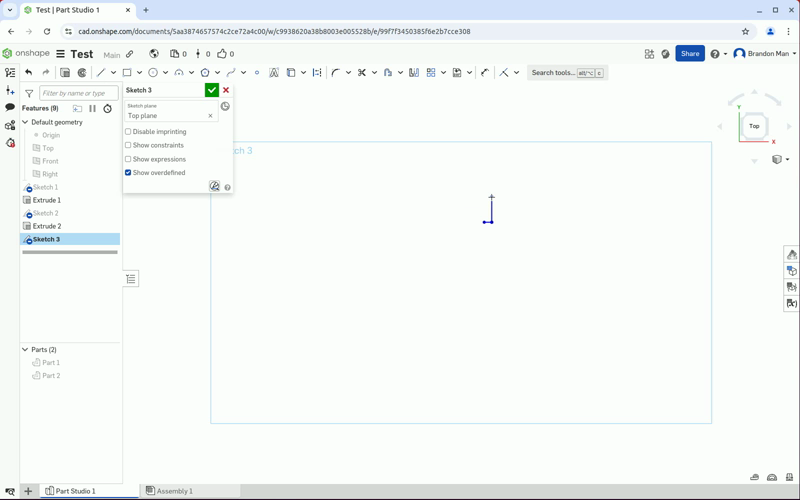
mouse_move(491, 196)
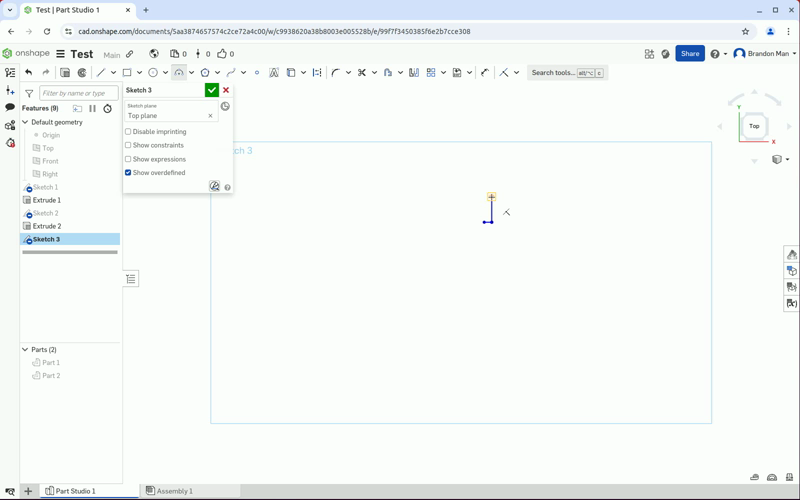
click(491, 196)
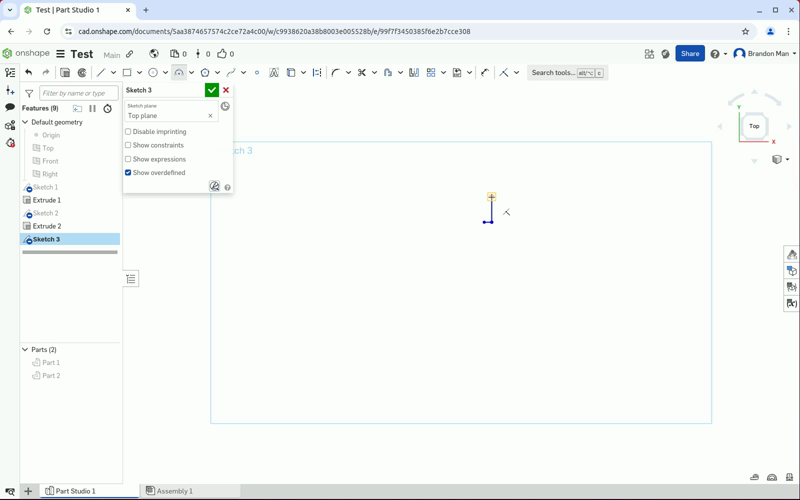
key_down(shift)
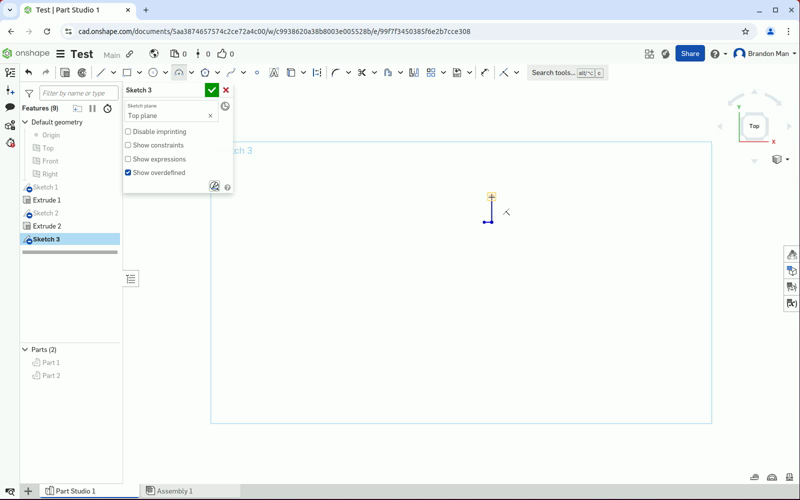
mouse_move(484, 203)
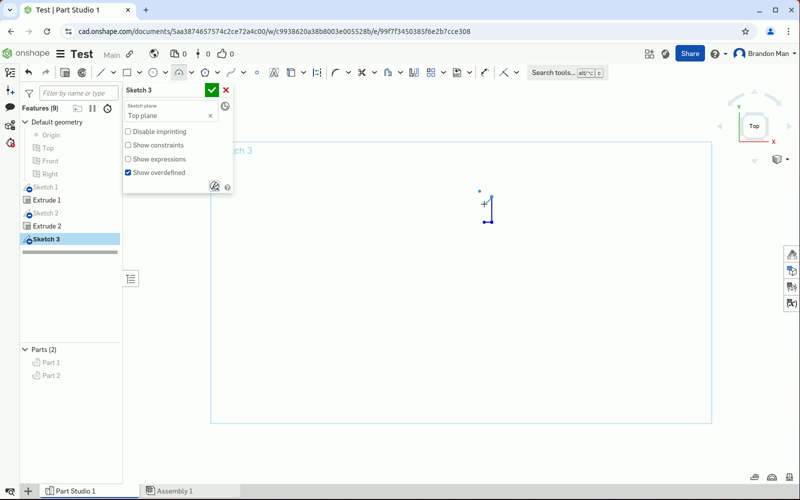
click(484, 203)
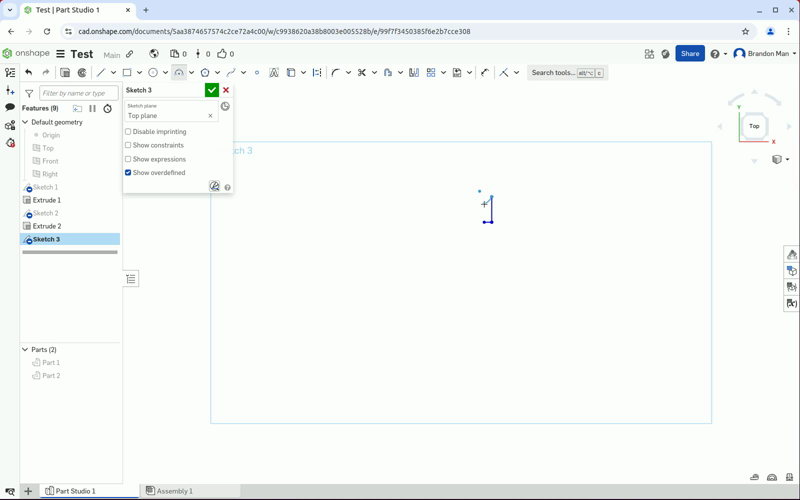
mouse_move(487, 199)
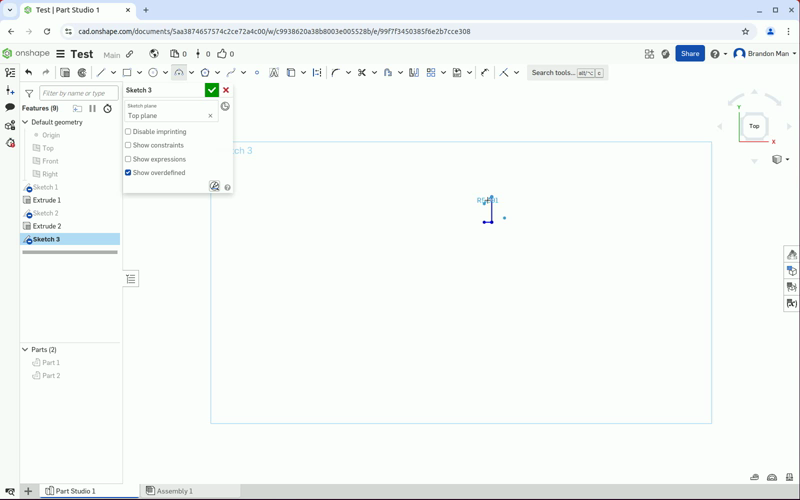
click(487, 199)
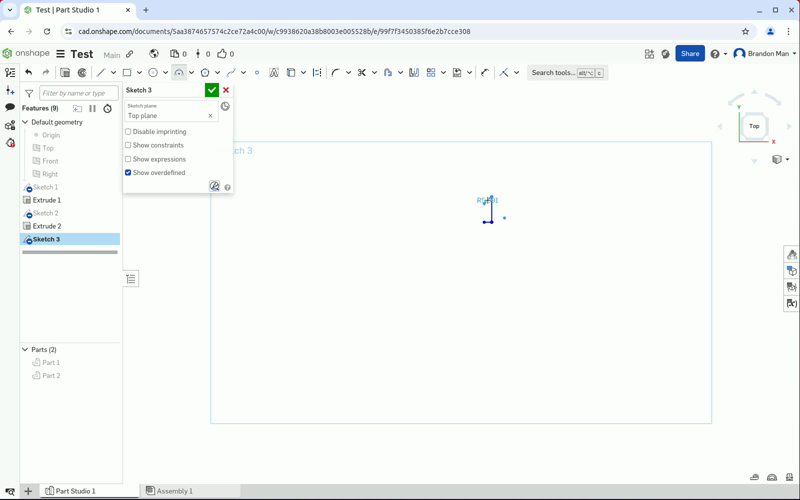
key_up(shift)
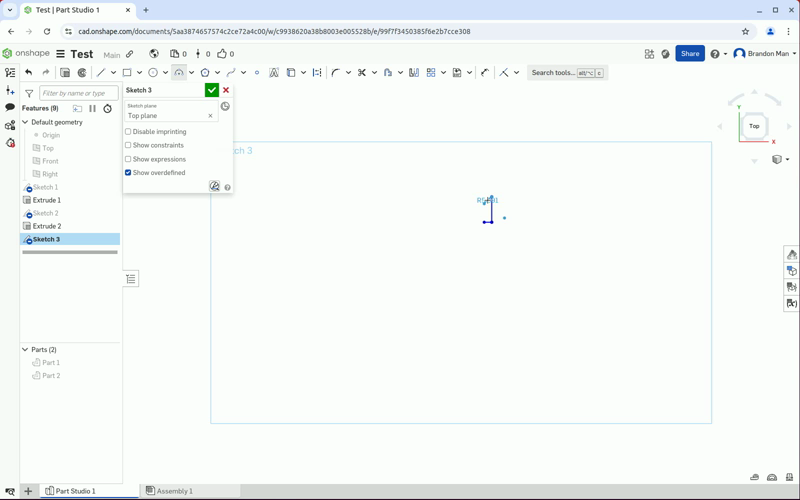
key(esc)
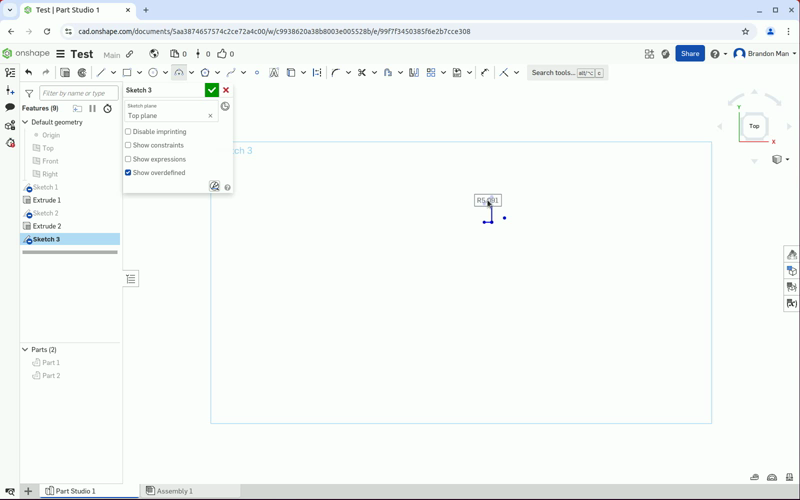
key(l)
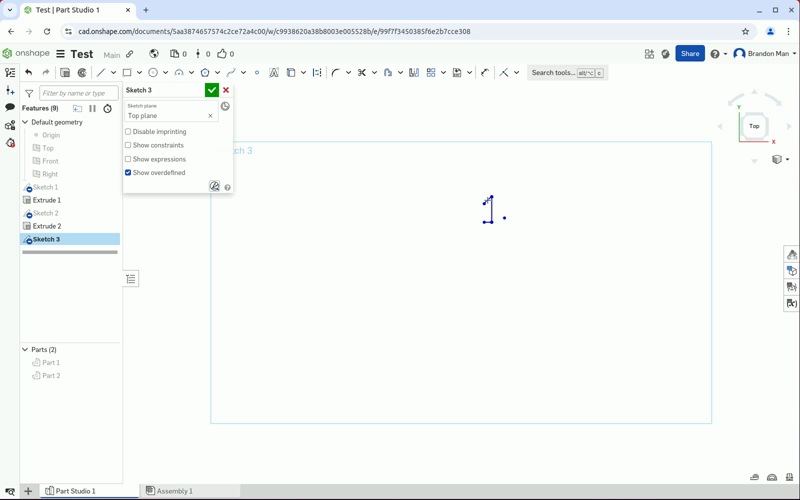
mouse_move(484, 203)
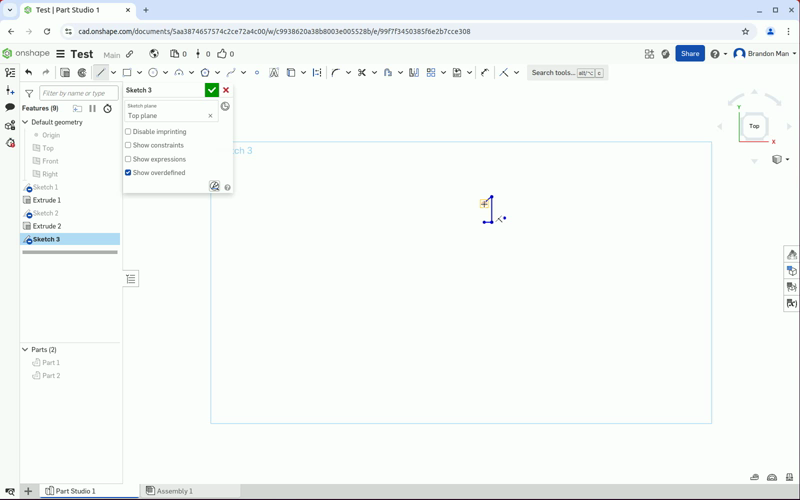
click(484, 203)
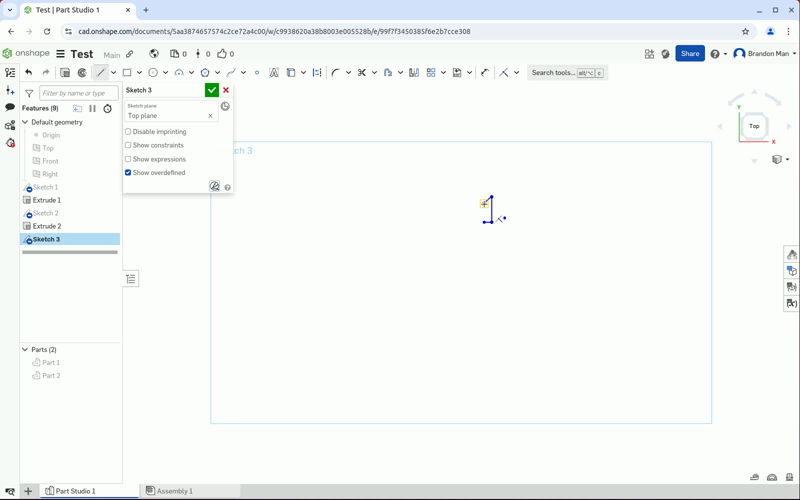
mouse_move(514, 203)
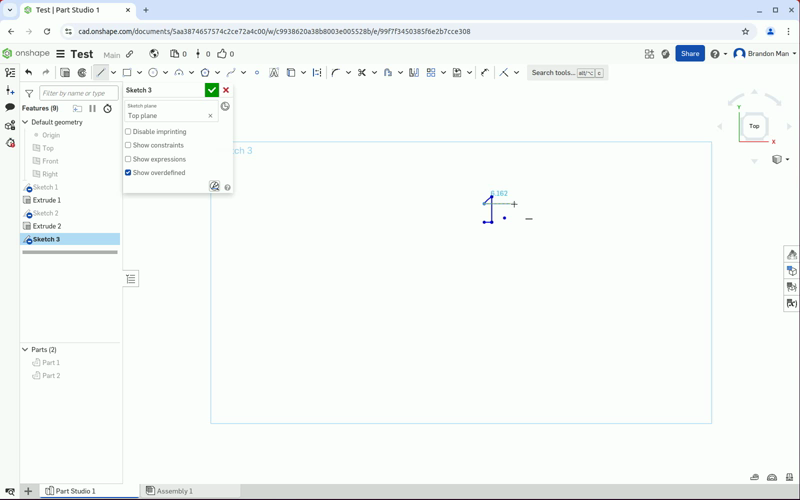
key_down(shift)
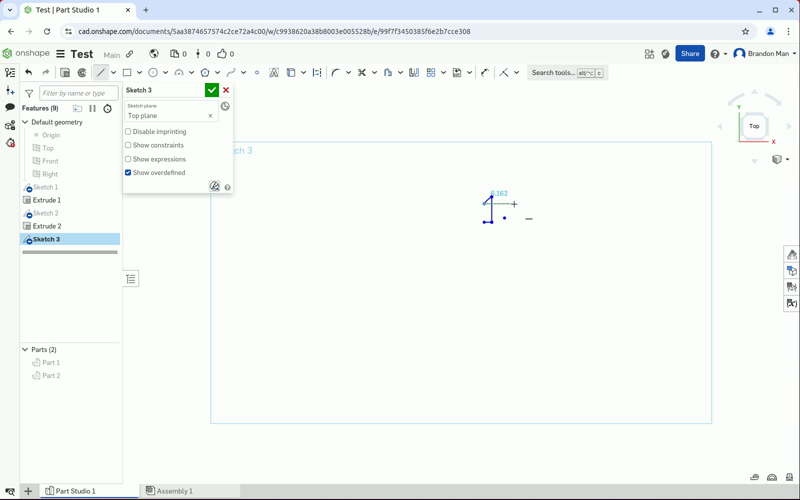
mouse_move(484, 222)
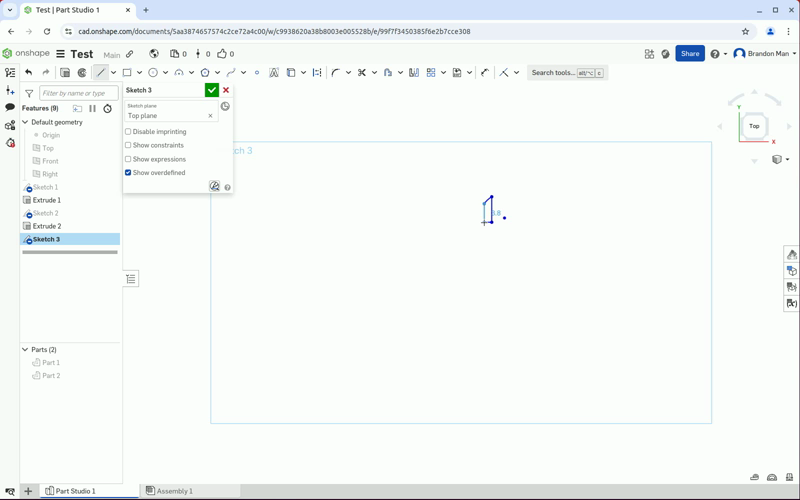
key_up(shift)
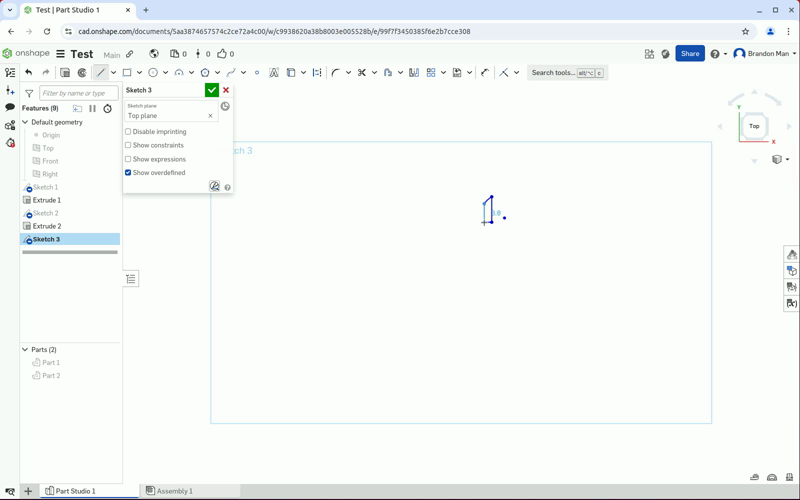
click(484, 222)
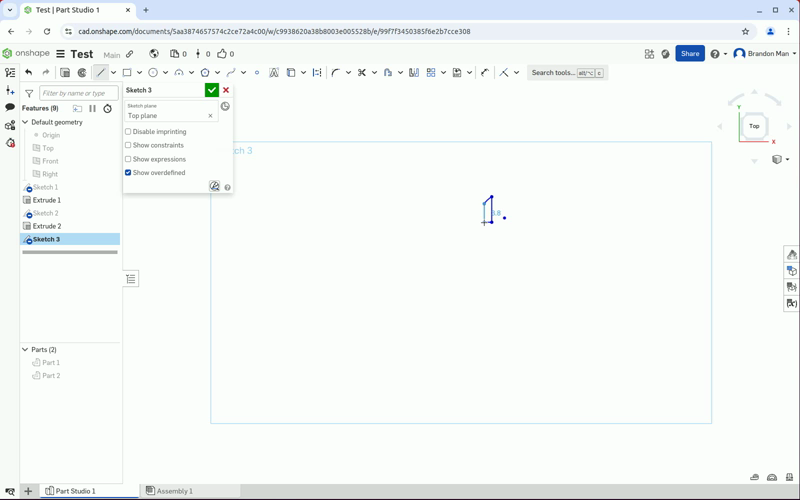
key(esc)
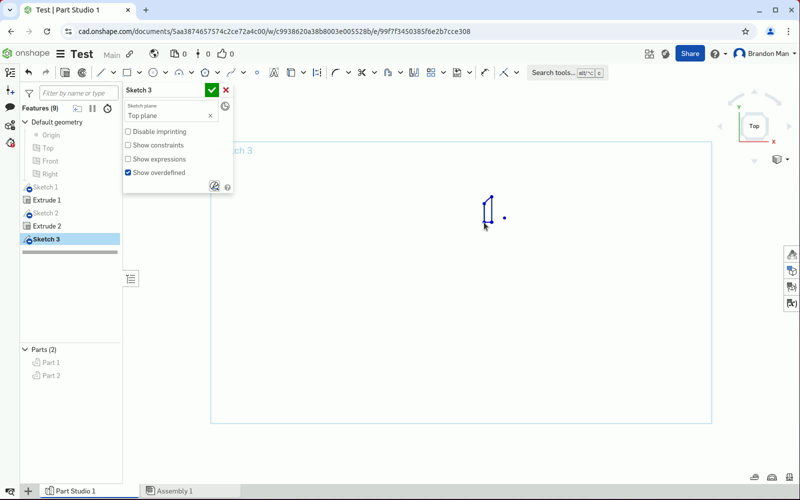
mouse_move(484, 213)
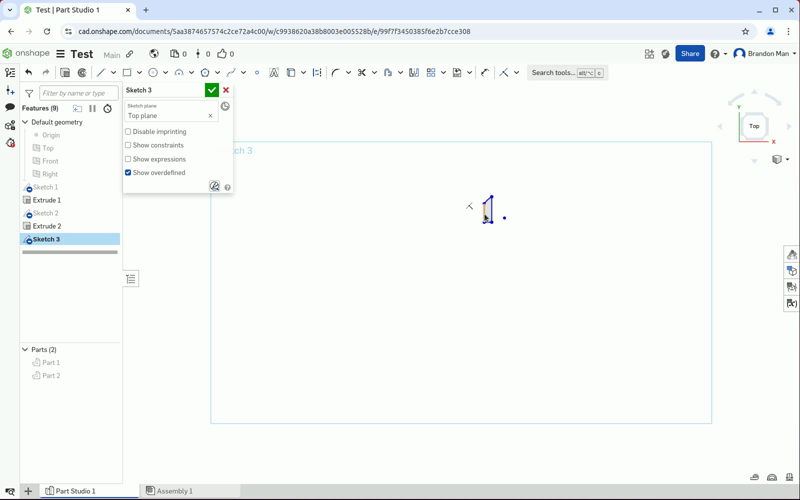
scroll(6)
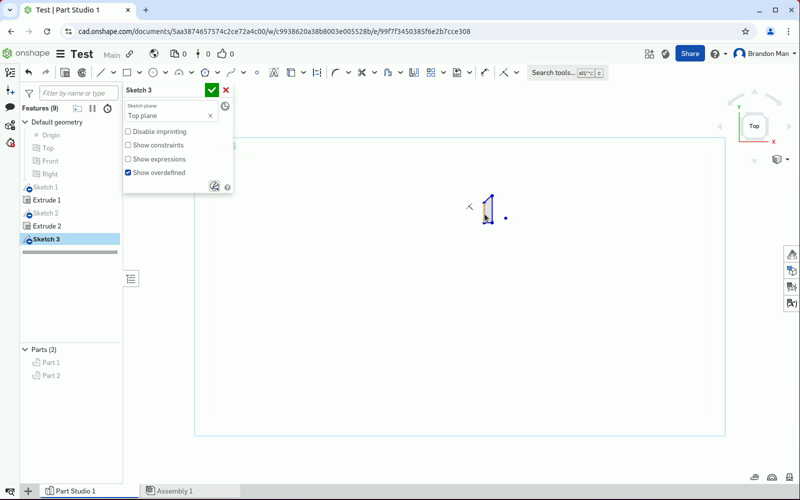
scroll(6)
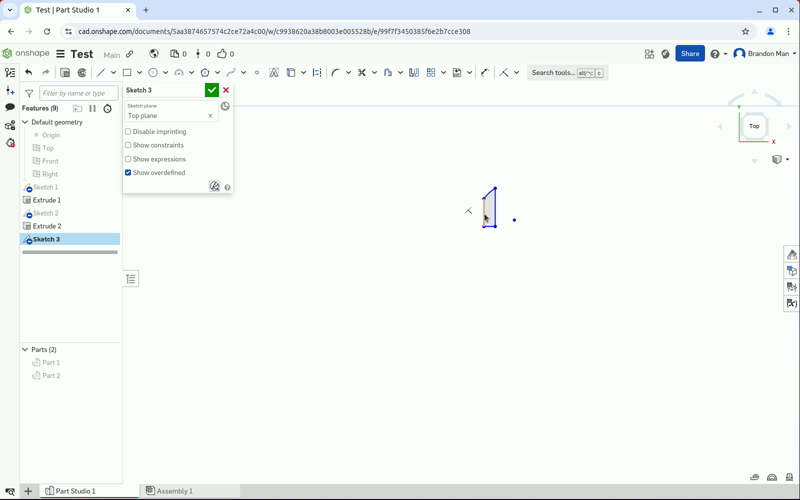
scroll(6)
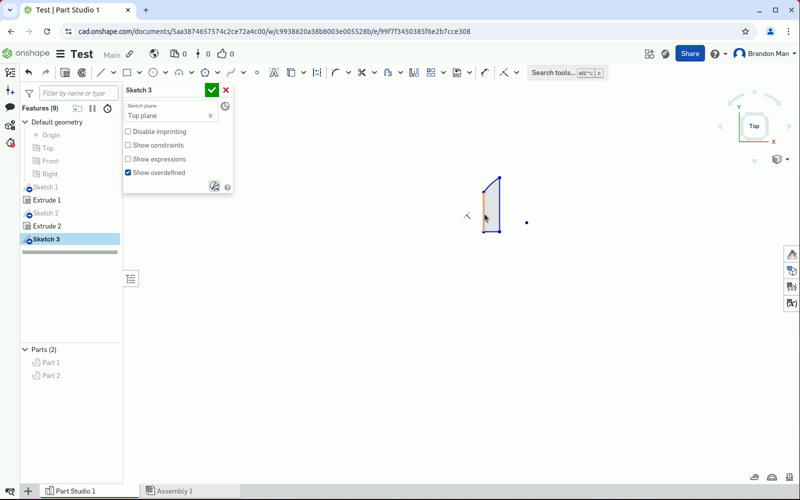
scroll(6)
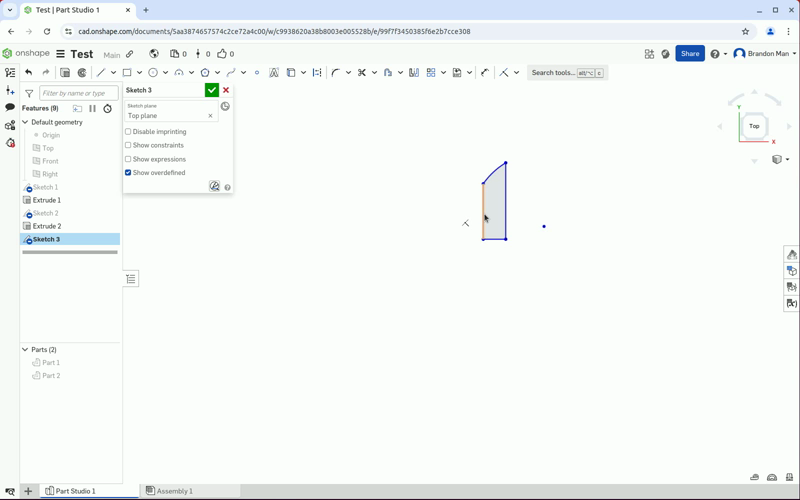
scroll(6)
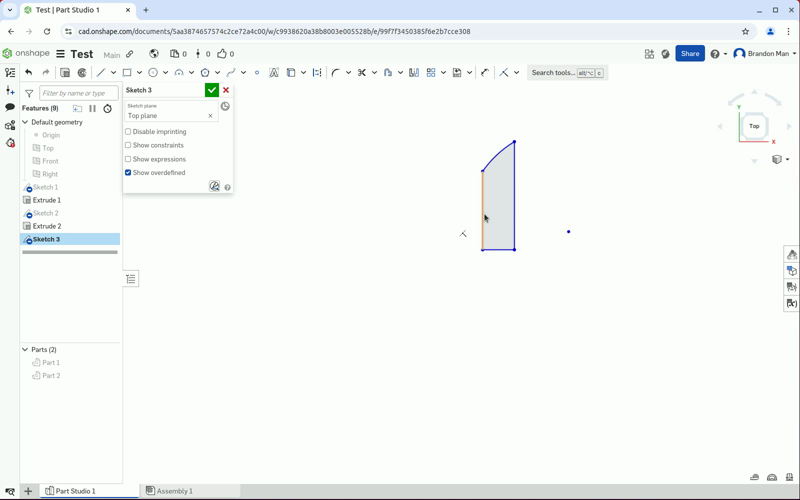
scroll(6)
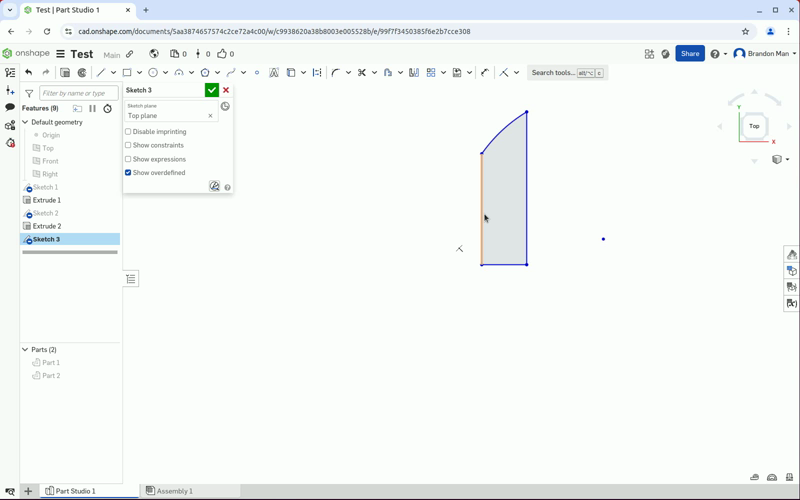
scroll(6)
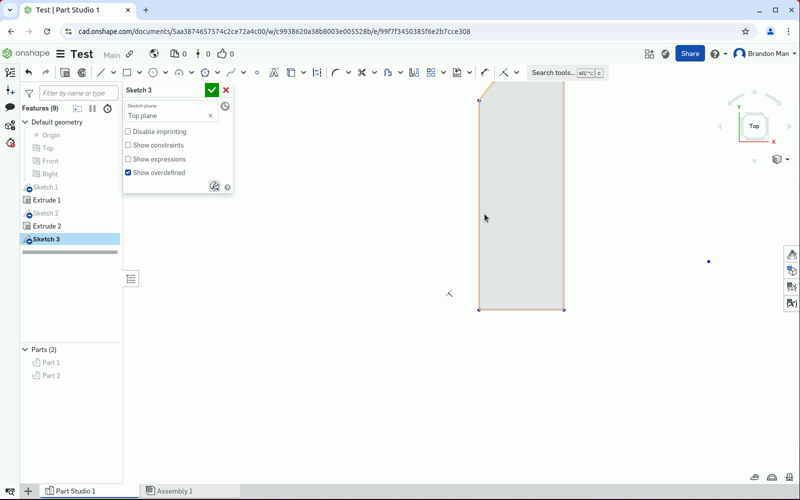
click(484, 213)
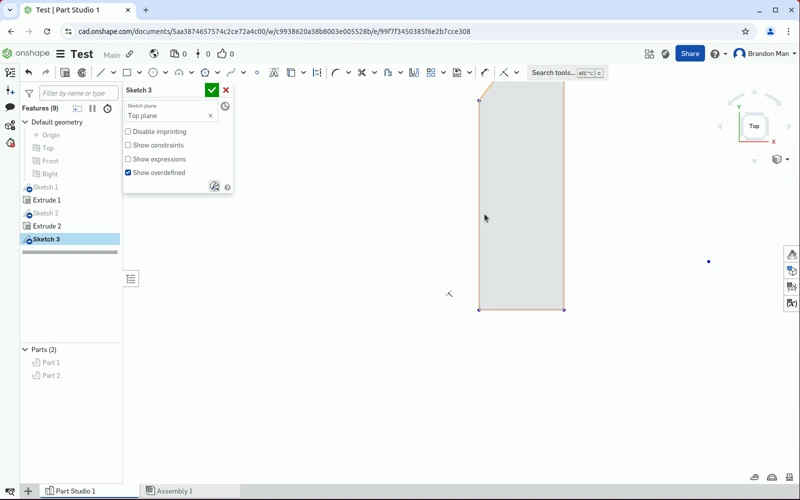
scroll(-6)
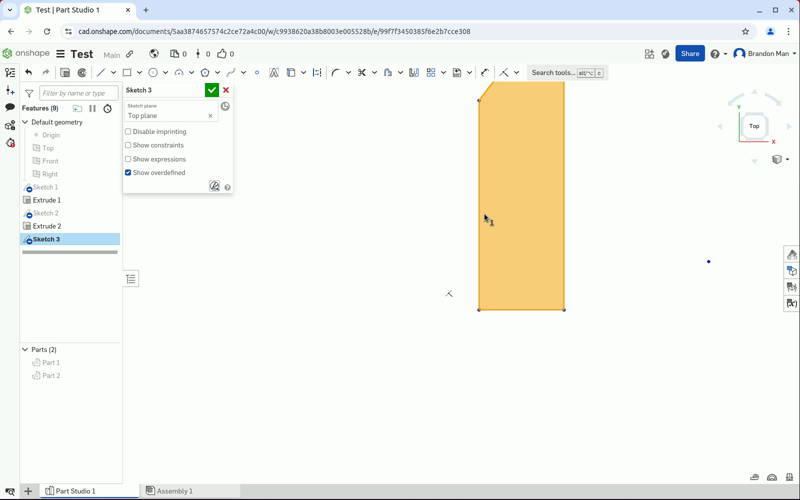
scroll(-6)
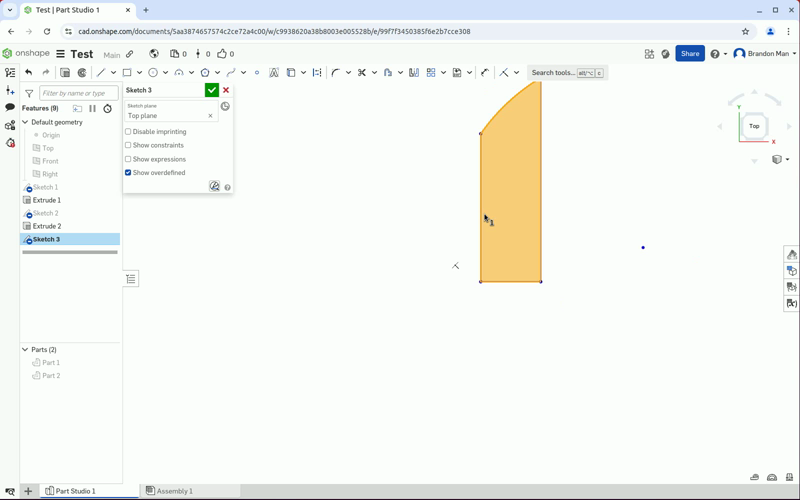
scroll(-6)
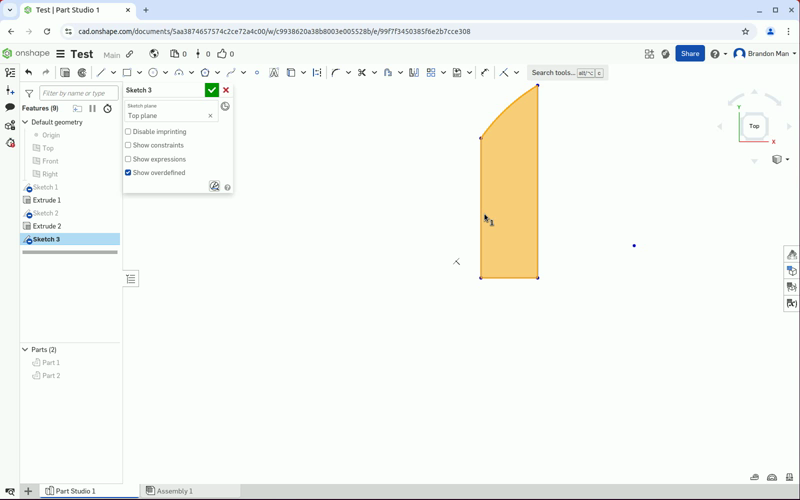
scroll(-6)
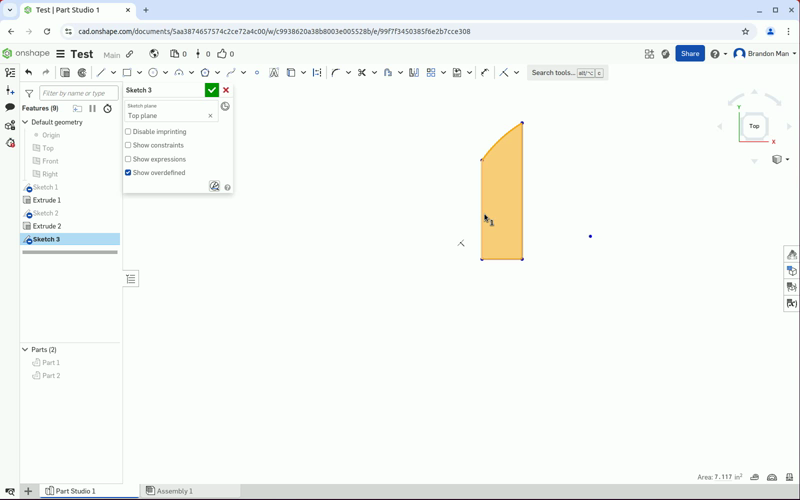
scroll(-6)
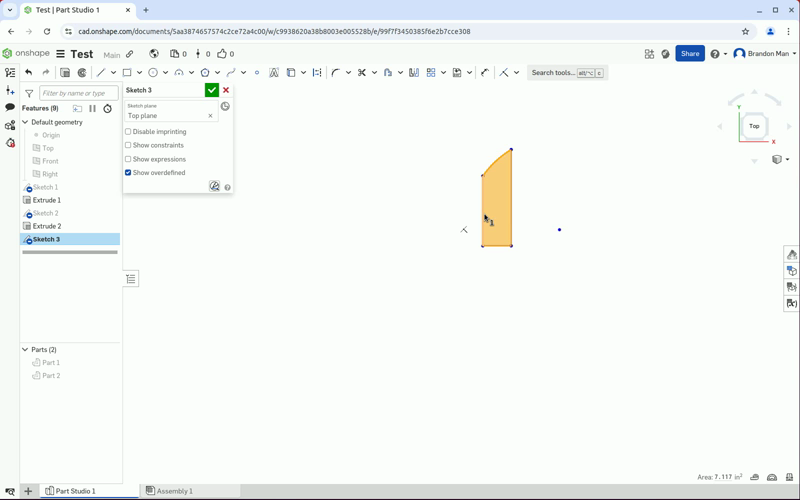
scroll(-6)
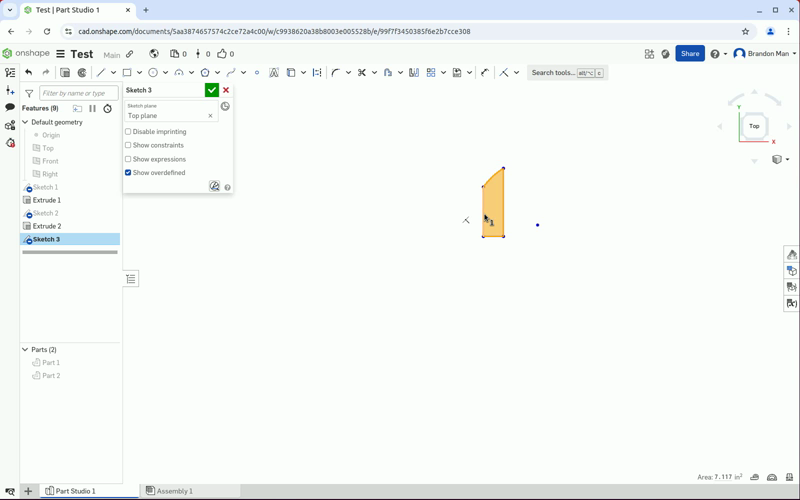
scroll(-6)
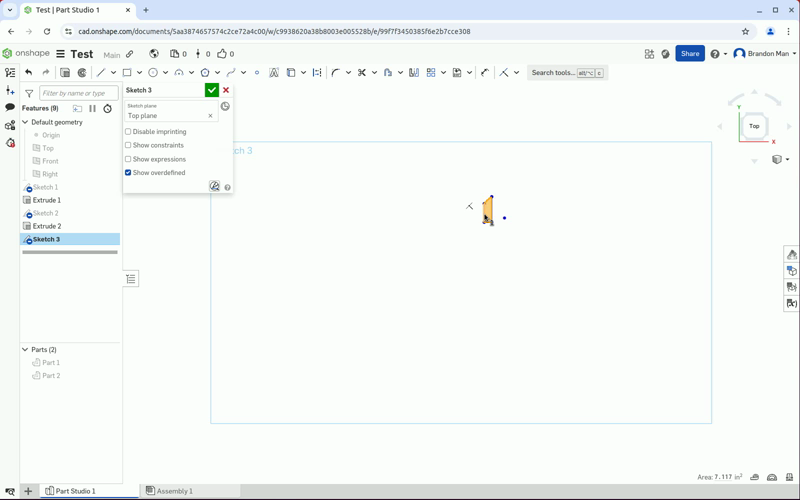
mouse_move(73, 352)
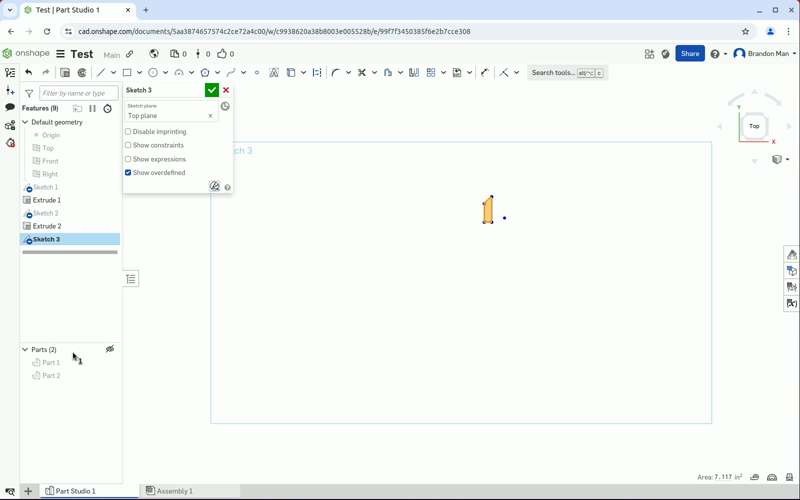
key(shift+y)
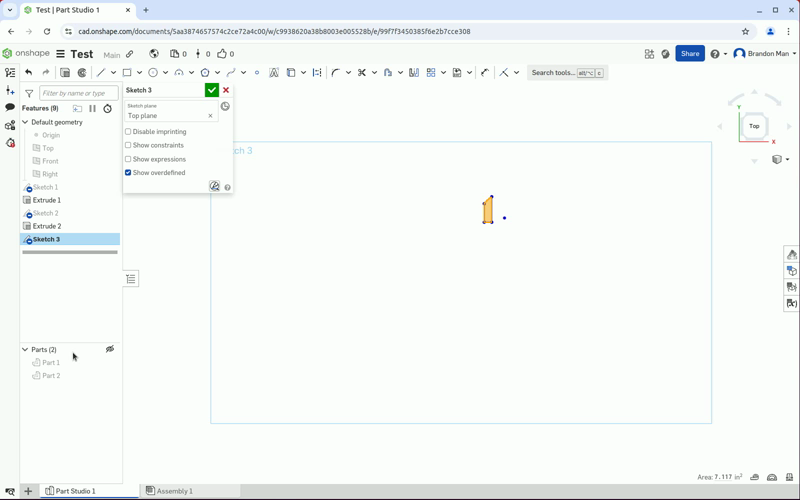
key(shift+e)
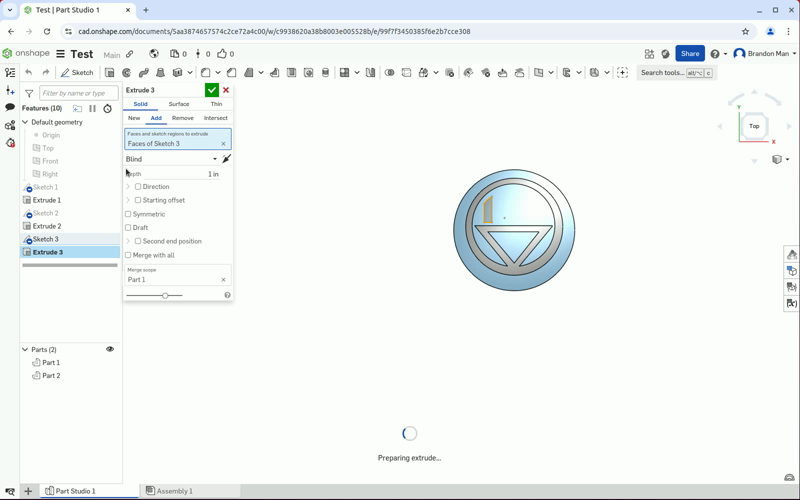
mouse_move(143, 106)
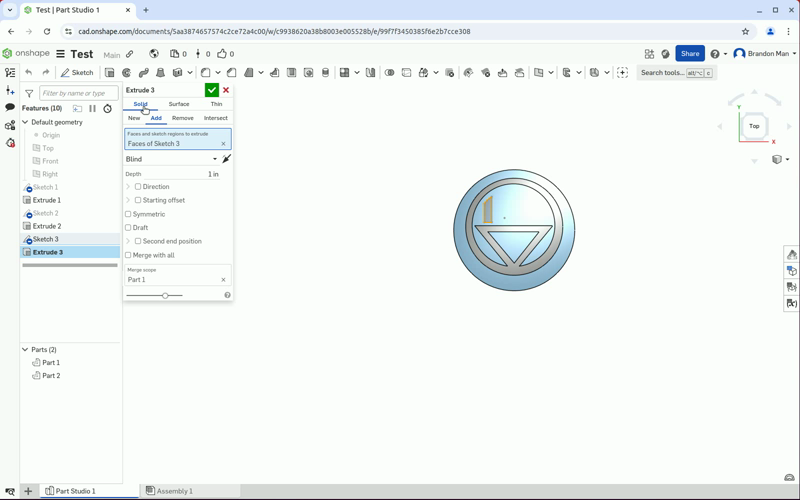
click(143, 106)
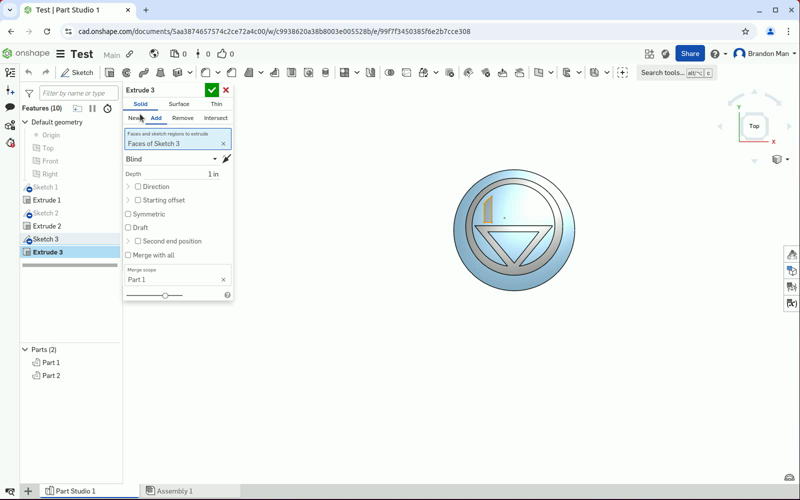
mouse_move(137, 120)
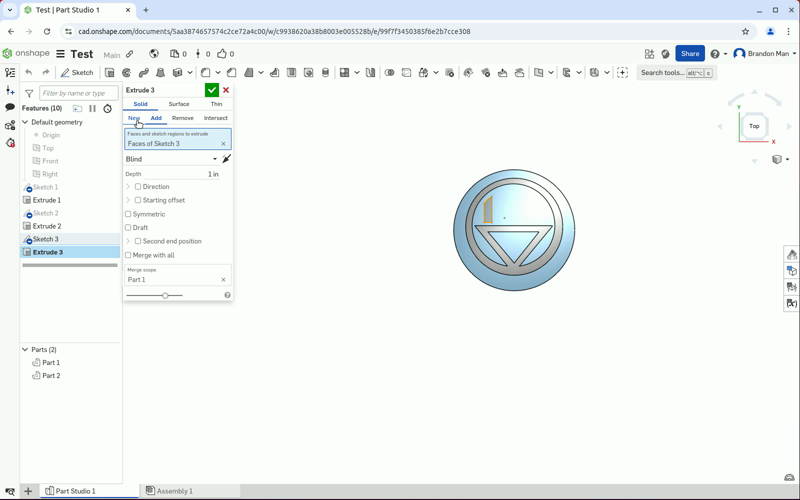
click(137, 120)
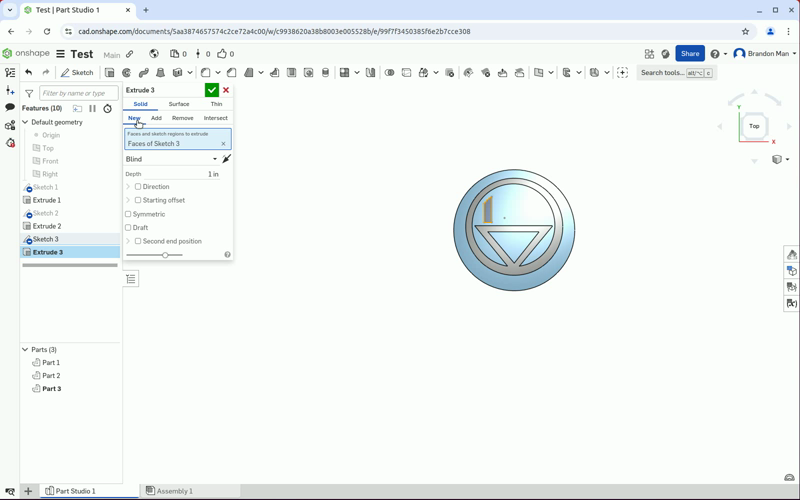
key(tab, 4)
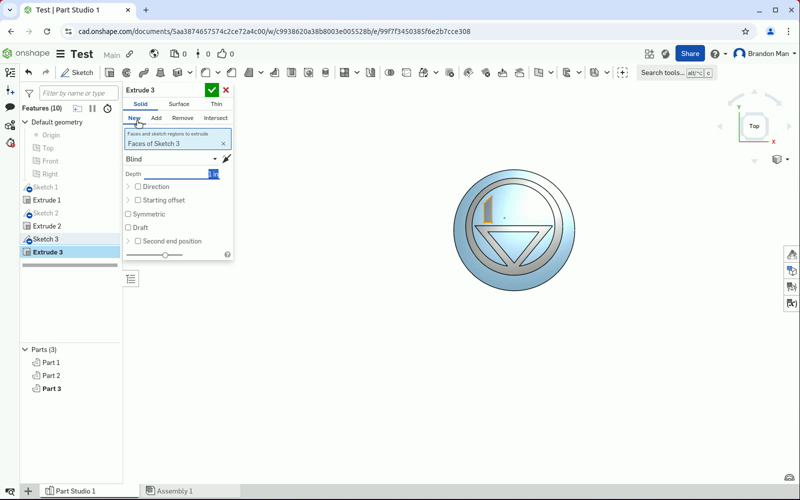
text(3.851)
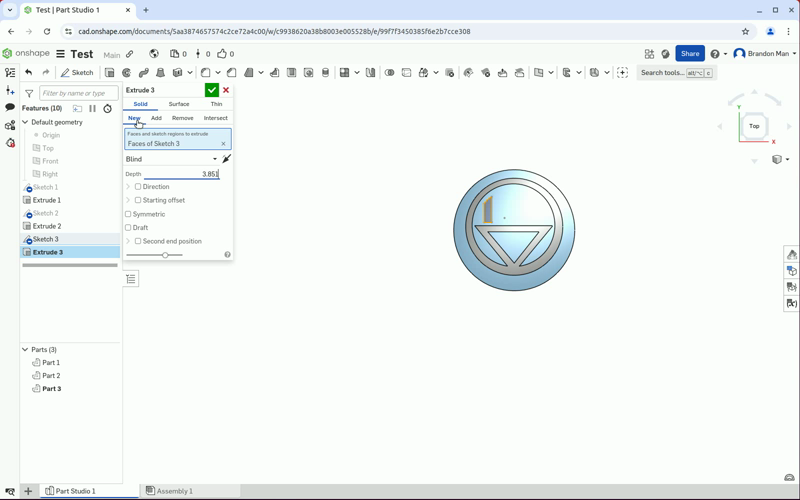
key(enter)
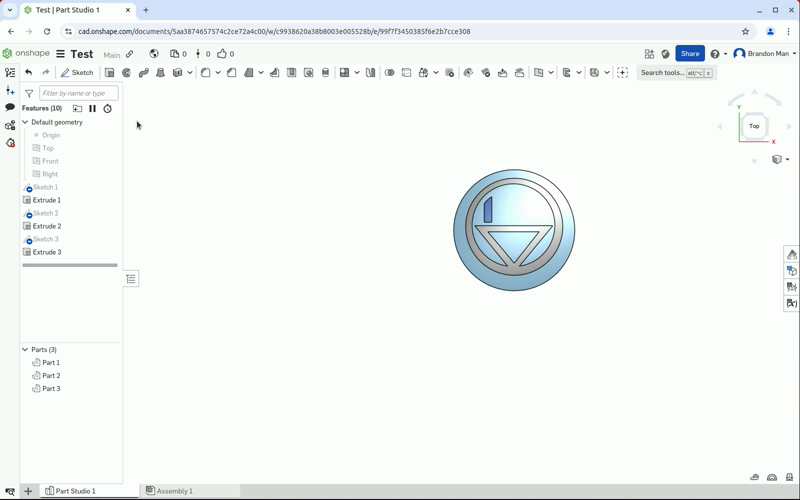
key(shift+h)
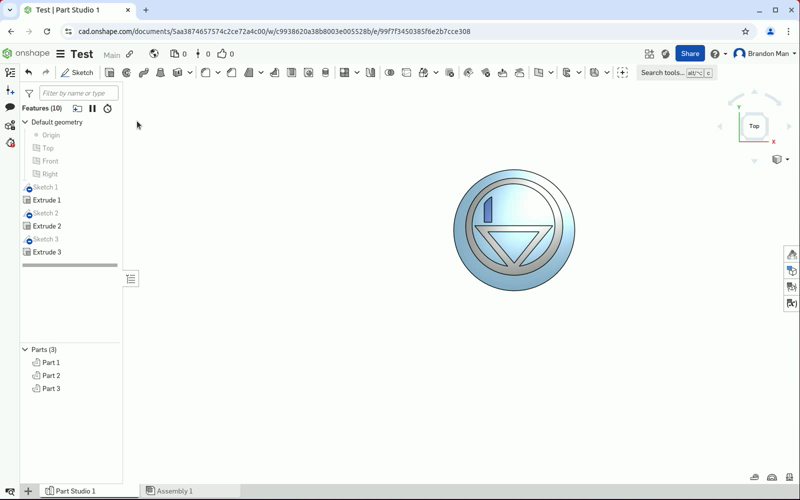
key(shift+h)
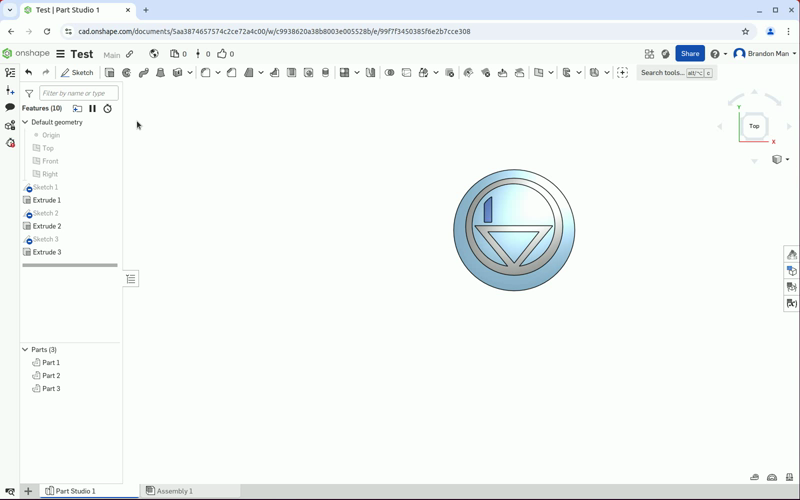
mouse_move(73, 189)
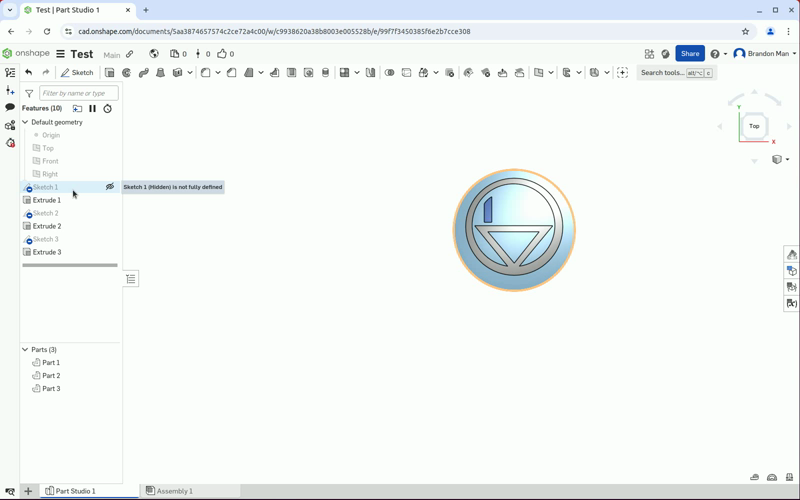
click(73, 189)
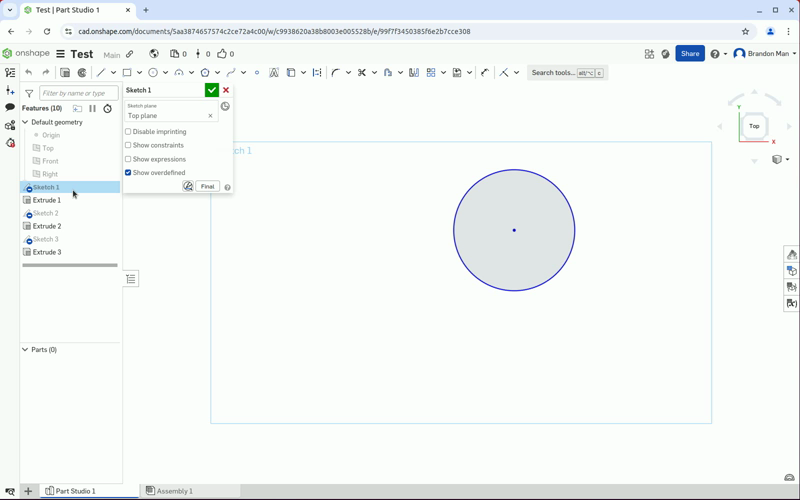
mouse_move(229, 92)
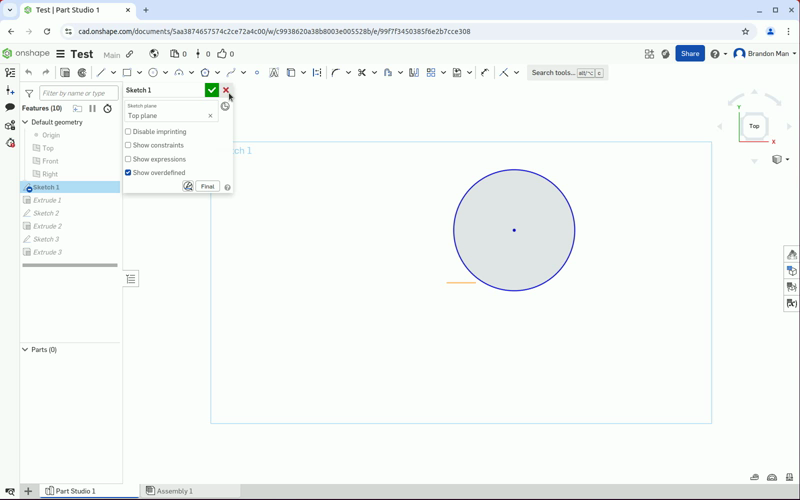
click(229, 92)
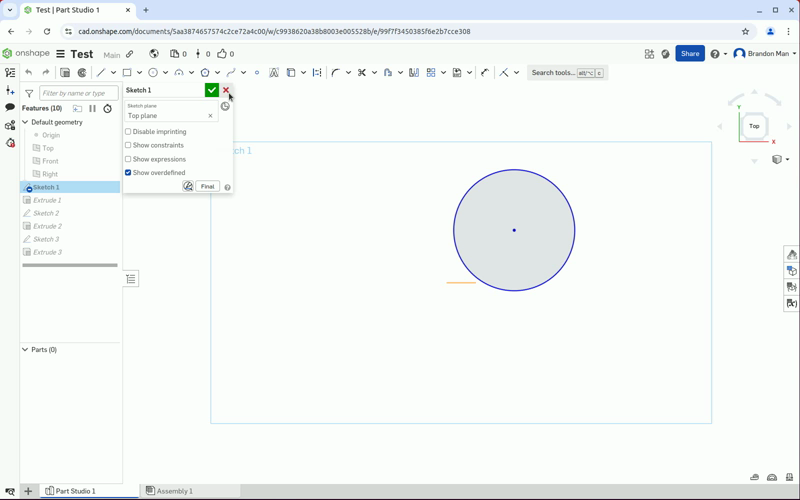
key(shift+s)
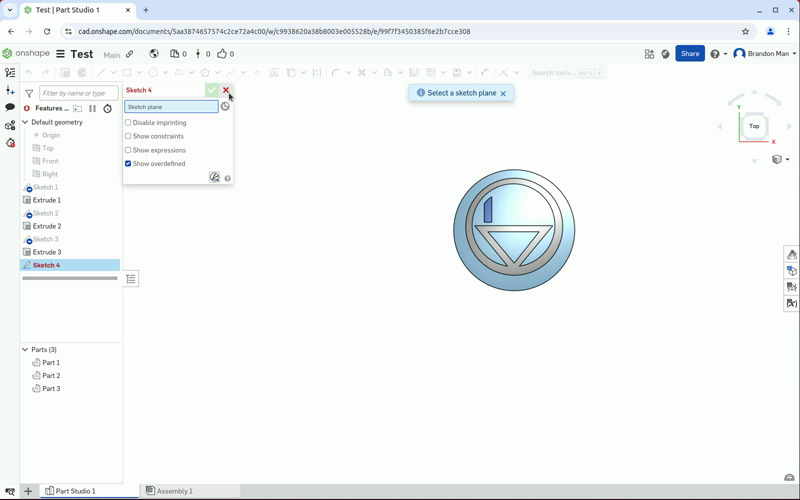
mouse_move(73, 150)
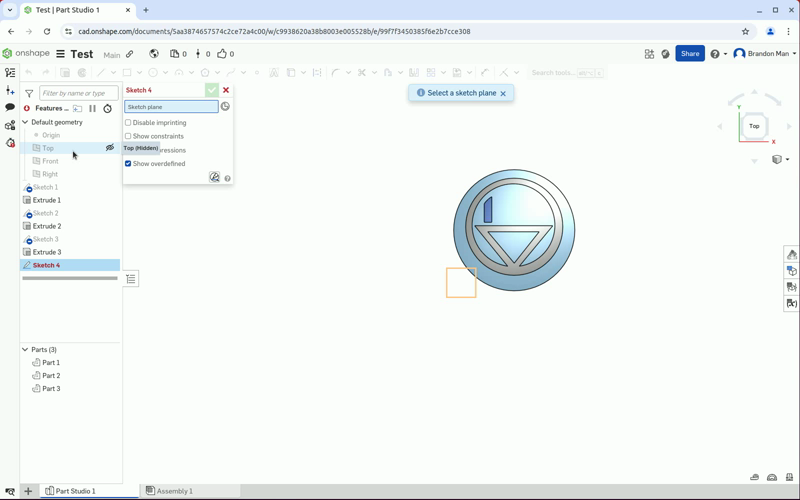
click(73, 150)
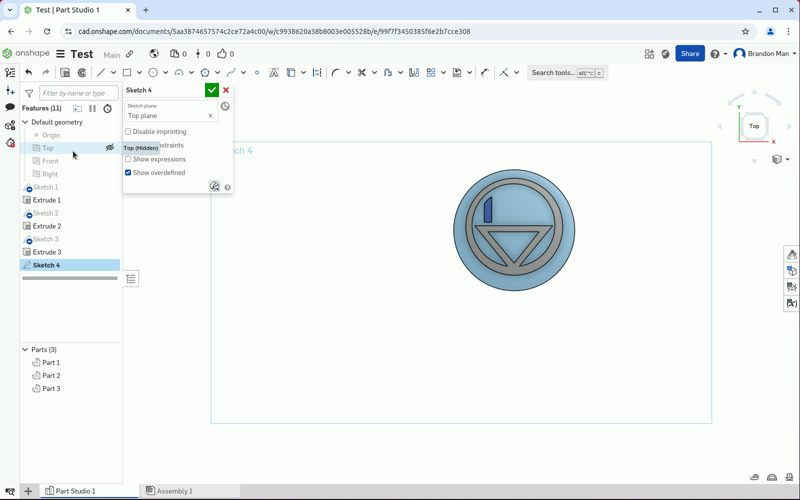
mouse_move(73, 352)
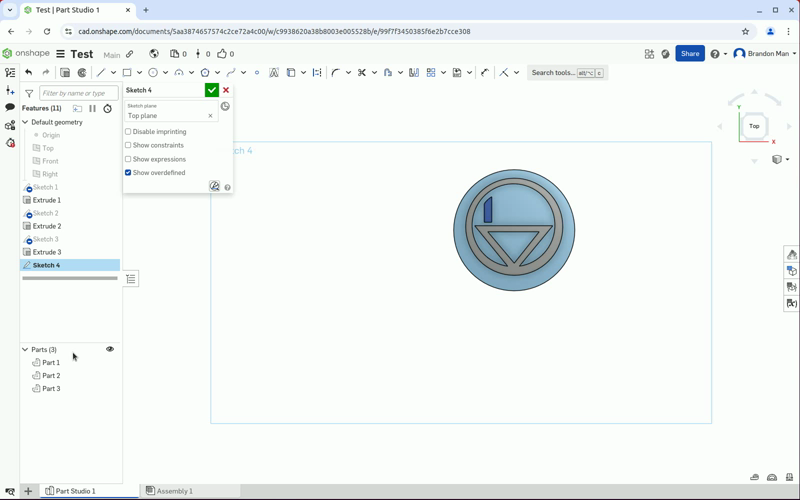
key(y)
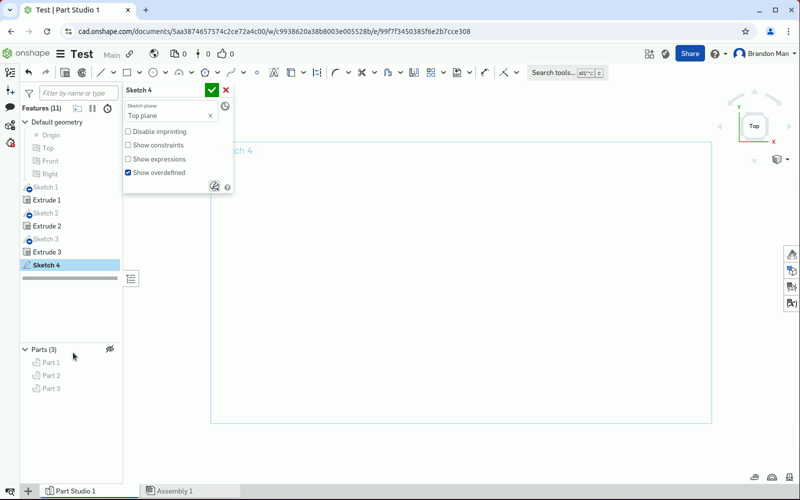
key(l)
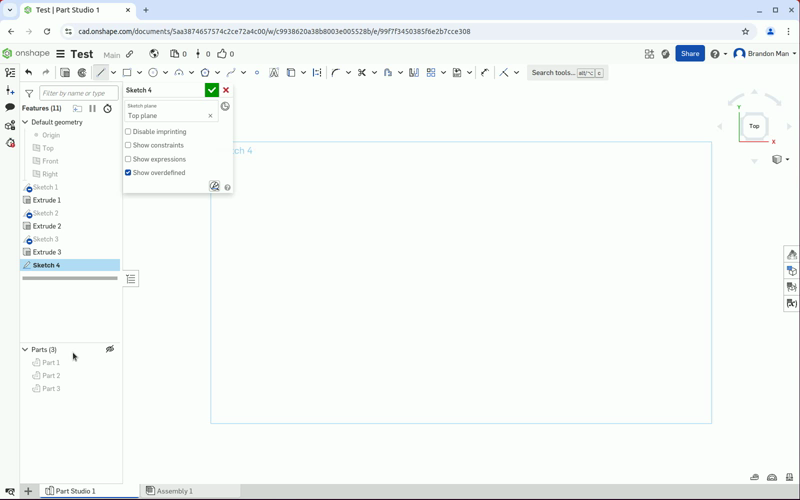
key_down(shift)
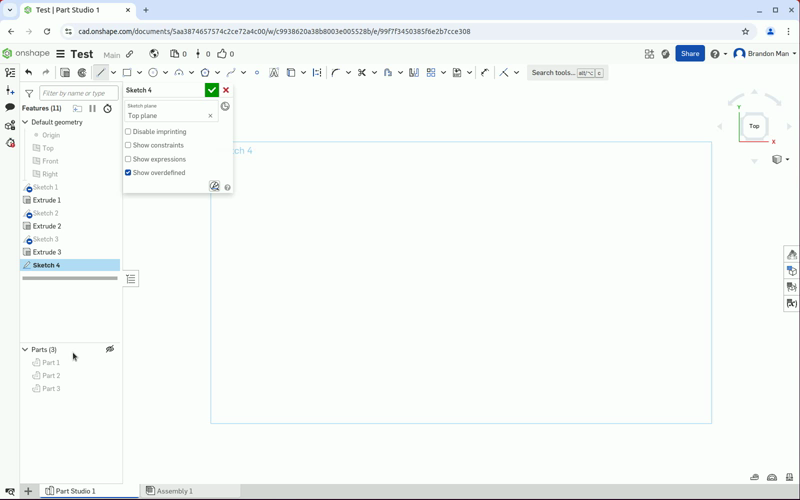
mouse_move(495, 222)
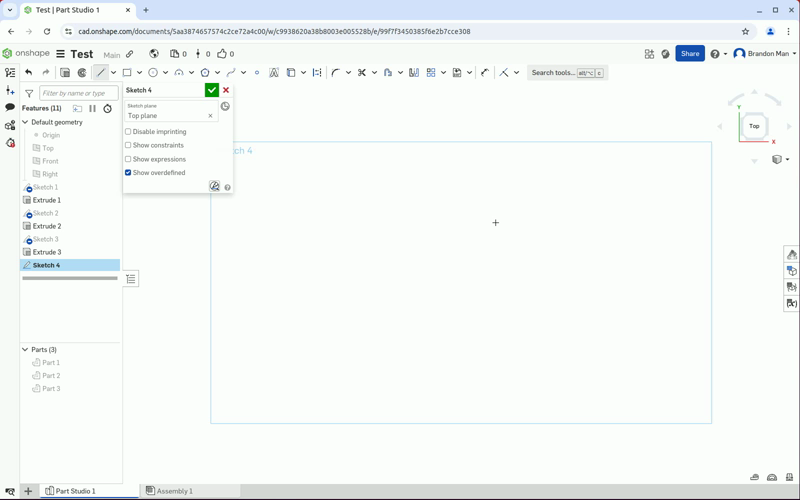
click(495, 222)
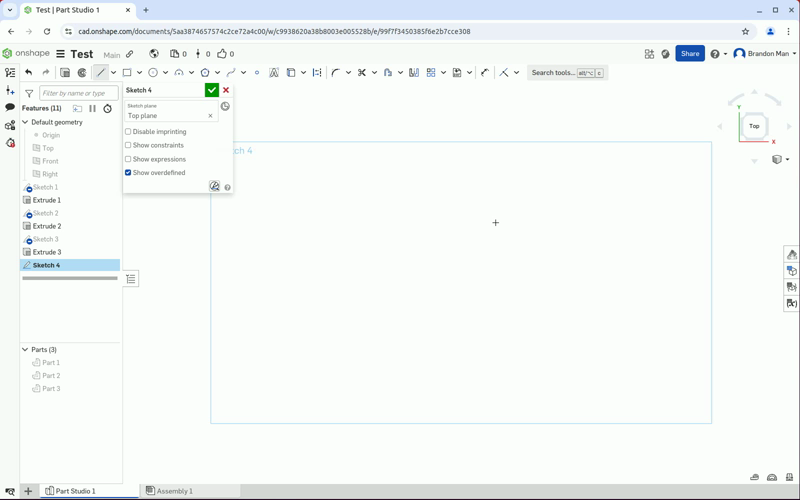
key_up(shift)
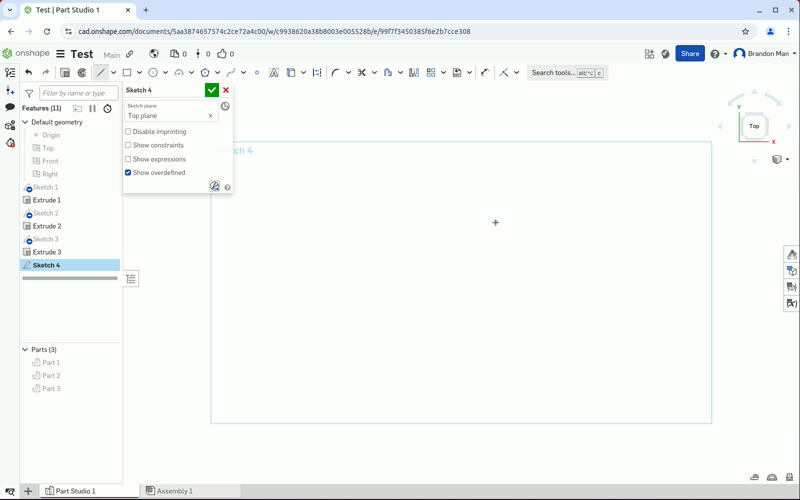
key_down(shift)
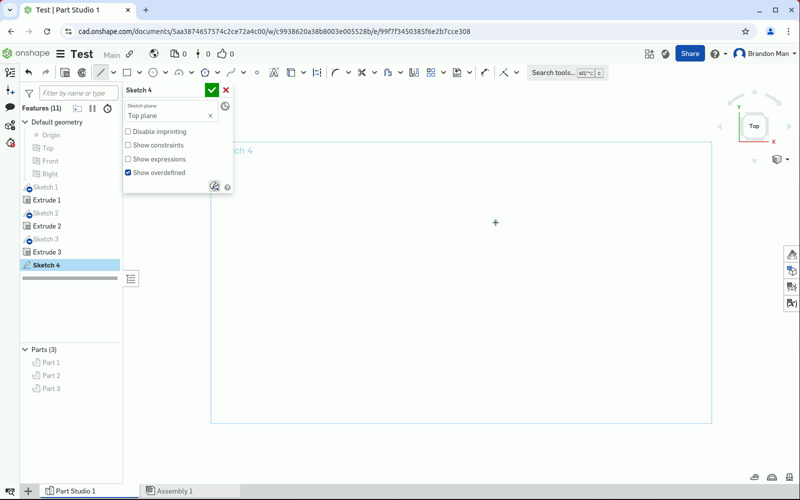
mouse_move(525, 222)
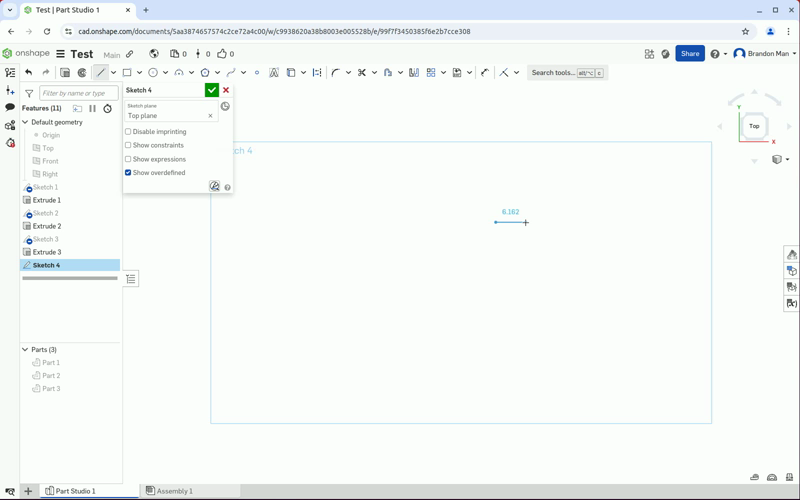
mouse_move(503, 222)
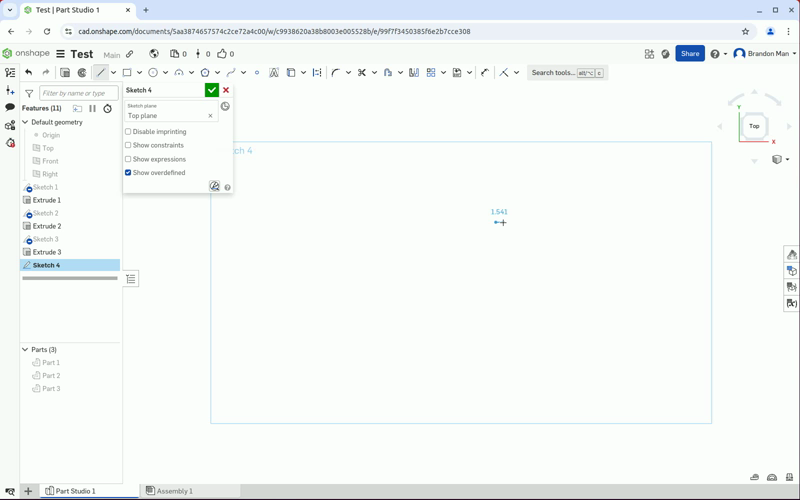
scroll(6)
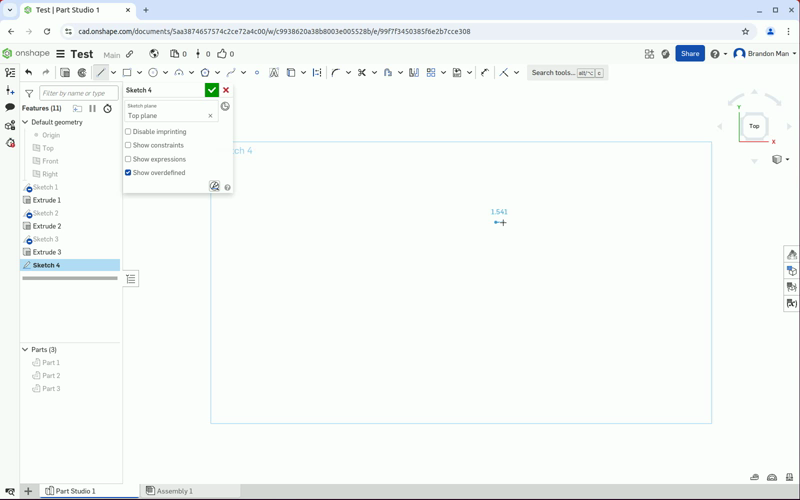
scroll(6)
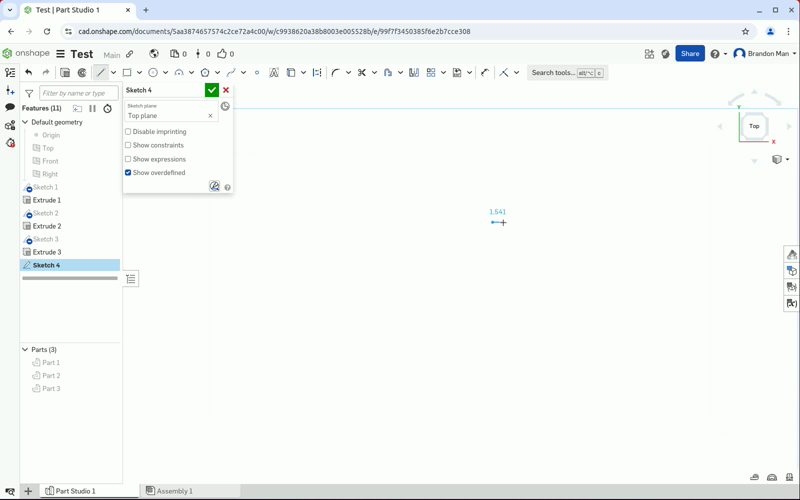
scroll(6)
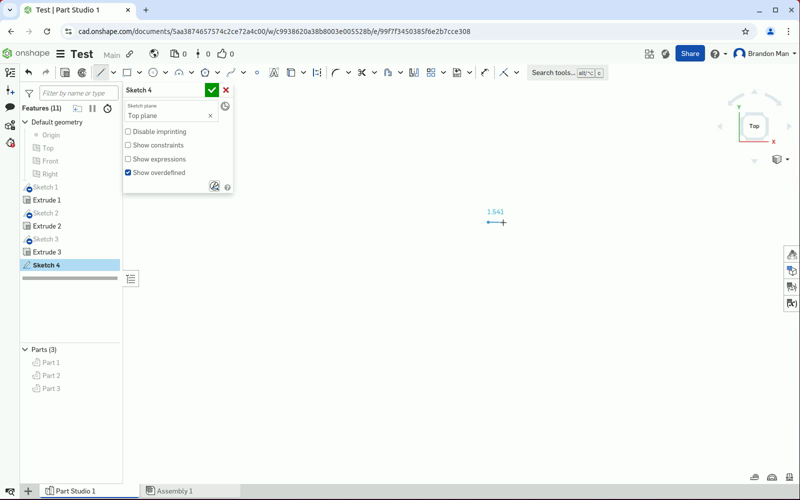
scroll(6)
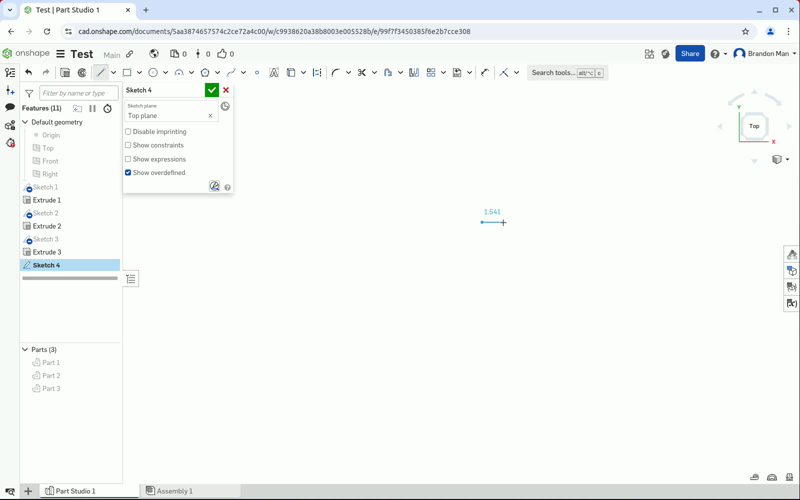
scroll(6)
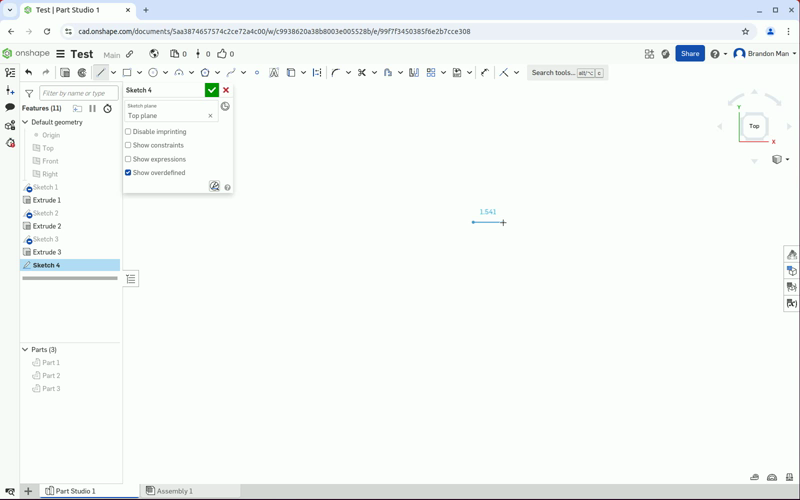
scroll(6)
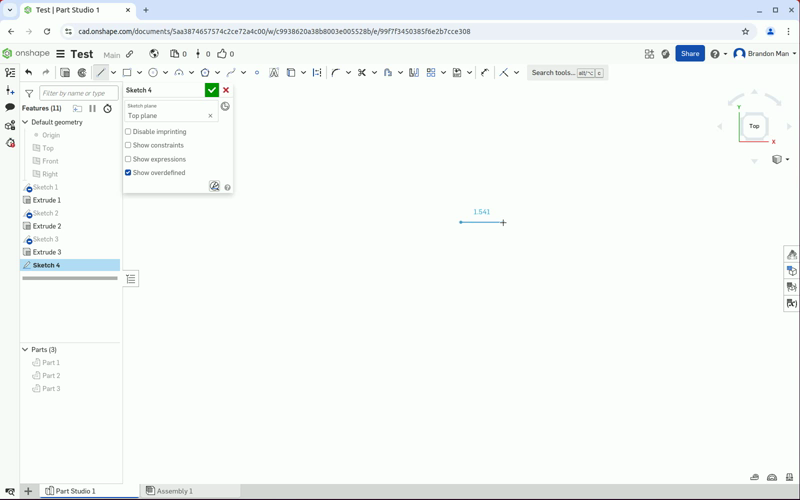
scroll(6)
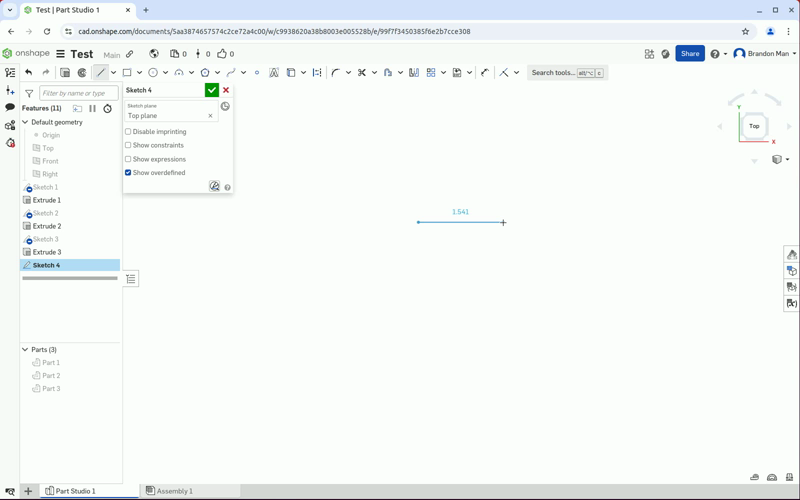
click(503, 222)
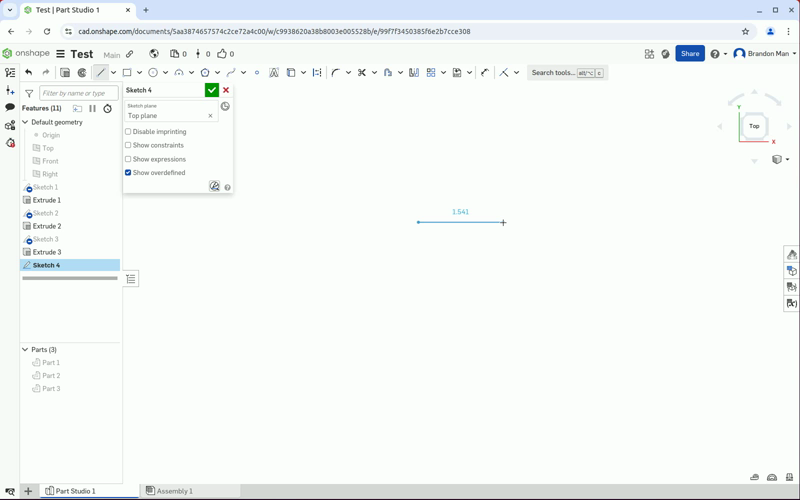
scroll(-6)
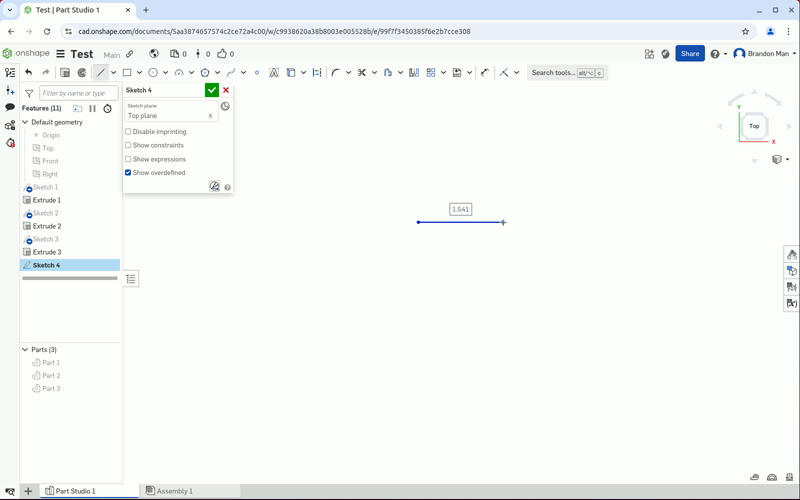
scroll(-6)
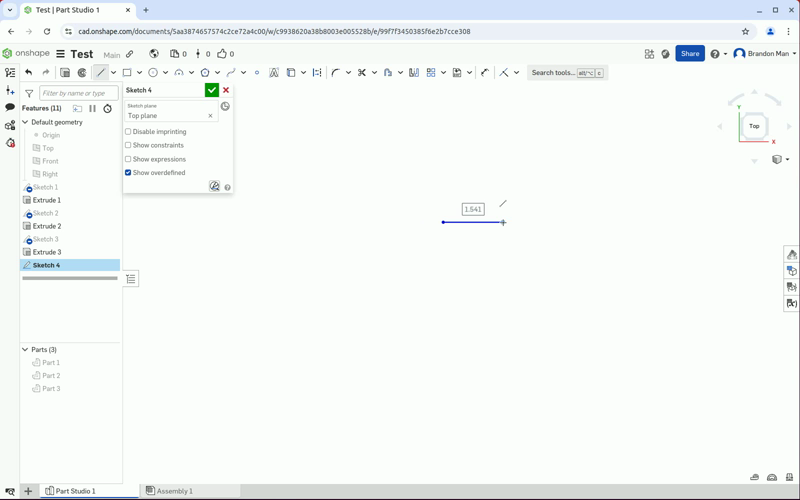
scroll(-6)
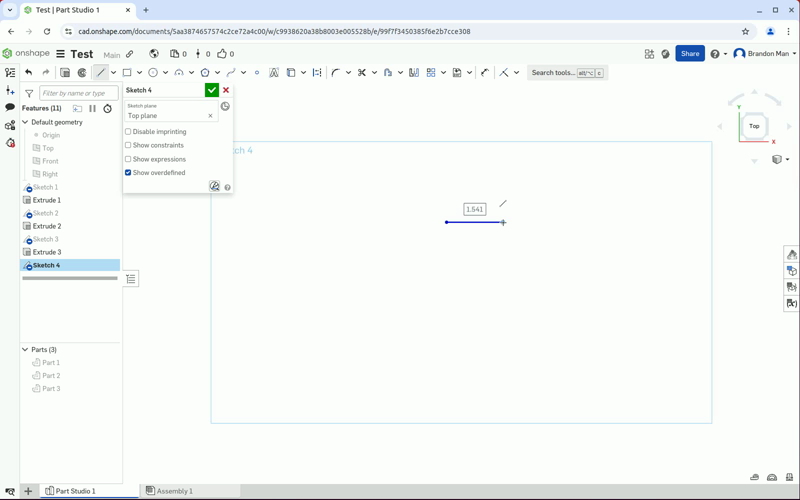
scroll(-6)
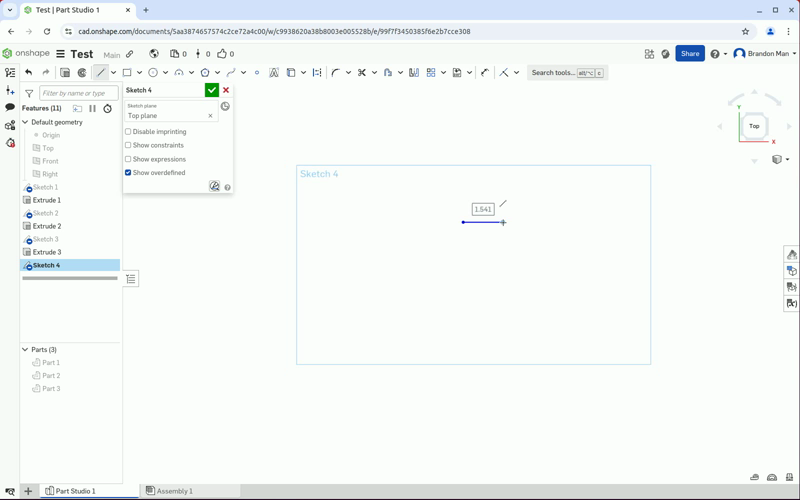
scroll(-6)
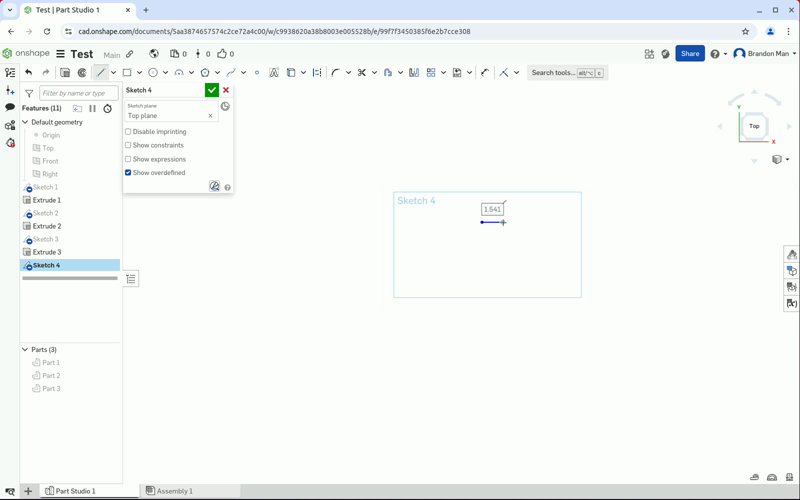
scroll(-6)
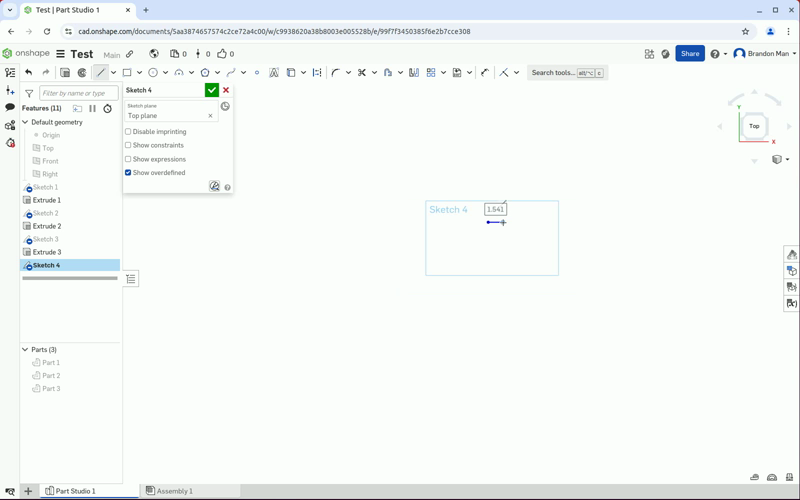
scroll(-6)
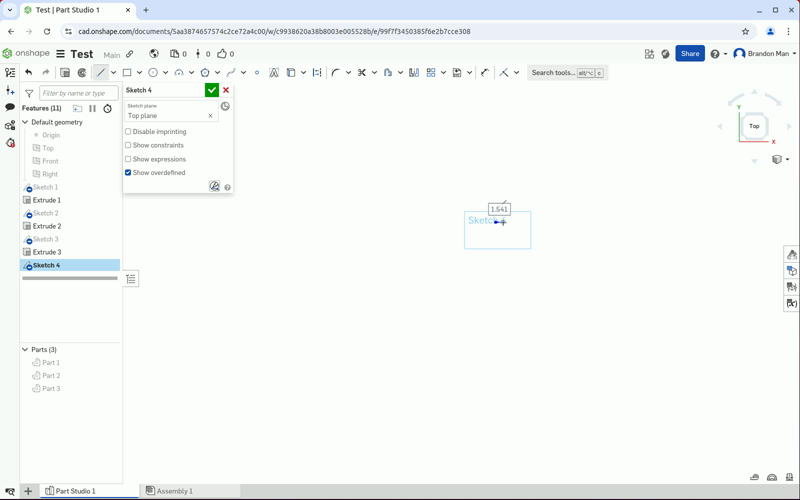
key_up(shift)
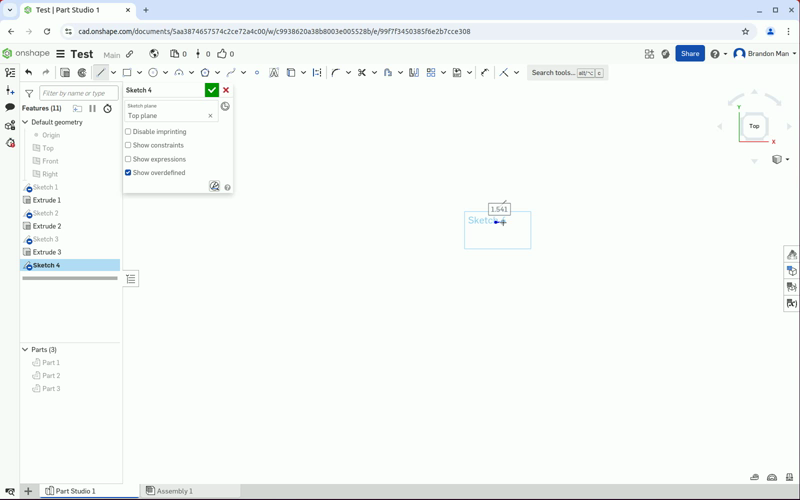
key_down(shift)
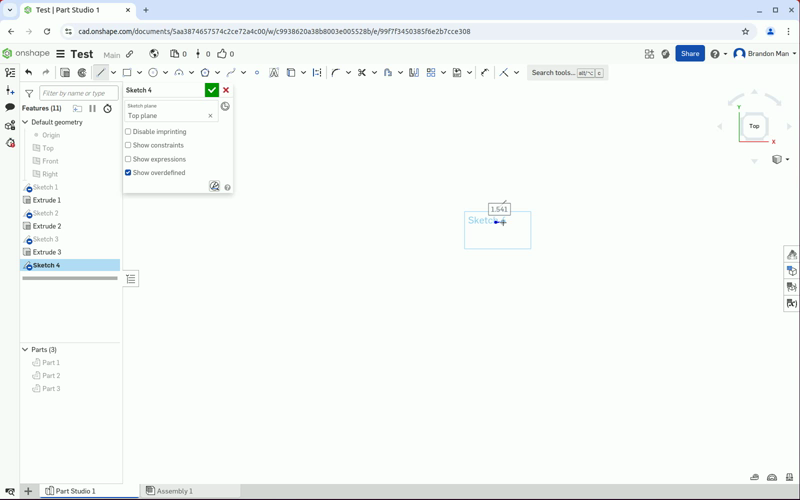
mouse_move(533, 222)
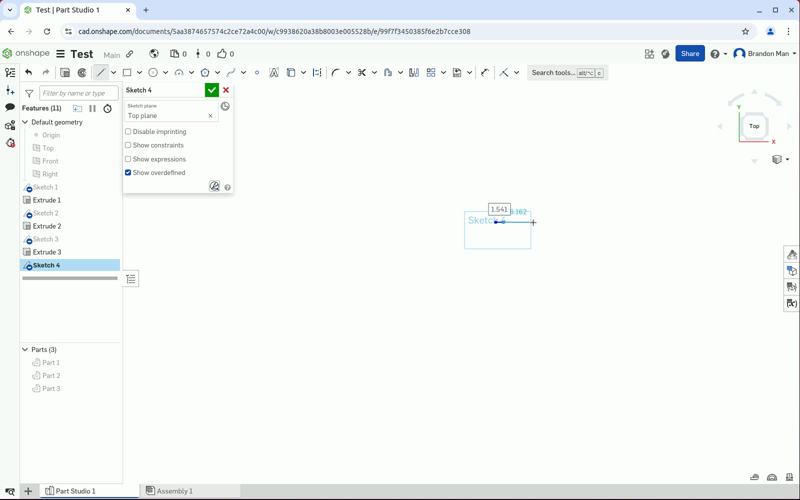
mouse_move(503, 190)
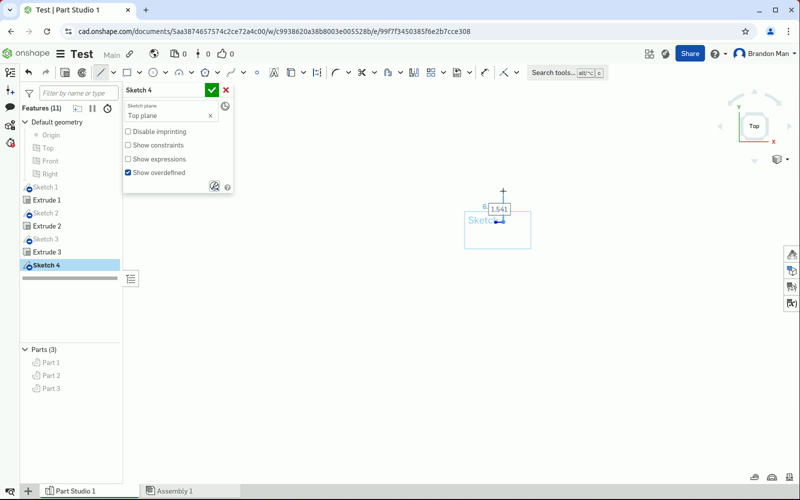
click(503, 190)
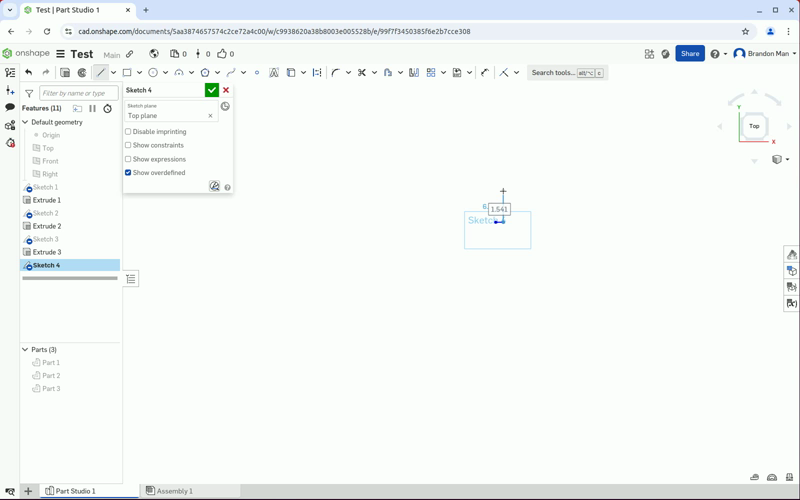
key_up(shift)
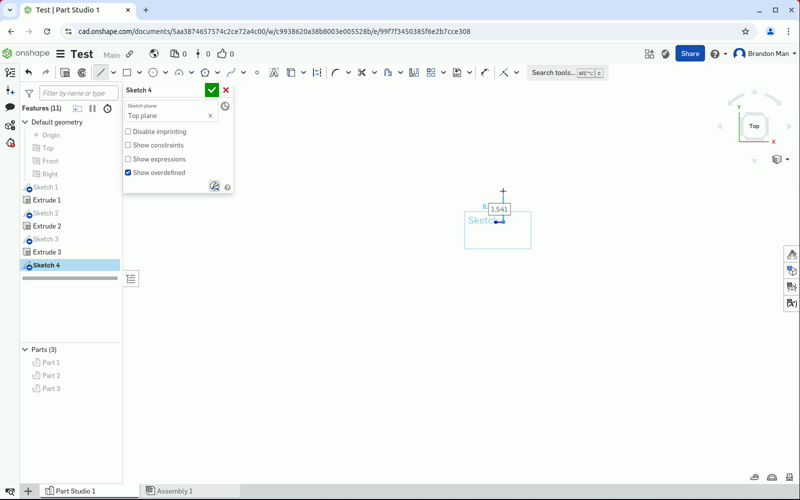
key(esc)
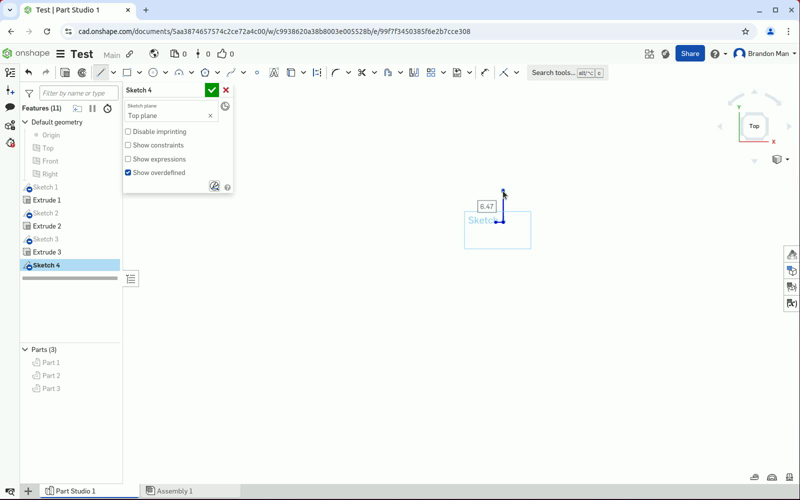
key(a)
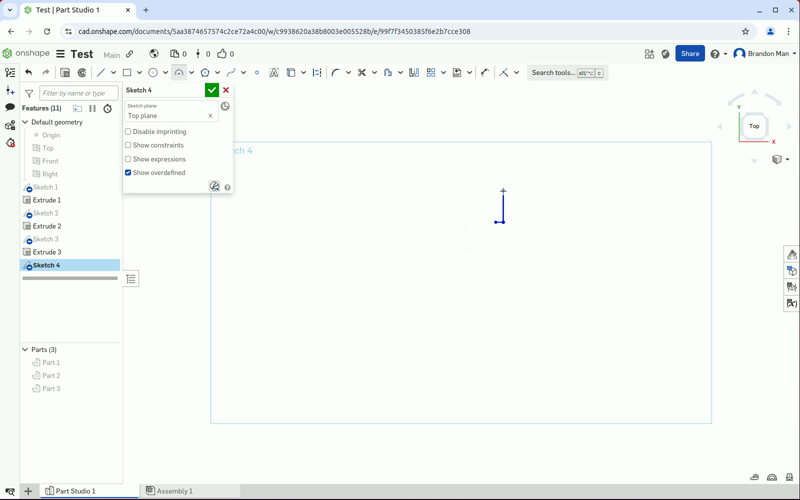
mouse_move(503, 190)
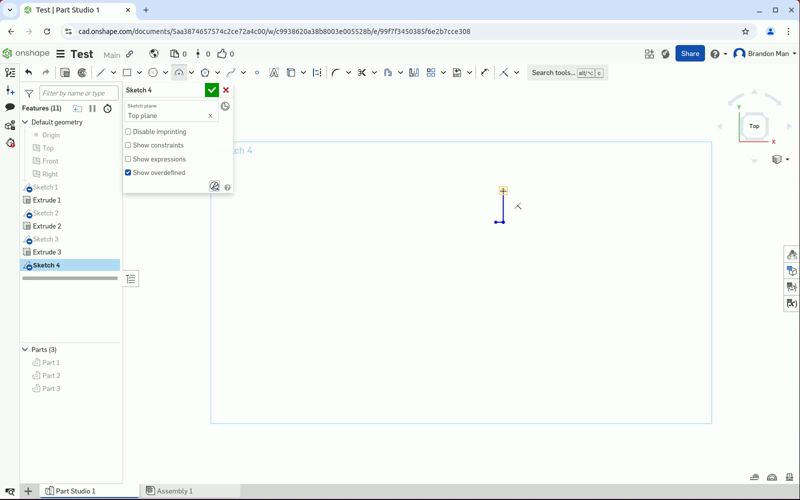
click(503, 190)
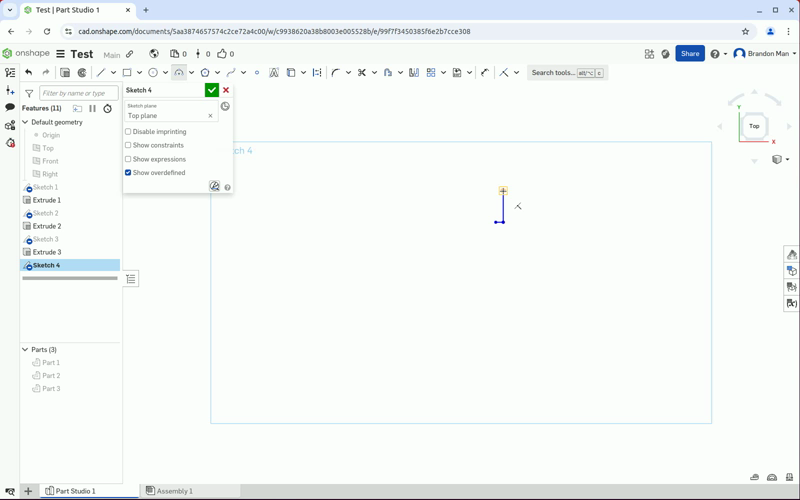
key_down(shift)
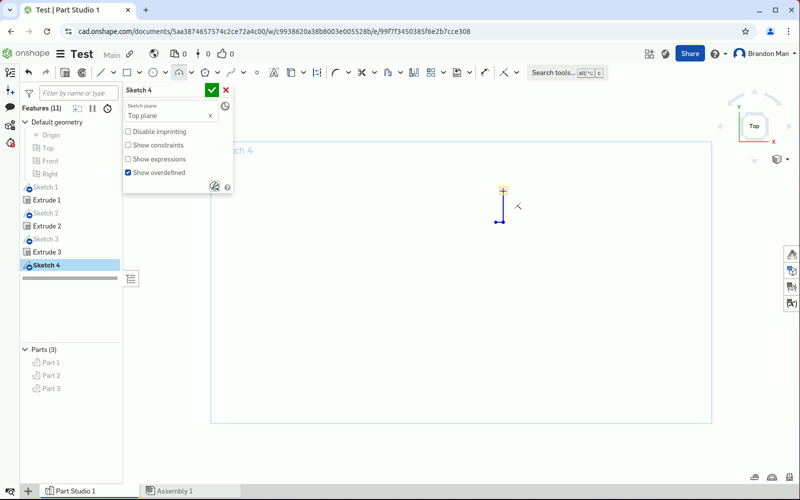
mouse_move(495, 193)
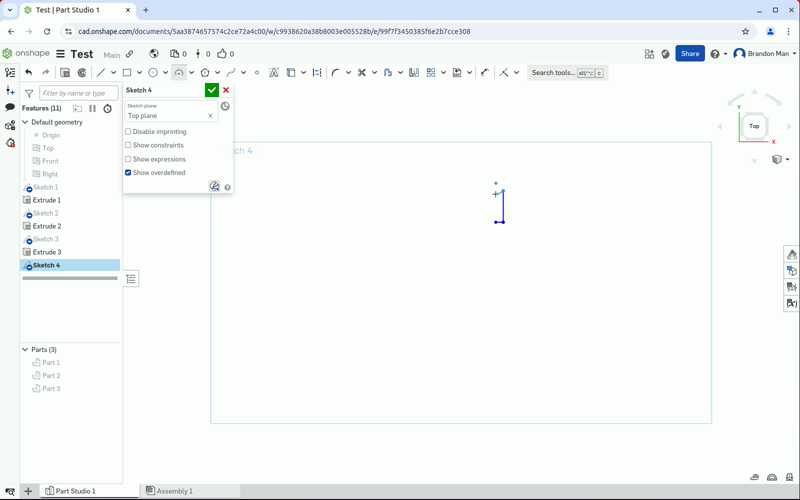
click(495, 193)
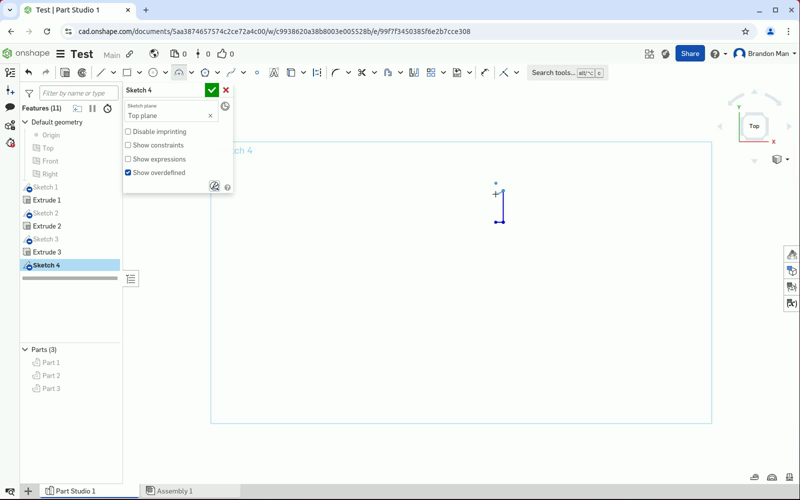
mouse_move(499, 192)
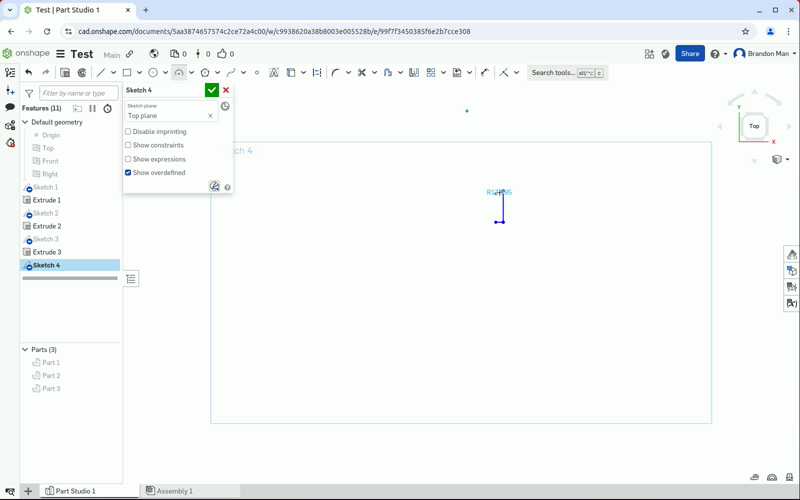
scroll(6)
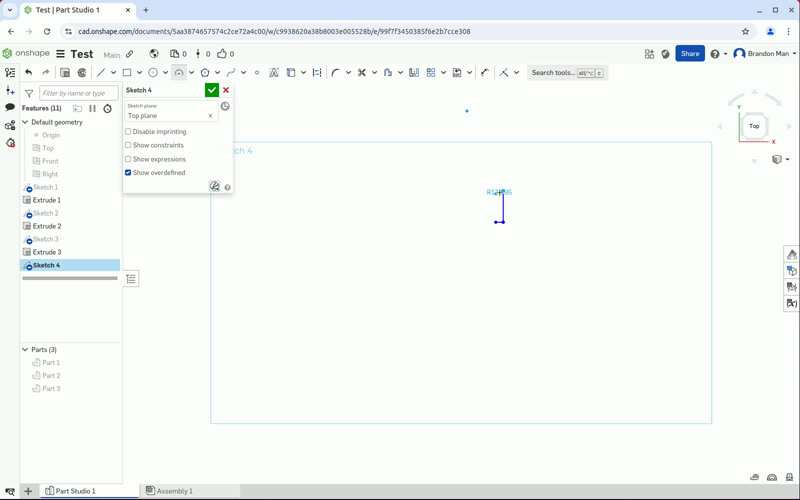
scroll(6)
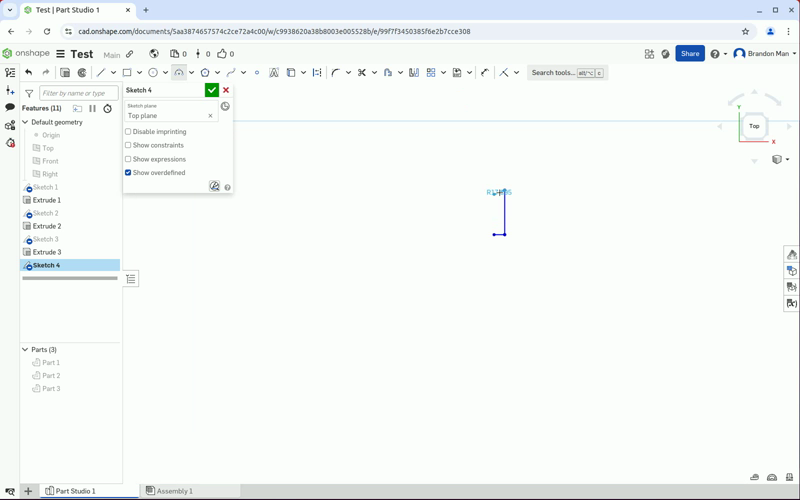
scroll(6)
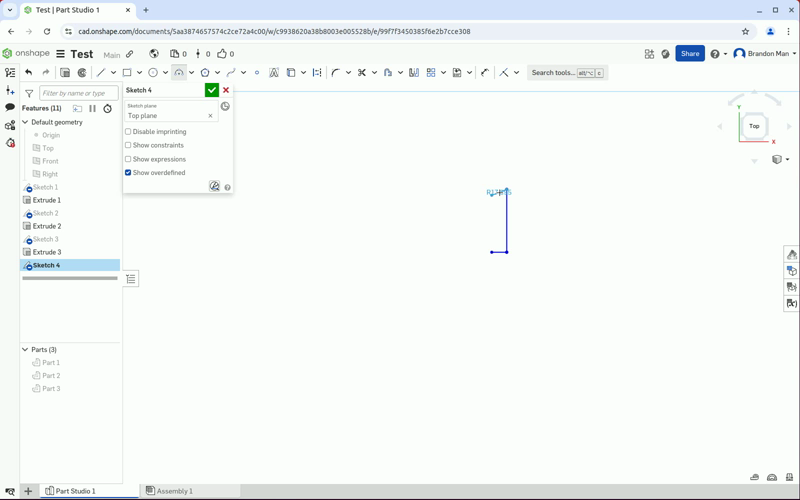
scroll(6)
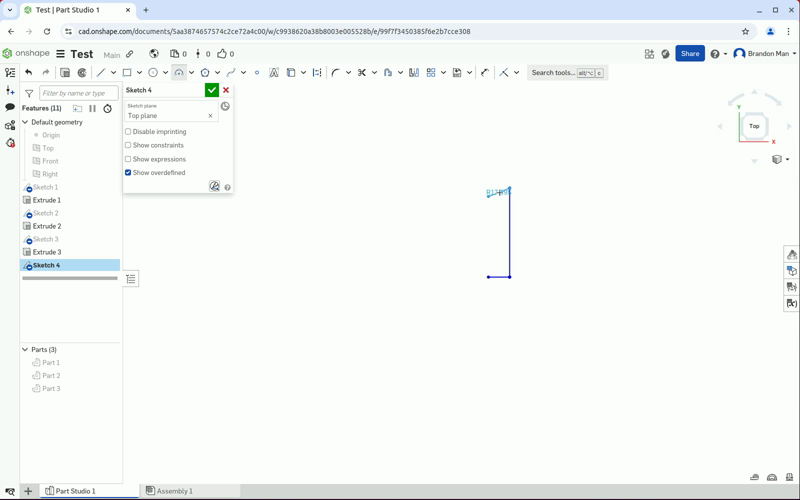
scroll(6)
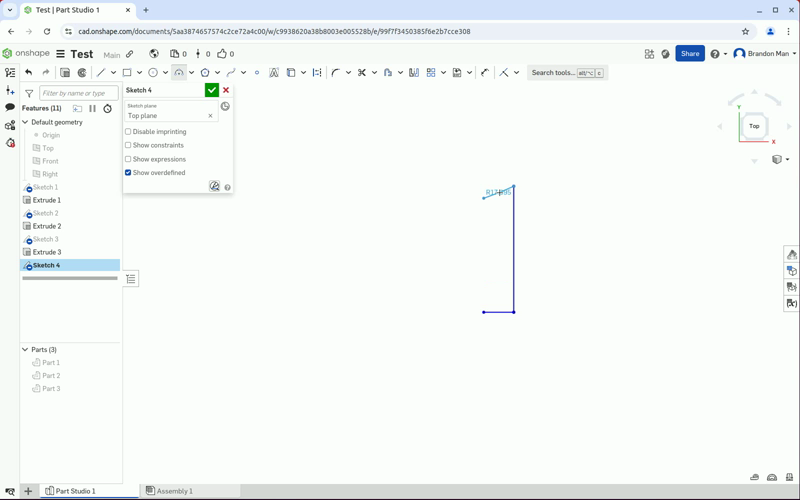
scroll(6)
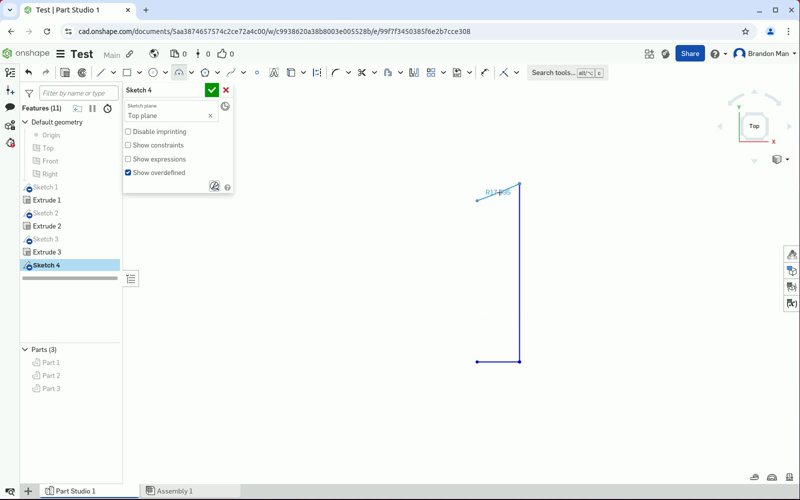
scroll(6)
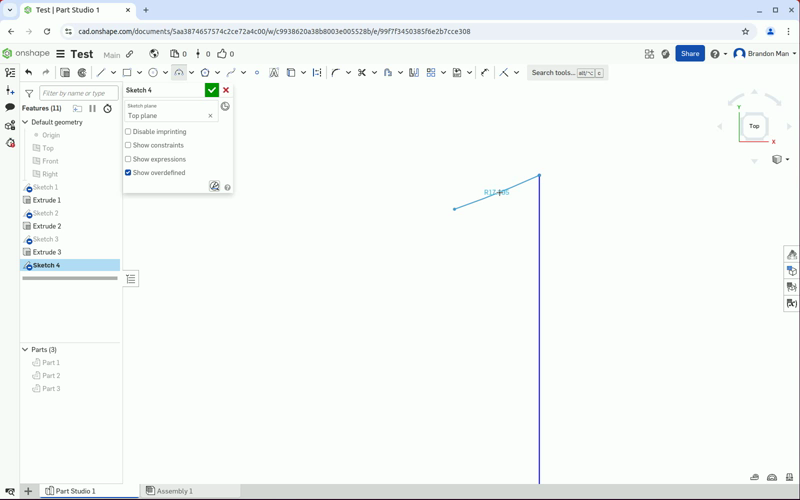
click(499, 192)
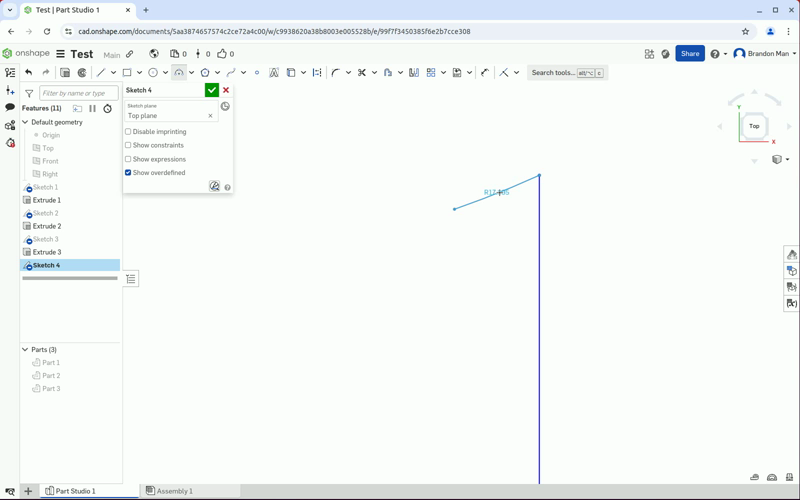
scroll(-6)
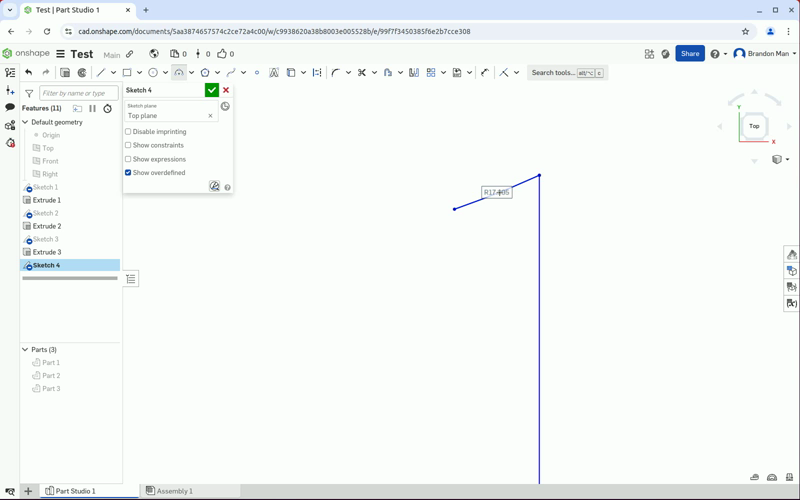
scroll(-6)
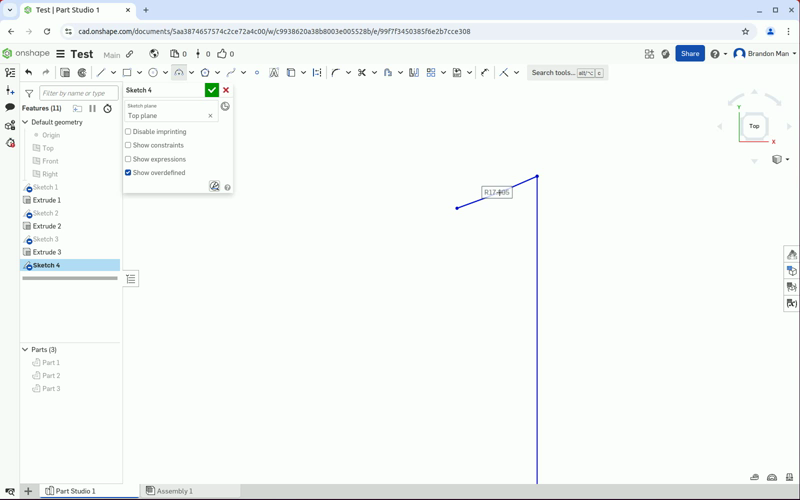
scroll(-6)
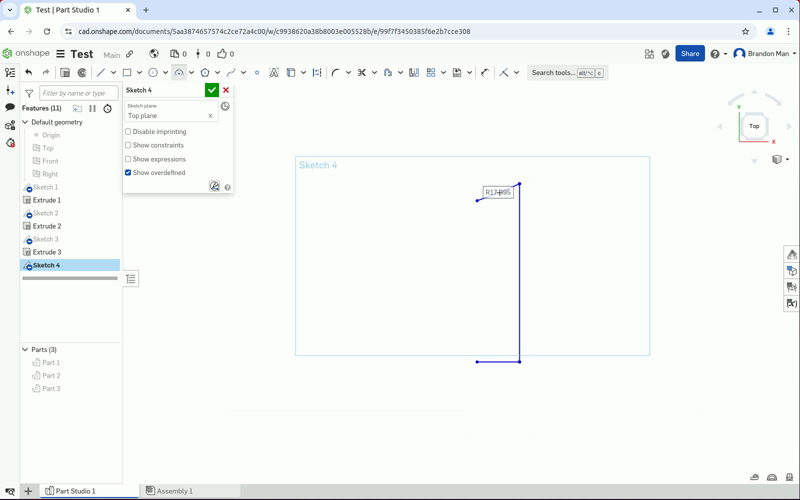
scroll(-6)
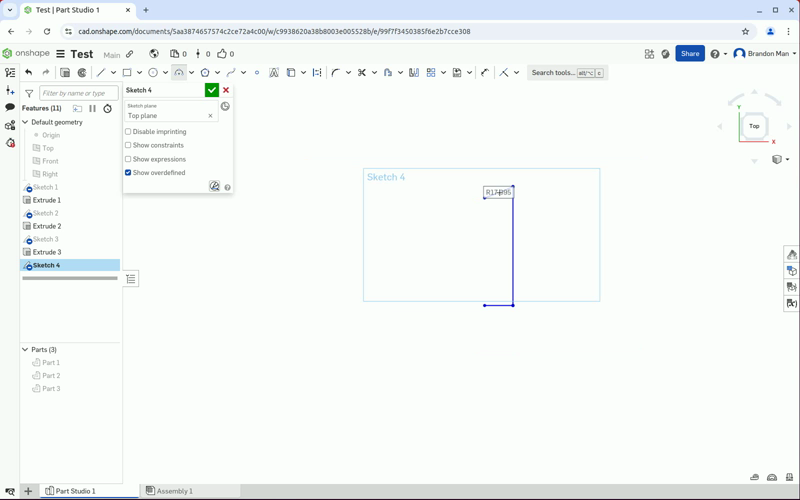
scroll(-6)
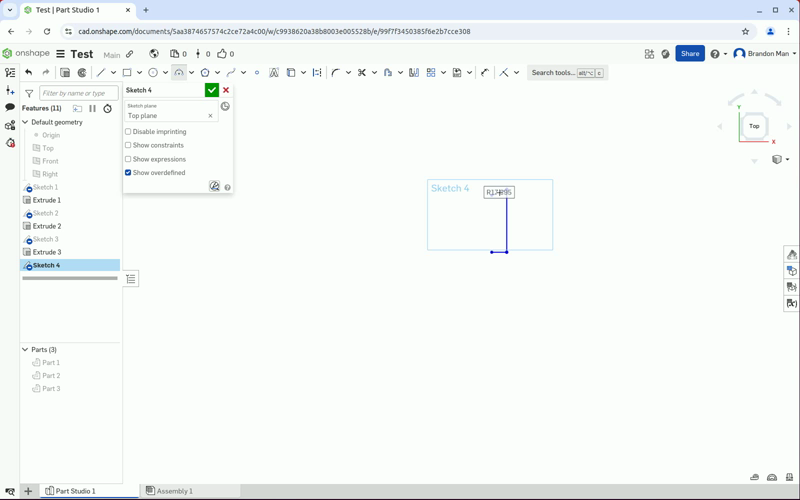
scroll(-6)
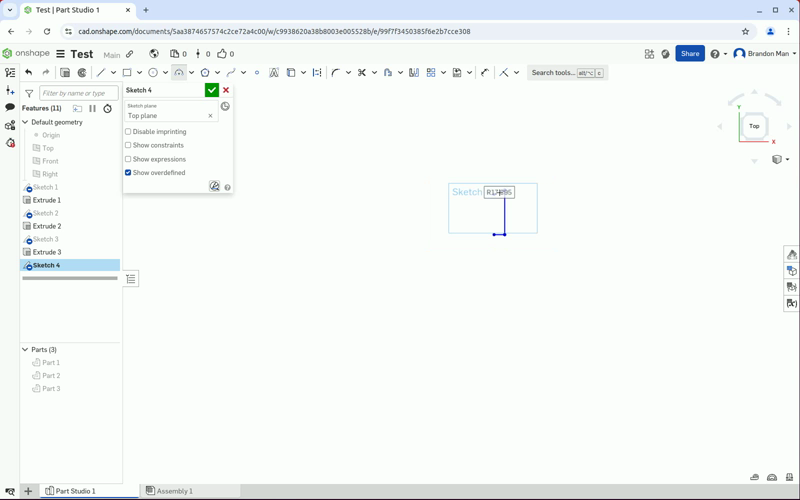
scroll(-6)
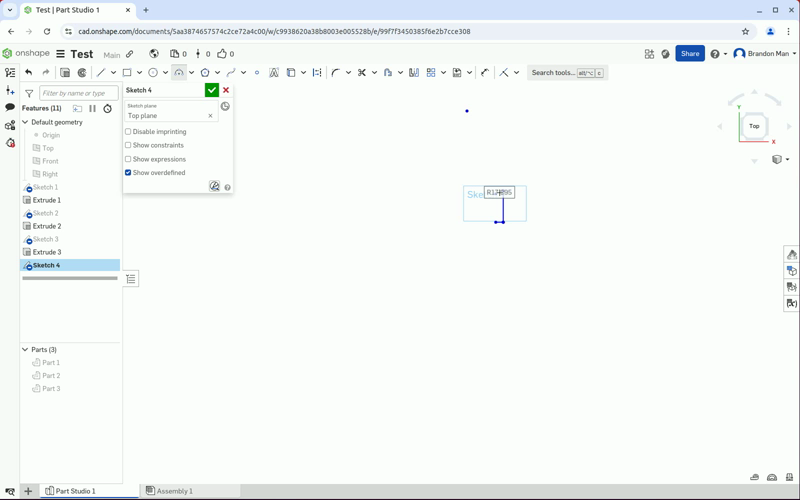
key_up(shift)
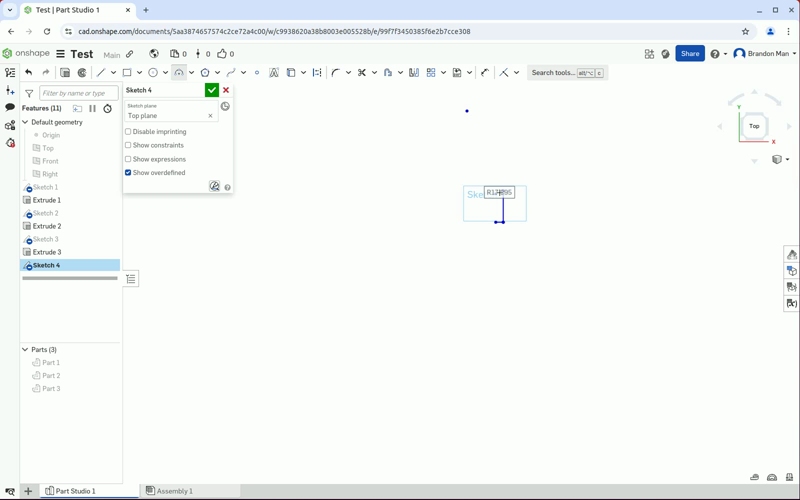
key(esc)
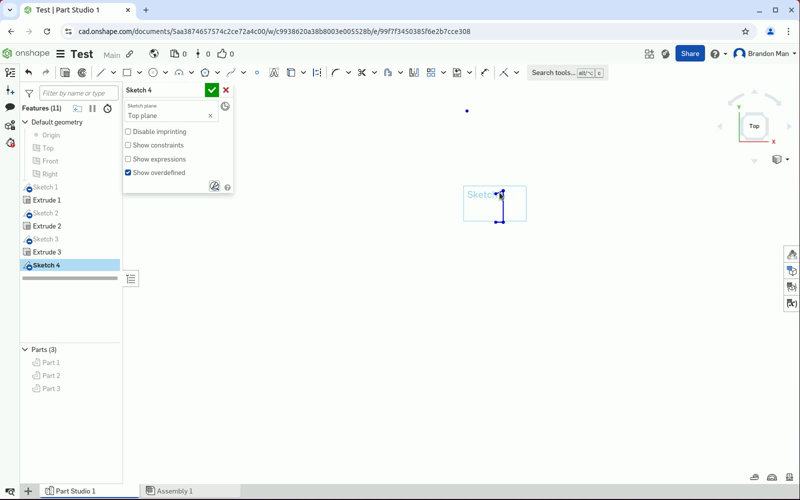
key(l)
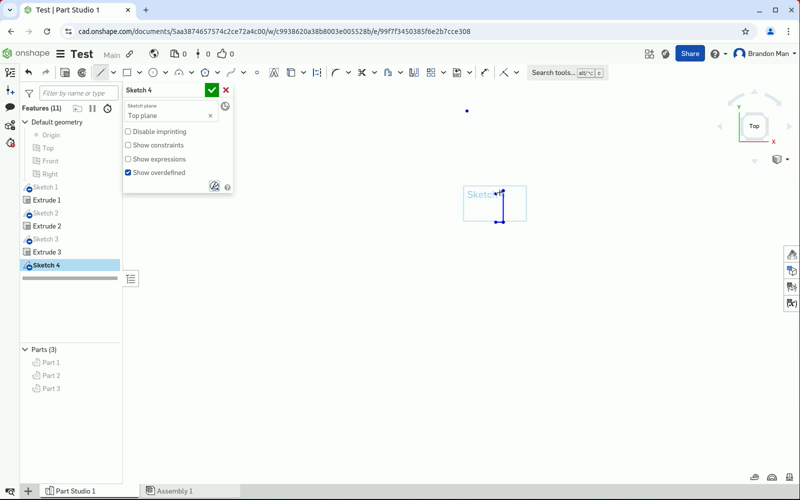
mouse_move(495, 193)
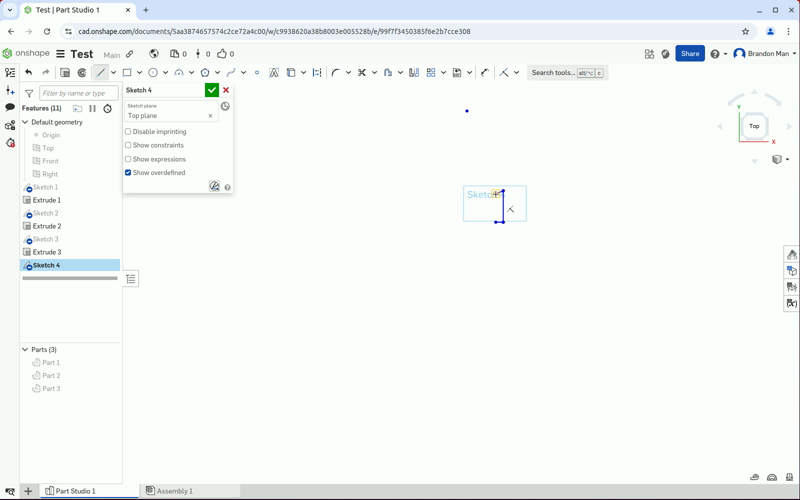
scroll(6)
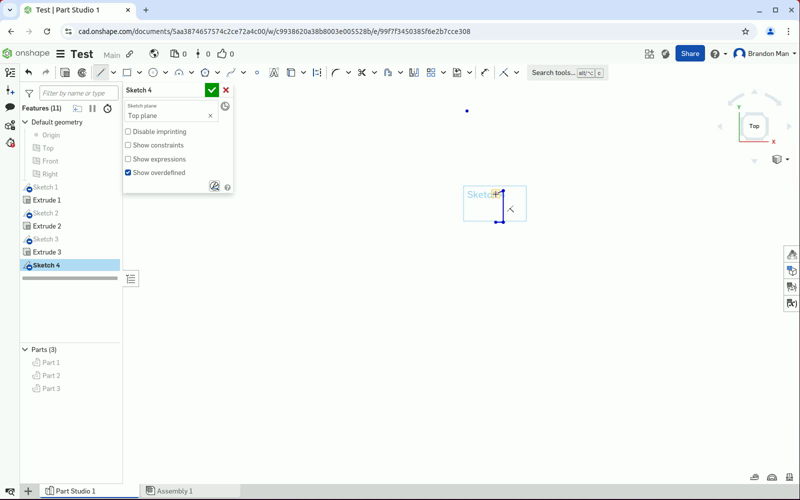
scroll(6)
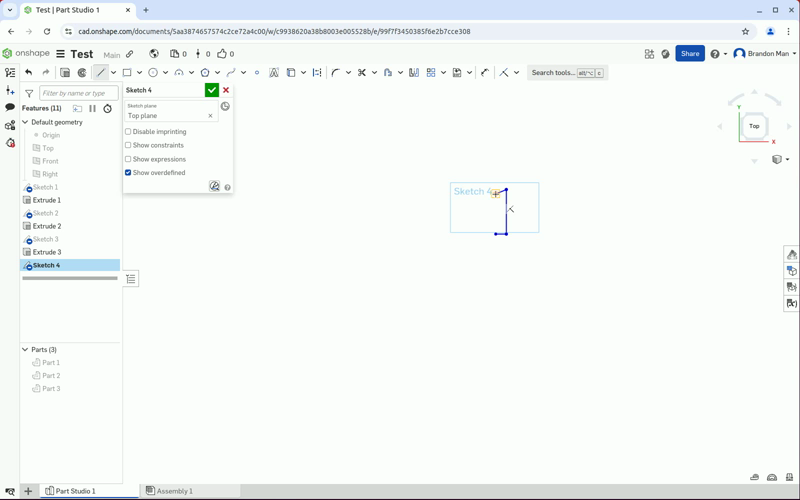
scroll(6)
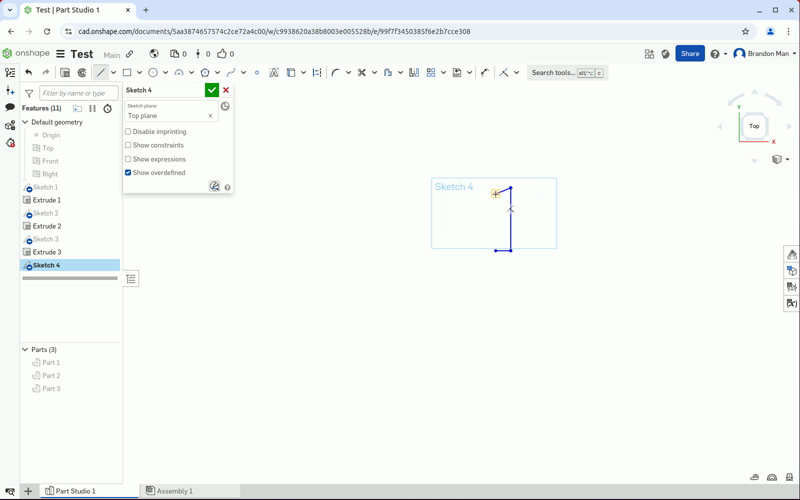
scroll(6)
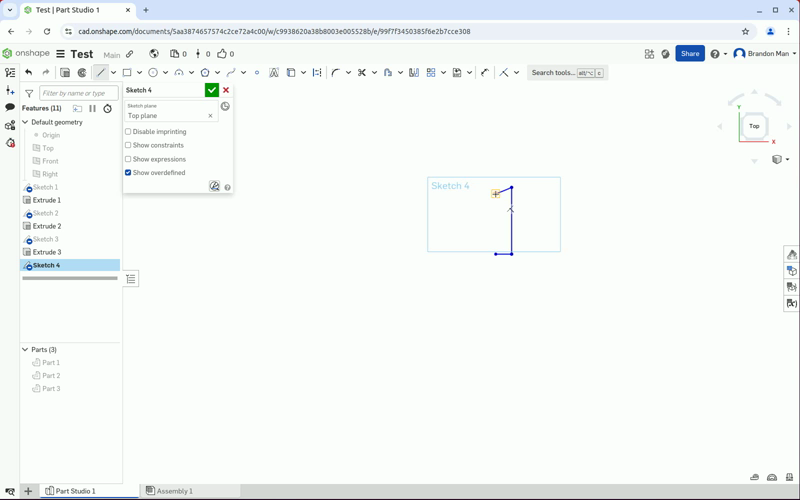
scroll(6)
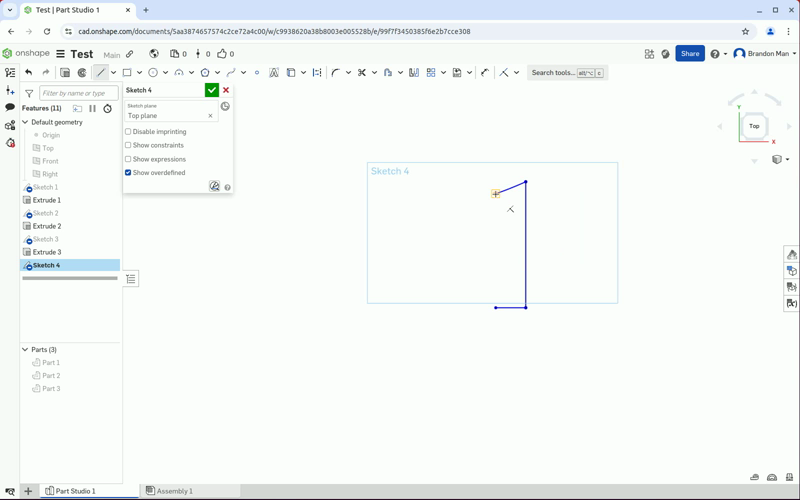
scroll(6)
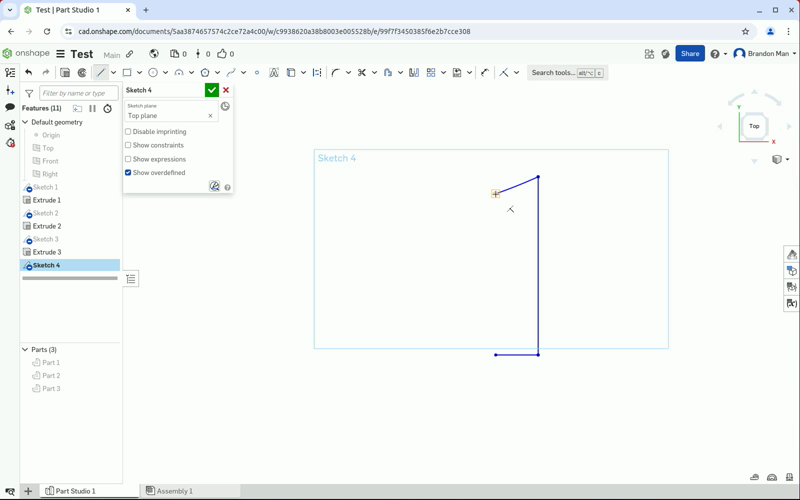
scroll(6)
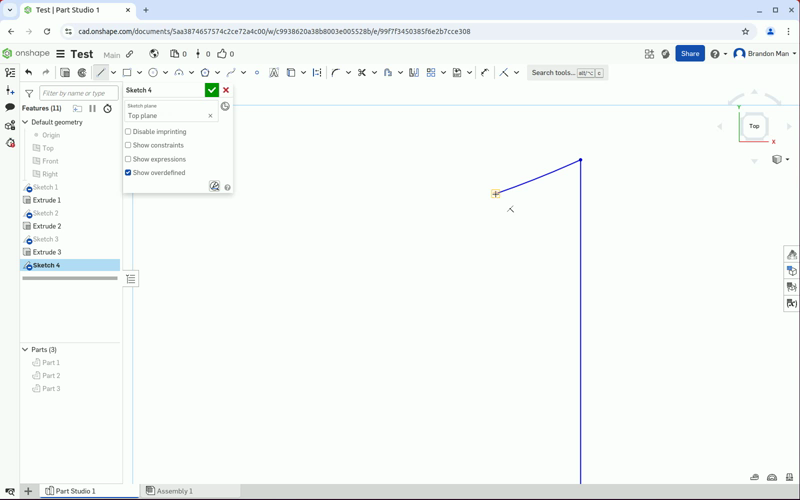
click(495, 193)
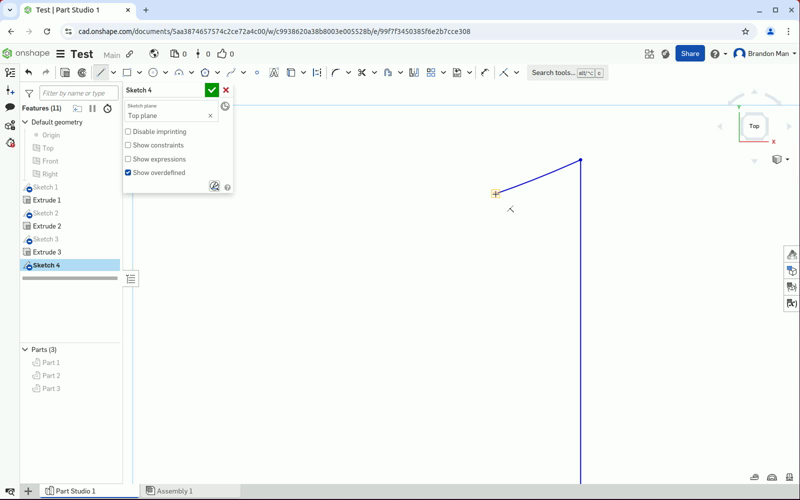
scroll(-6)
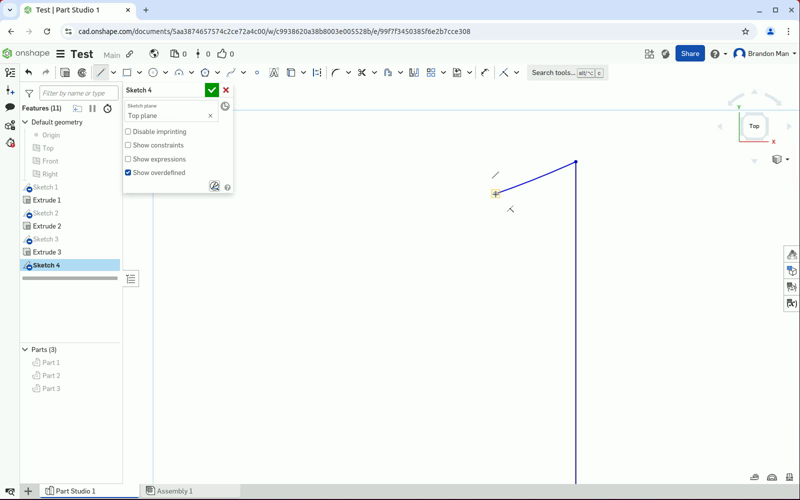
scroll(-6)
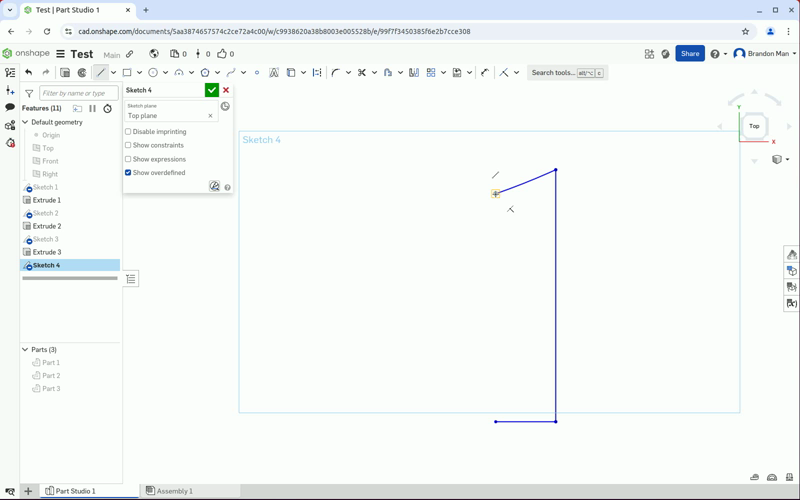
scroll(-6)
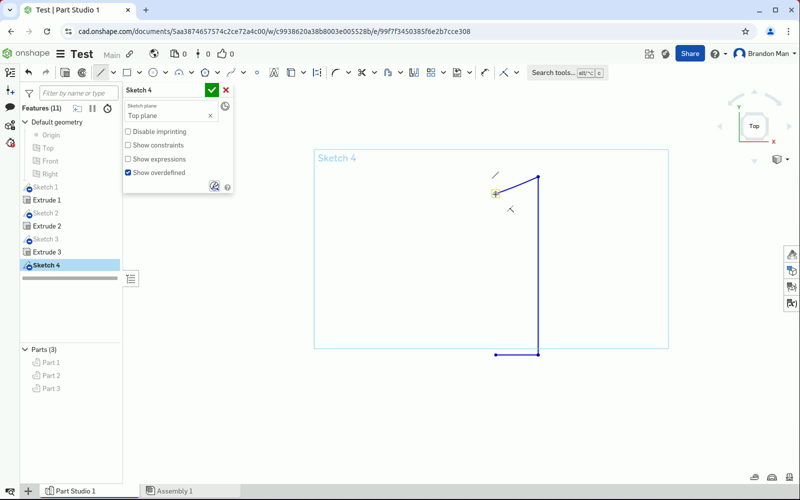
scroll(-6)
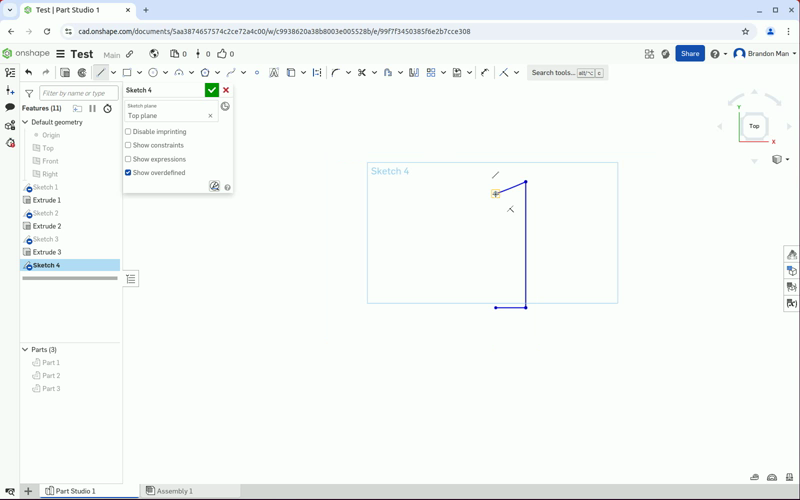
scroll(-6)
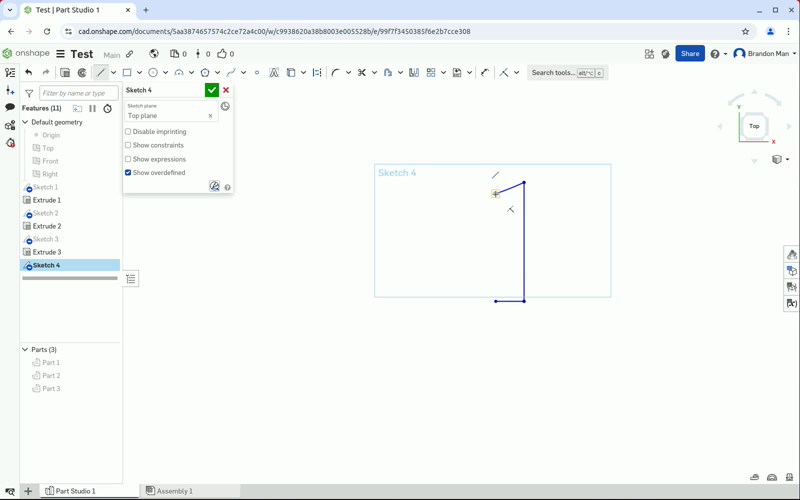
scroll(-6)
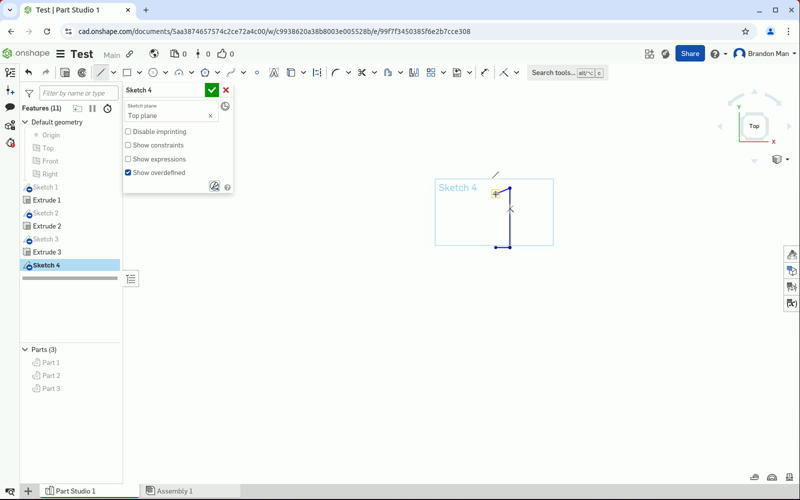
scroll(-6)
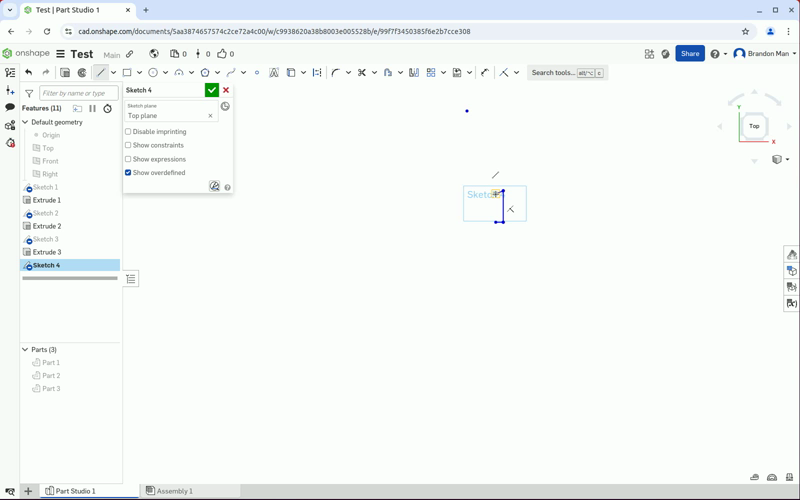
mouse_move(525, 193)
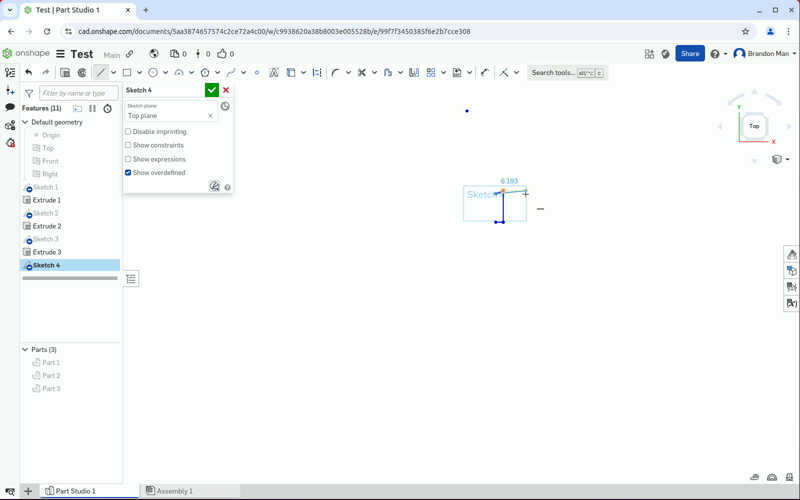
key_down(shift)
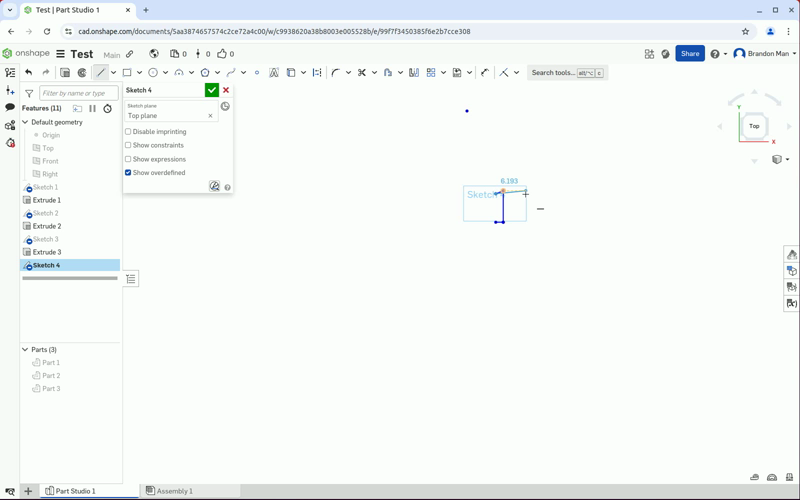
mouse_move(495, 222)
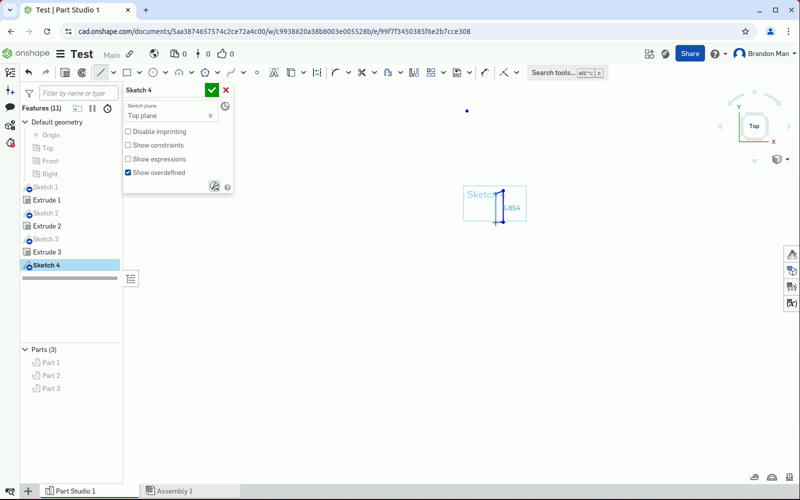
key_up(shift)
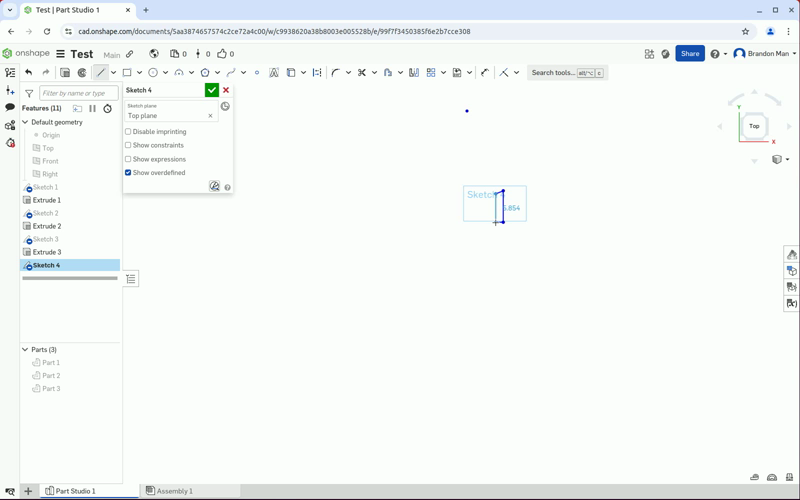
click(495, 222)
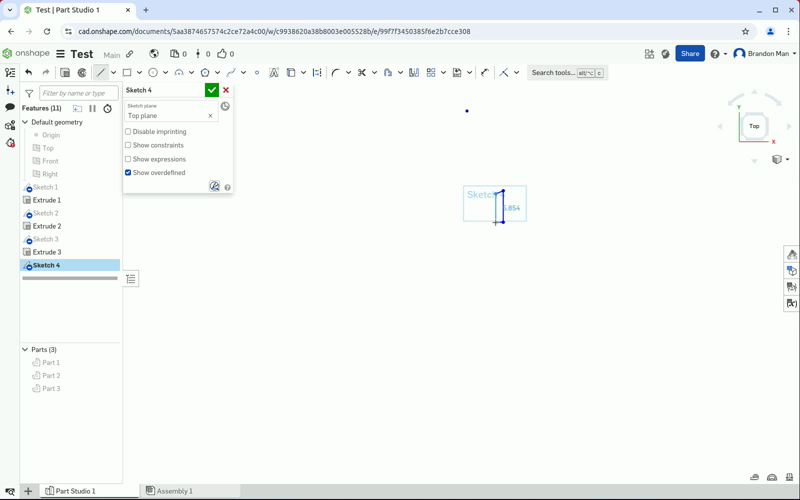
key(esc)
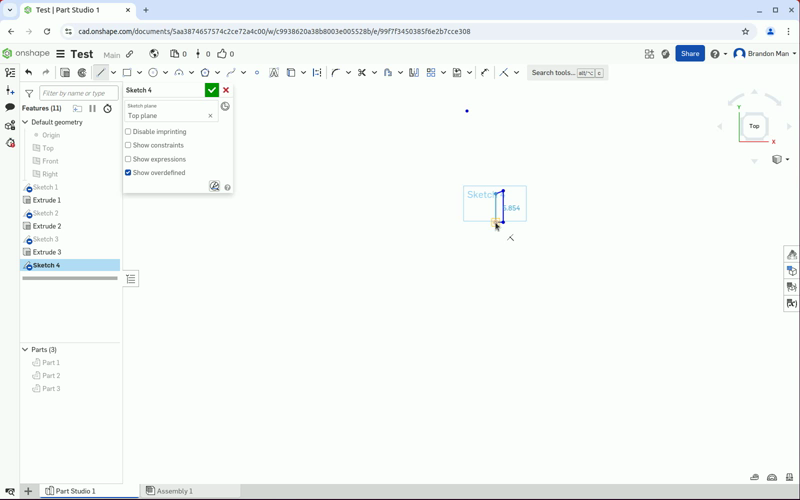
mouse_move(500, 221)
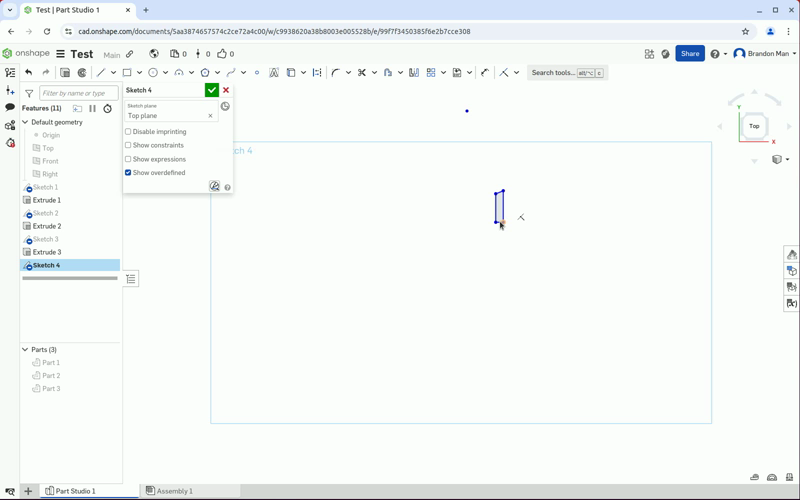
scroll(6)
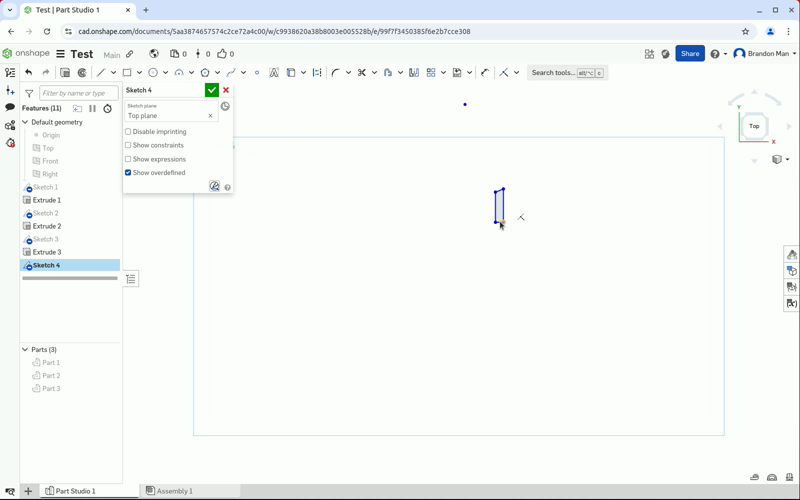
scroll(6)
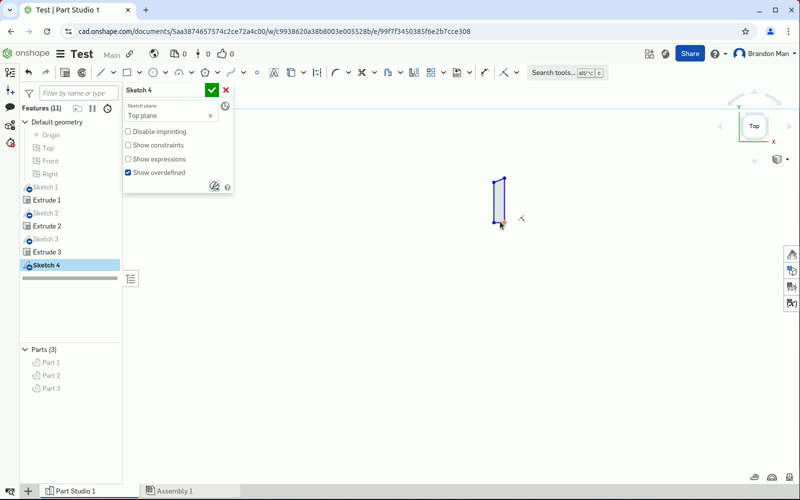
scroll(6)
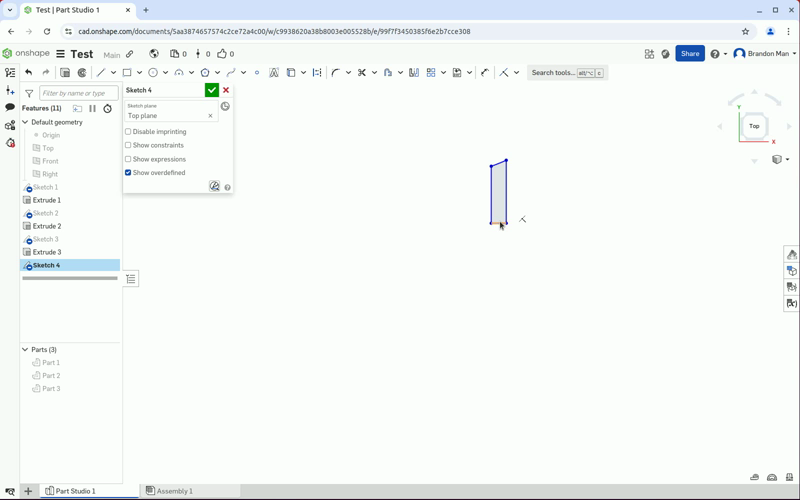
scroll(6)
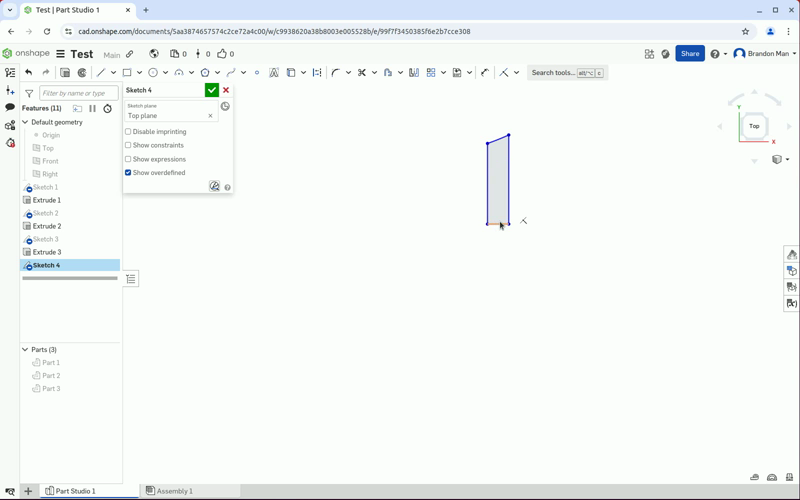
scroll(6)
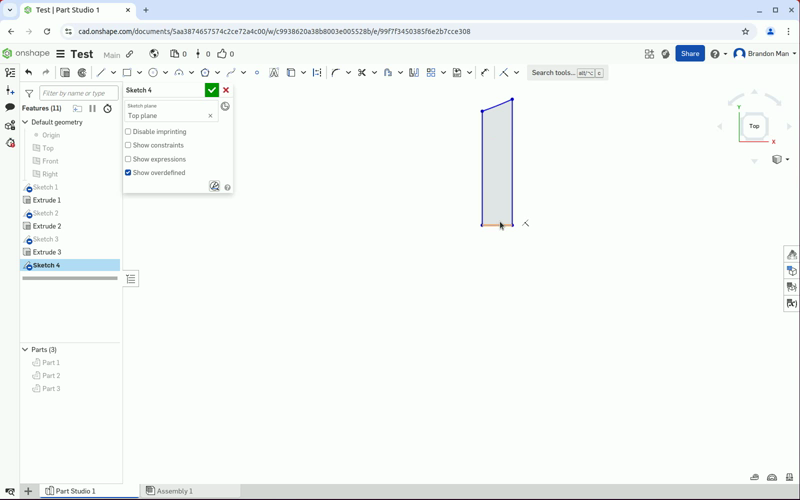
scroll(6)
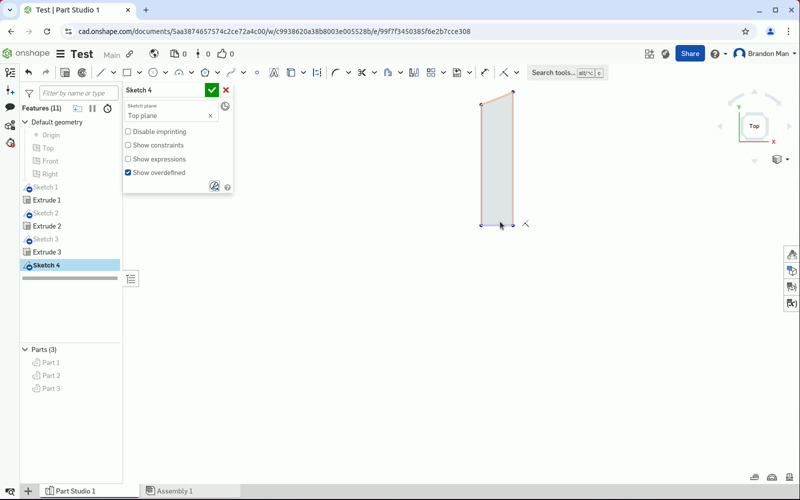
scroll(6)
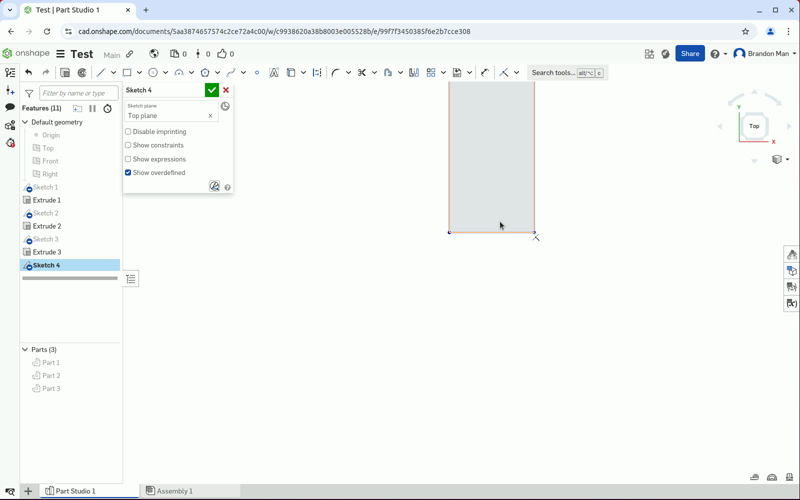
click(500, 221)
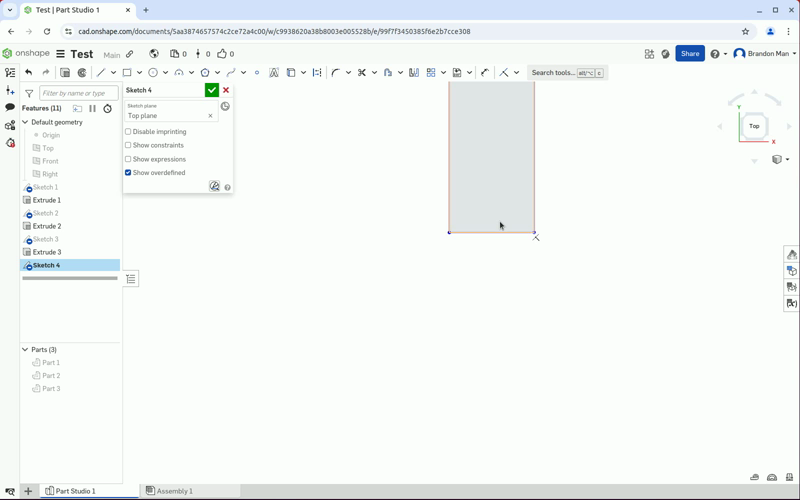
scroll(-6)
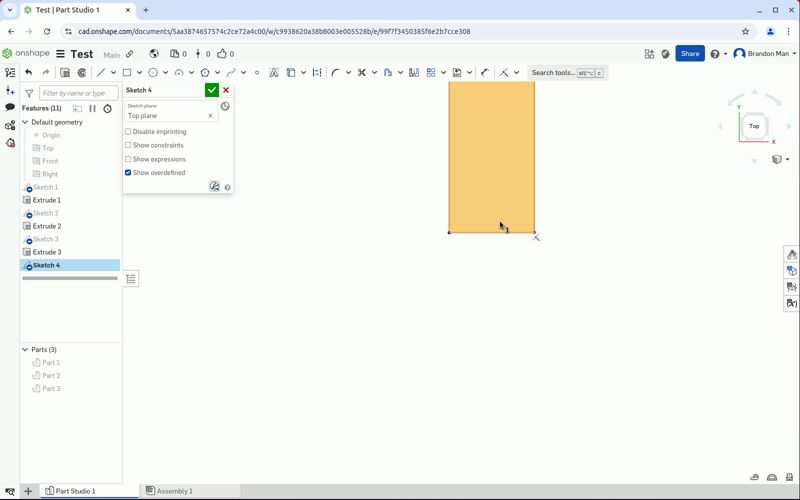
scroll(-6)
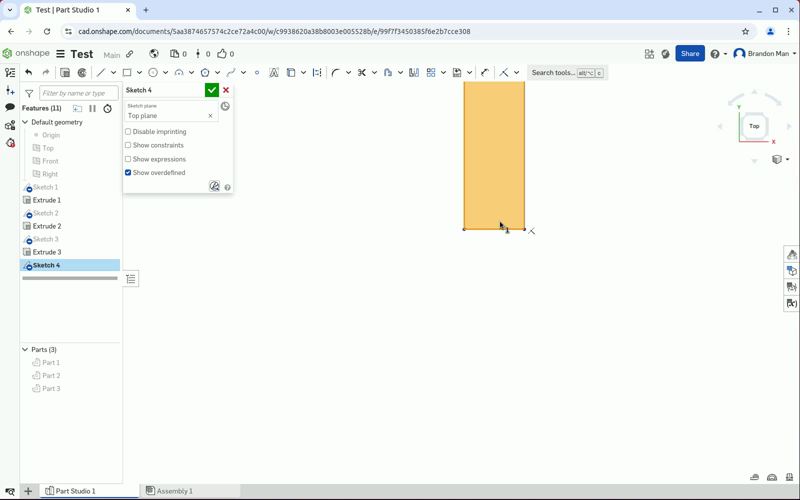
scroll(-6)
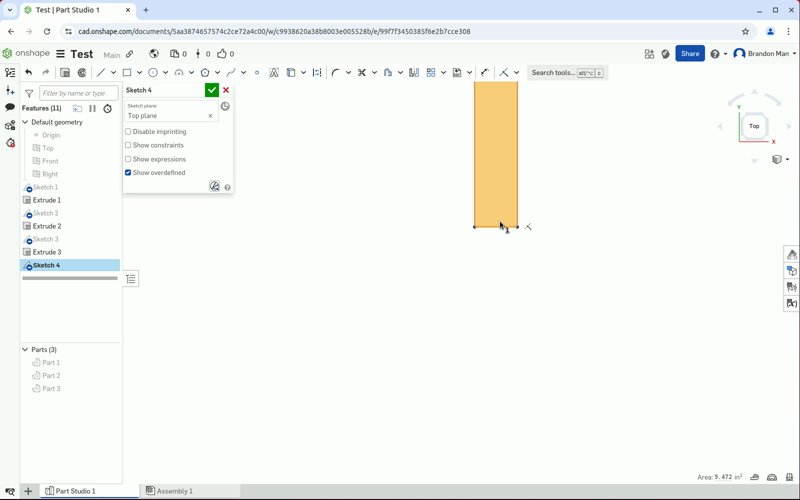
scroll(-6)
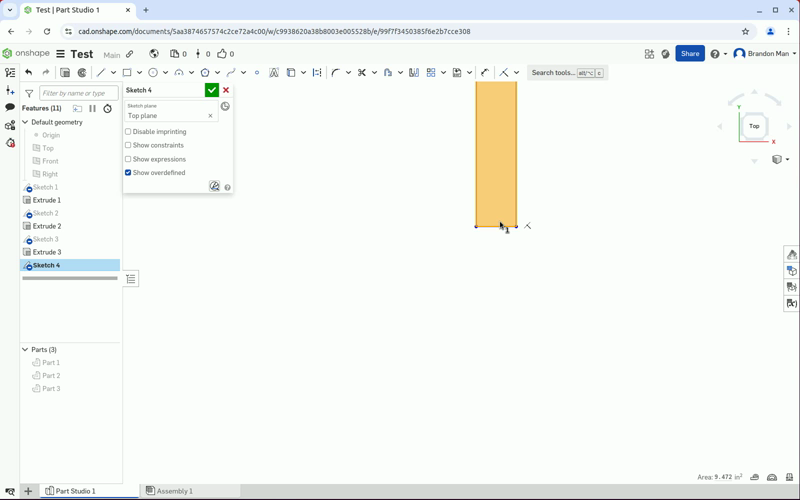
scroll(-6)
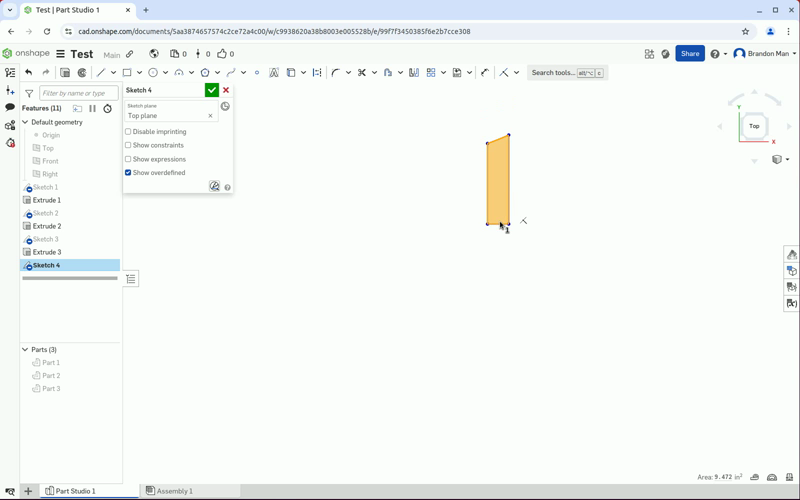
scroll(-6)
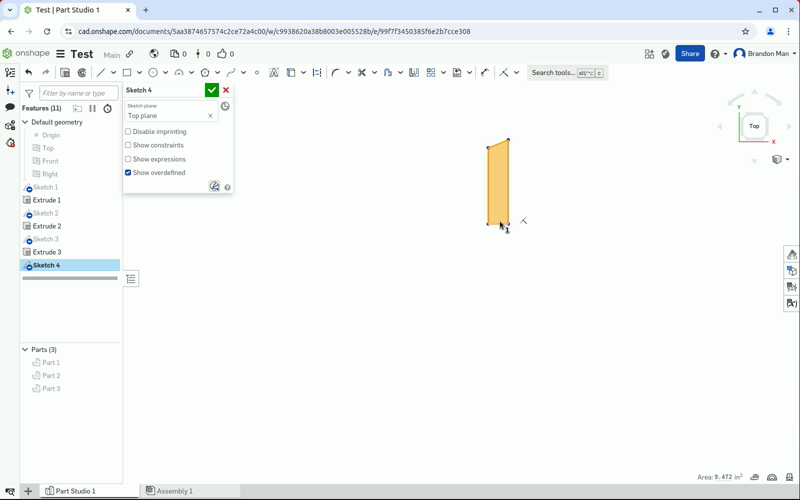
scroll(-6)
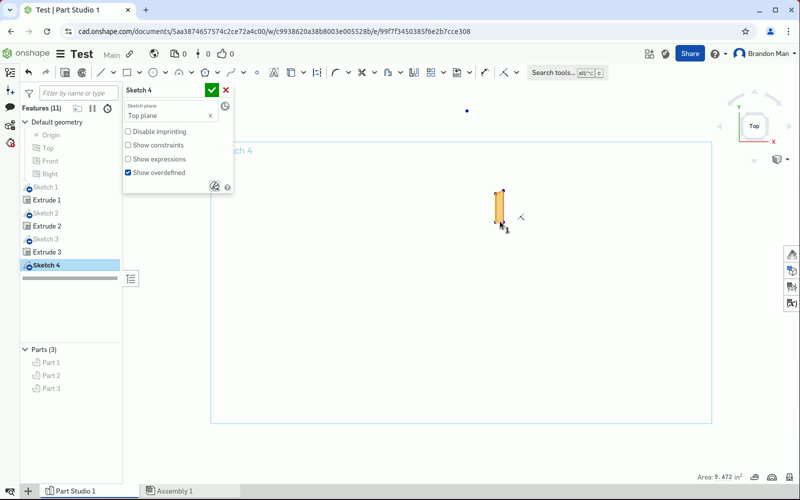
mouse_move(73, 352)
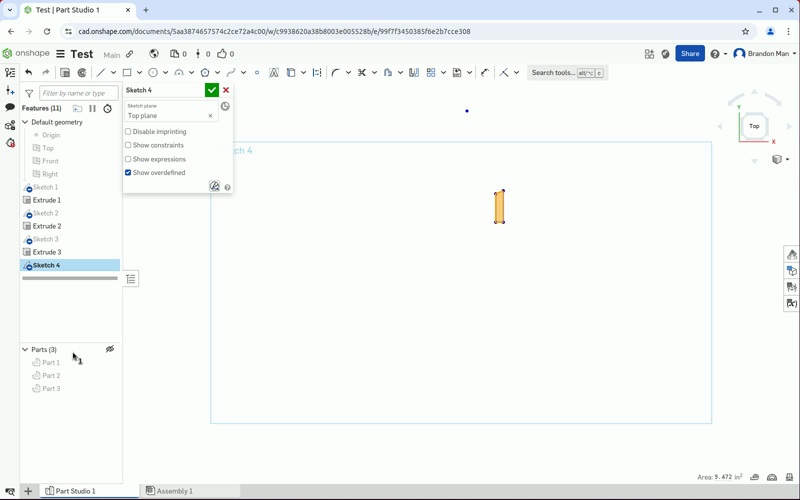
key(shift+y)
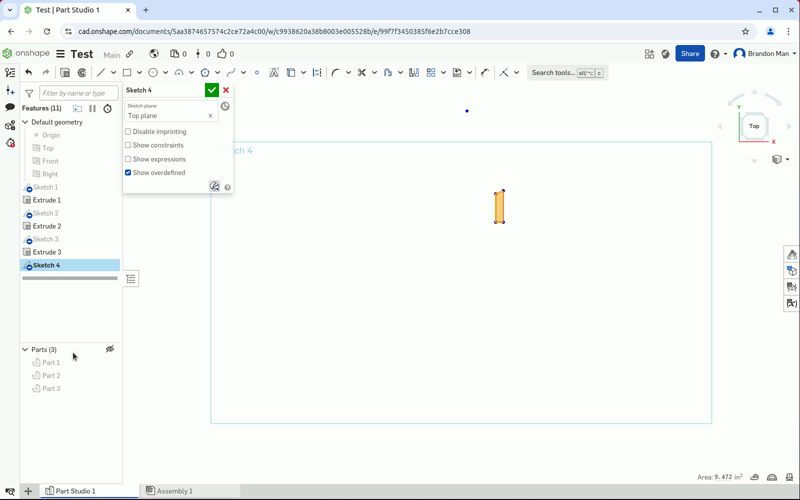
key(shift+e)
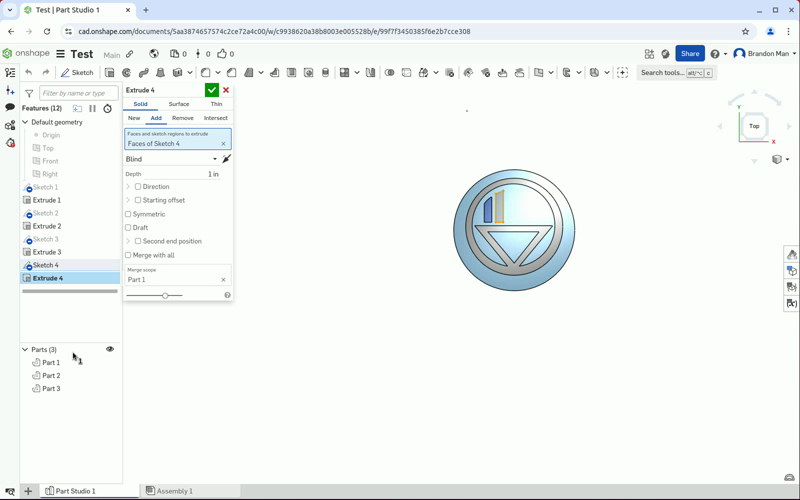
mouse_move(143, 106)
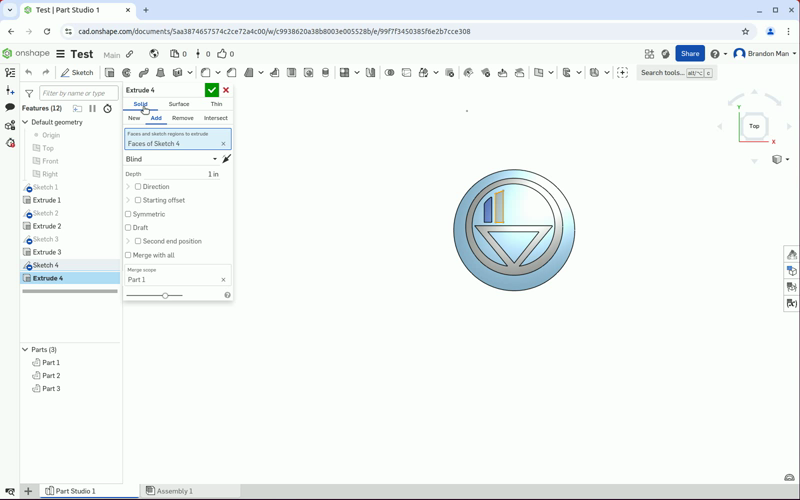
click(143, 106)
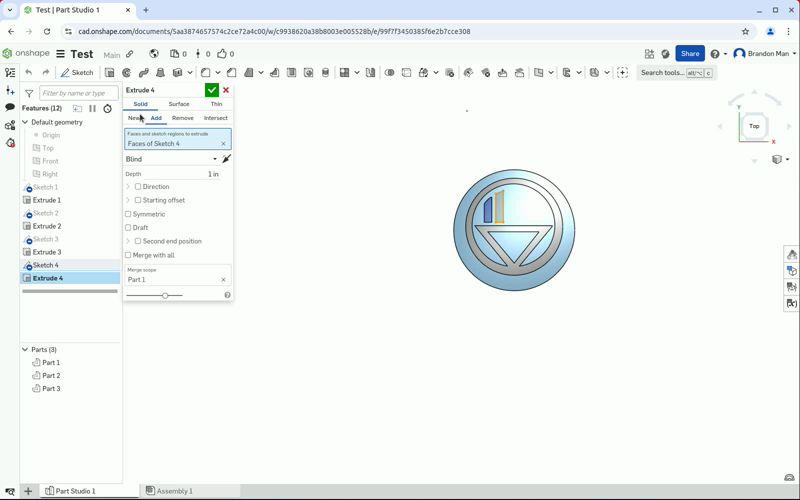
mouse_move(137, 120)
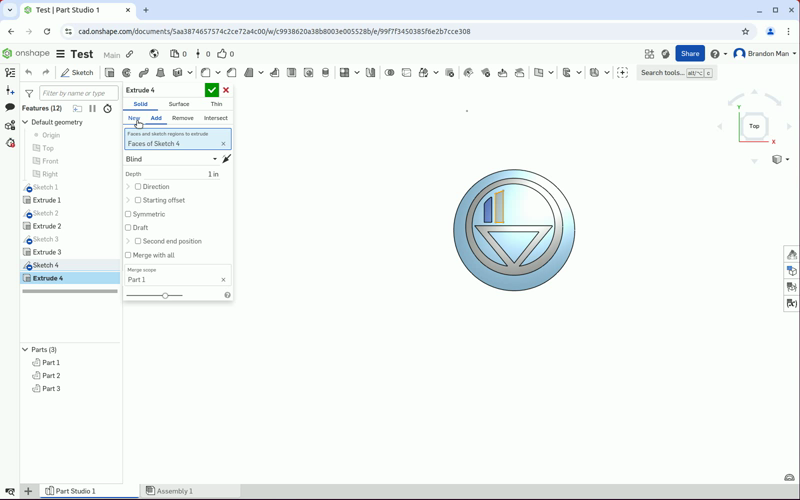
click(137, 120)
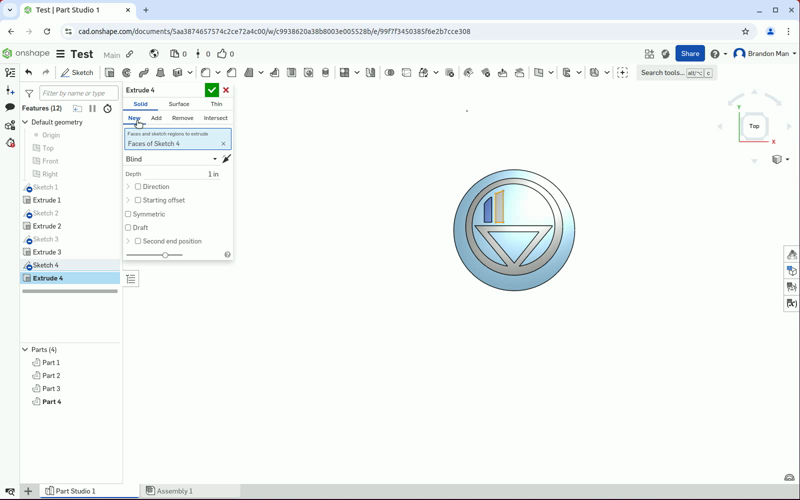
key(tab, 4)
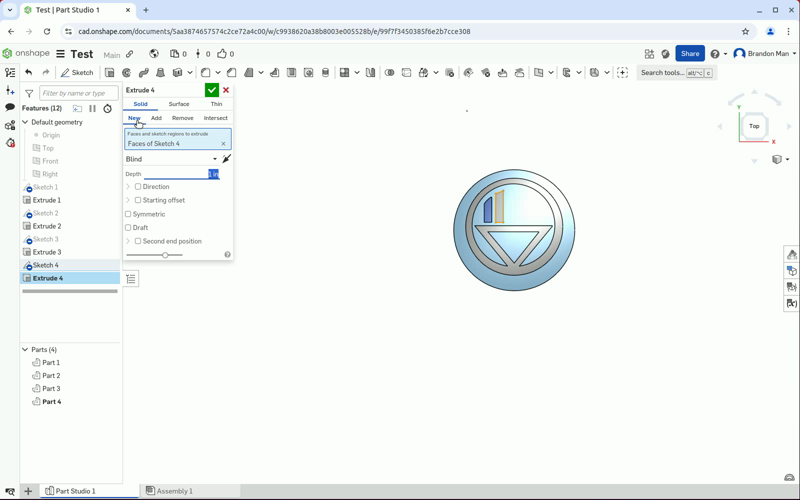
text(3.851)
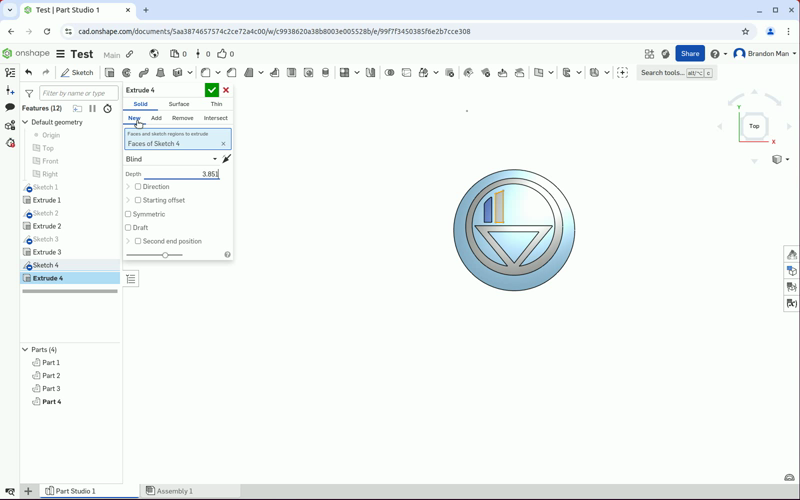
key(enter)
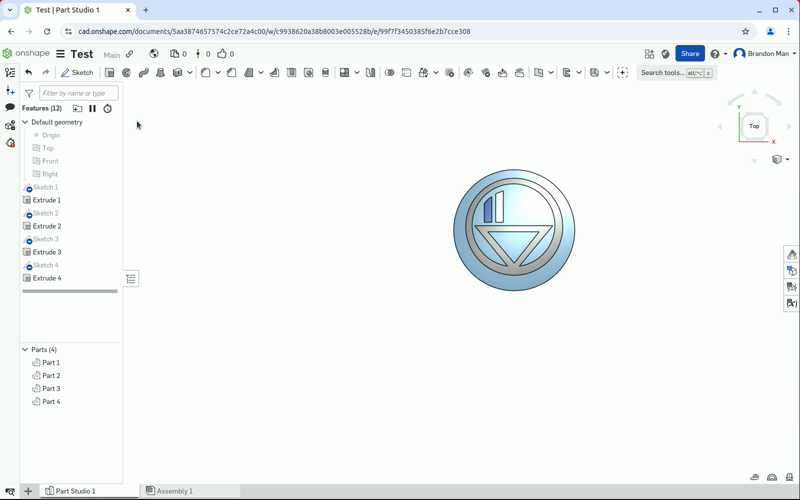
key(shift+h)
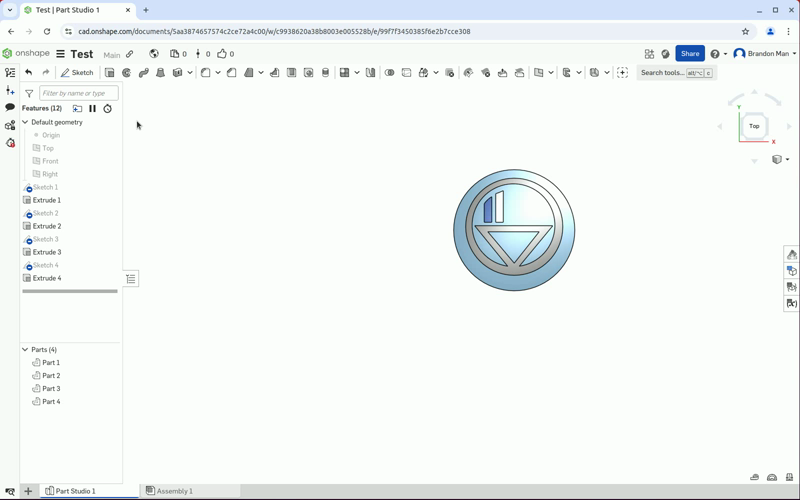
key(shift+h)
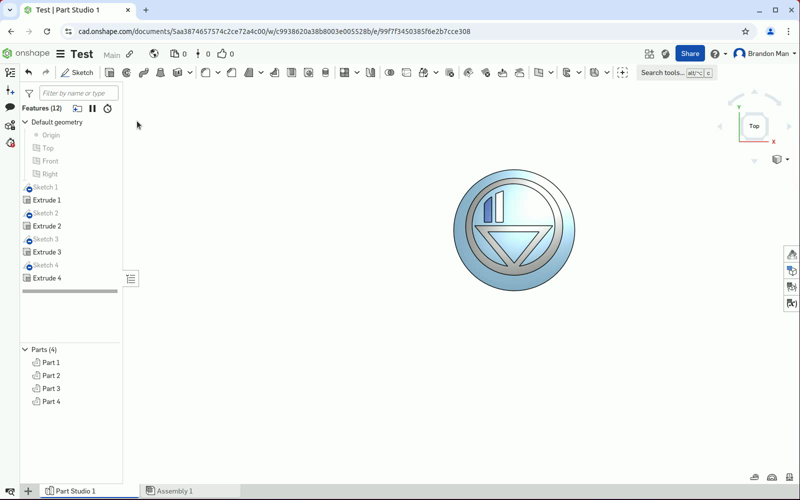
mouse_move(73, 189)
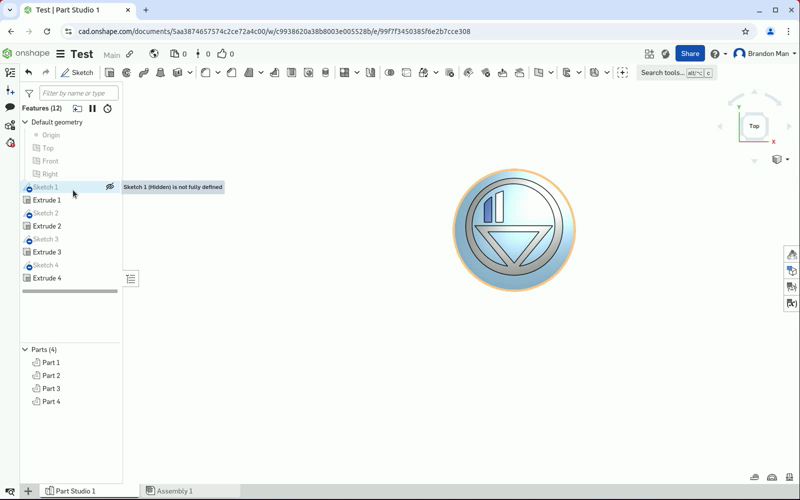
click(73, 189)
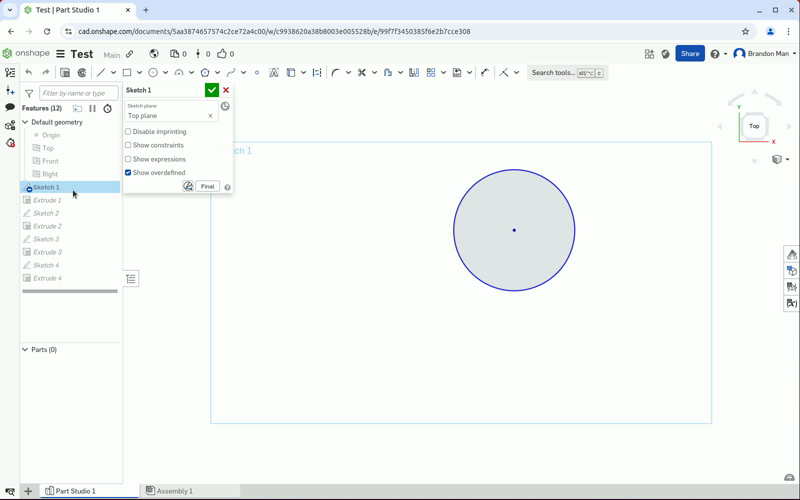
mouse_move(229, 92)
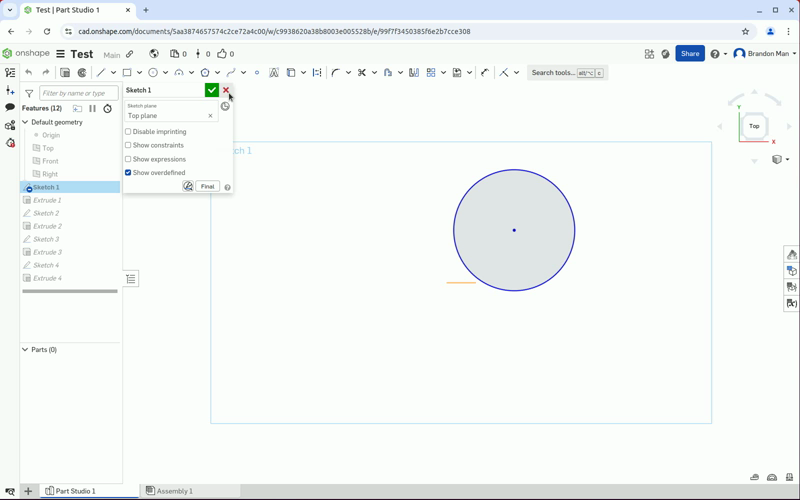
click(229, 92)
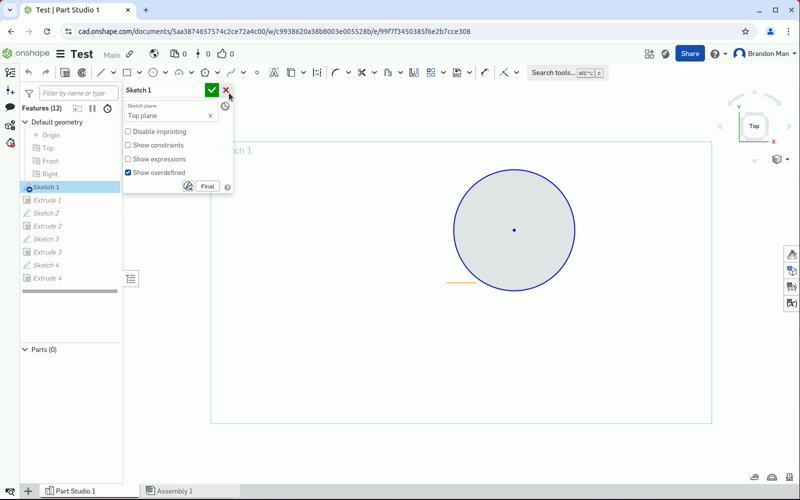
key(shift+s)
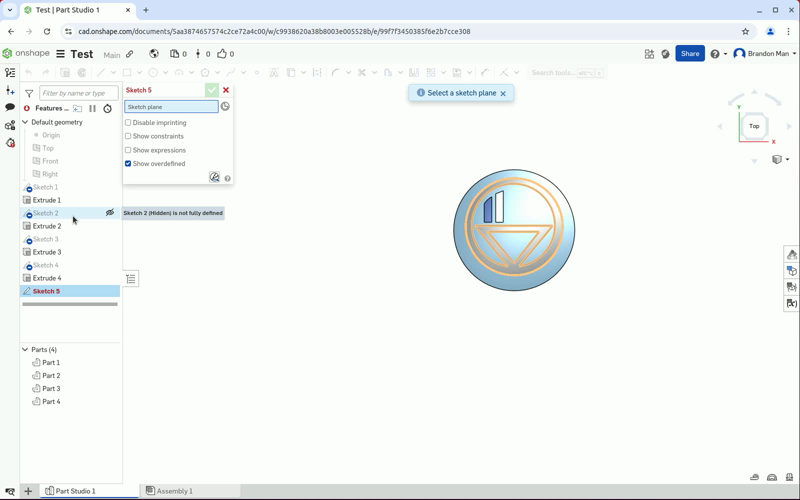
scroll(3)
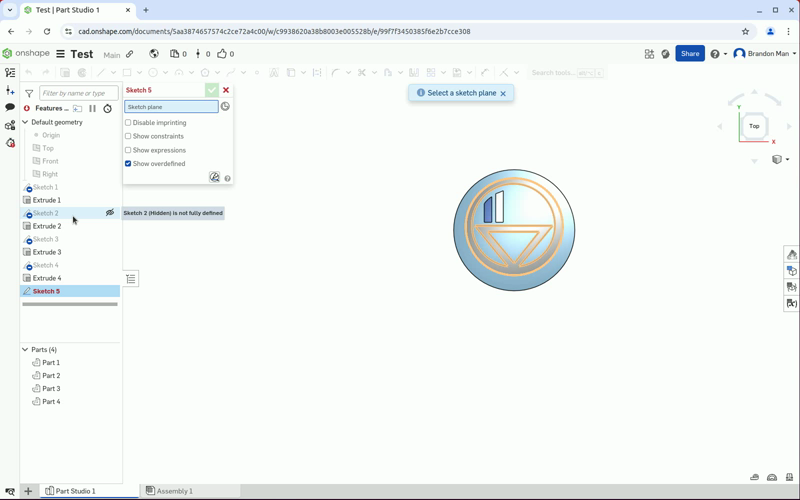
mouse_move(73, 150)
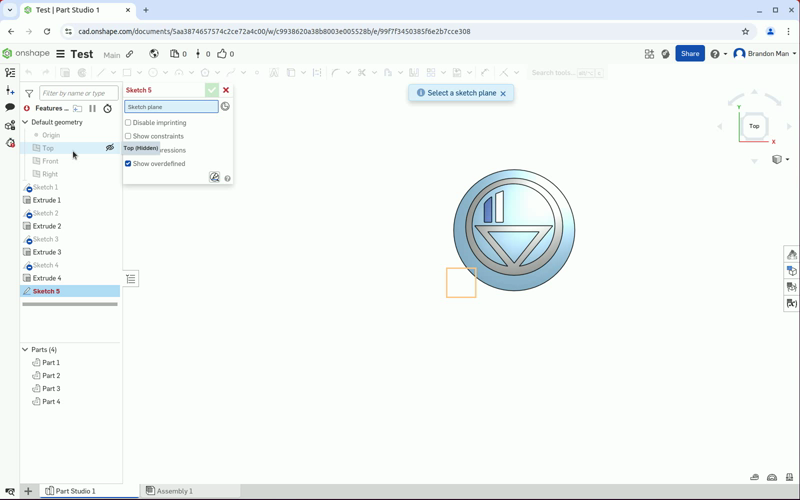
click(73, 150)
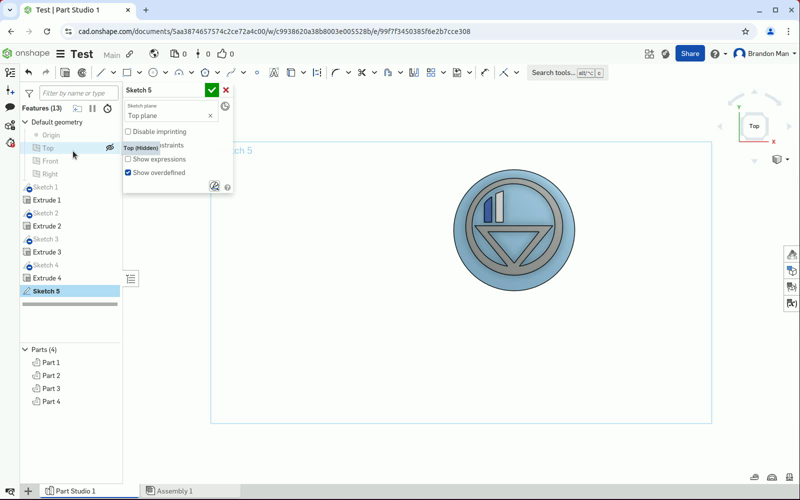
mouse_move(73, 352)
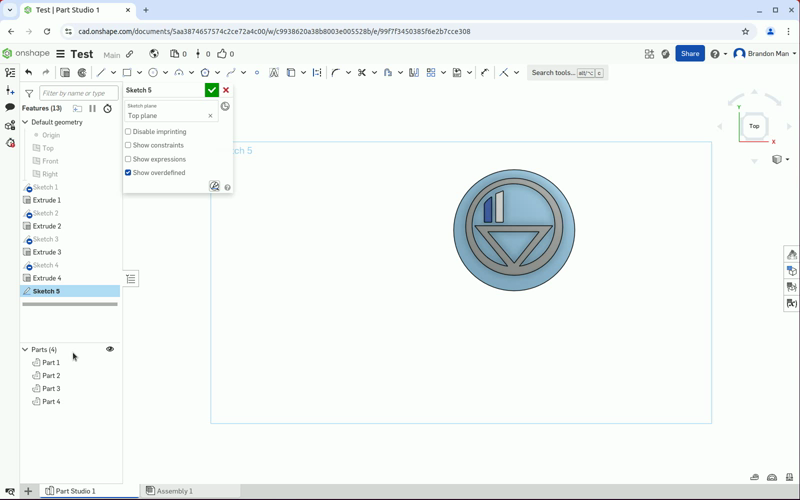
key(y)
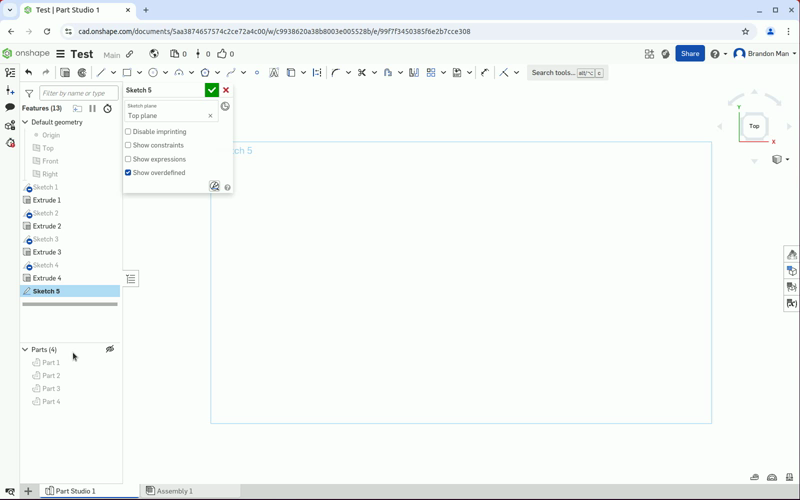
key(l)
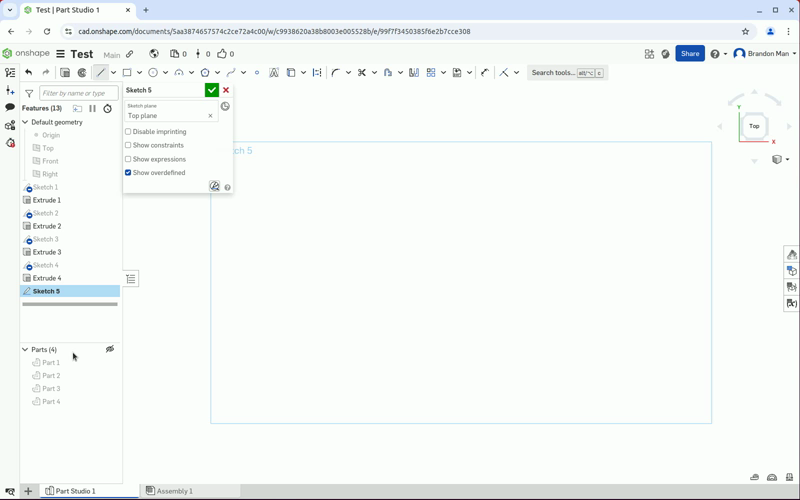
key_down(shift)
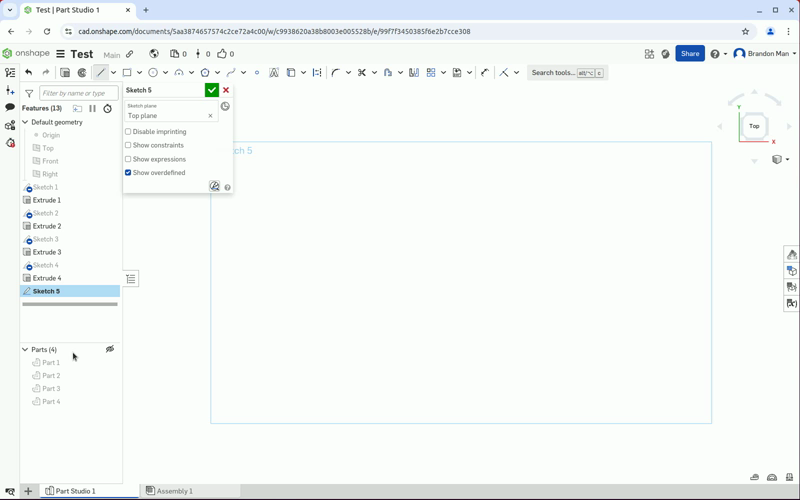
mouse_move(510, 222)
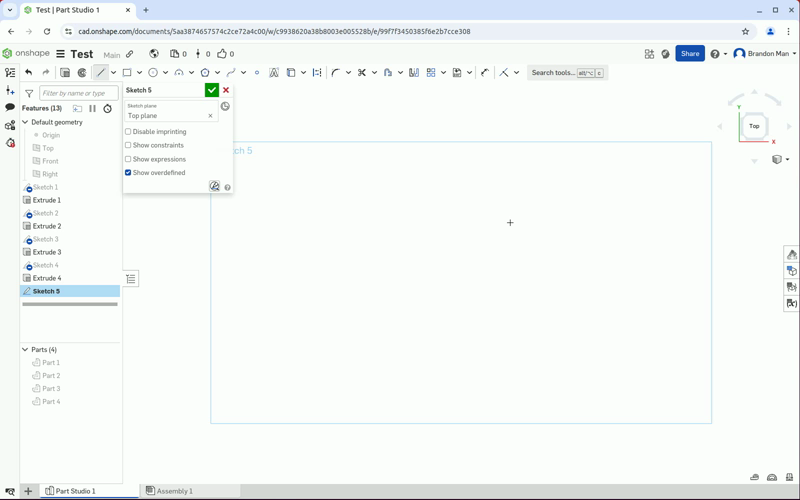
click(510, 222)
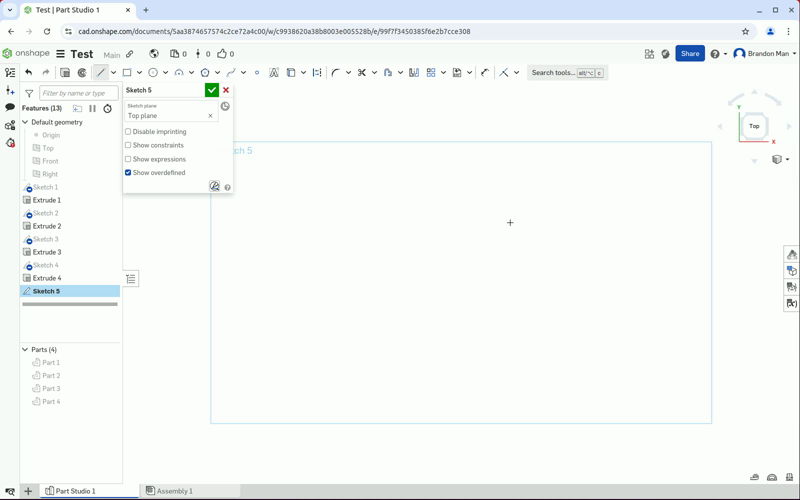
key_up(shift)
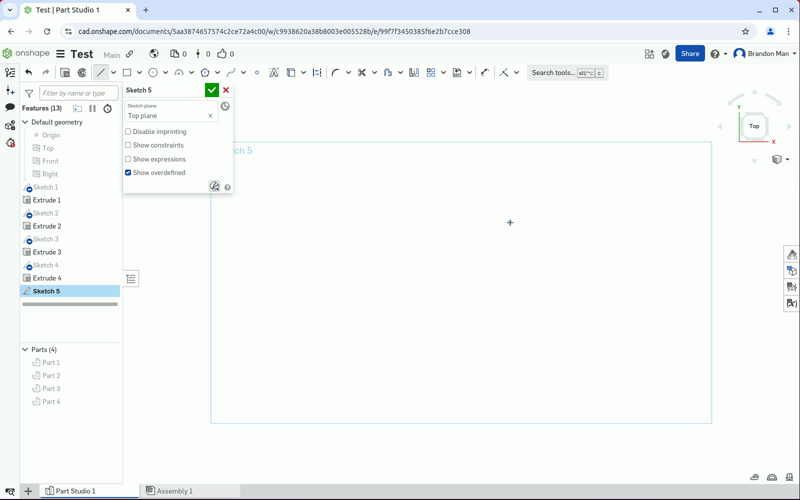
key_down(shift)
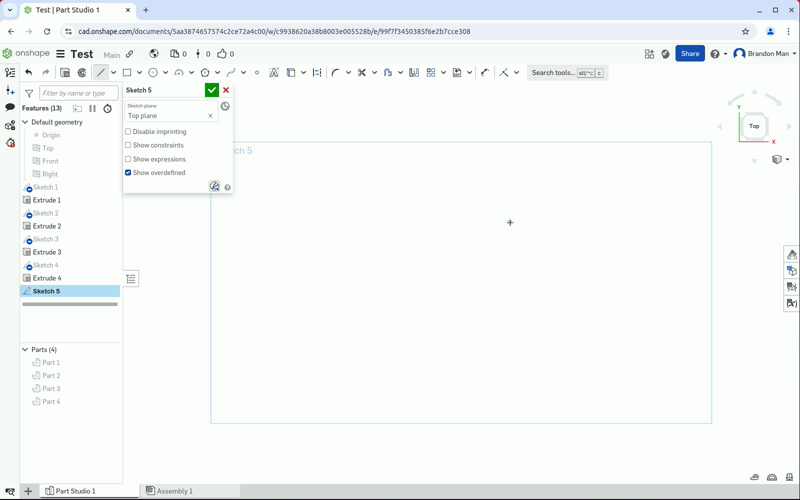
mouse_move(540, 222)
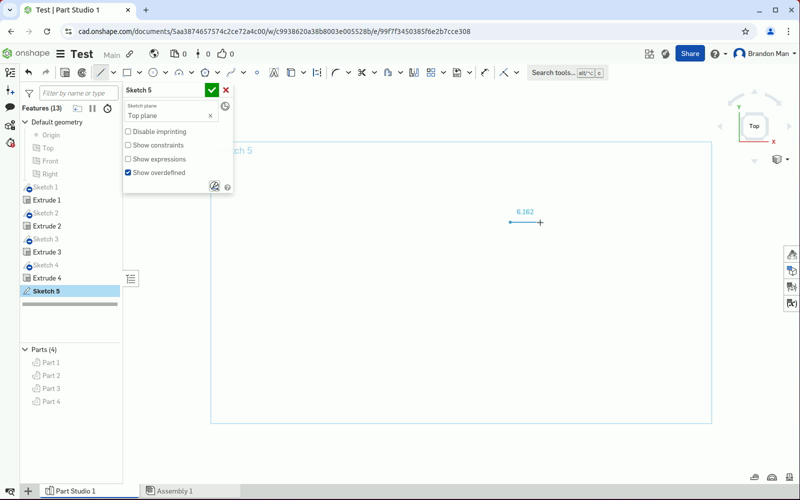
mouse_move(517, 222)
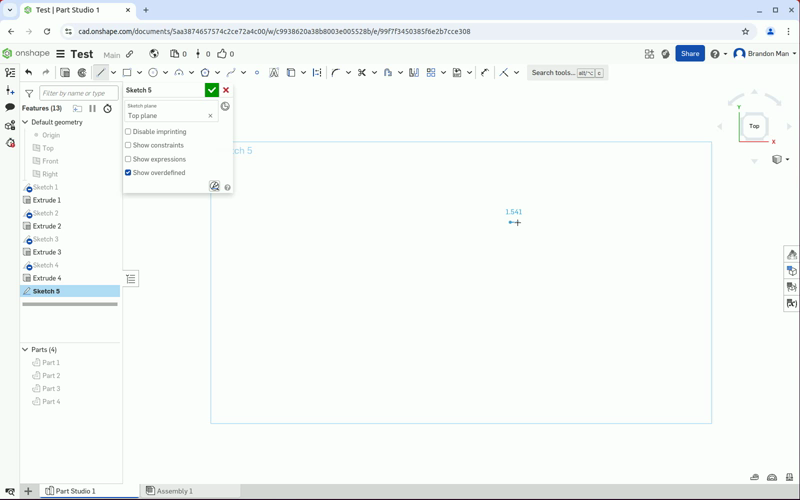
click(517, 222)
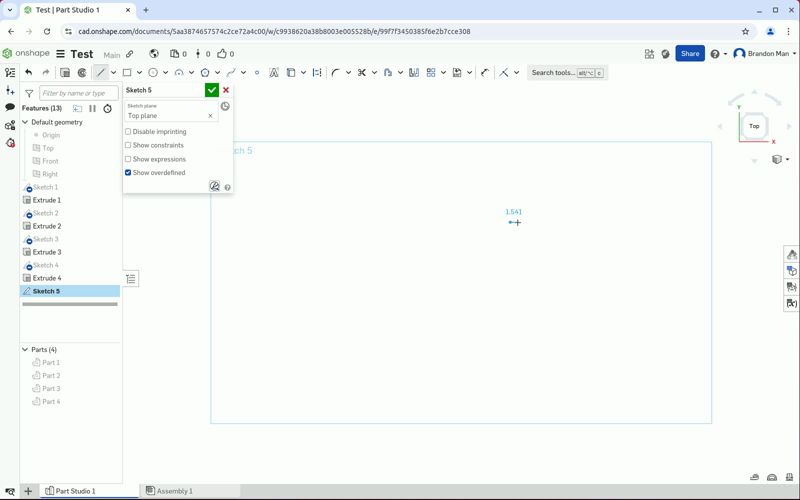
key_up(shift)
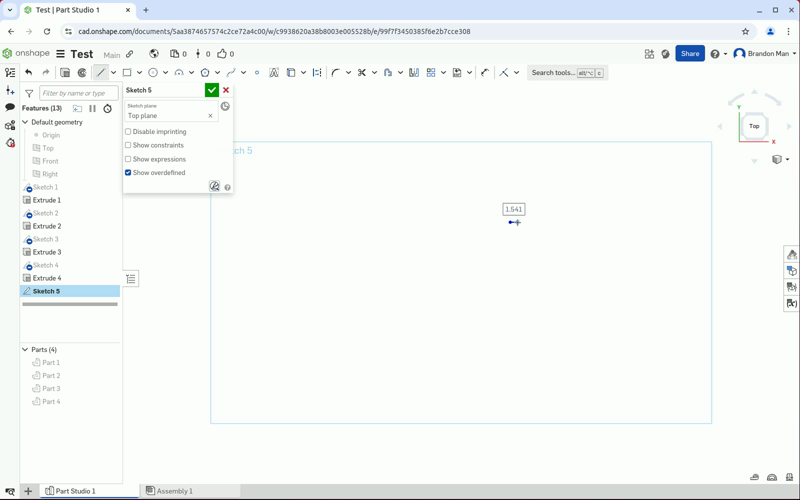
key_down(shift)
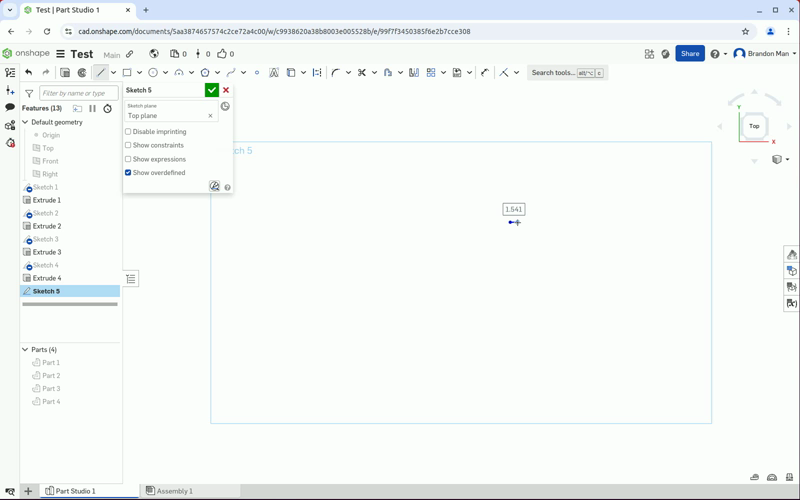
mouse_move(547, 222)
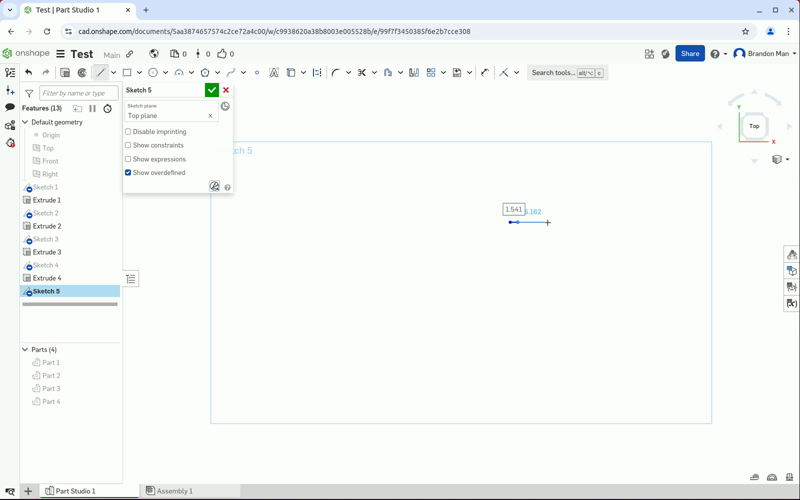
mouse_move(517, 188)
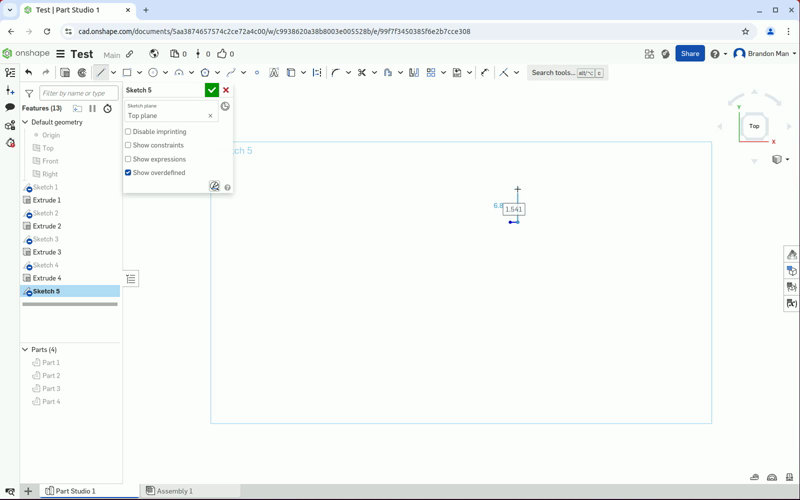
click(517, 188)
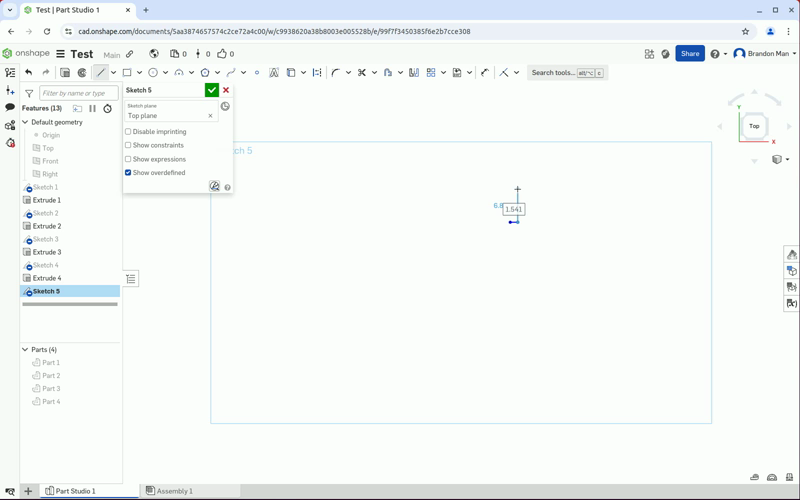
key_up(shift)
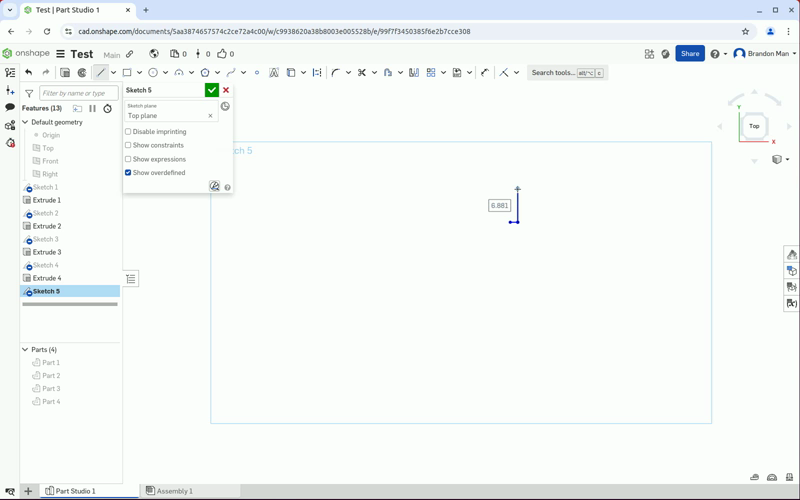
key(esc)
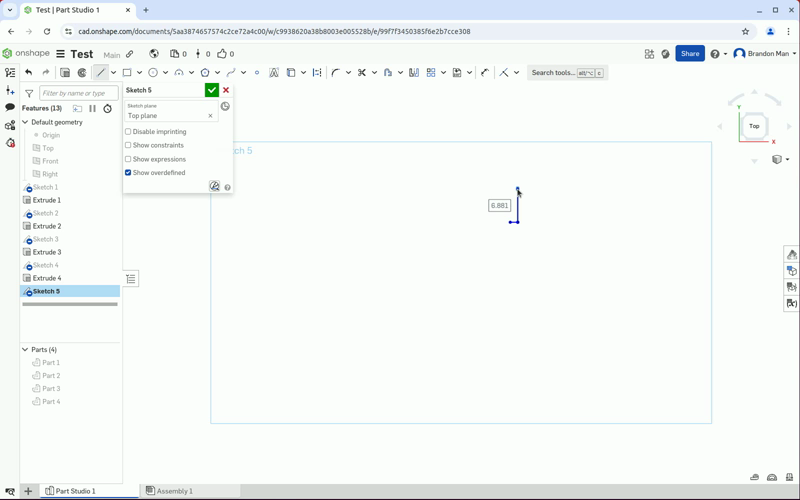
key(a)
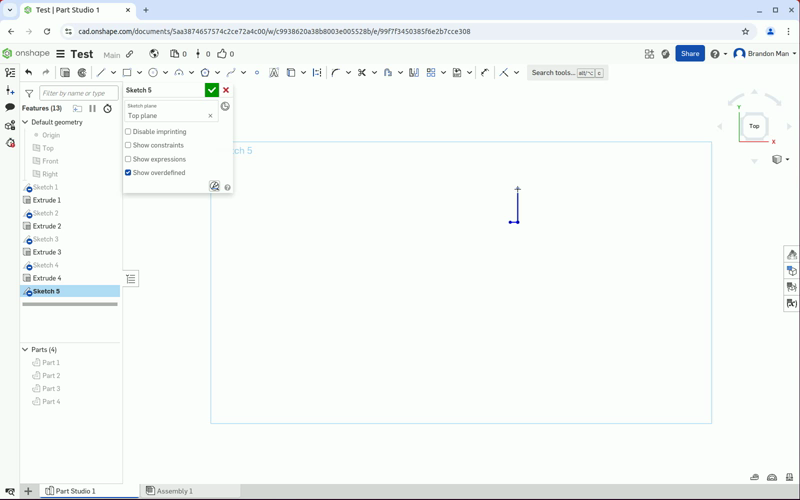
mouse_move(517, 188)
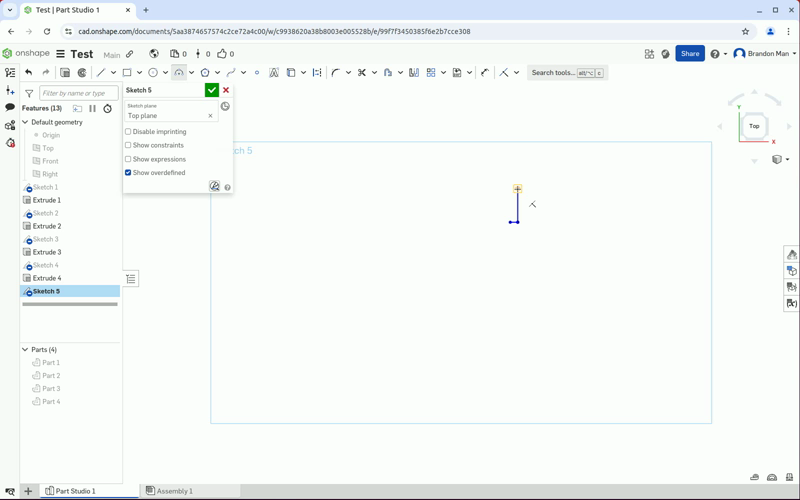
click(517, 188)
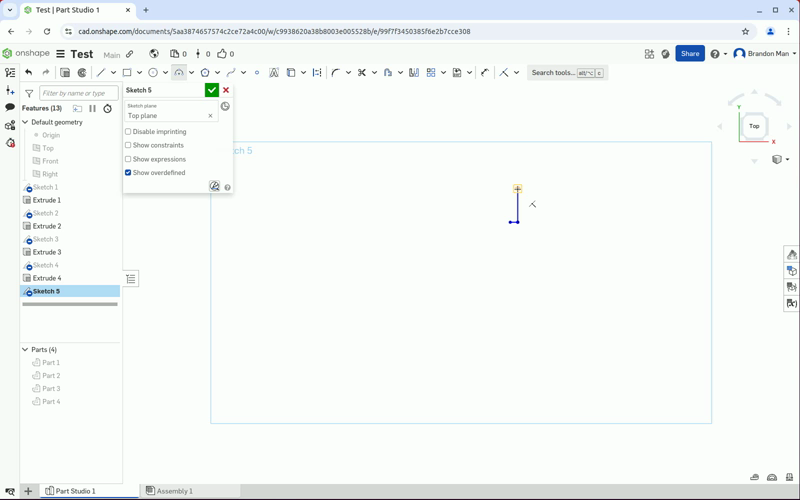
key_down(shift)
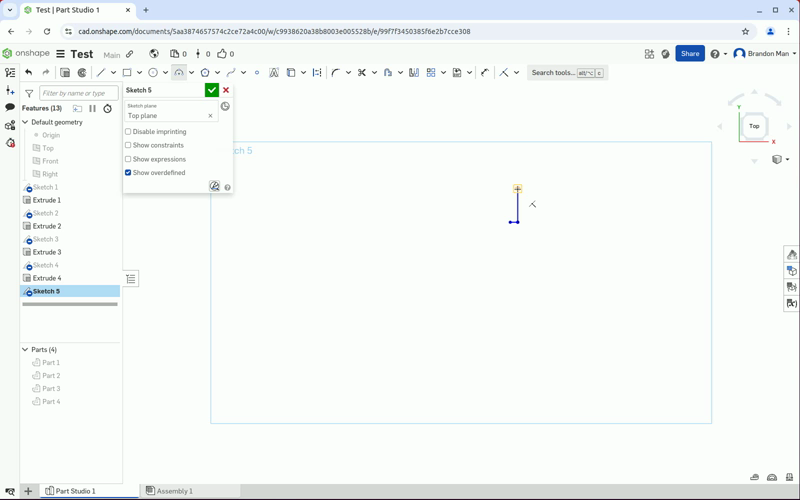
mouse_move(510, 188)
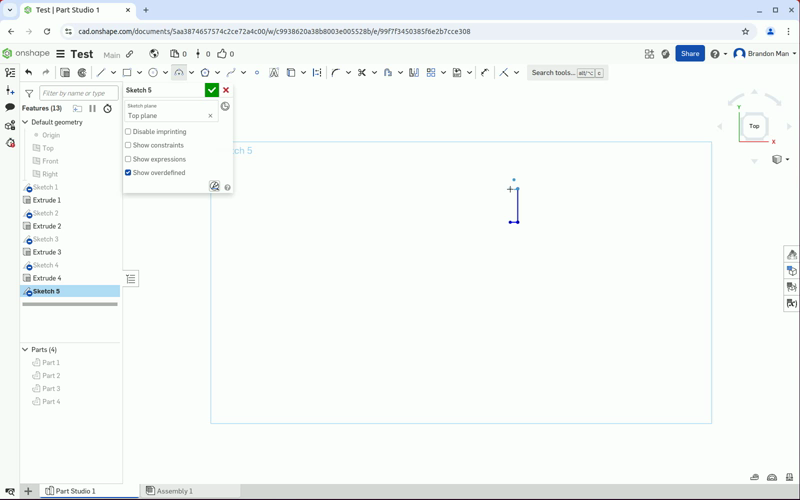
click(510, 188)
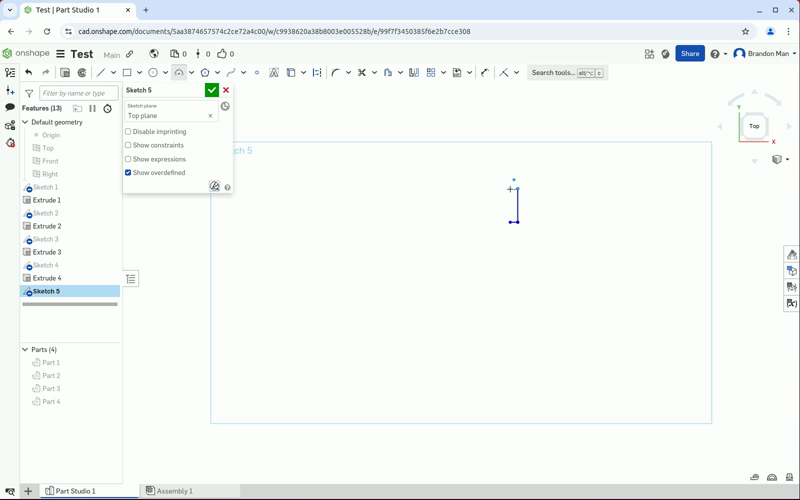
mouse_move(513, 187)
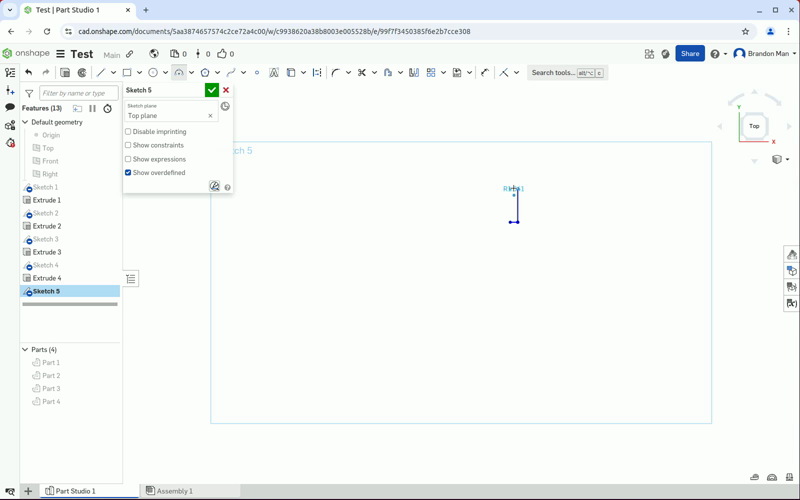
scroll(6)
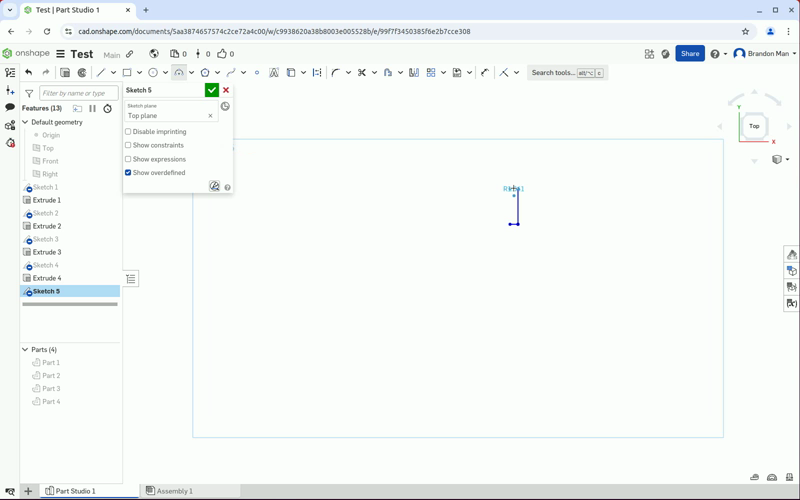
scroll(6)
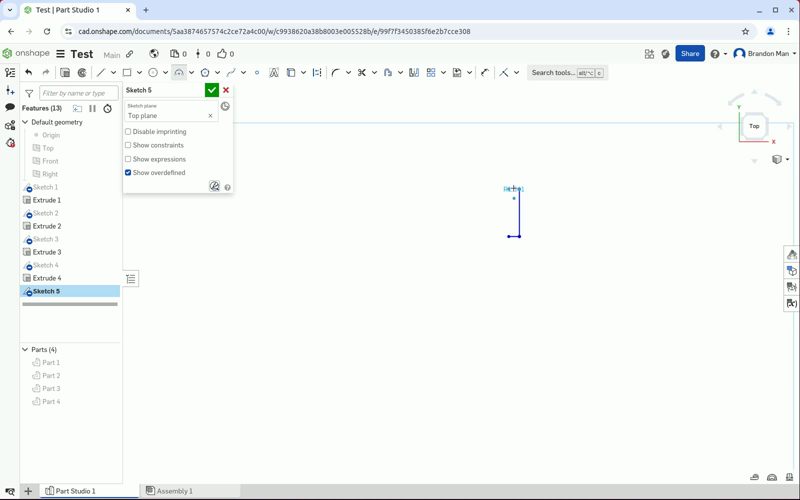
scroll(6)
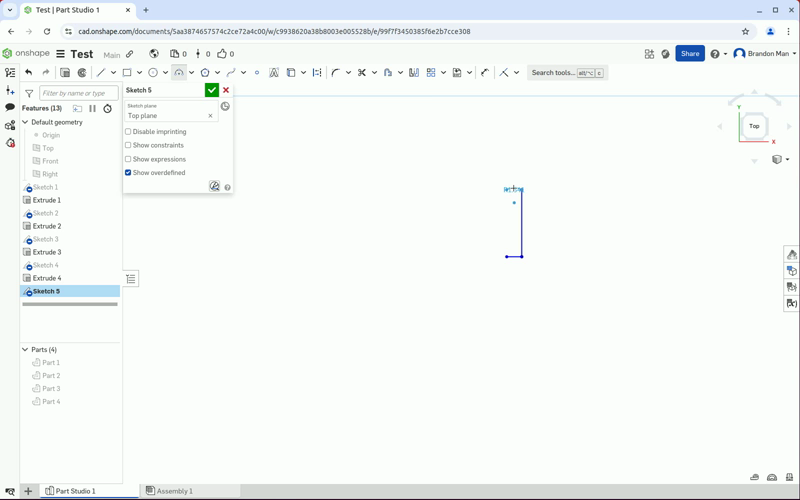
scroll(6)
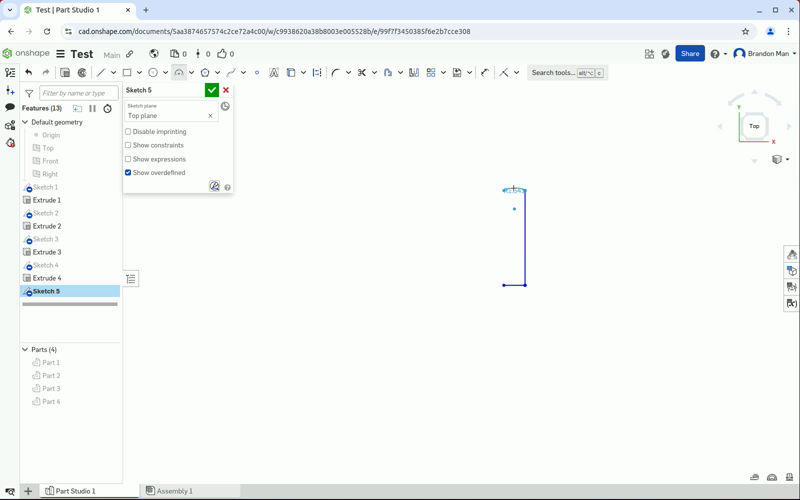
scroll(6)
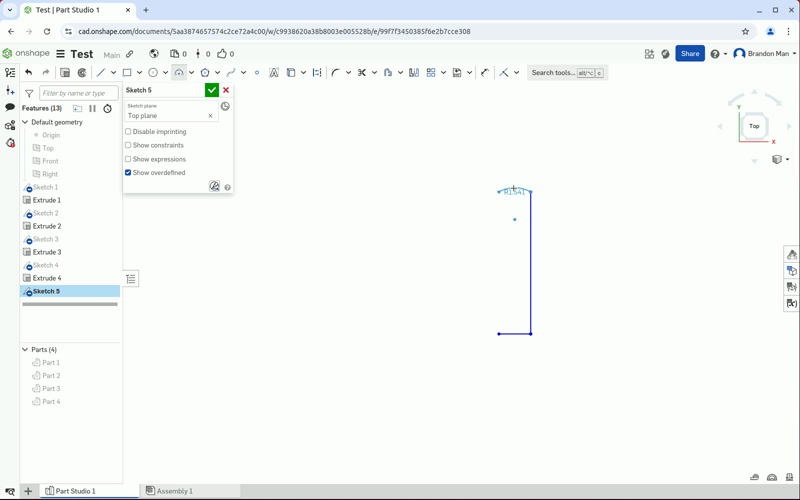
scroll(6)
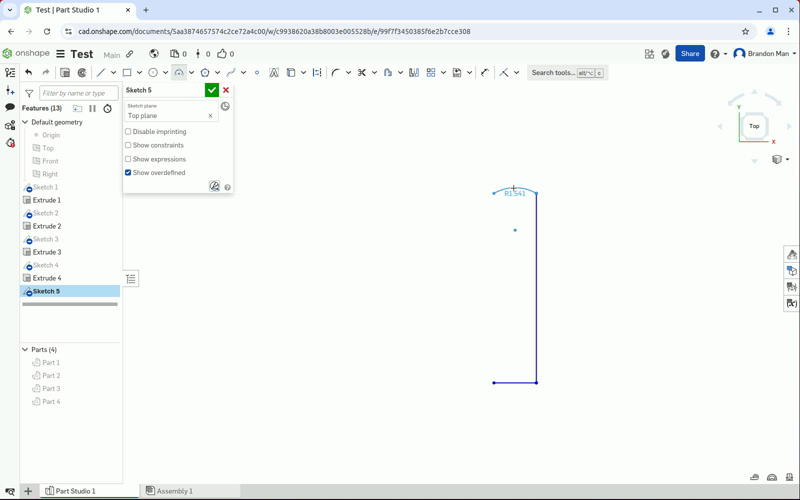
scroll(6)
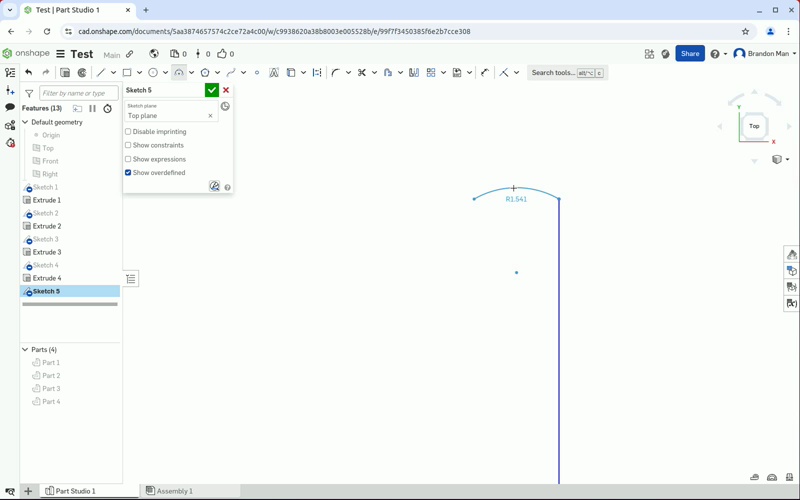
click(513, 187)
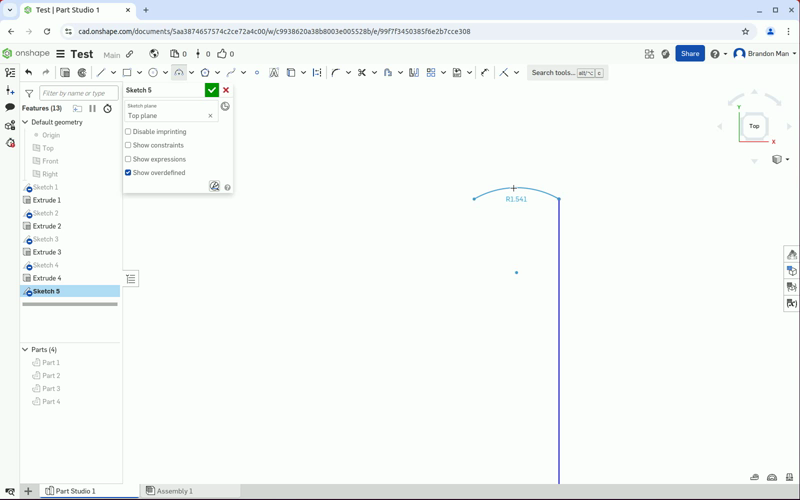
scroll(-6)
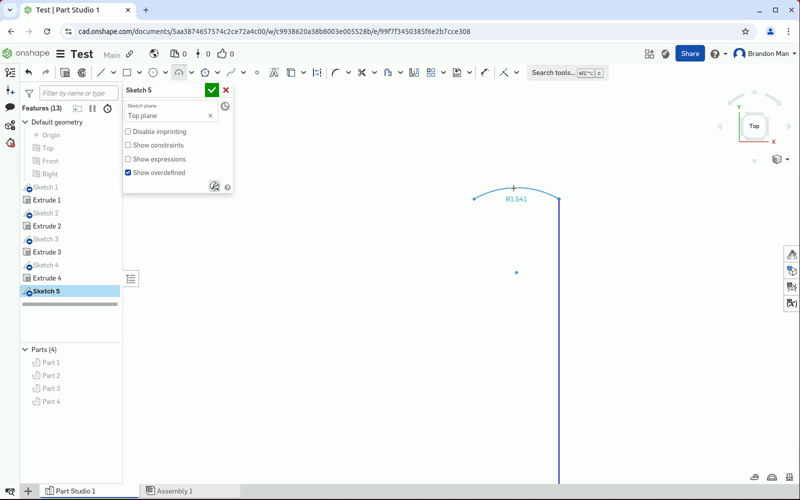
scroll(-6)
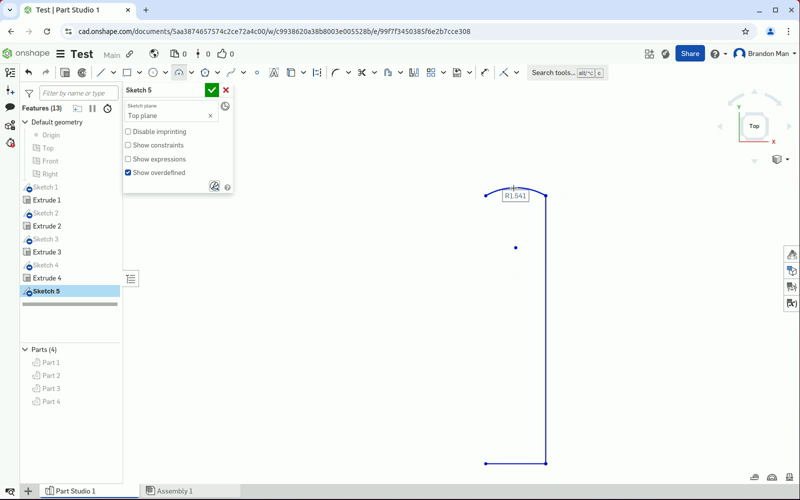
scroll(-6)
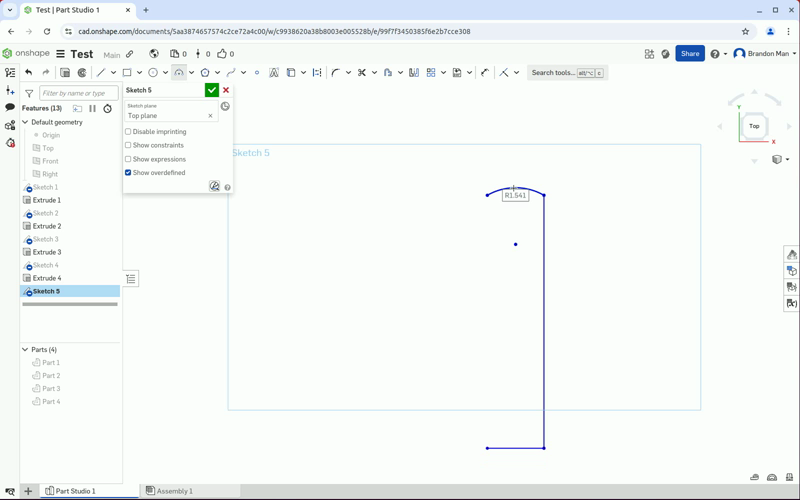
scroll(-6)
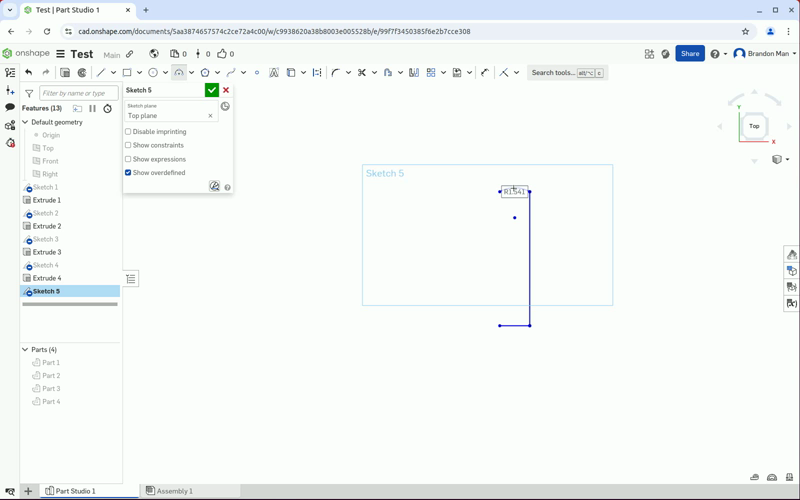
scroll(-6)
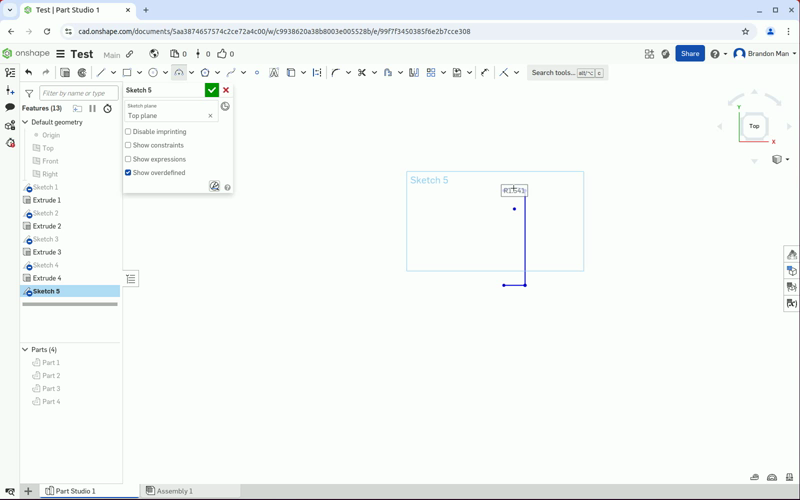
scroll(-6)
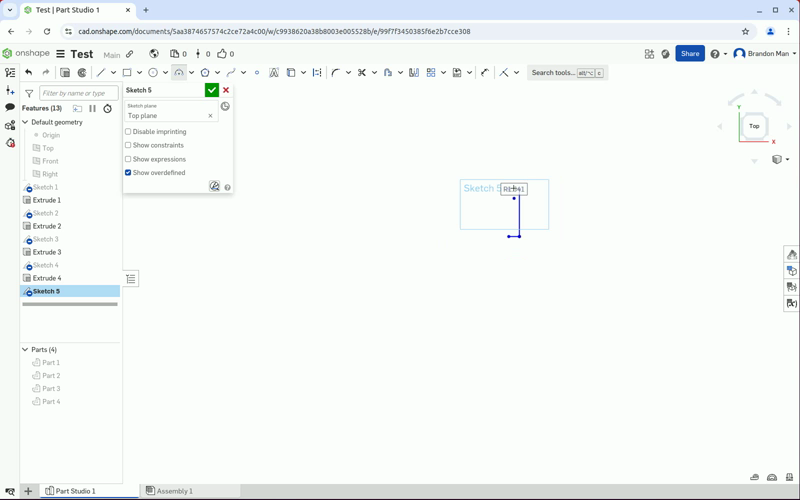
scroll(-6)
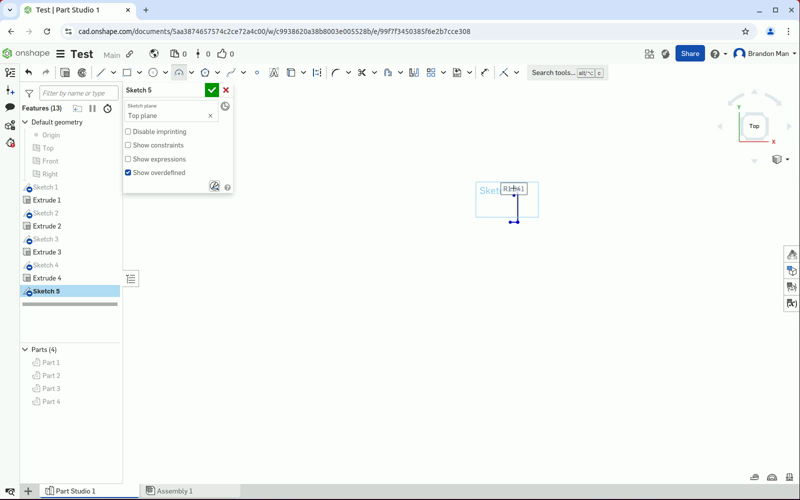
key_up(shift)
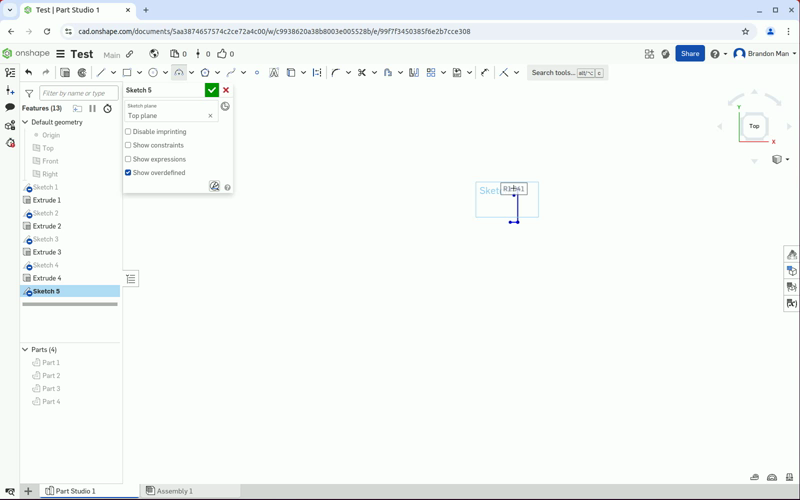
key(esc)
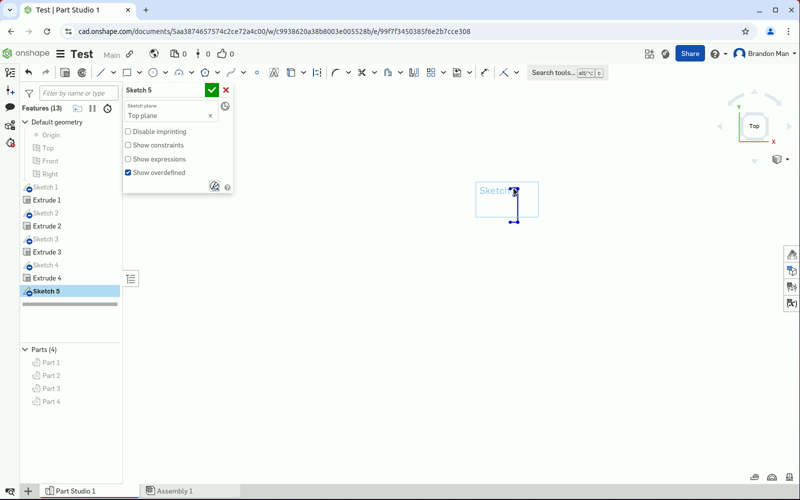
key(l)
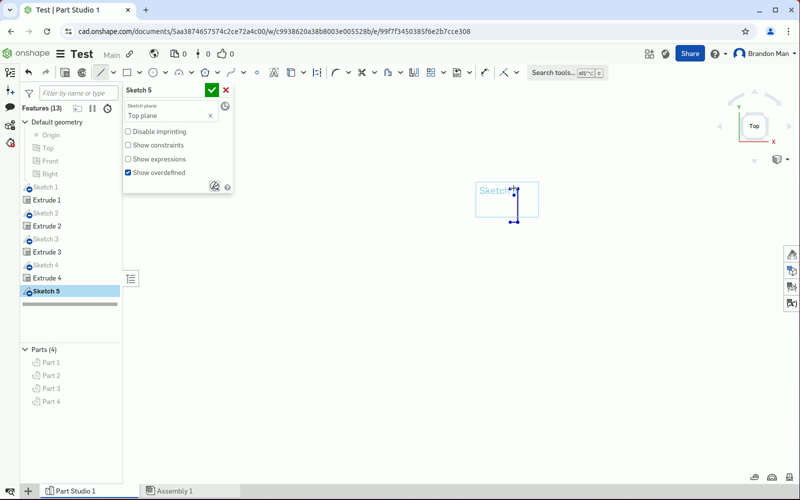
mouse_move(510, 188)
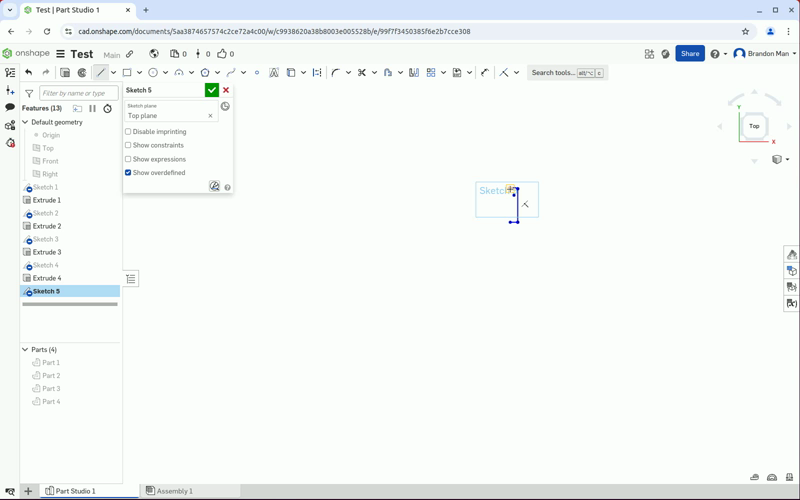
scroll(6)
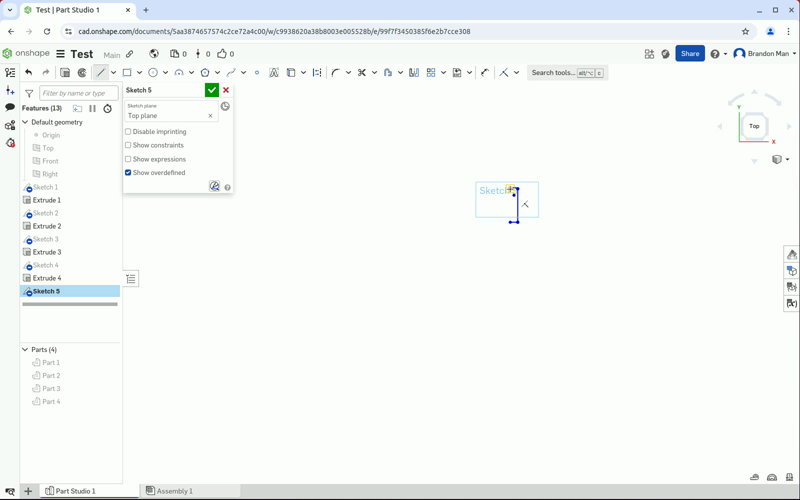
scroll(6)
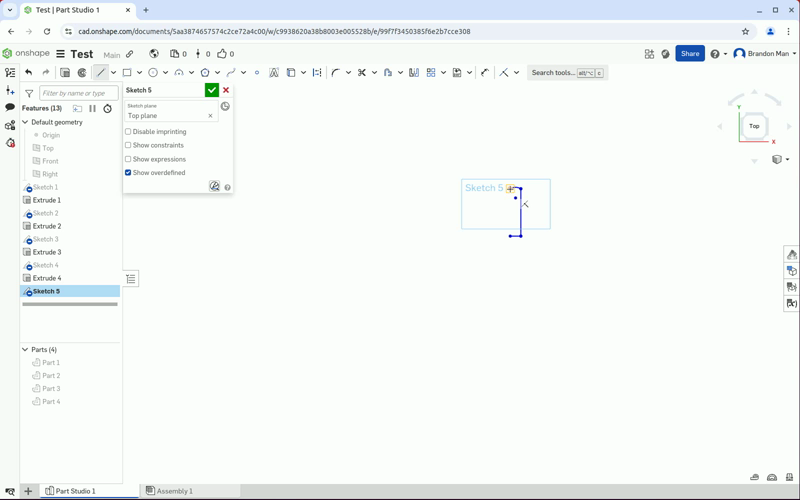
scroll(6)
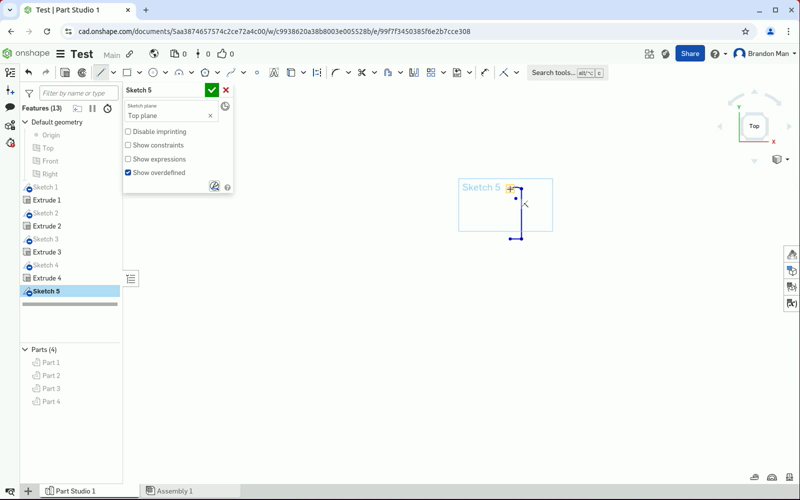
scroll(6)
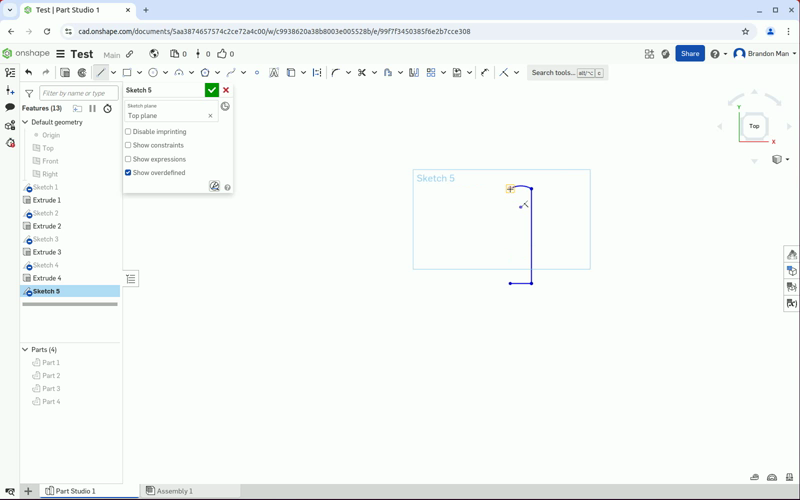
scroll(6)
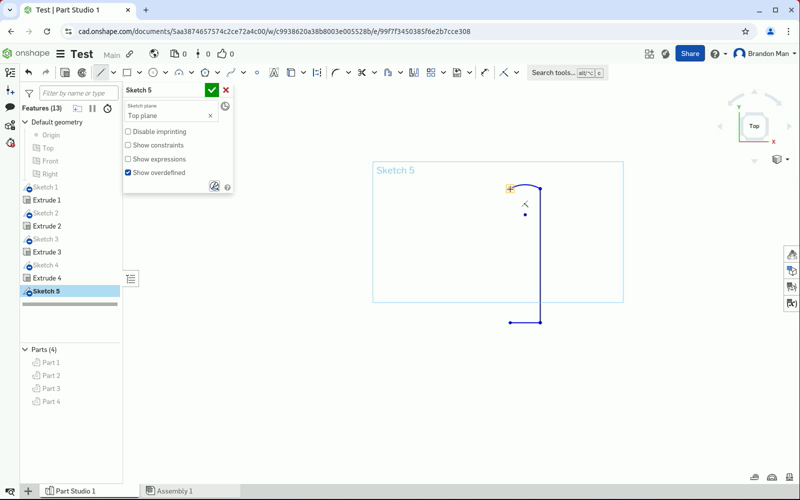
scroll(6)
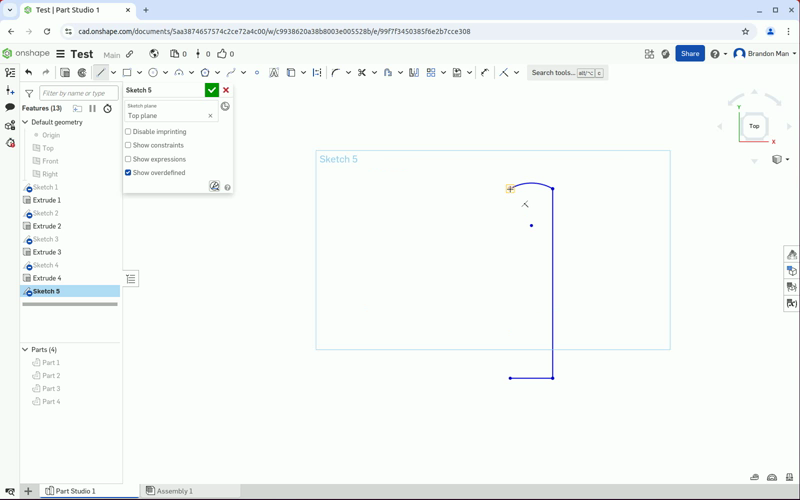
scroll(6)
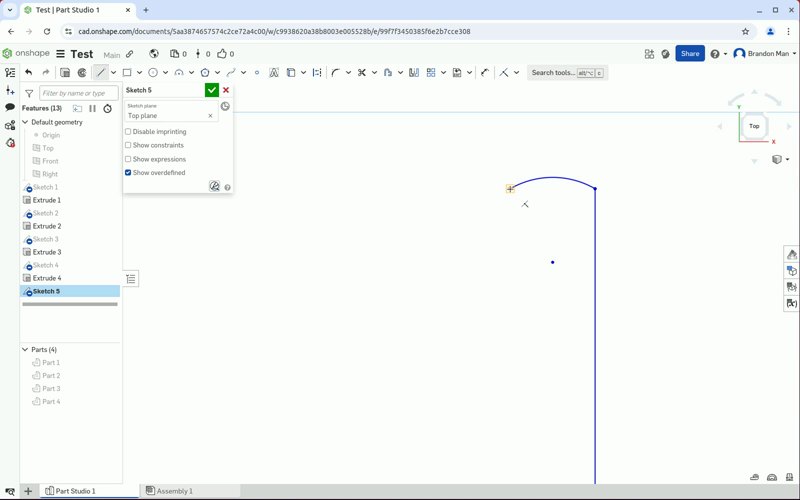
click(510, 188)
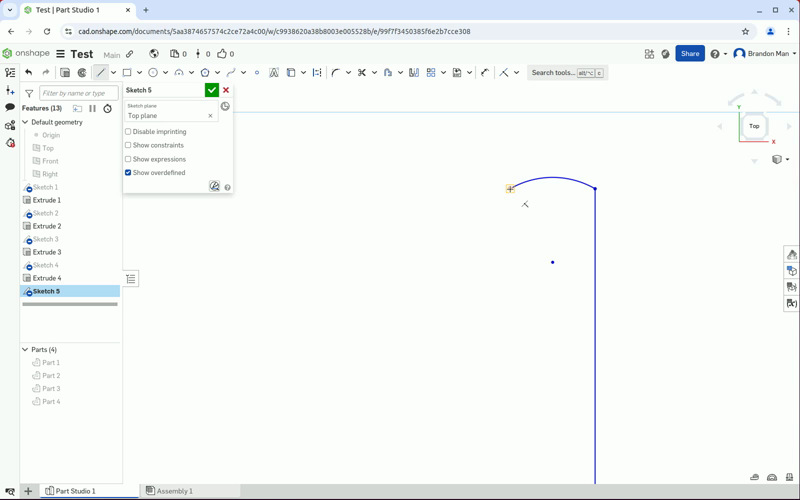
scroll(-6)
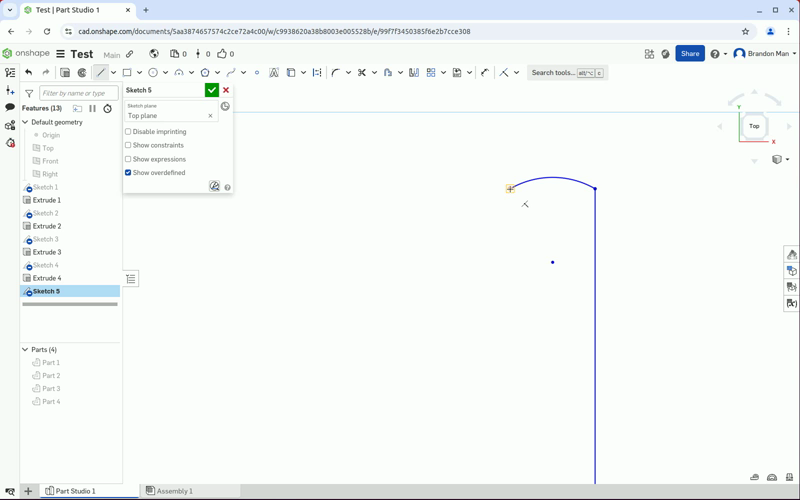
scroll(-6)
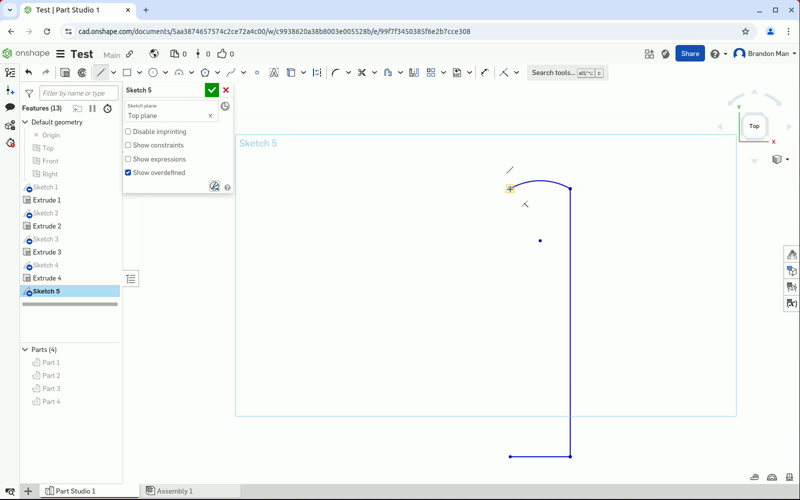
scroll(-6)
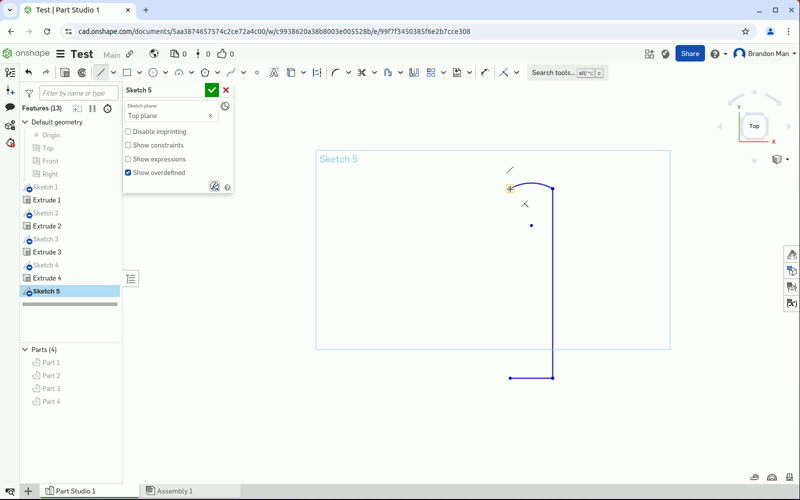
scroll(-6)
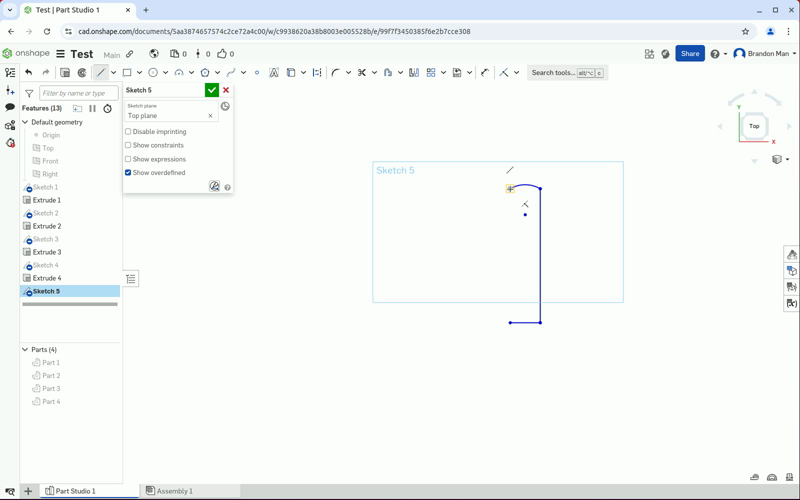
scroll(-6)
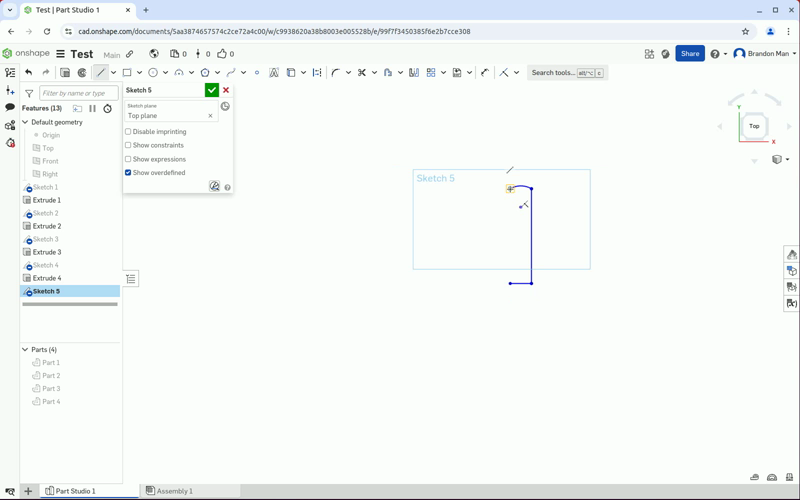
scroll(-6)
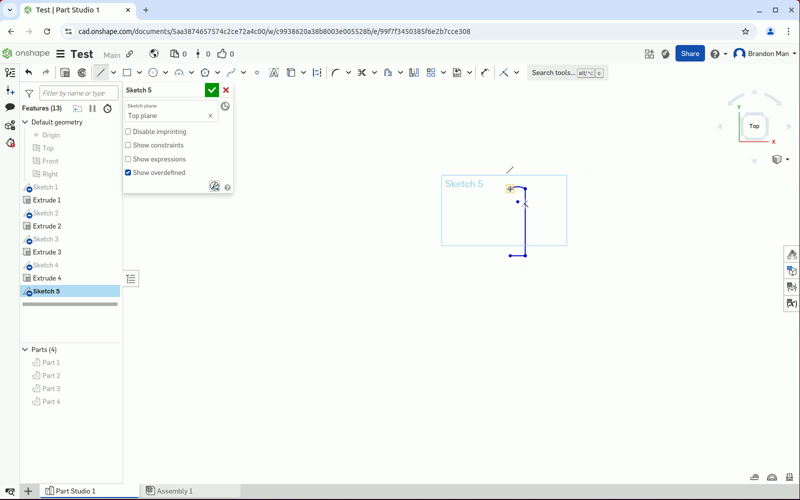
scroll(-6)
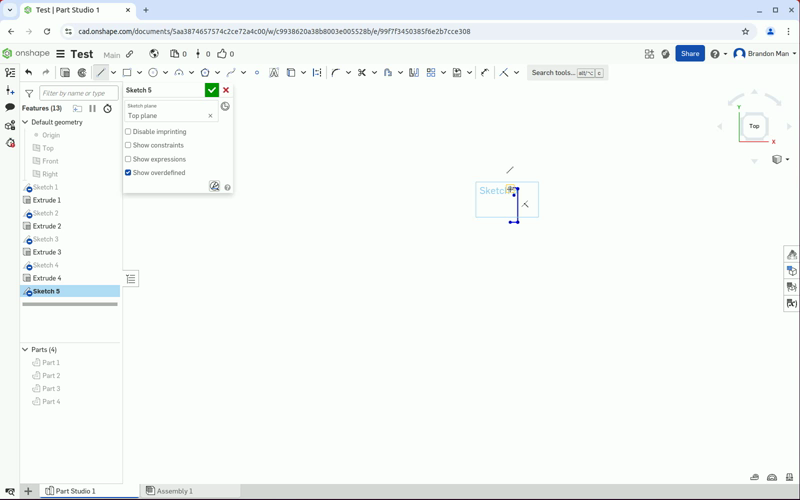
mouse_move(540, 188)
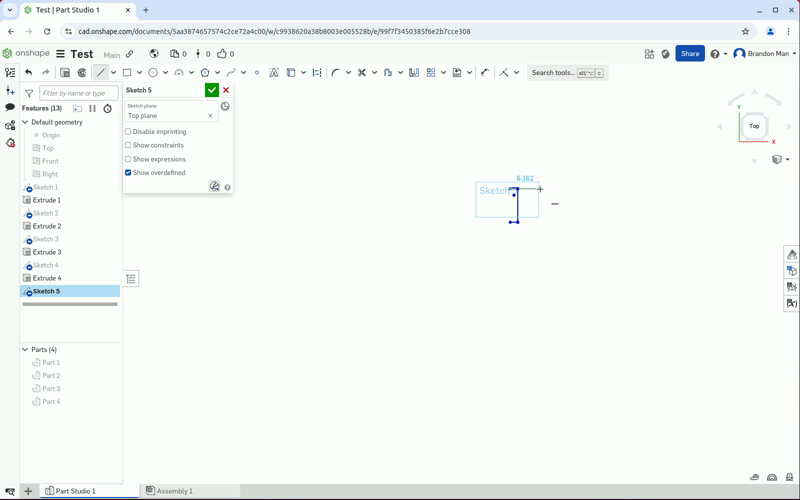
key_down(shift)
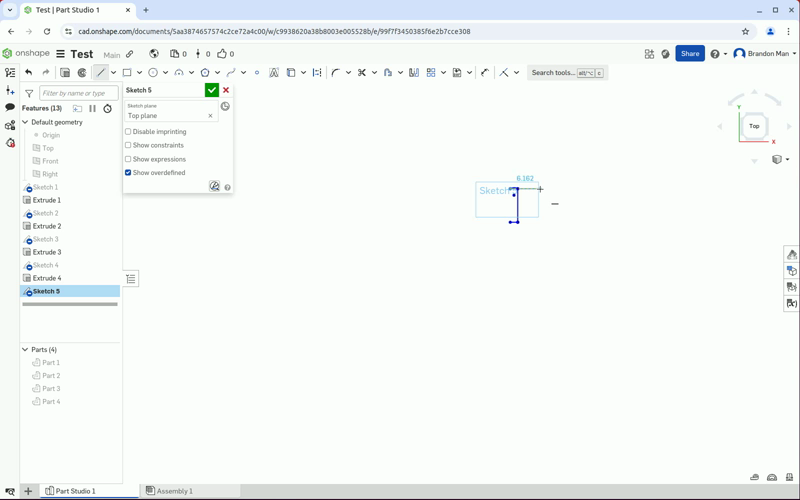
mouse_move(510, 222)
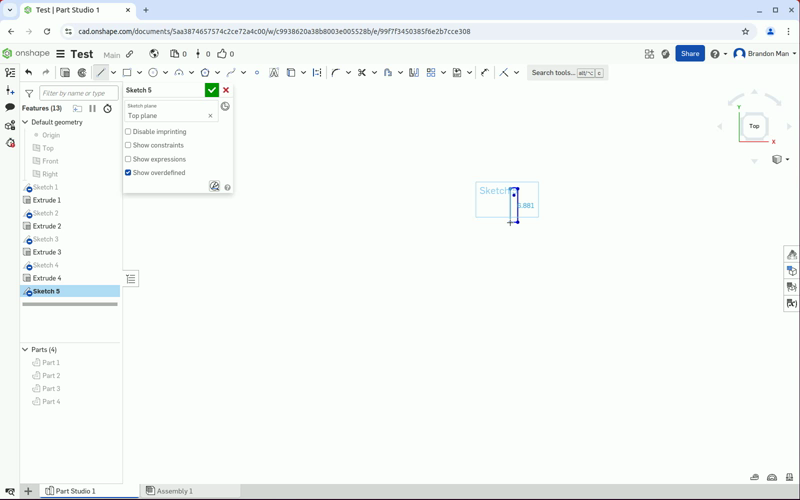
key_up(shift)
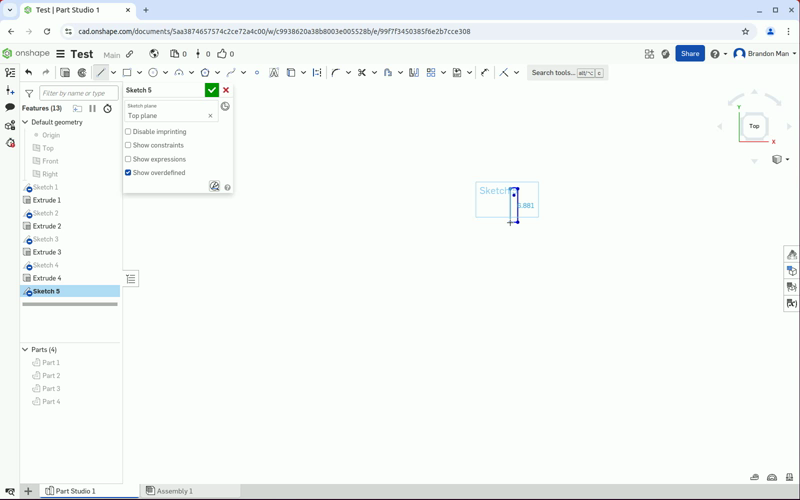
click(510, 222)
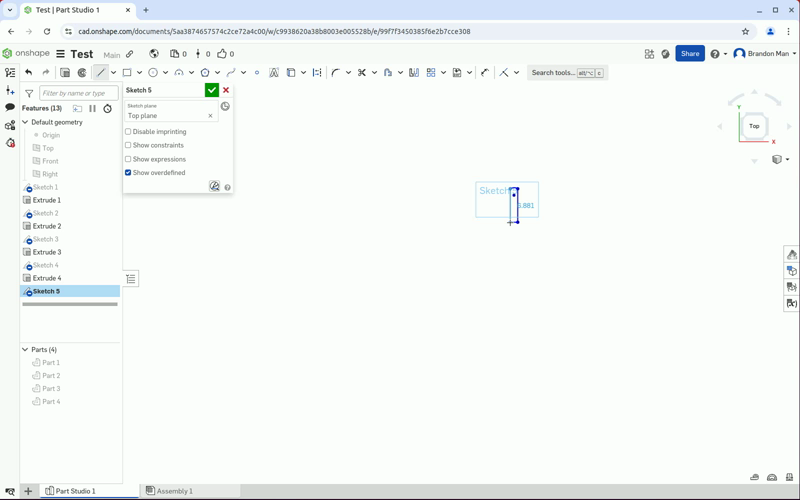
key(esc)
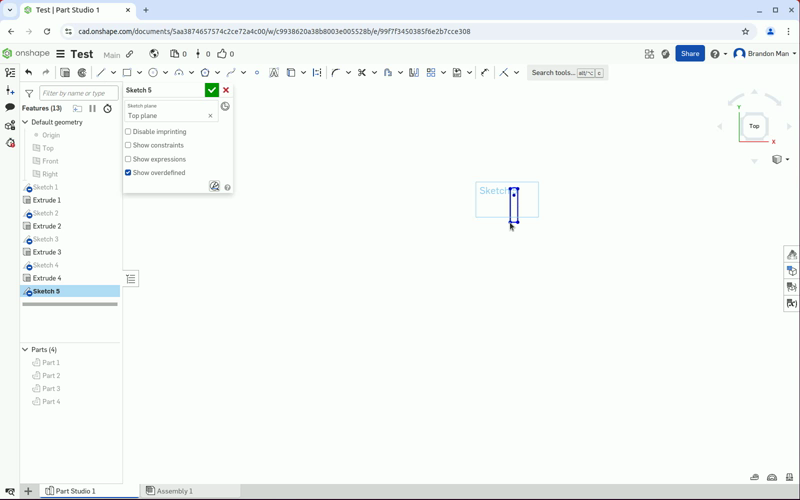
mouse_move(514, 199)
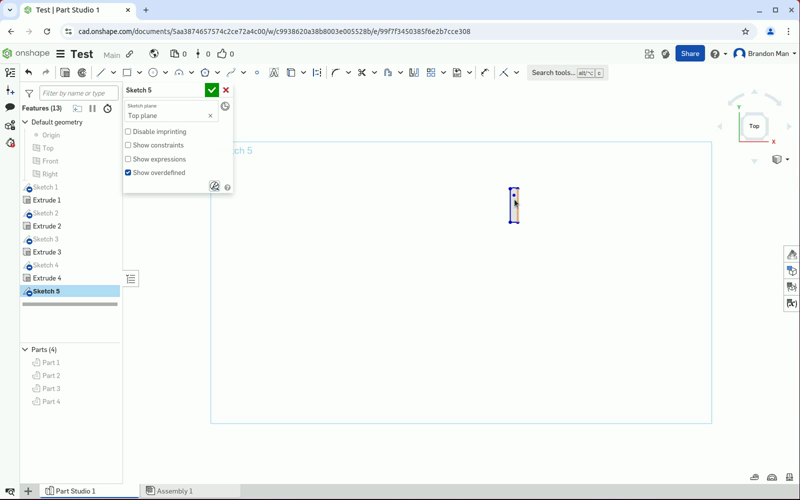
scroll(6)
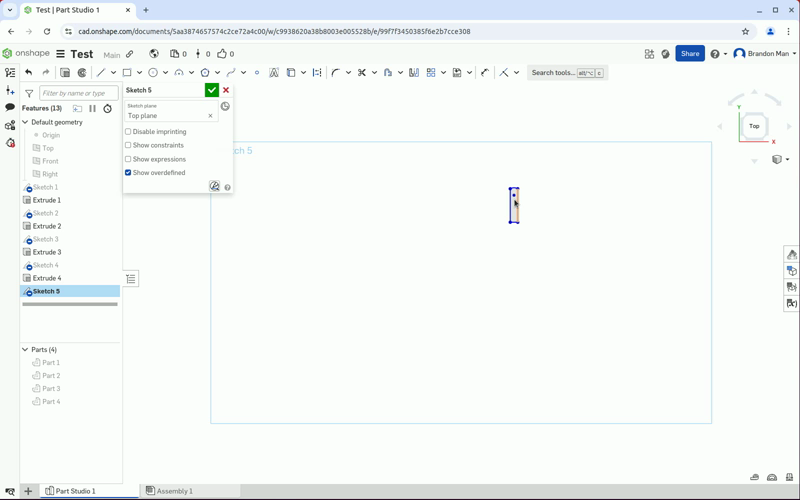
scroll(6)
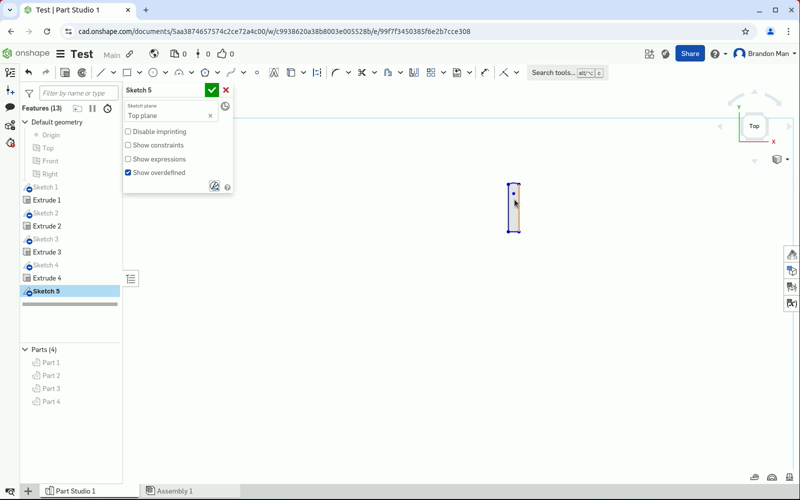
scroll(6)
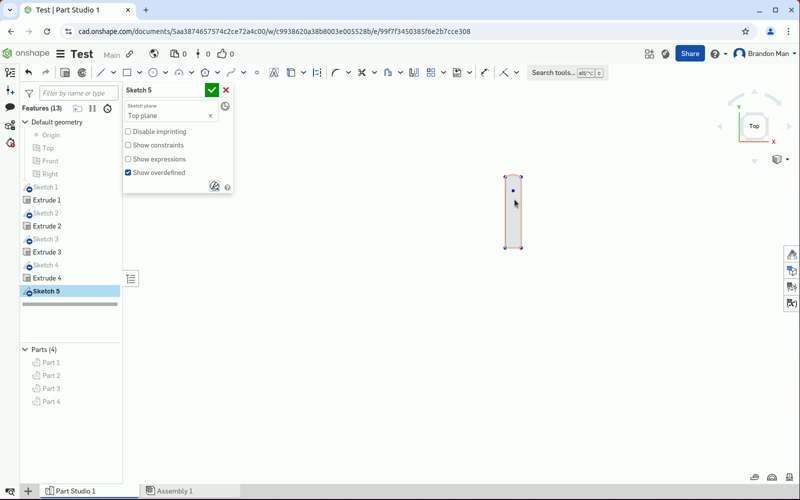
scroll(6)
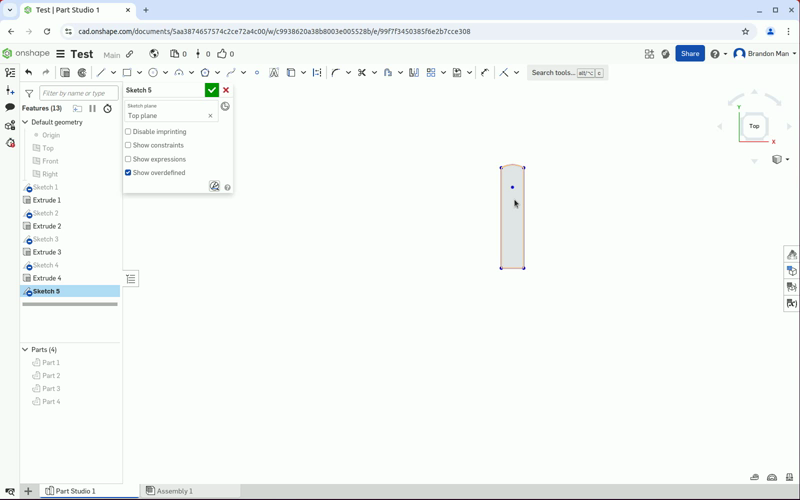
scroll(6)
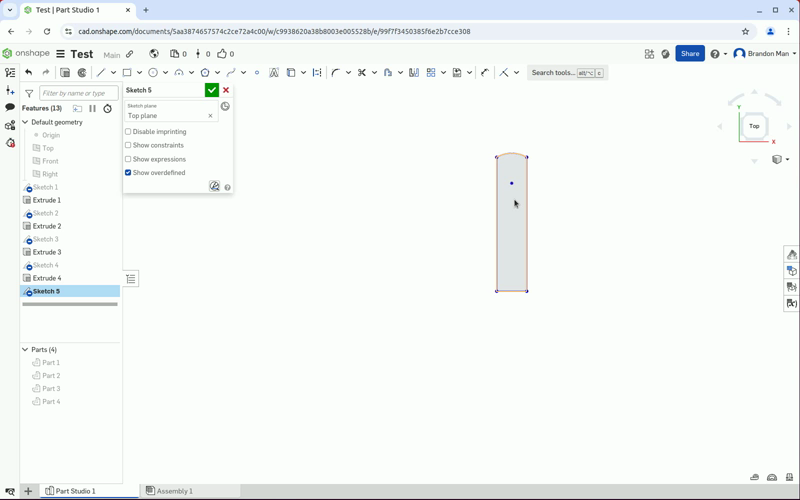
scroll(6)
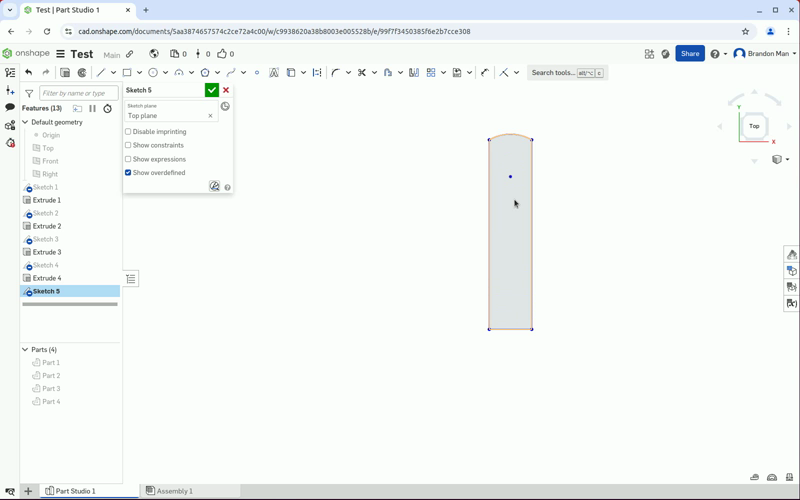
scroll(6)
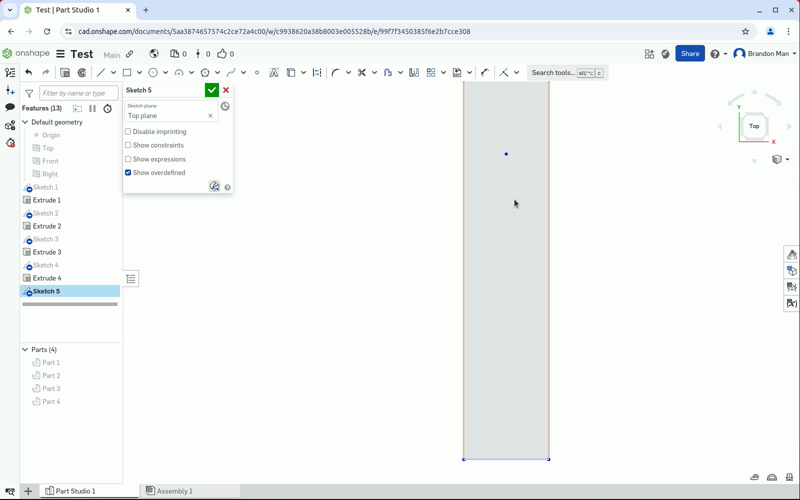
click(514, 199)
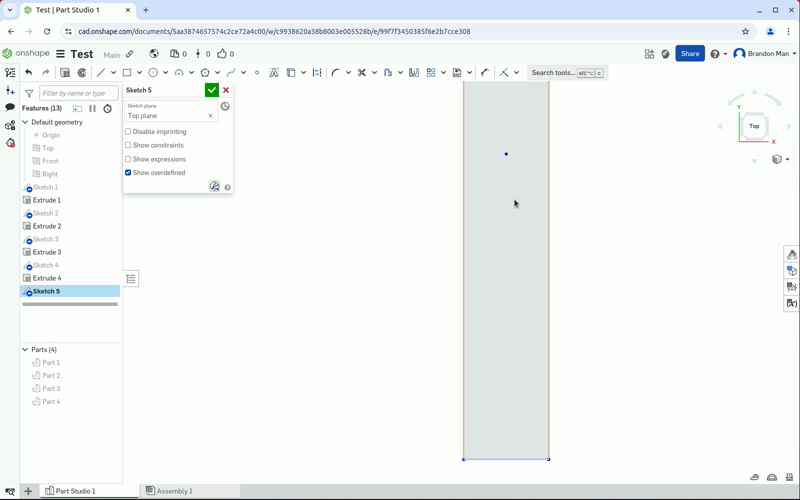
scroll(-6)
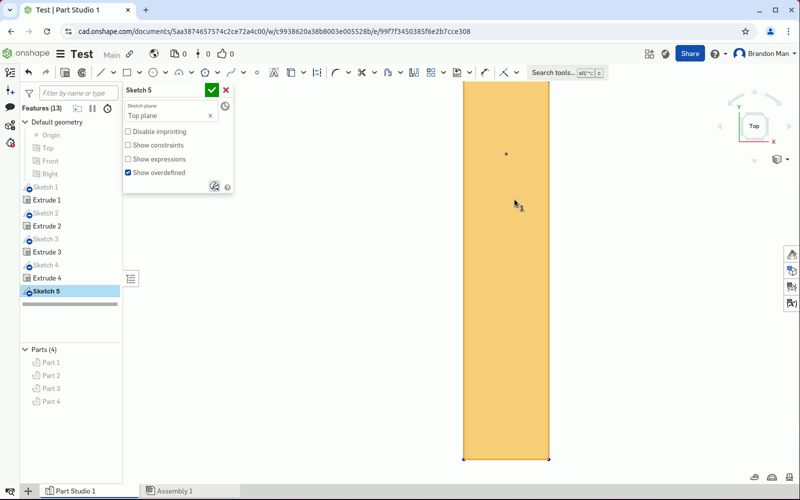
scroll(-6)
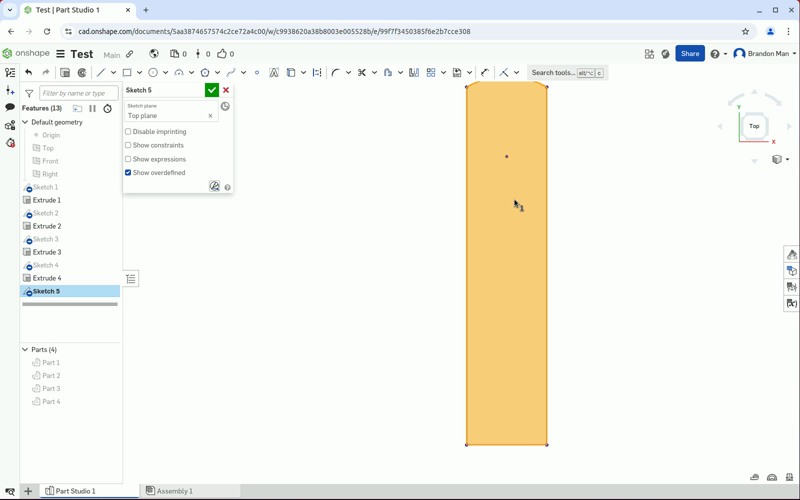
scroll(-6)
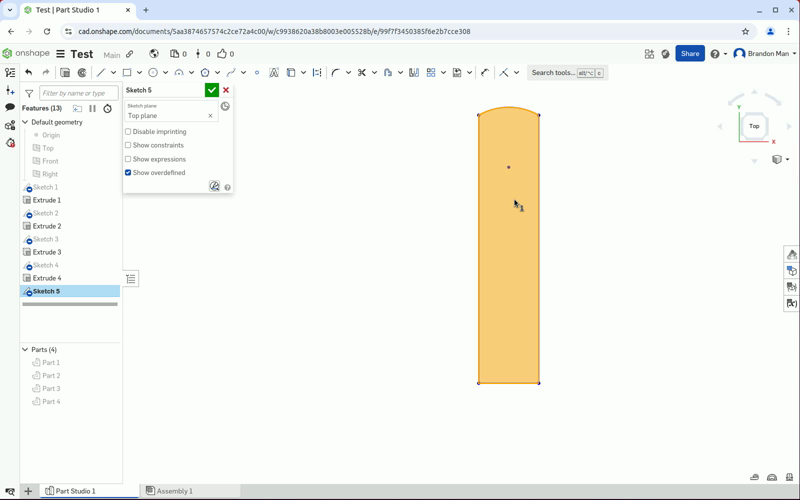
scroll(-6)
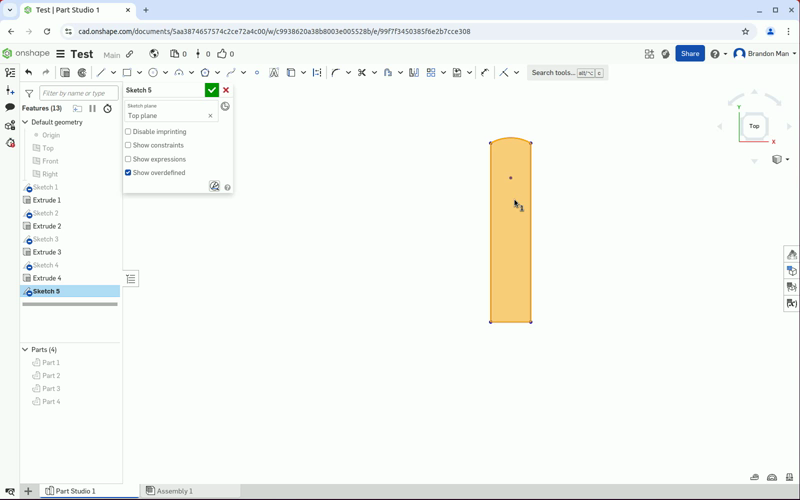
scroll(-6)
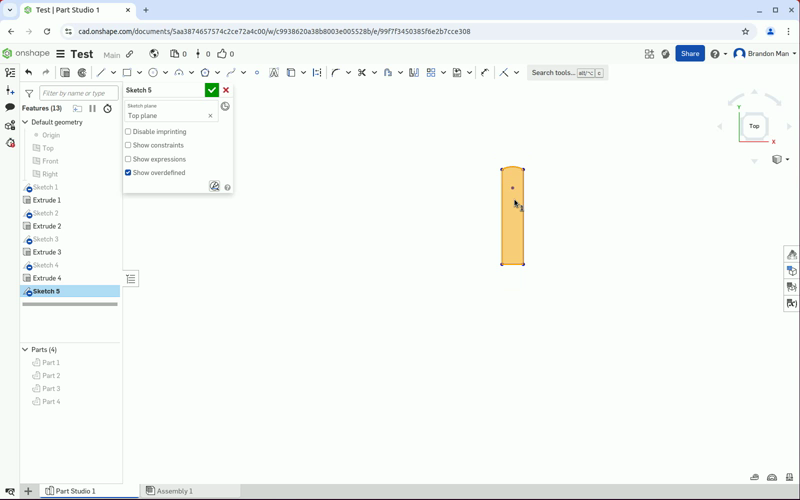
scroll(-6)
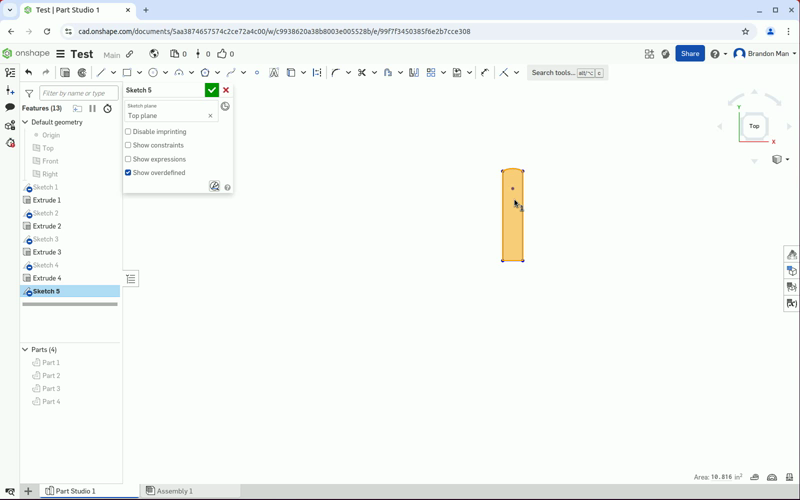
scroll(-6)
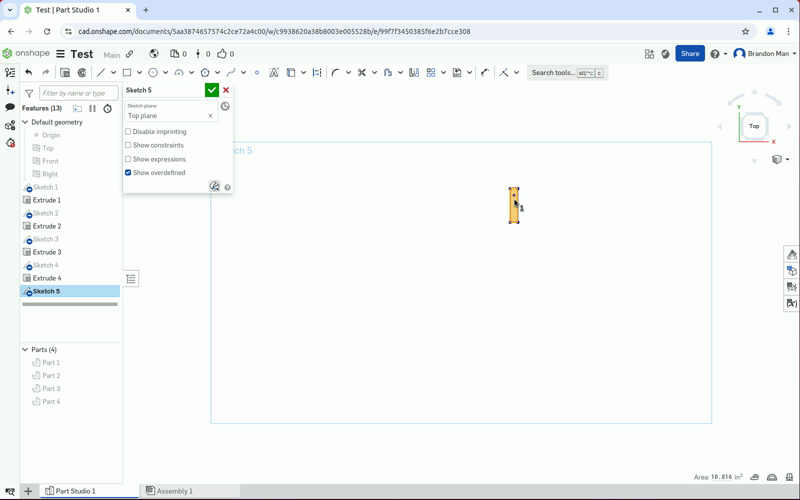
mouse_move(73, 352)
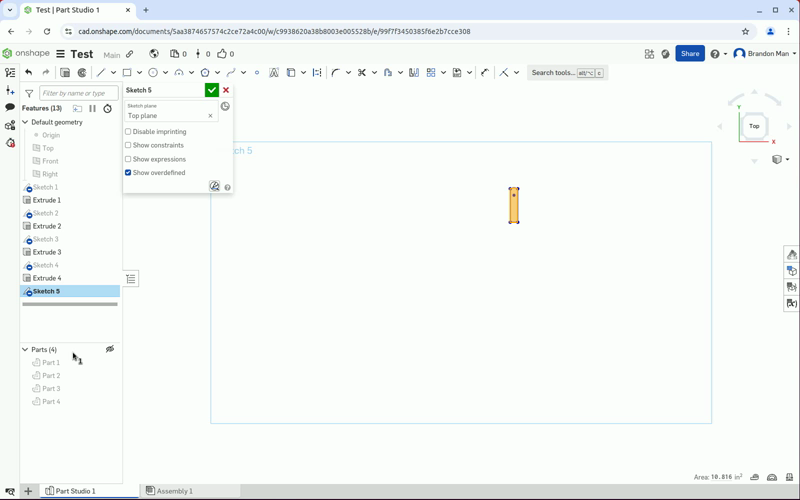
key(shift+y)
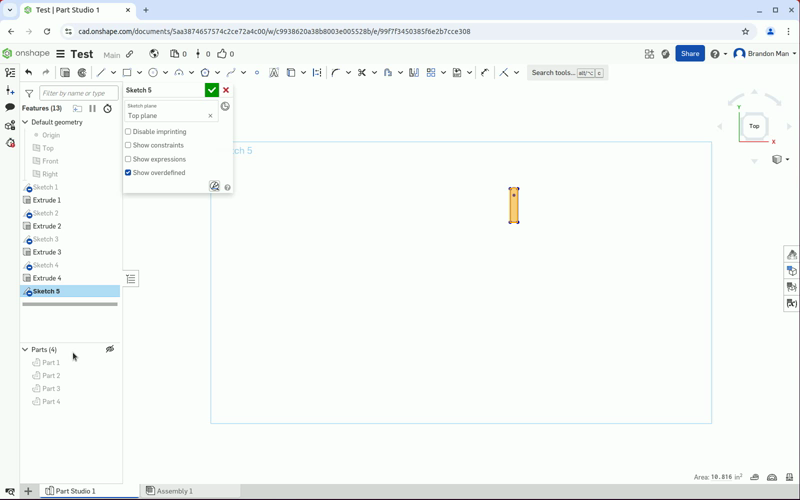
key(shift+e)
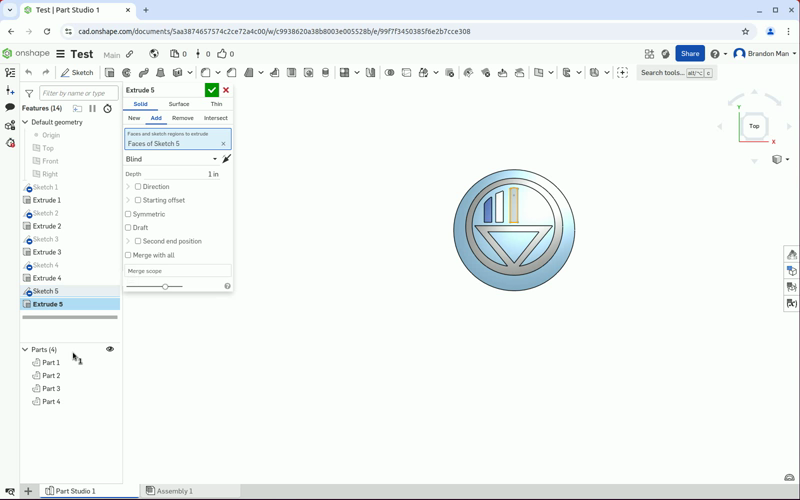
mouse_move(143, 106)
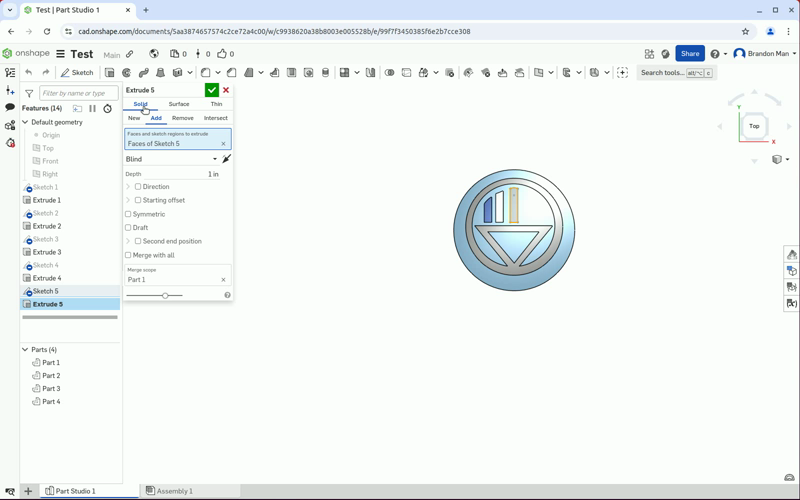
click(143, 106)
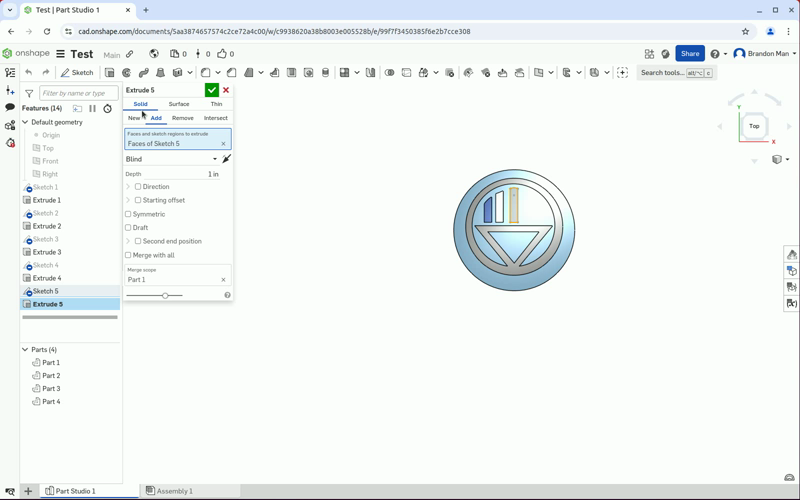
mouse_move(137, 120)
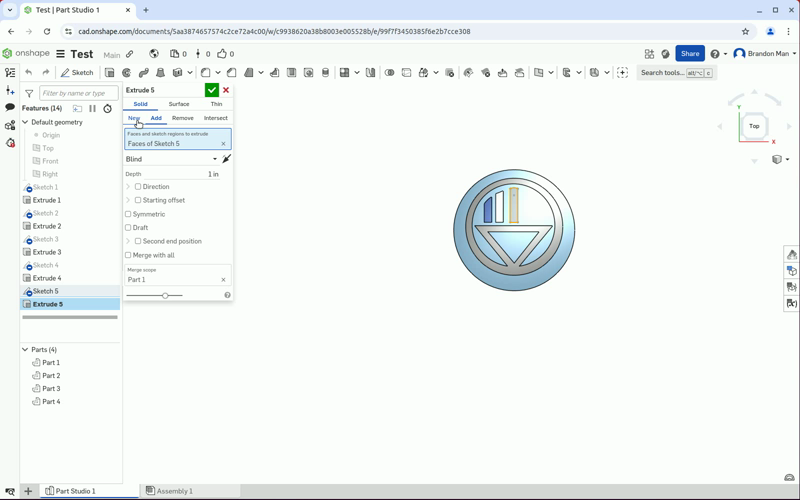
click(137, 120)
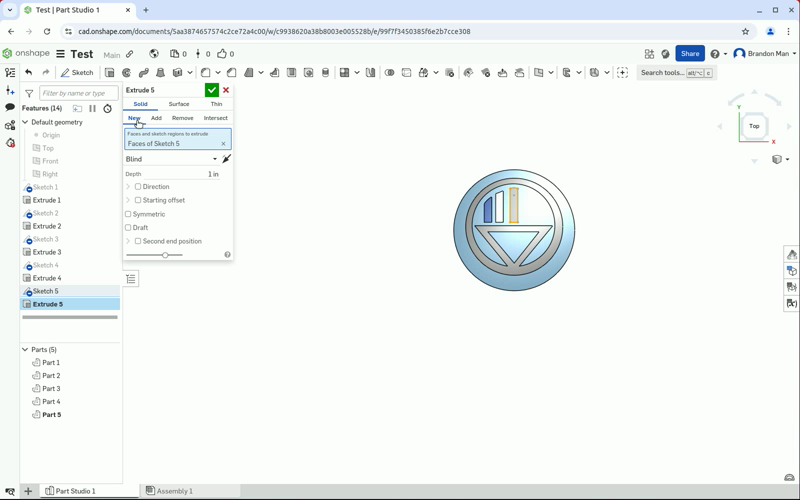
key(tab, 4)
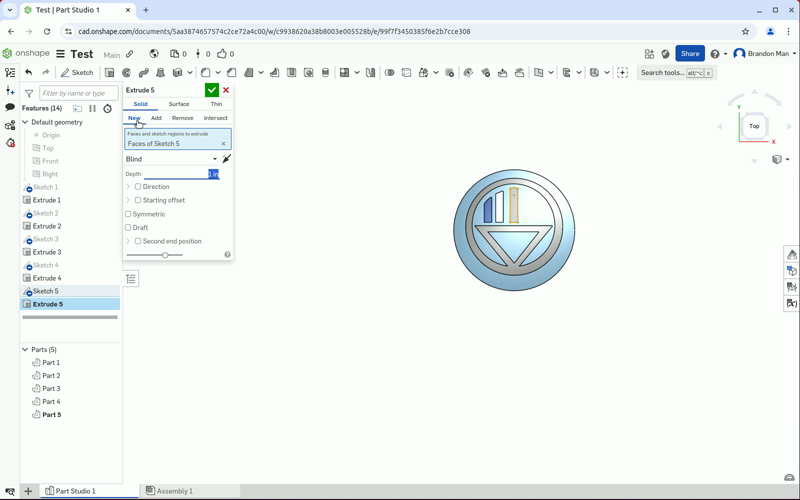
text(3.851)
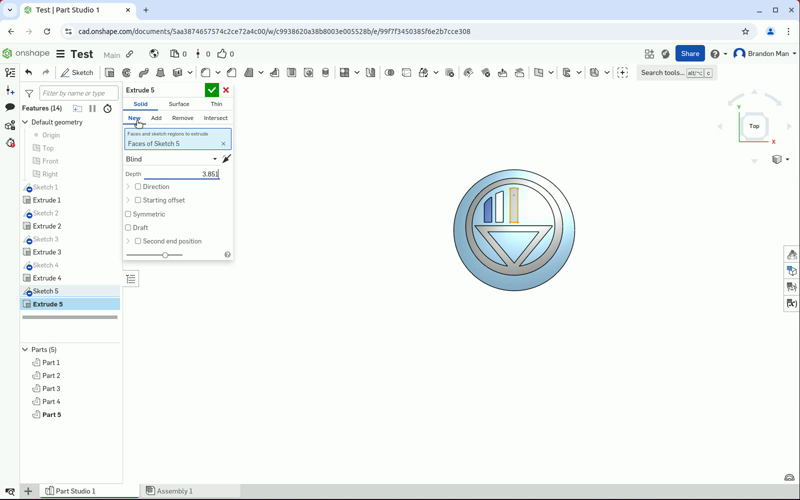
key(enter)
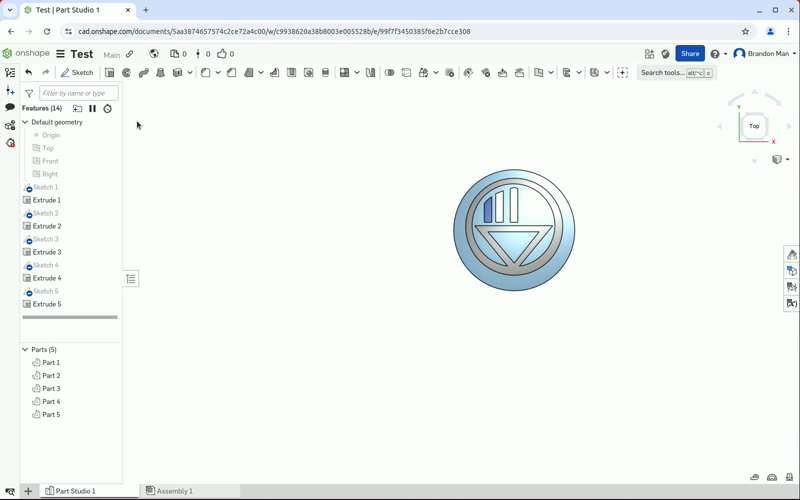
key(shift+h)
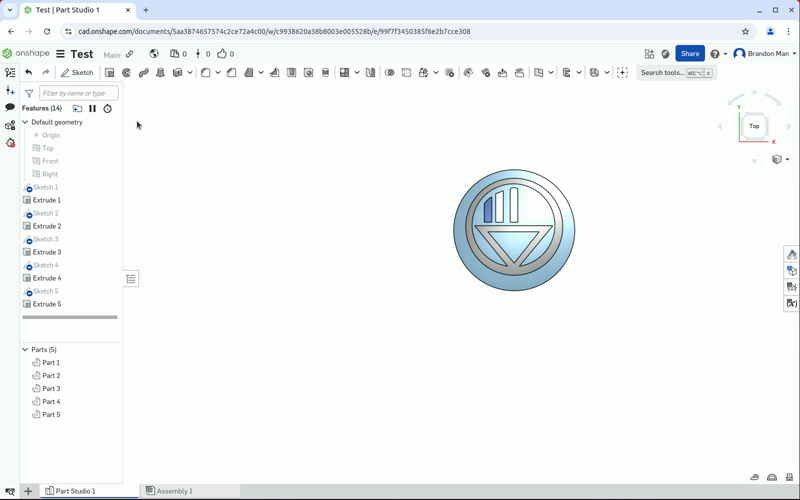
key(shift+h)
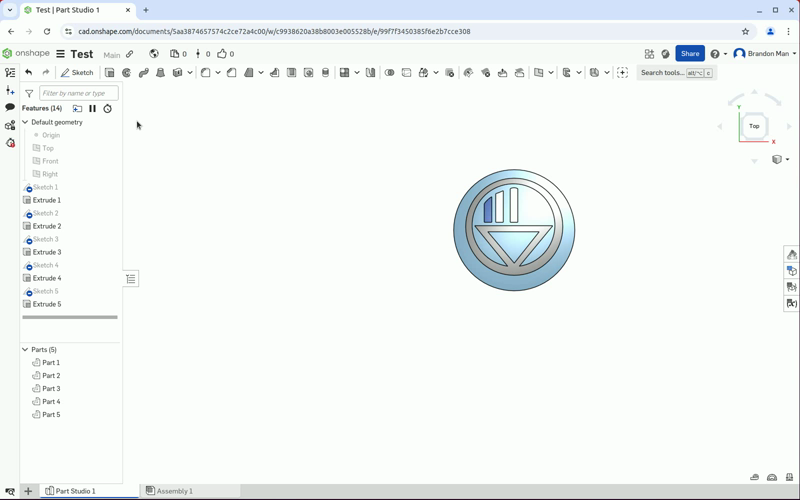
mouse_move(73, 189)
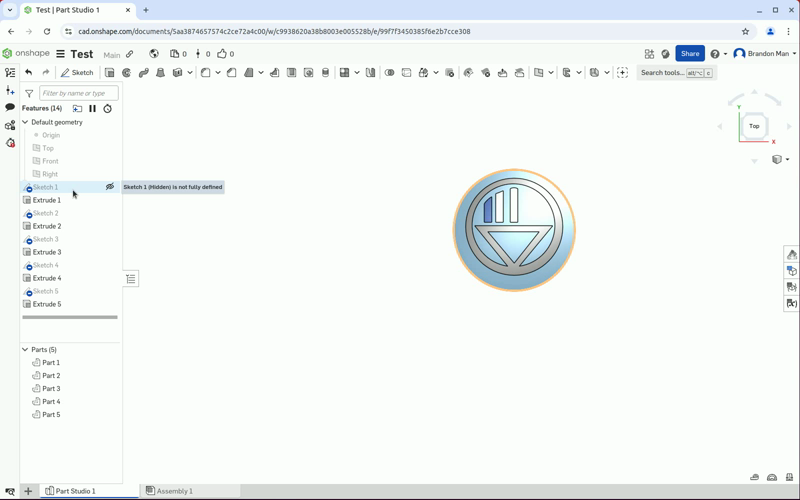
click(73, 189)
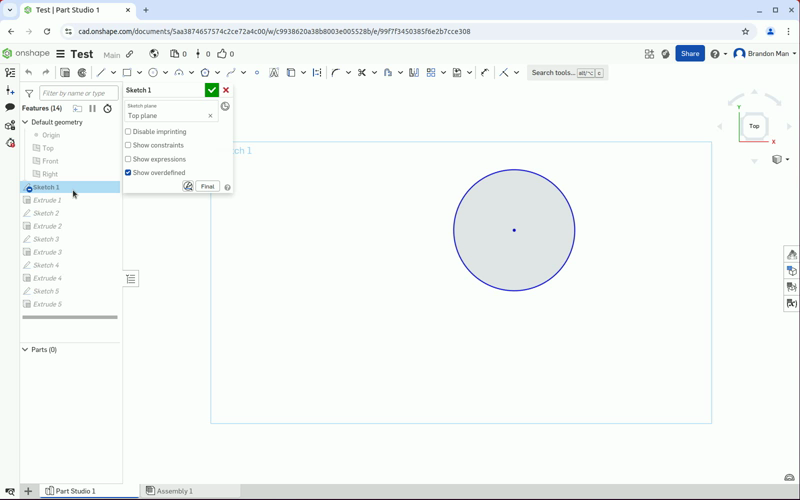
mouse_move(229, 92)
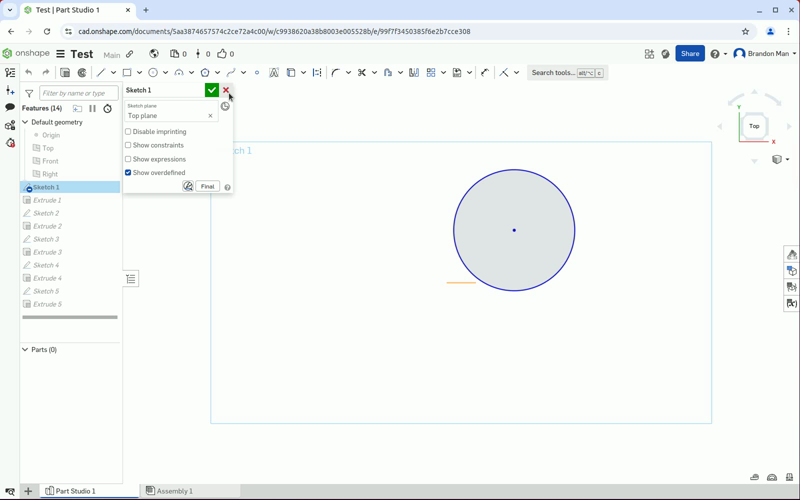
click(229, 92)
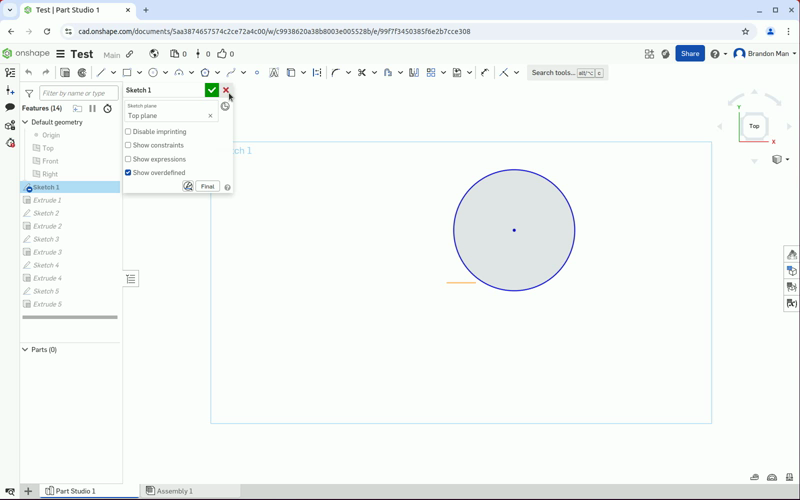
key(shift+s)
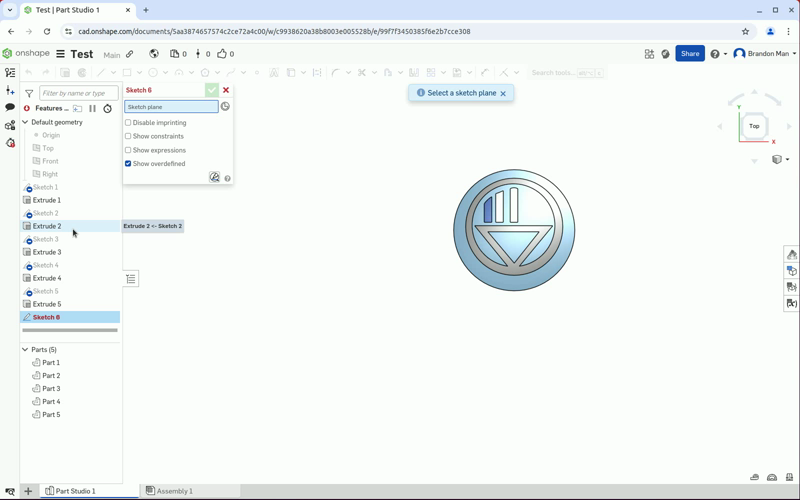
scroll(3)
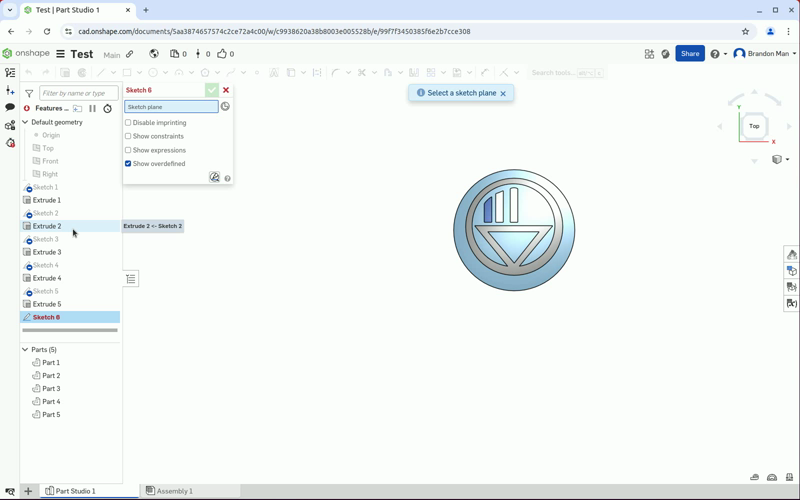
mouse_move(73, 150)
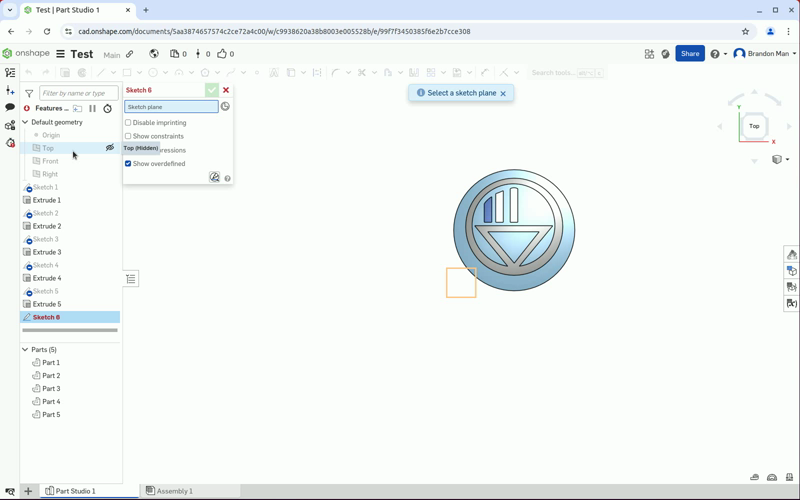
click(73, 150)
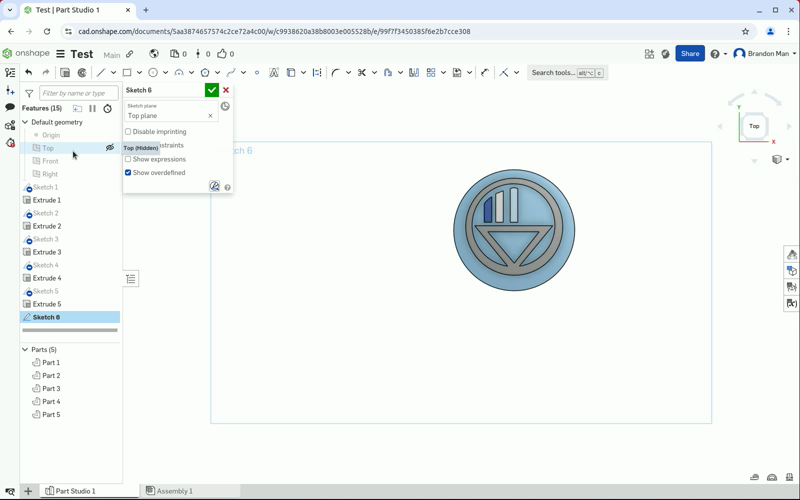
mouse_move(73, 352)
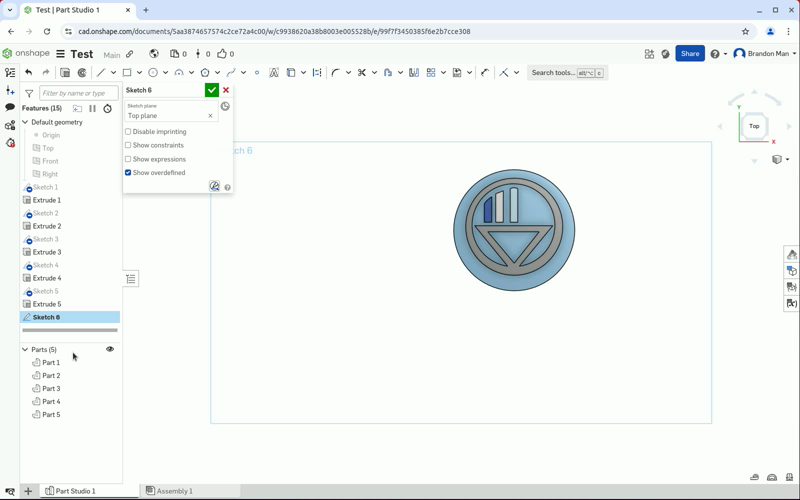
key(y)
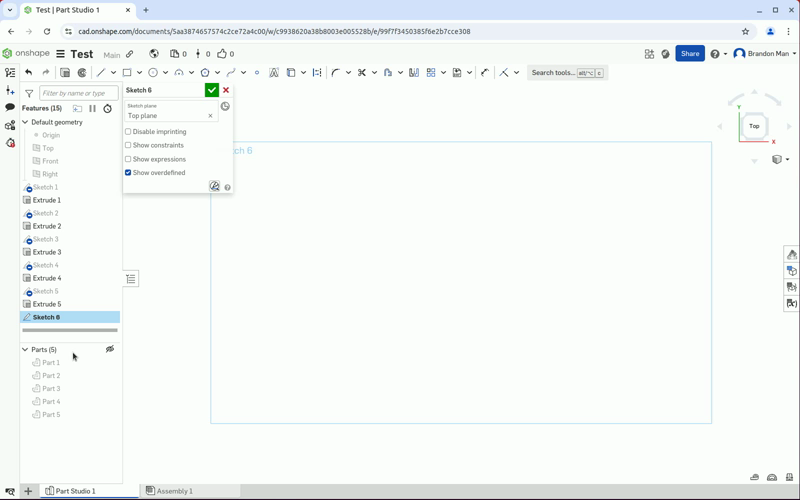
key(l)
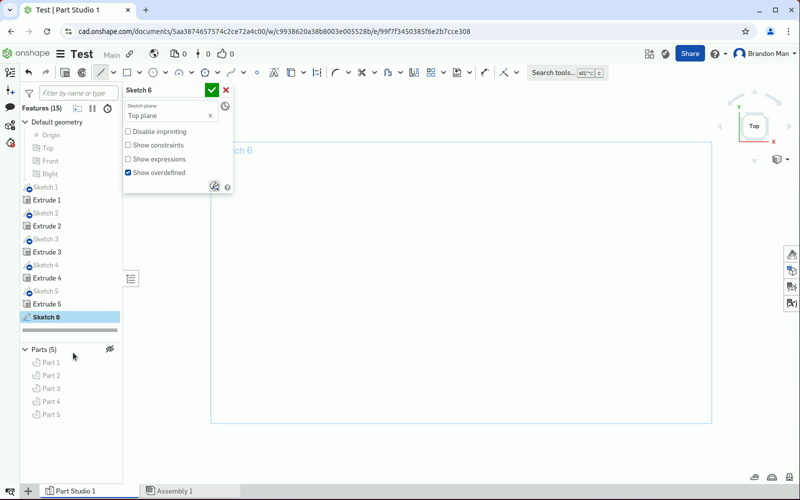
key_down(shift)
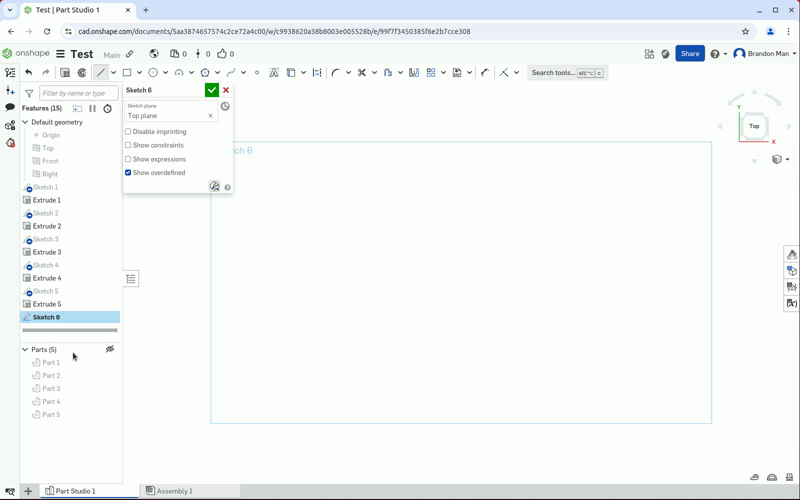
mouse_move(522, 222)
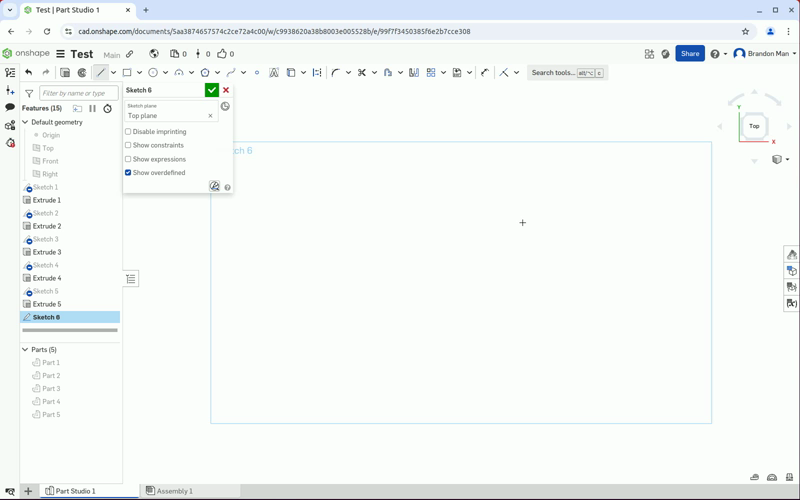
click(522, 222)
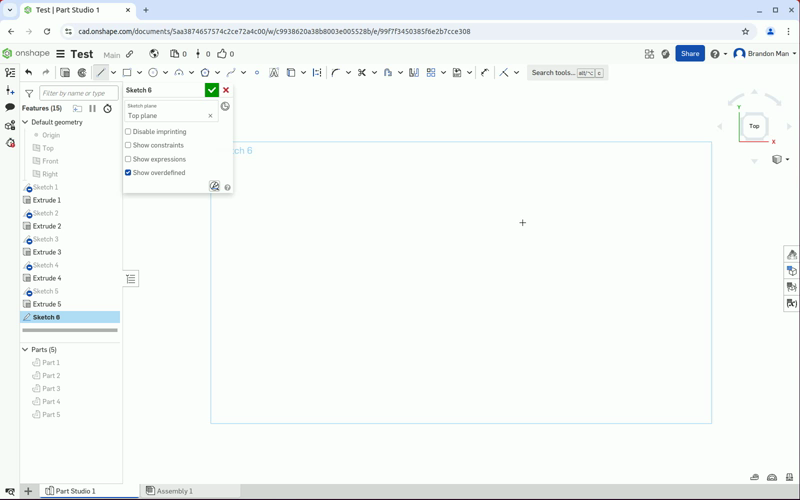
key_up(shift)
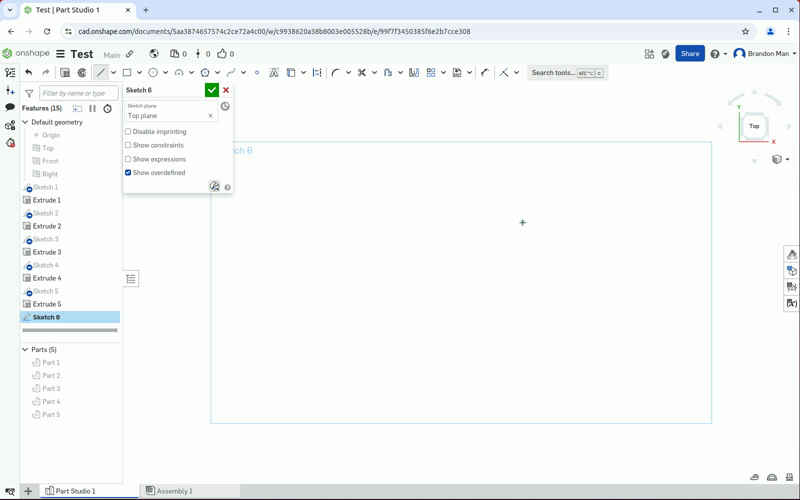
key_down(shift)
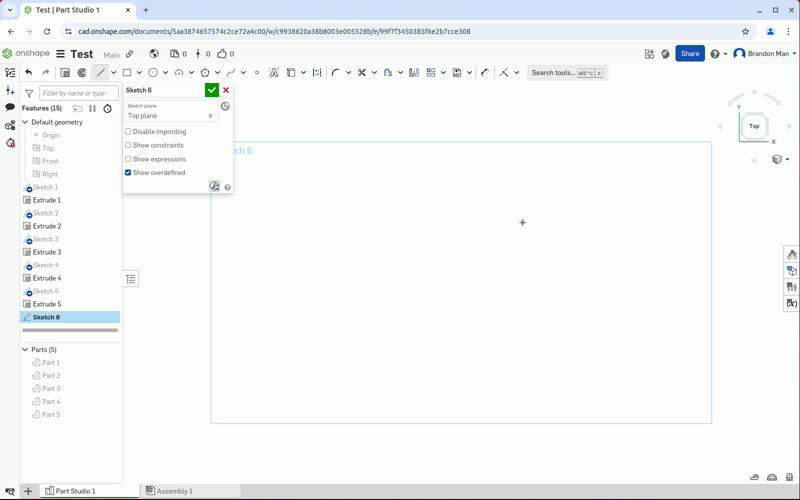
mouse_move(552, 222)
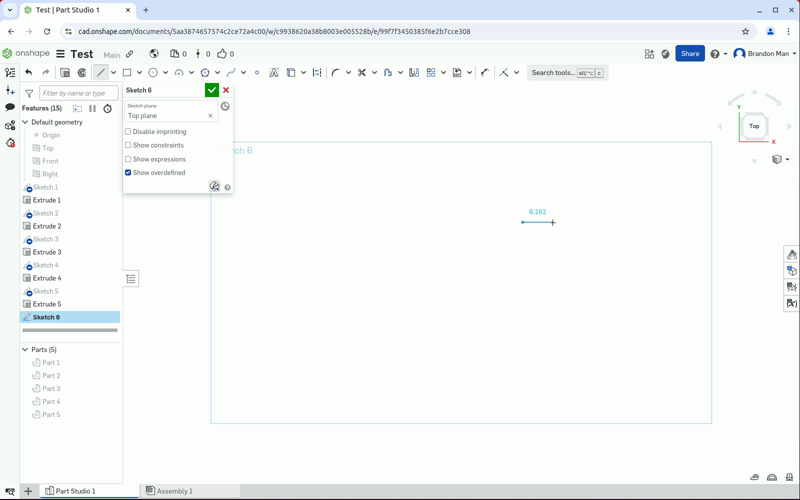
mouse_move(530, 222)
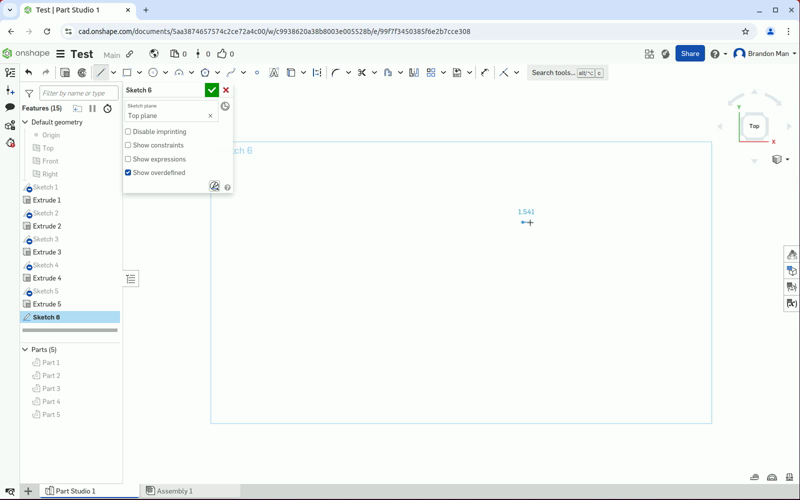
click(530, 222)
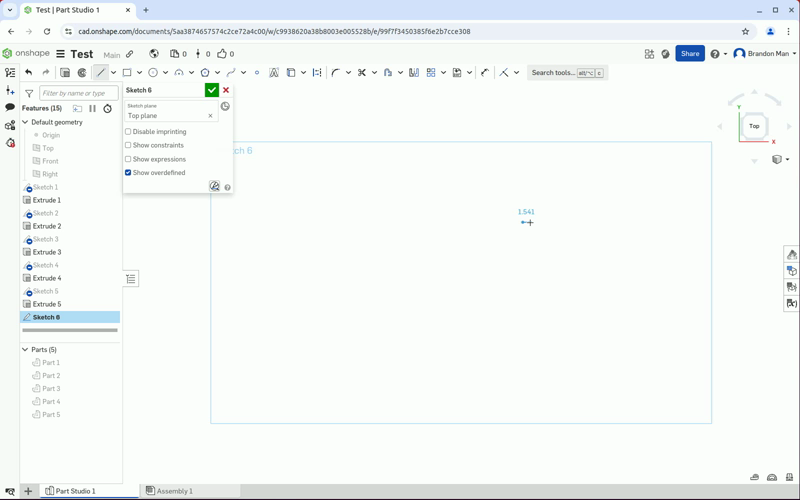
key_up(shift)
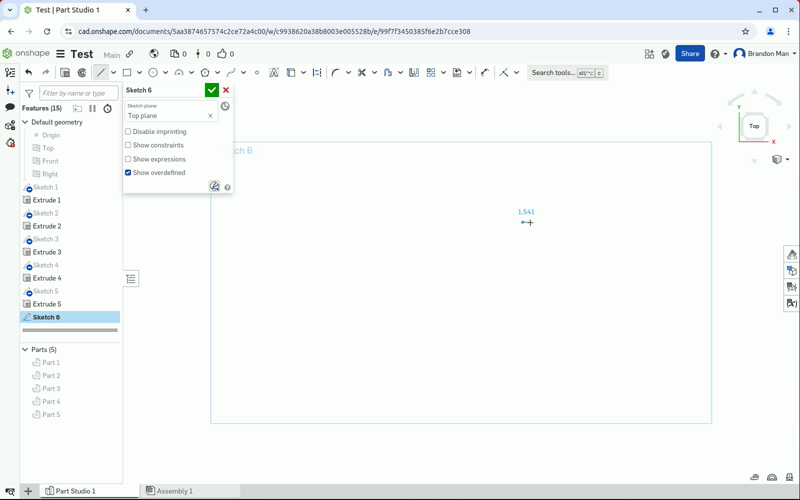
key_down(shift)
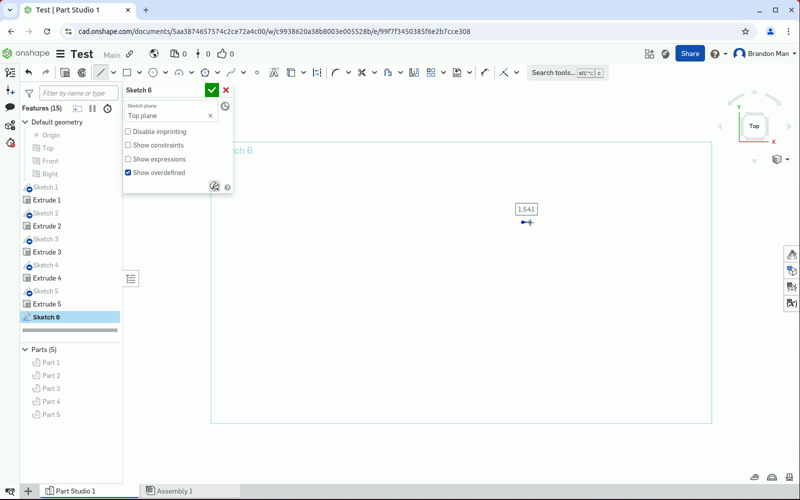
mouse_move(560, 222)
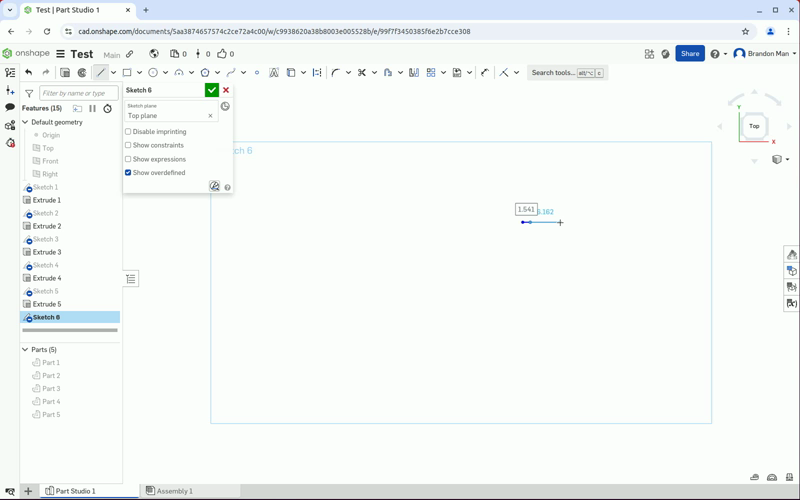
mouse_move(530, 193)
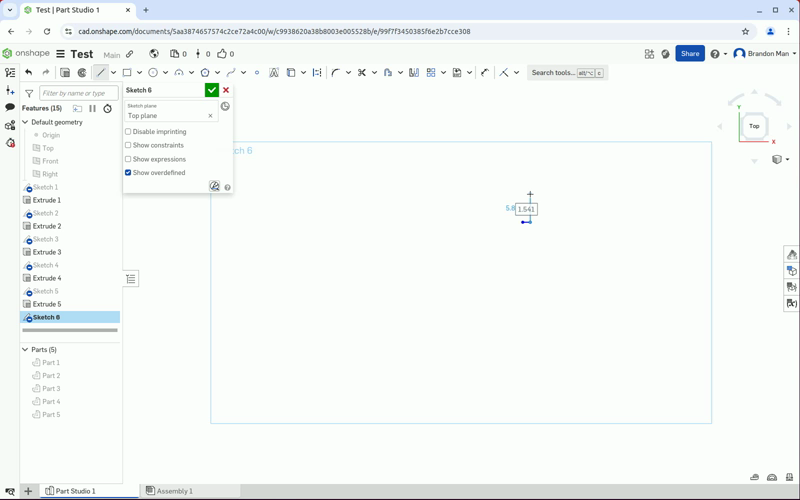
click(530, 193)
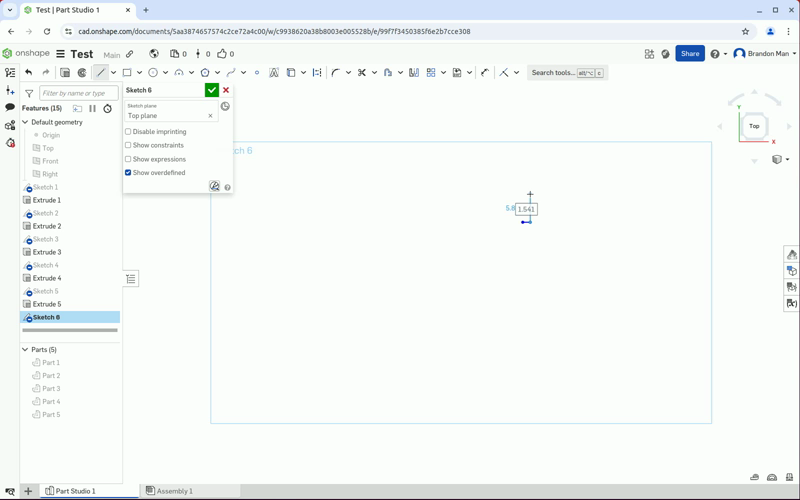
key_up(shift)
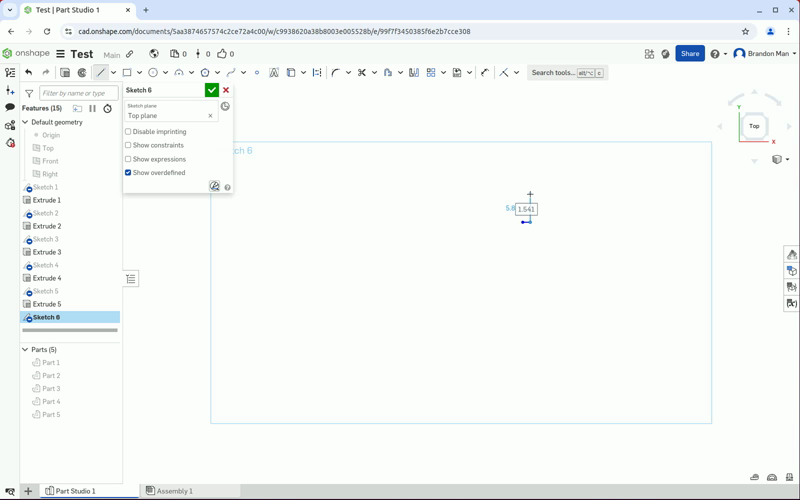
key(esc)
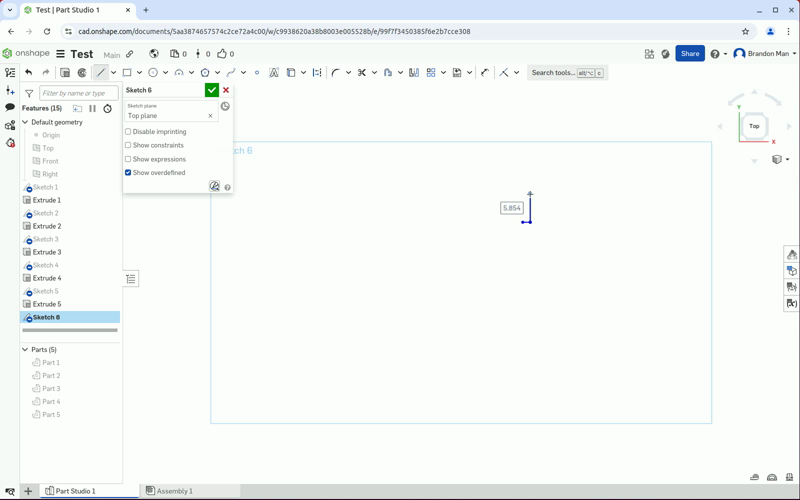
key(a)
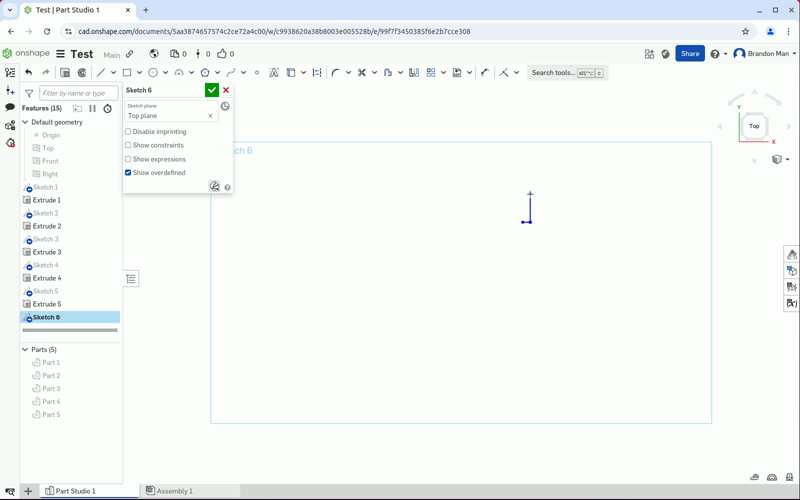
mouse_move(530, 193)
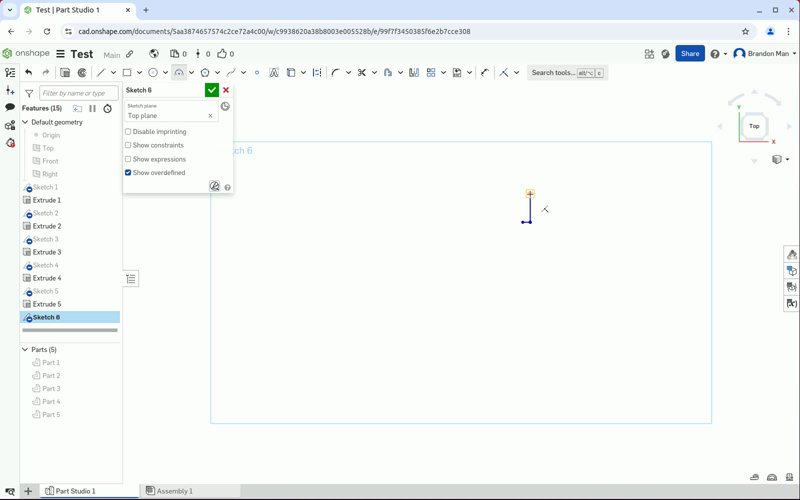
click(530, 193)
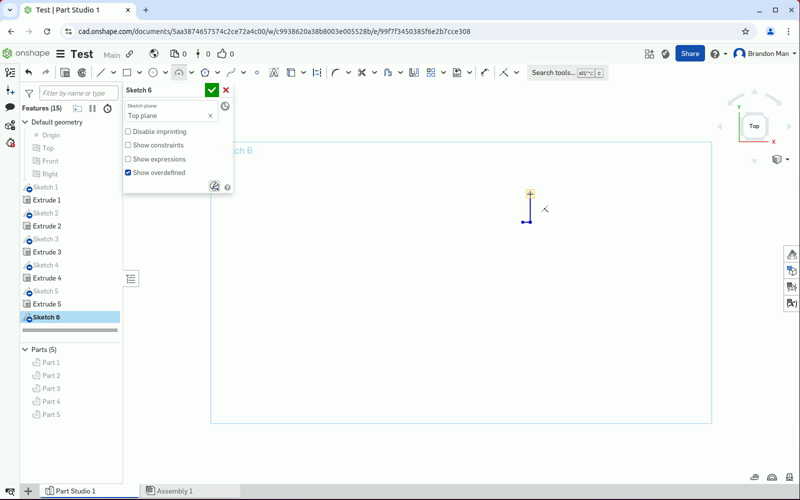
key_down(shift)
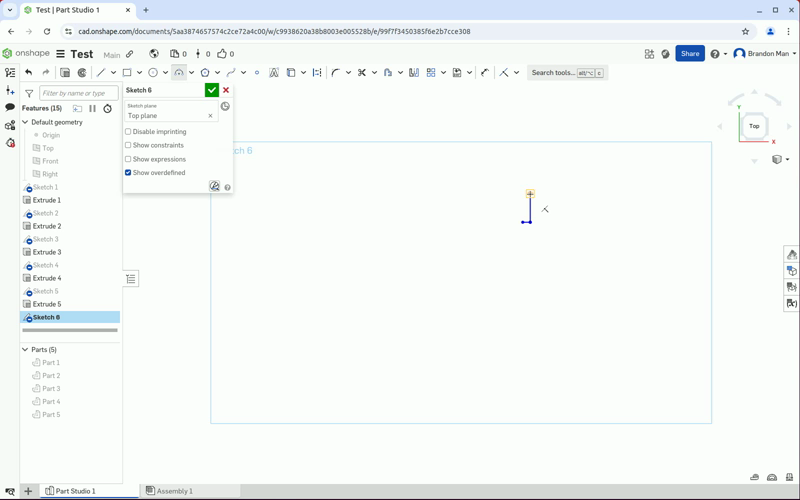
mouse_move(522, 190)
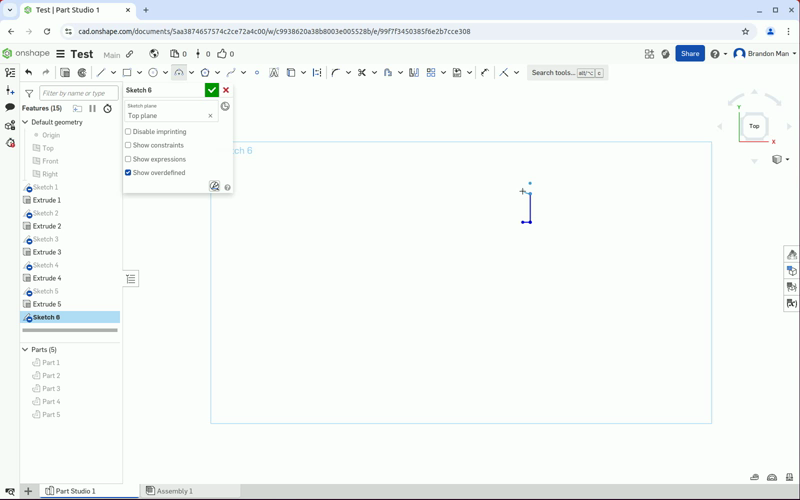
click(522, 190)
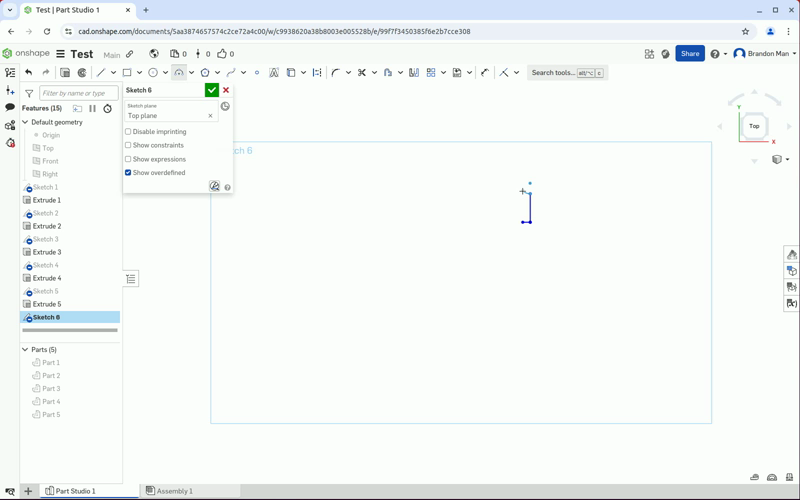
mouse_move(526, 192)
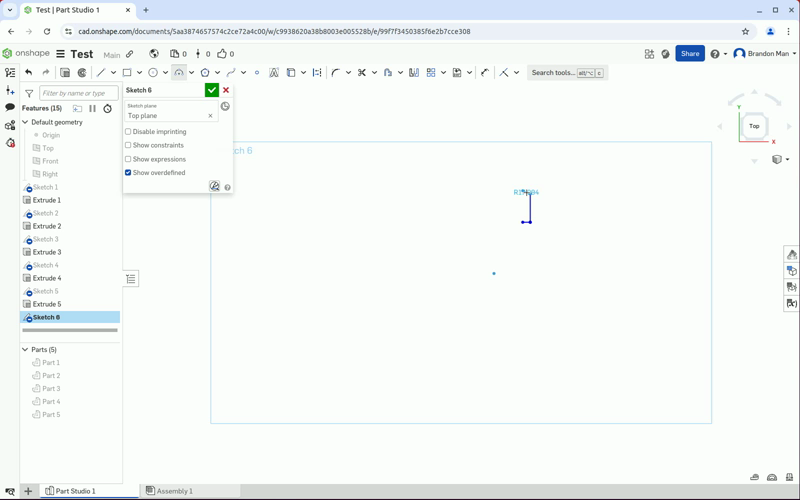
scroll(6)
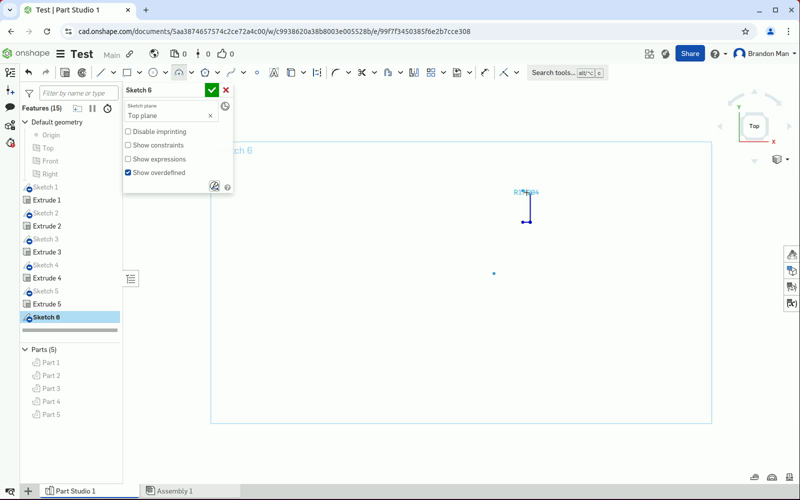
scroll(6)
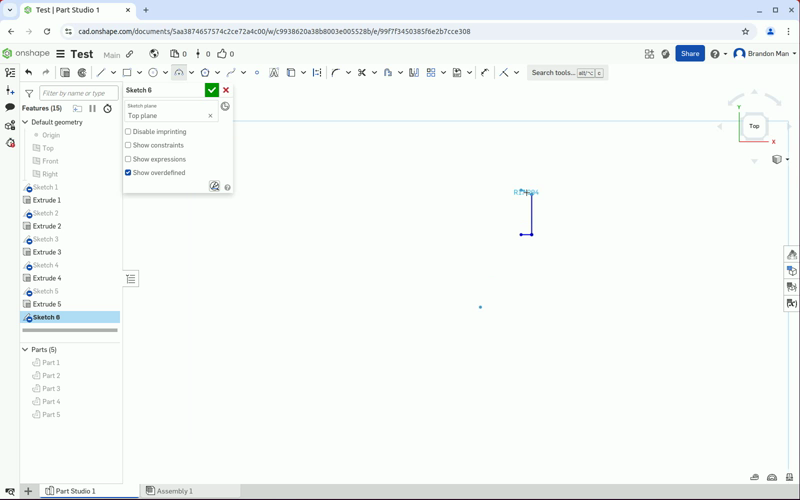
scroll(6)
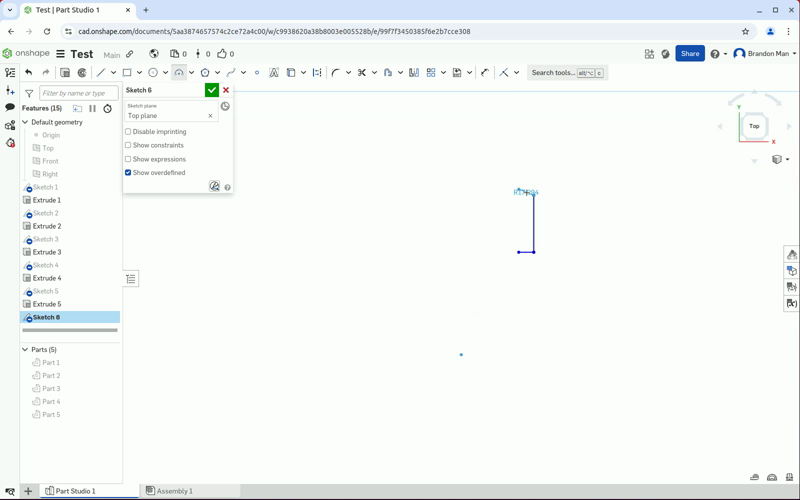
scroll(6)
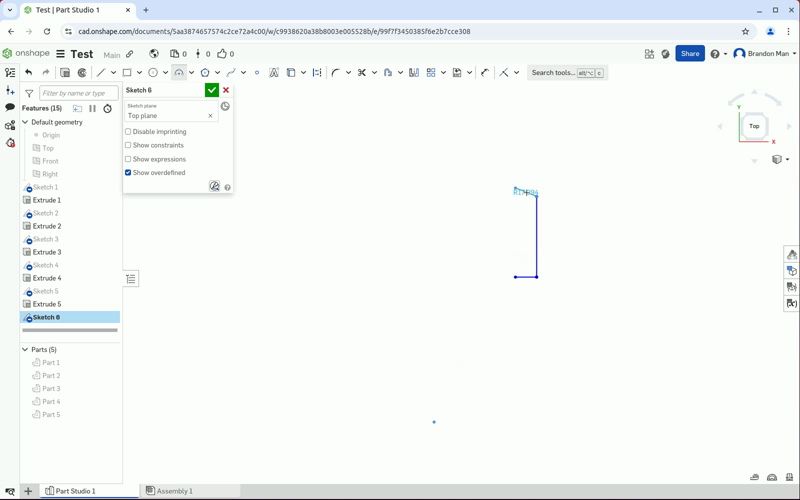
scroll(6)
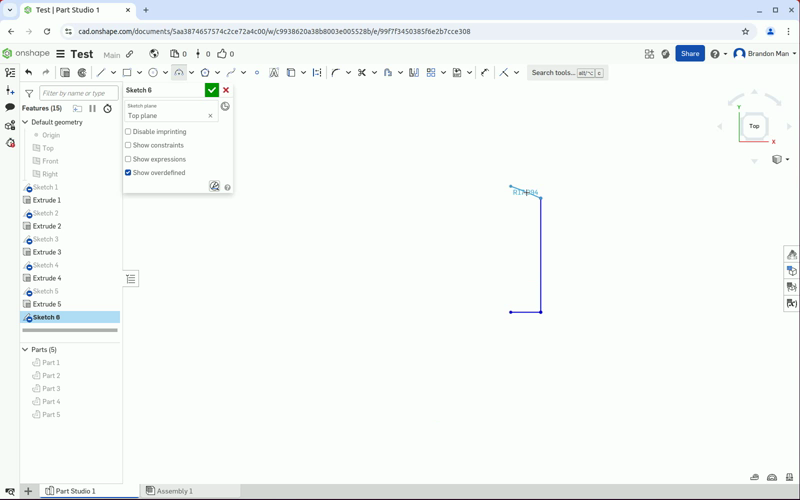
scroll(6)
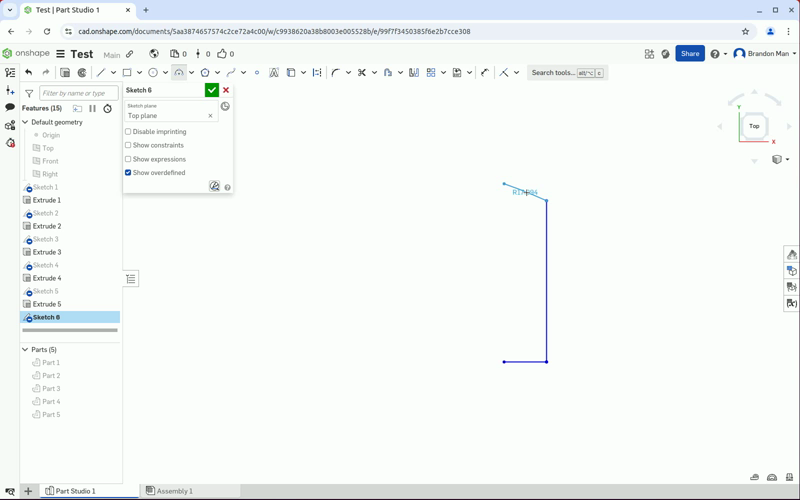
scroll(6)
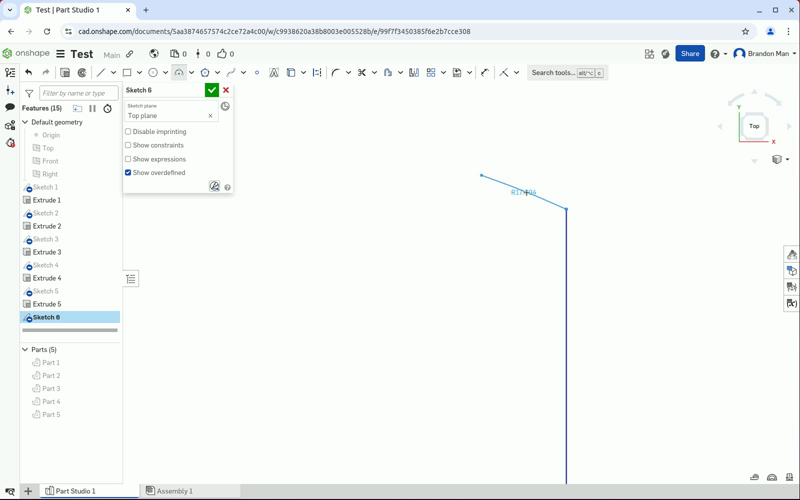
click(526, 192)
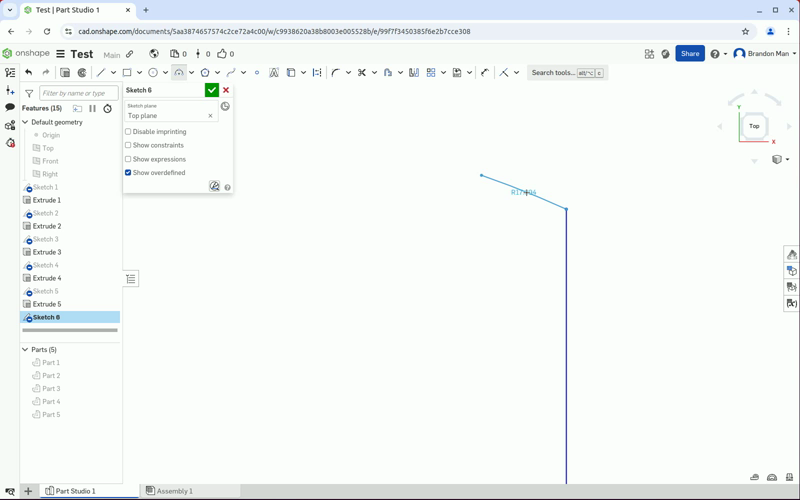
scroll(-6)
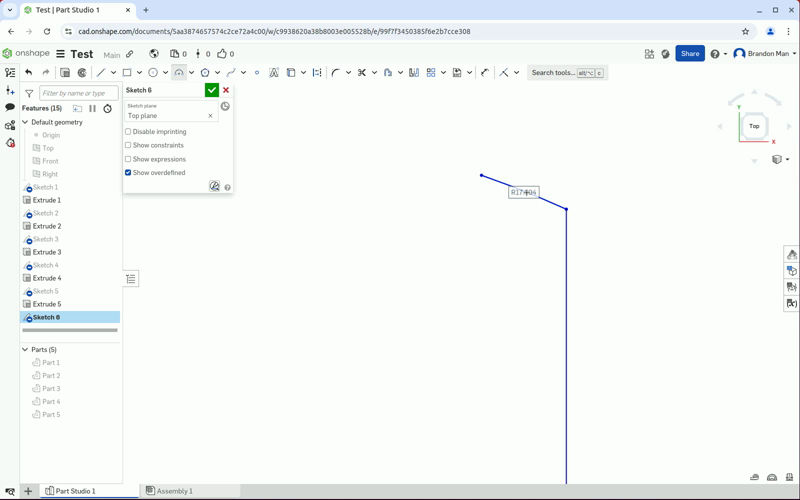
scroll(-6)
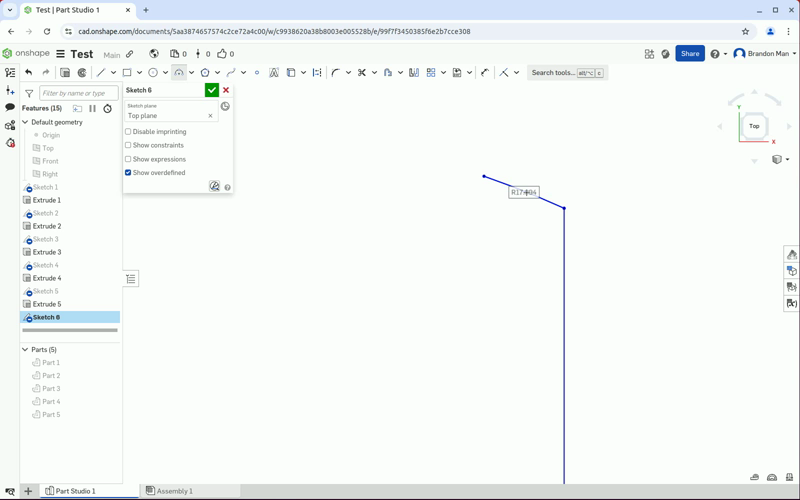
scroll(-6)
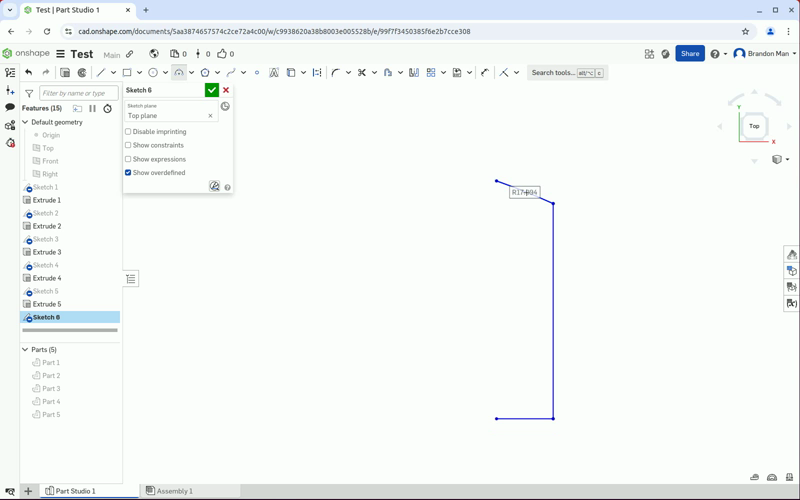
scroll(-6)
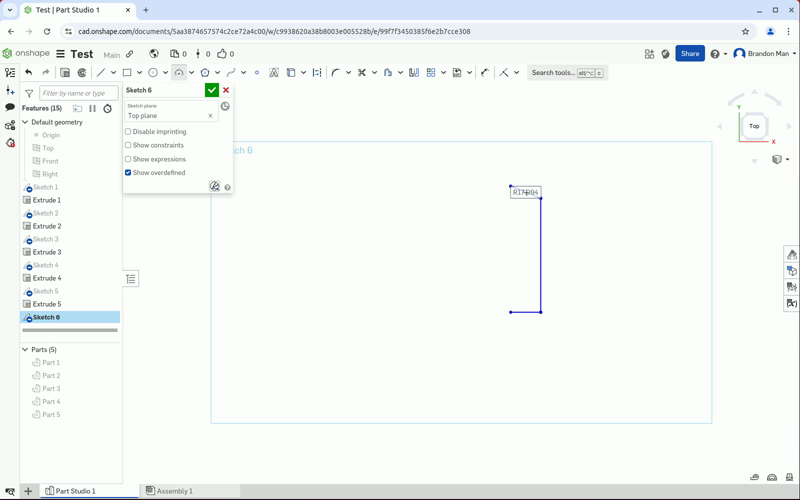
scroll(-6)
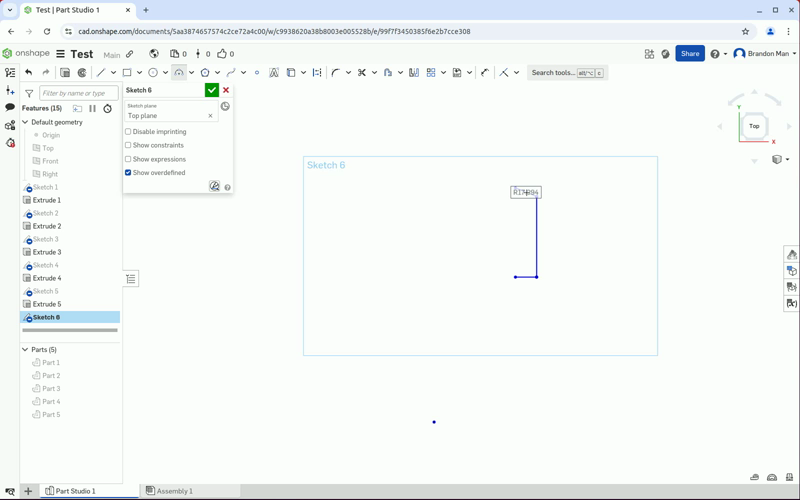
scroll(-6)
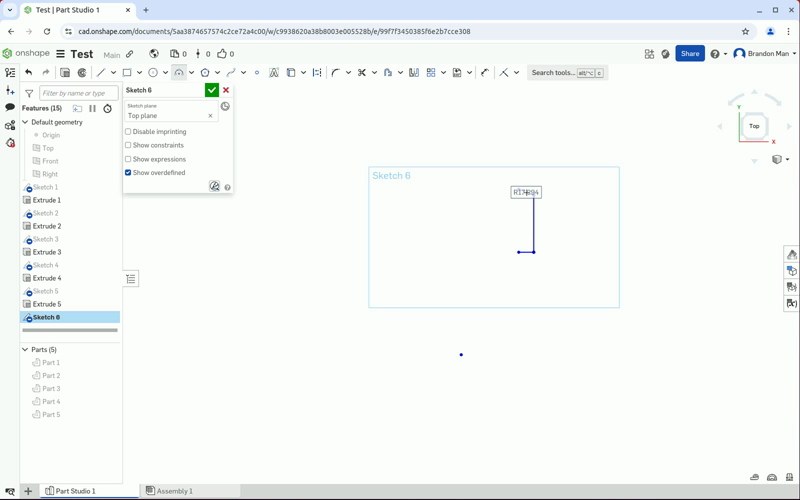
scroll(-6)
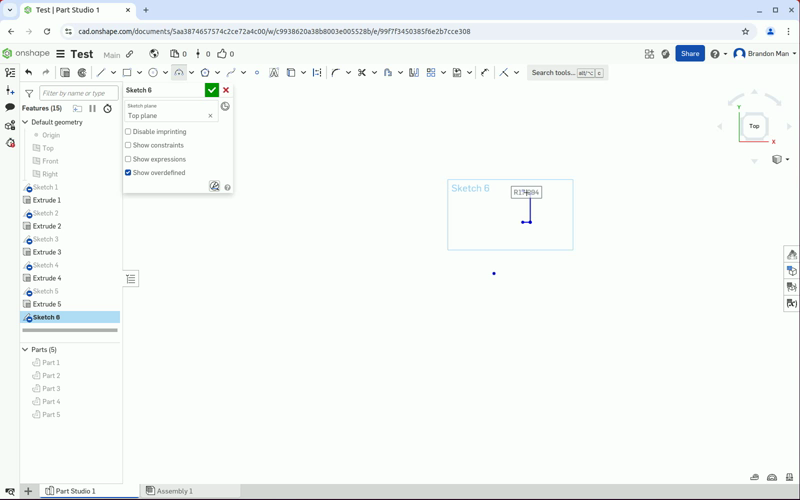
key_up(shift)
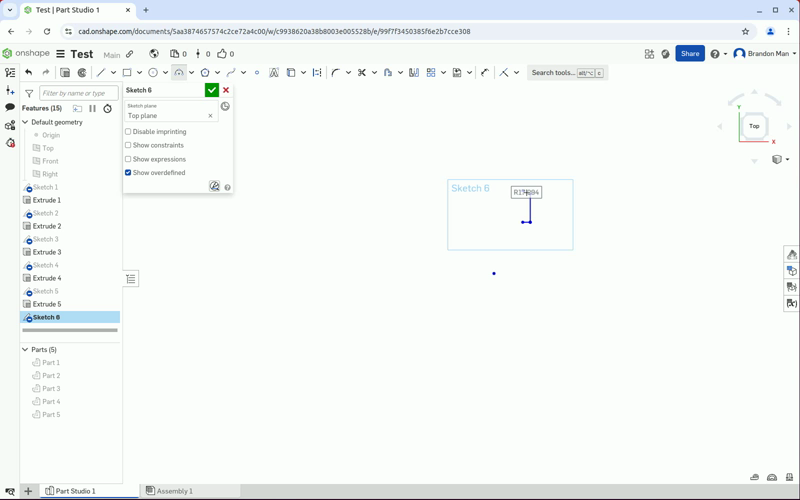
key(esc)
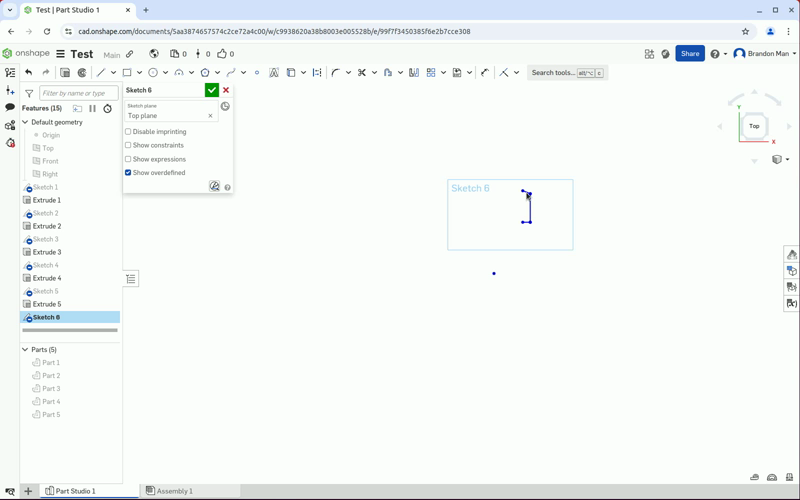
key(l)
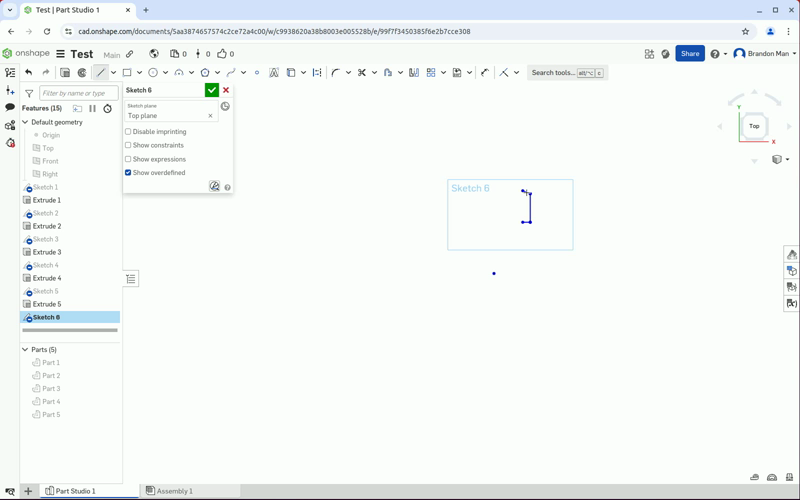
mouse_move(522, 190)
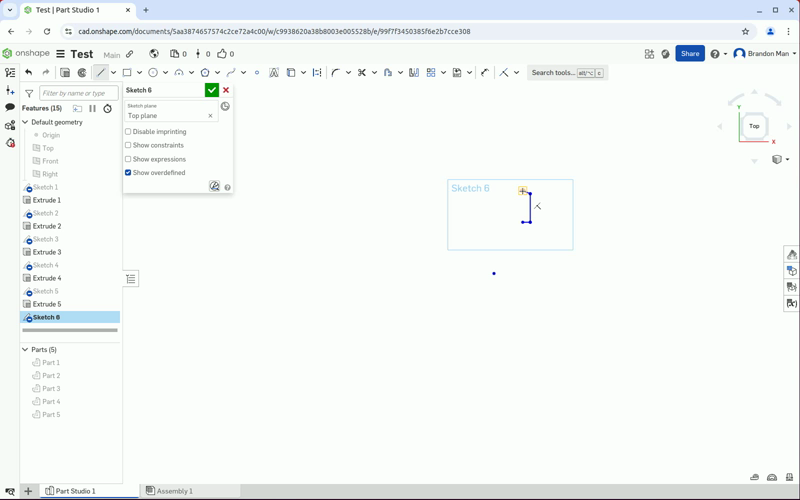
scroll(6)
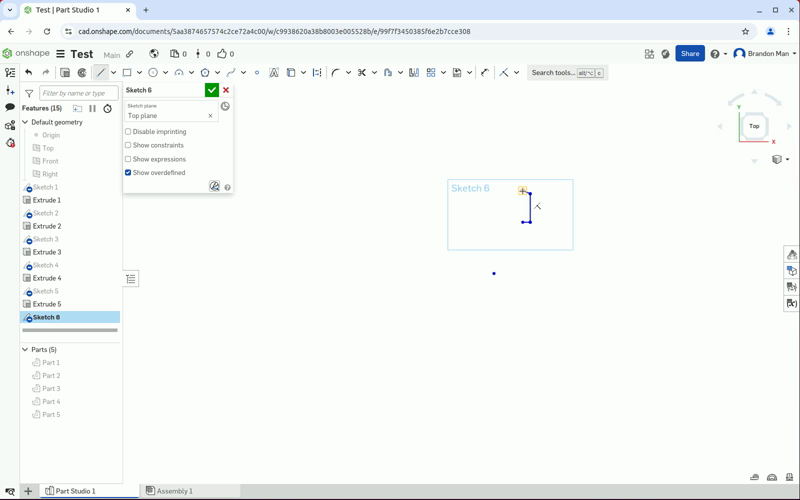
scroll(6)
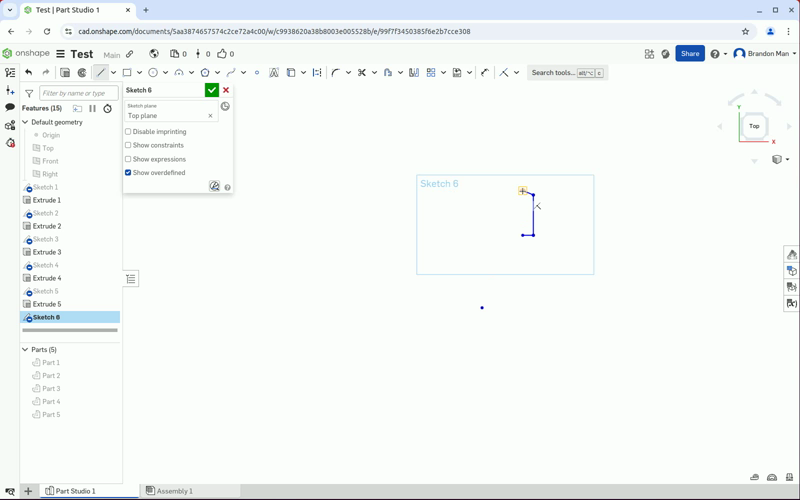
scroll(6)
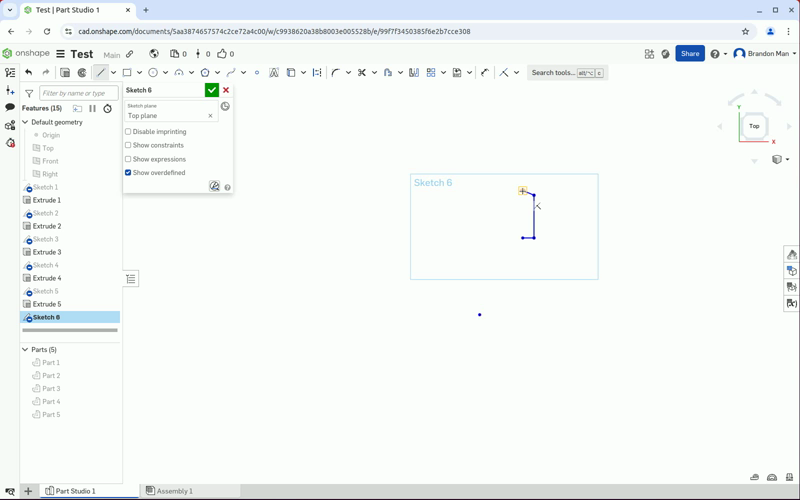
scroll(6)
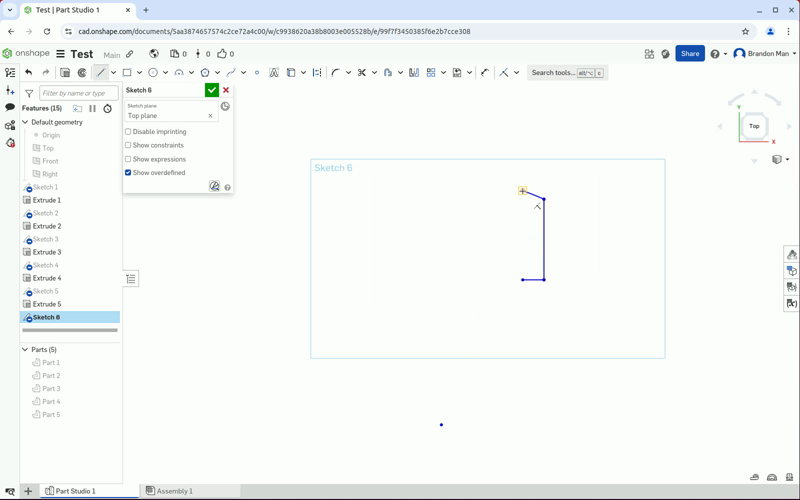
scroll(6)
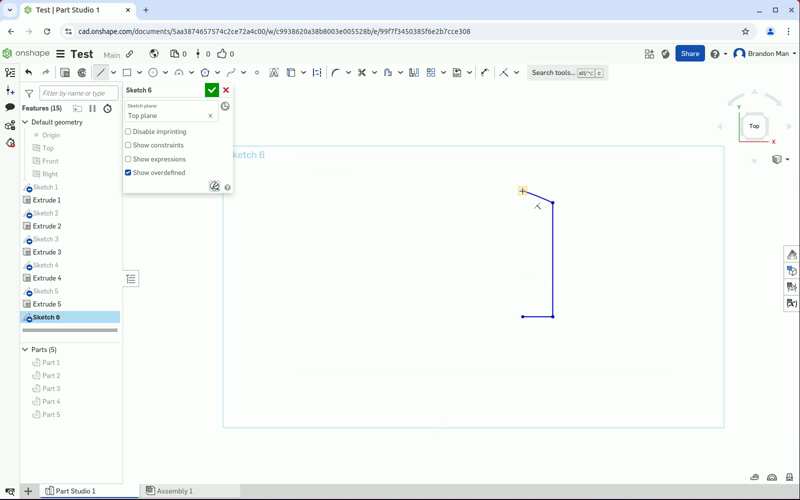
scroll(6)
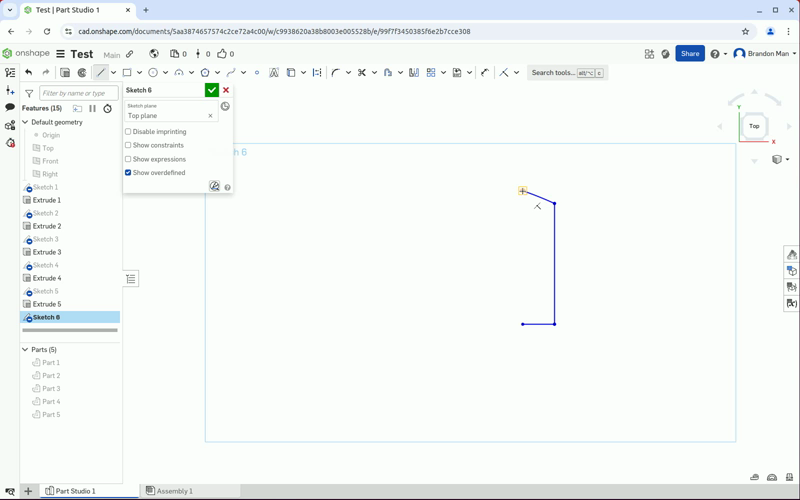
scroll(6)
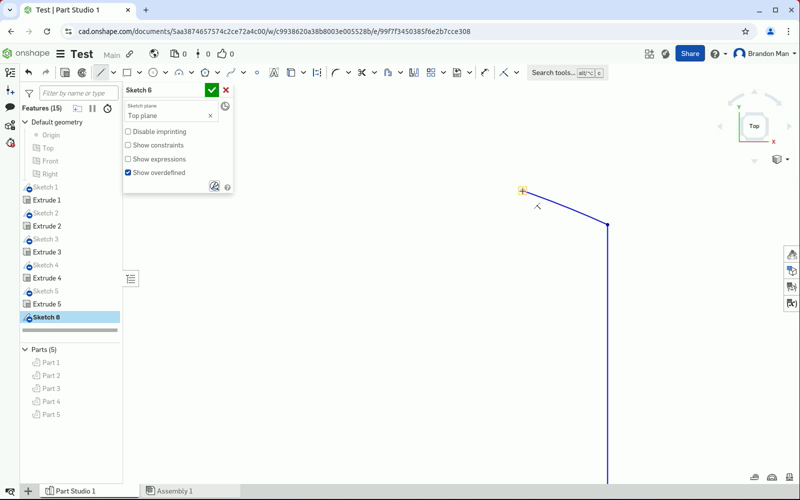
click(522, 190)
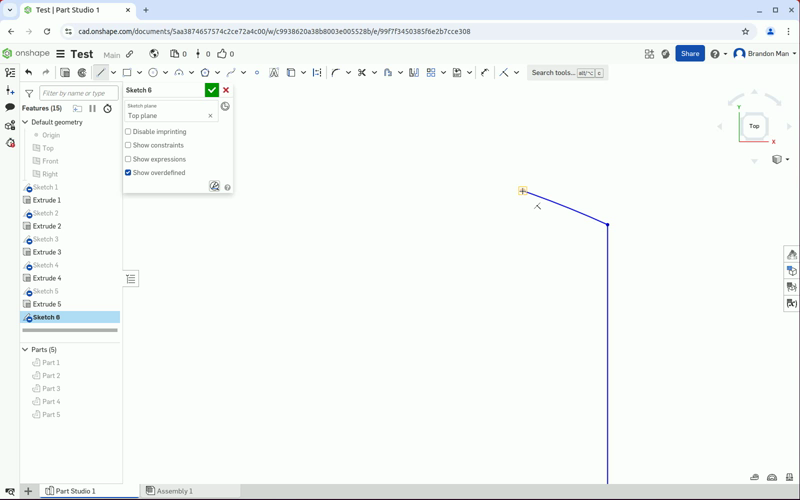
scroll(-6)
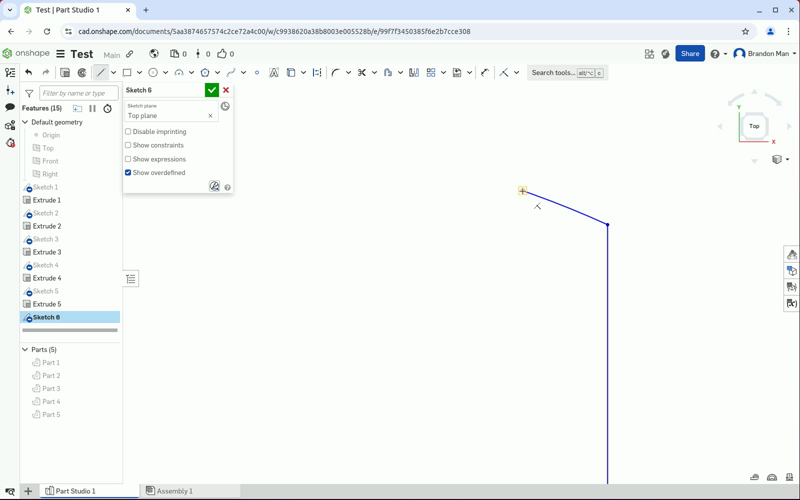
scroll(-6)
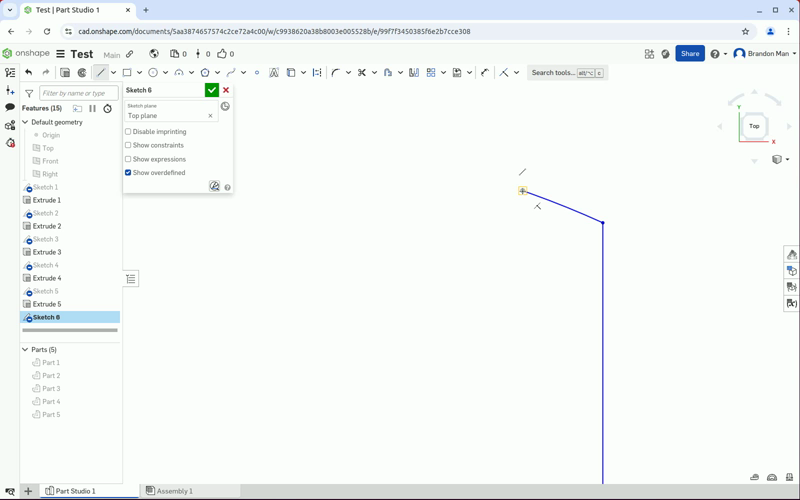
scroll(-6)
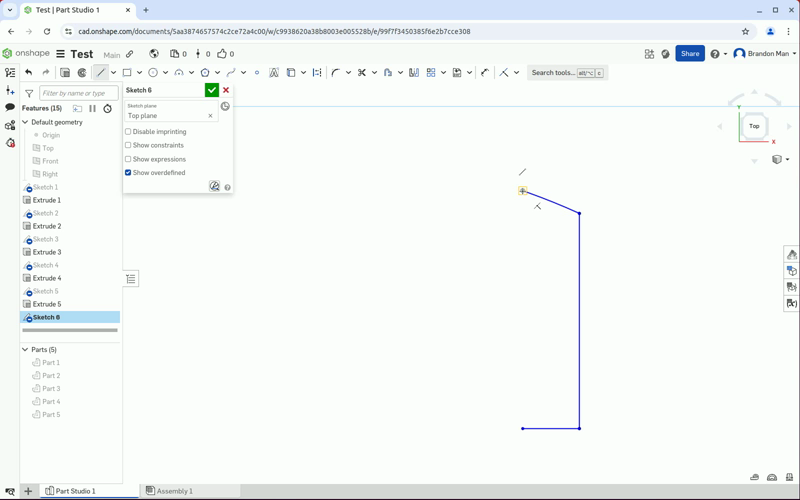
scroll(-6)
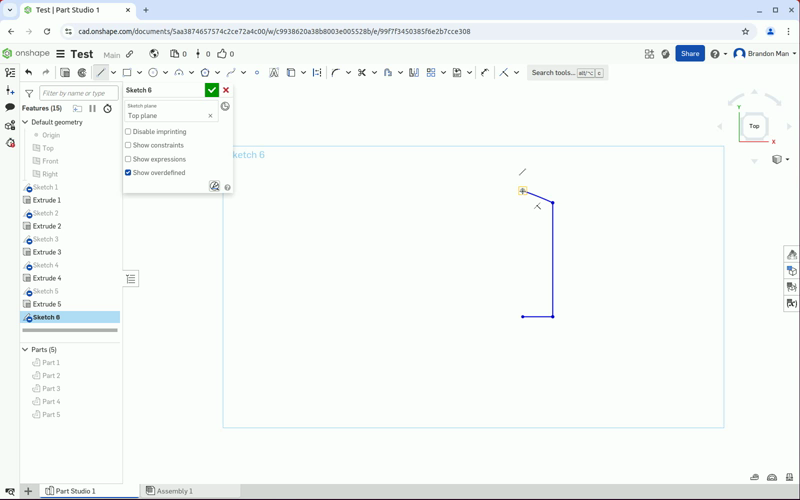
scroll(-6)
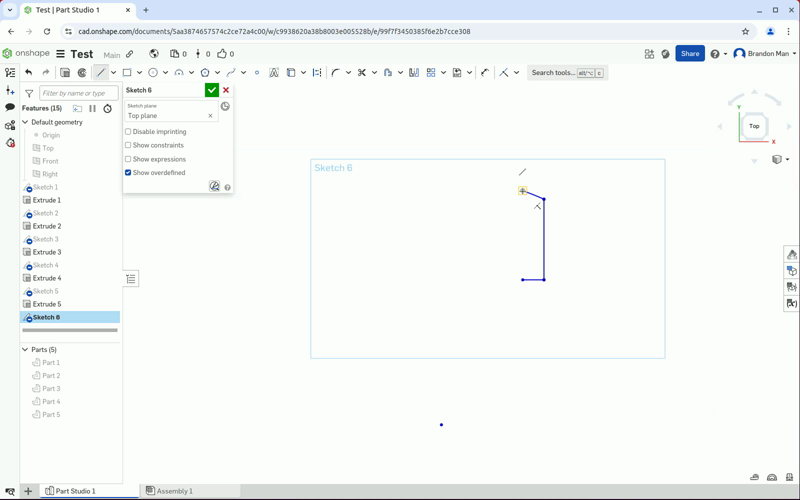
scroll(-6)
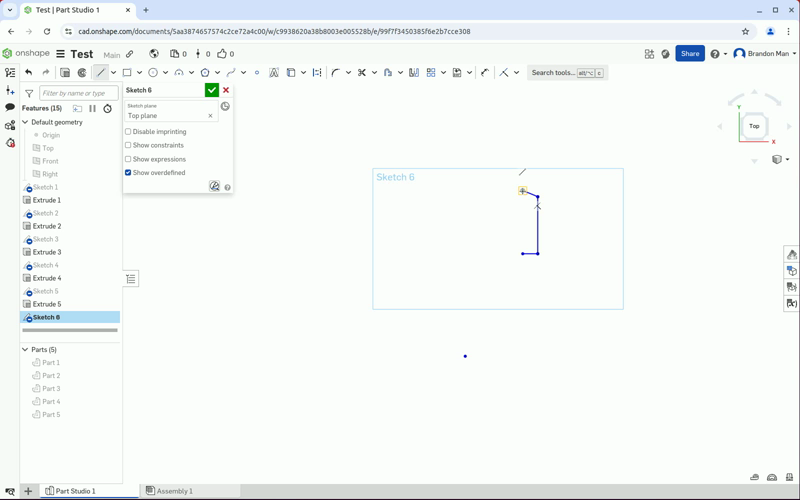
scroll(-6)
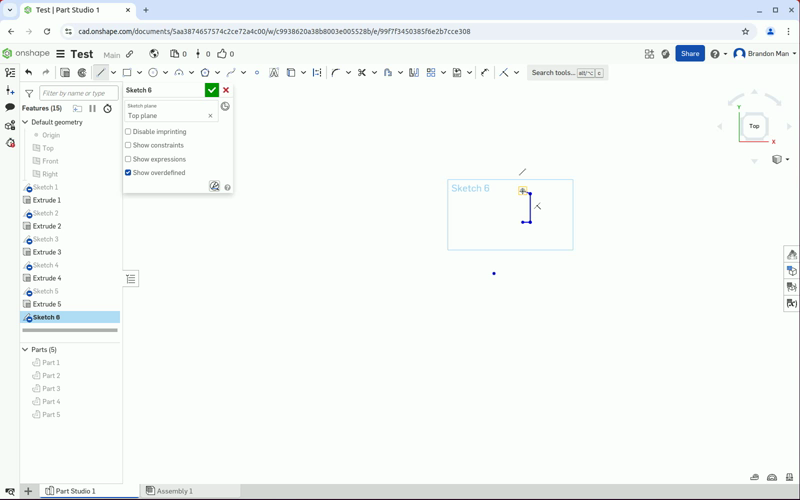
mouse_move(552, 190)
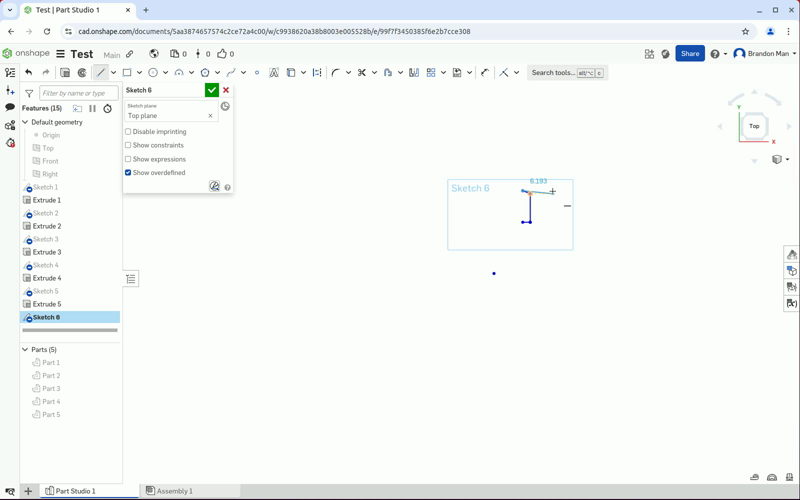
key_down(shift)
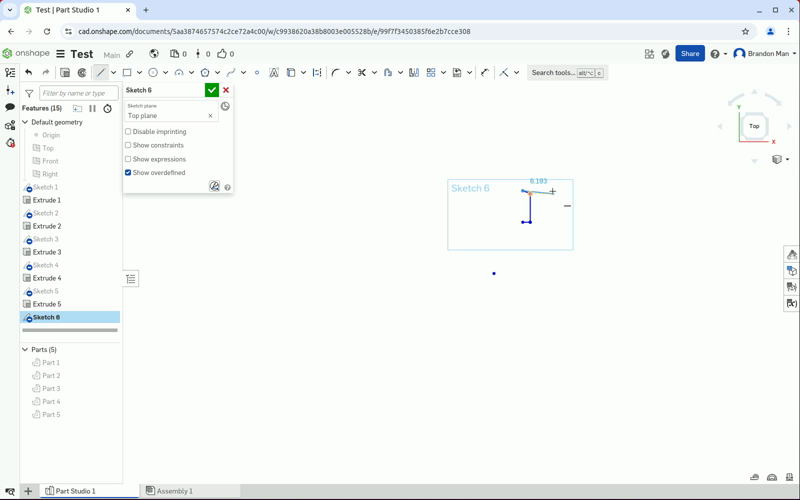
mouse_move(522, 222)
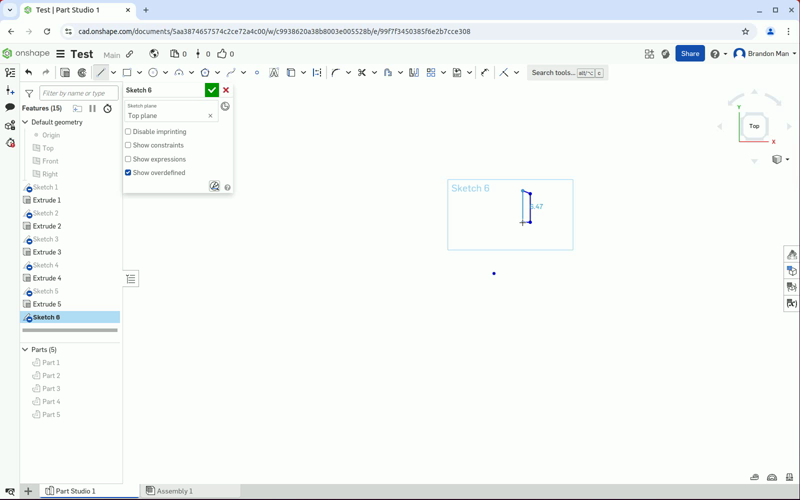
key_up(shift)
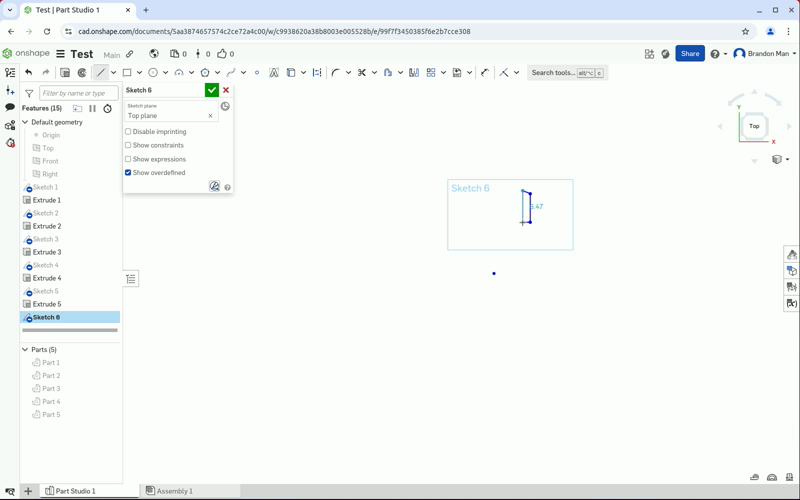
click(522, 222)
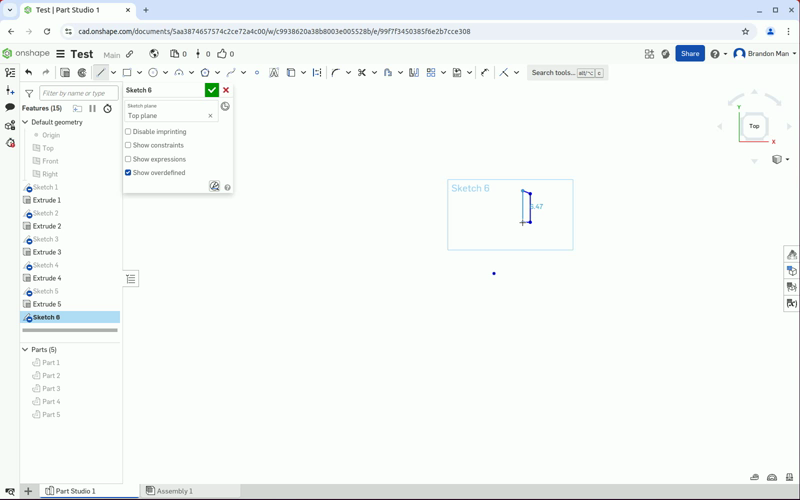
key(esc)
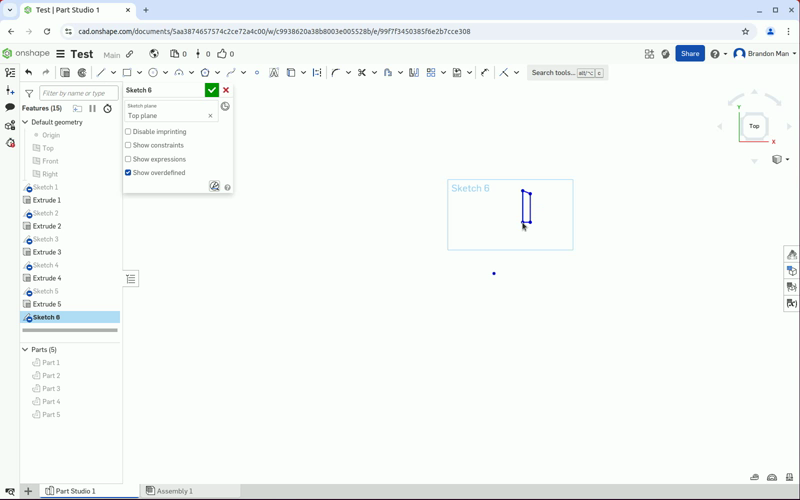
mouse_move(527, 219)
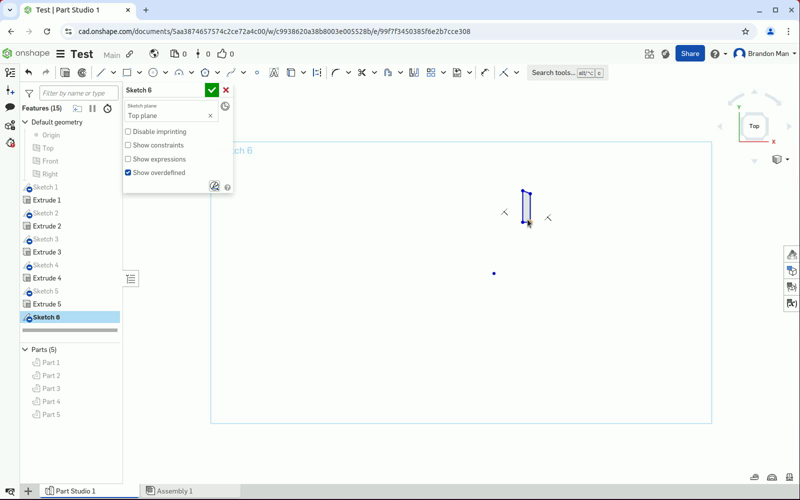
scroll(6)
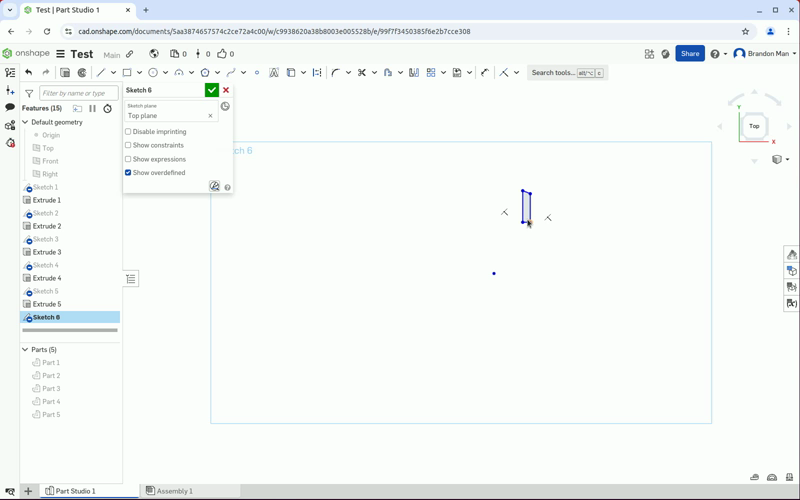
scroll(6)
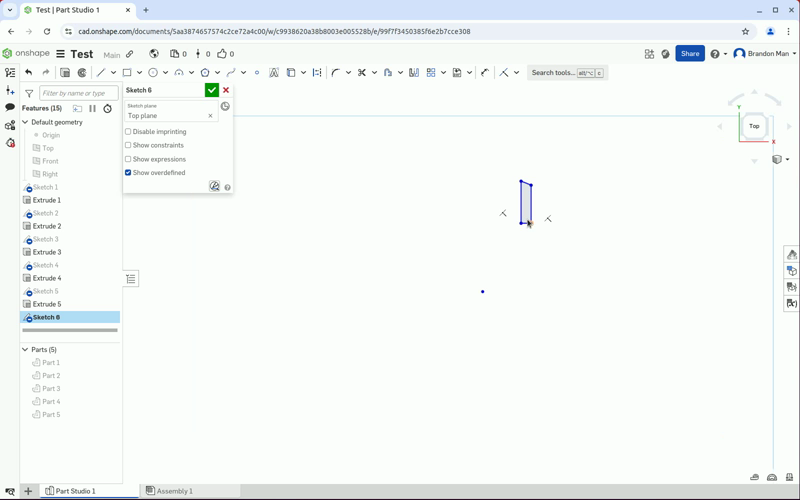
scroll(6)
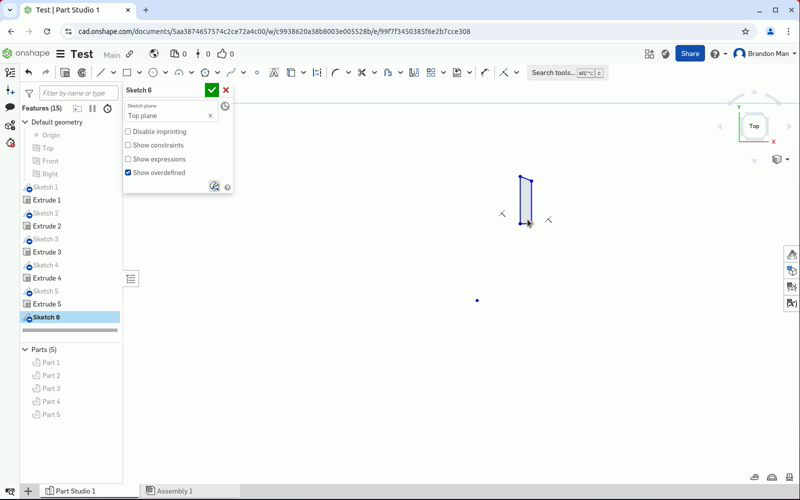
scroll(6)
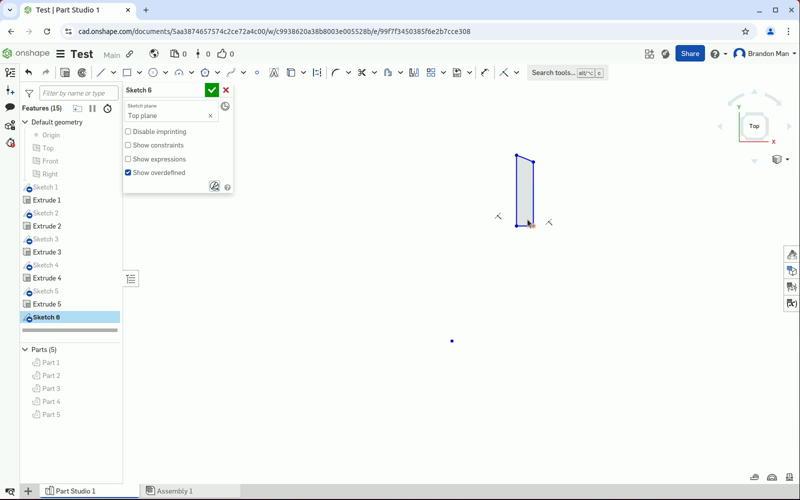
scroll(6)
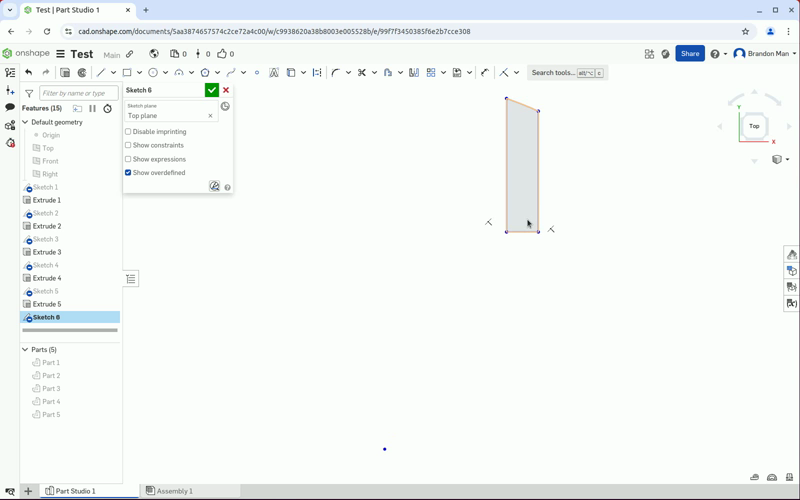
scroll(6)
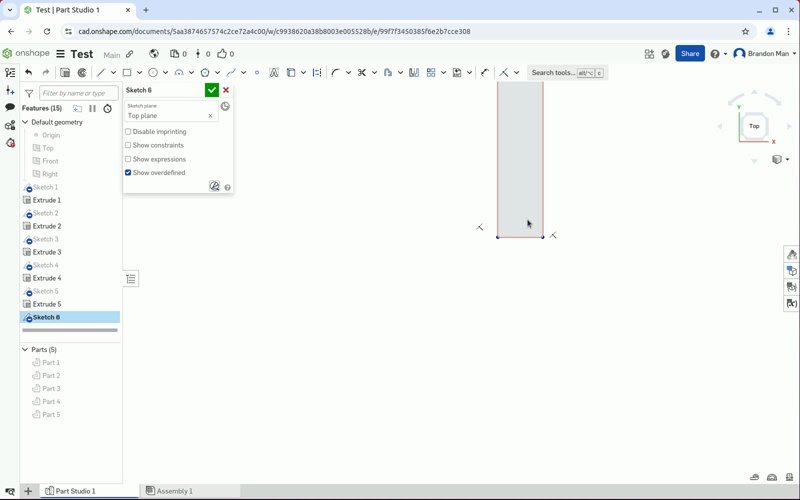
scroll(6)
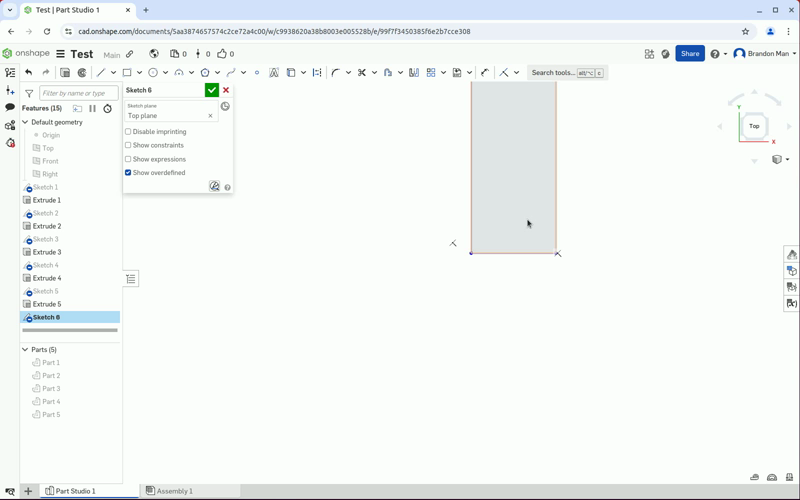
click(527, 219)
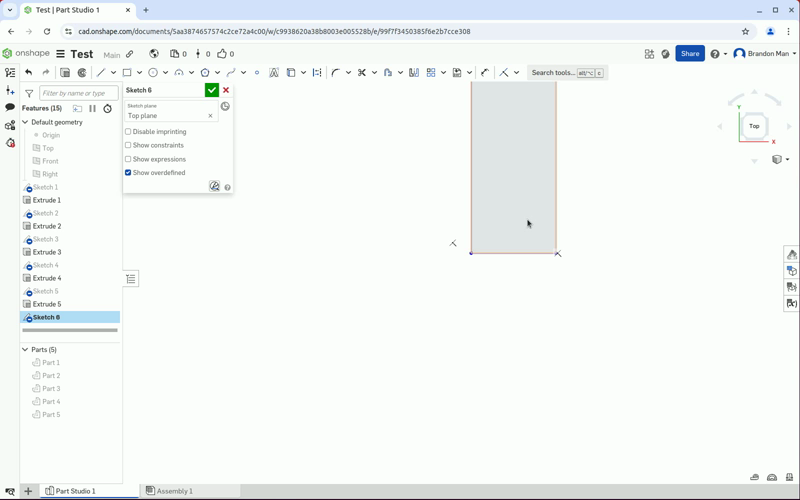
scroll(-6)
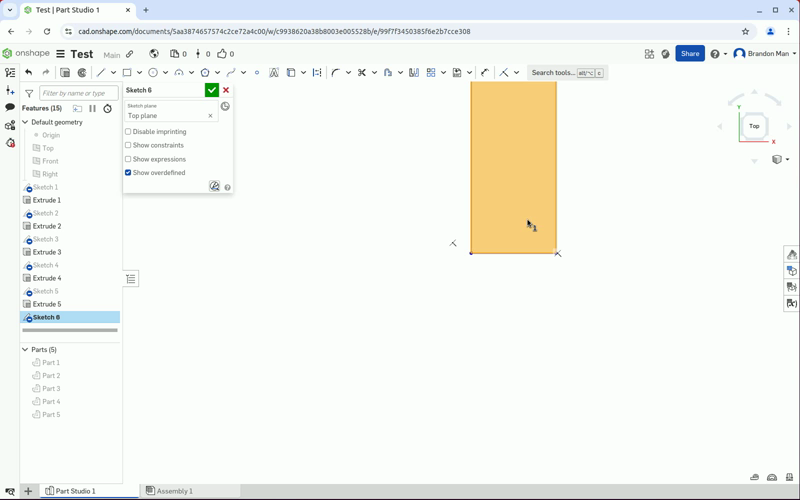
scroll(-6)
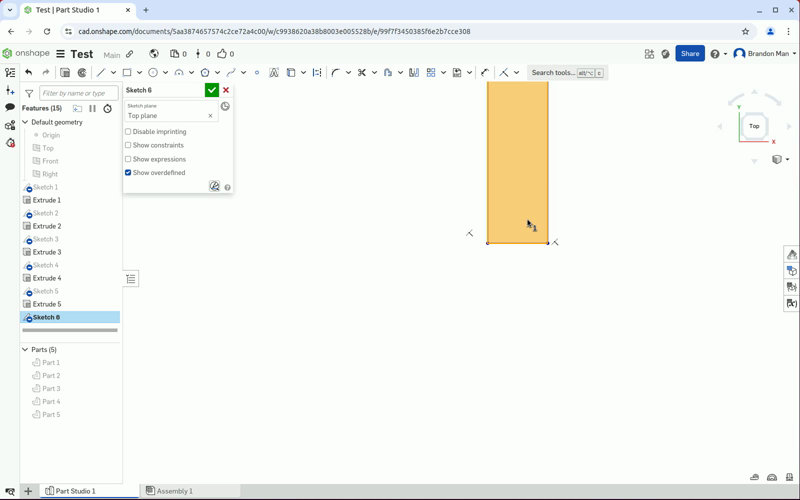
scroll(-6)
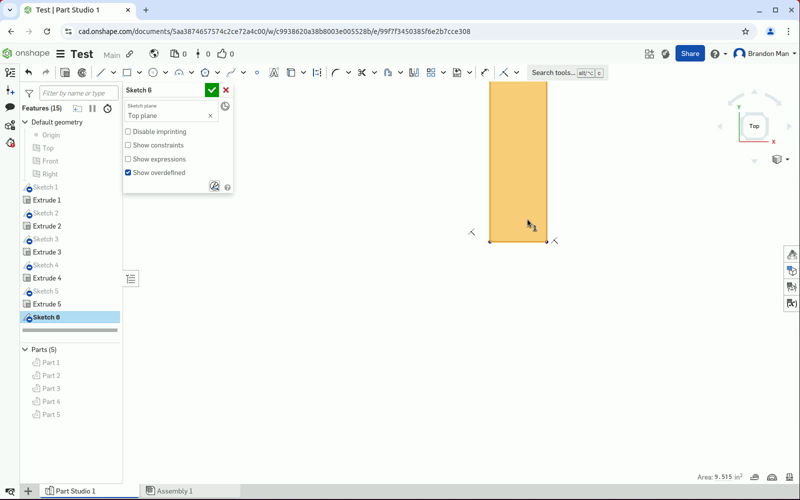
scroll(-6)
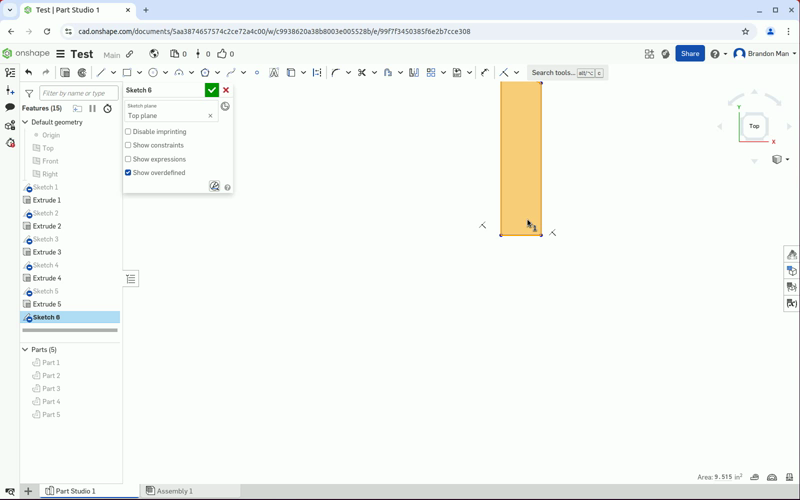
scroll(-6)
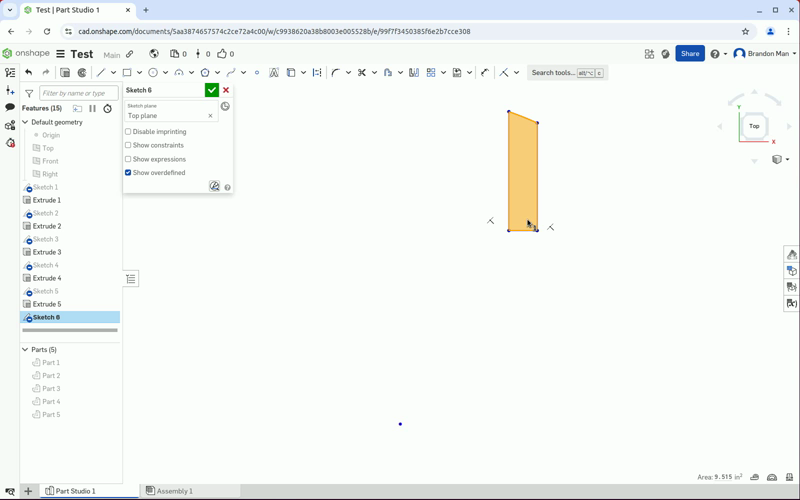
scroll(-6)
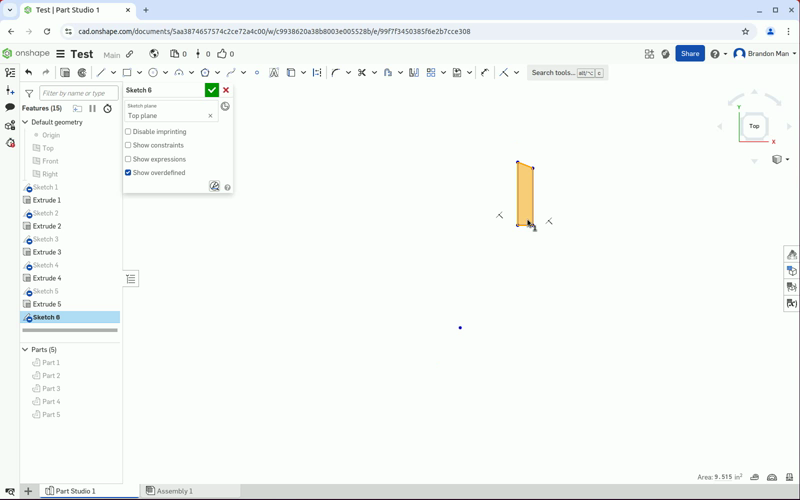
scroll(-6)
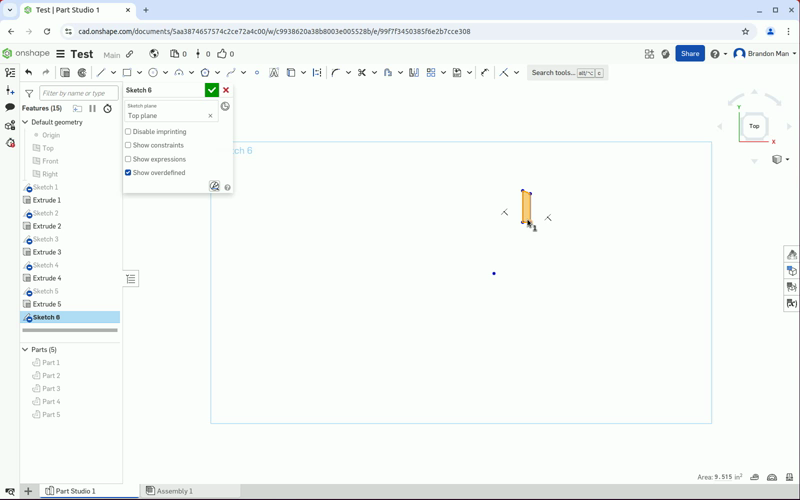
mouse_move(73, 352)
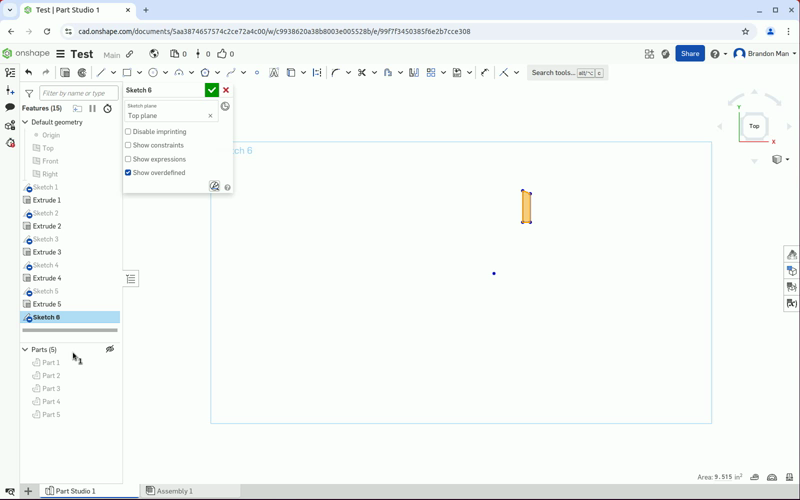
key(shift+y)
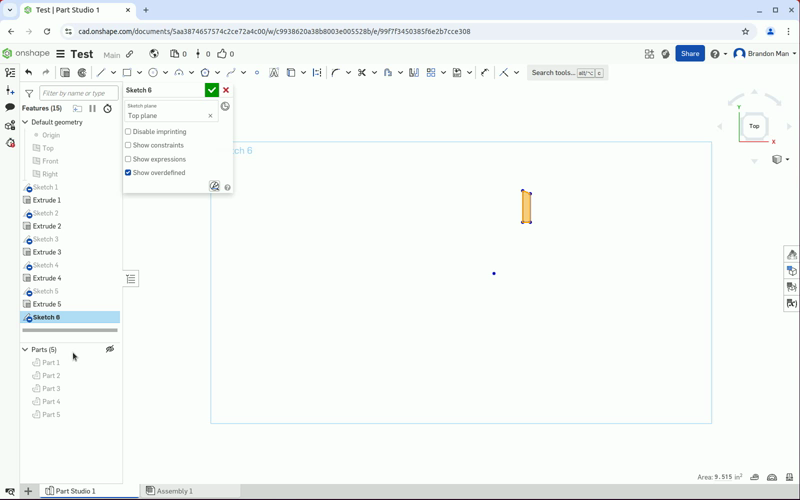
key(shift+e)
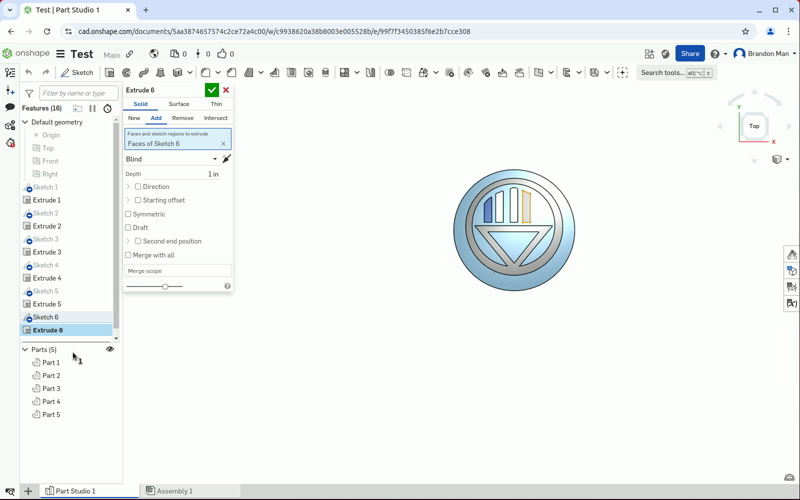
mouse_move(143, 106)
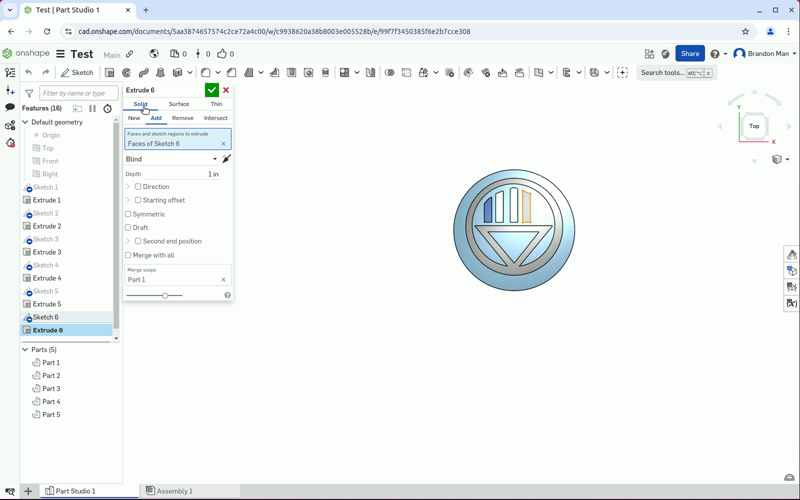
click(143, 106)
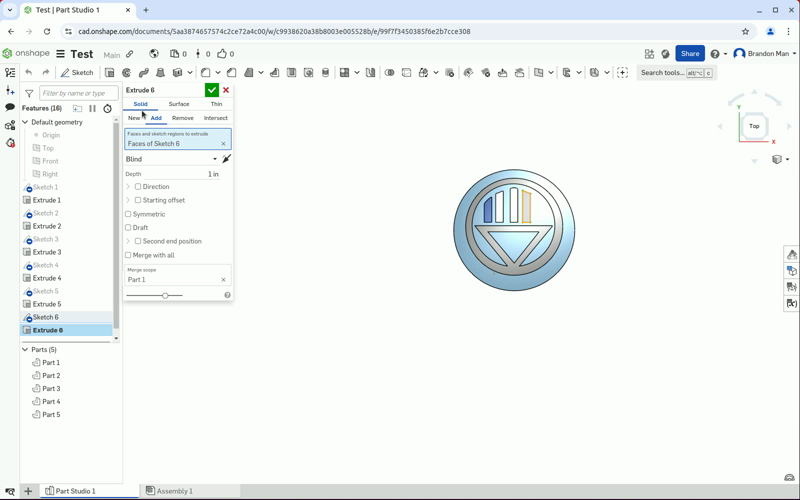
mouse_move(137, 120)
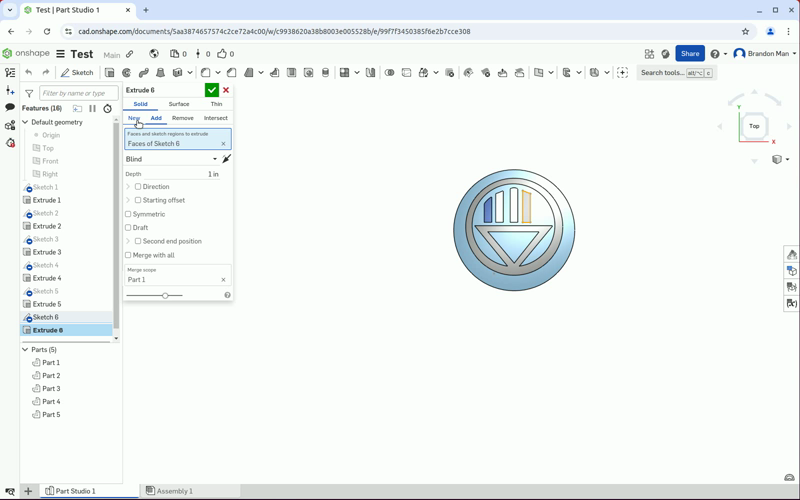
click(137, 120)
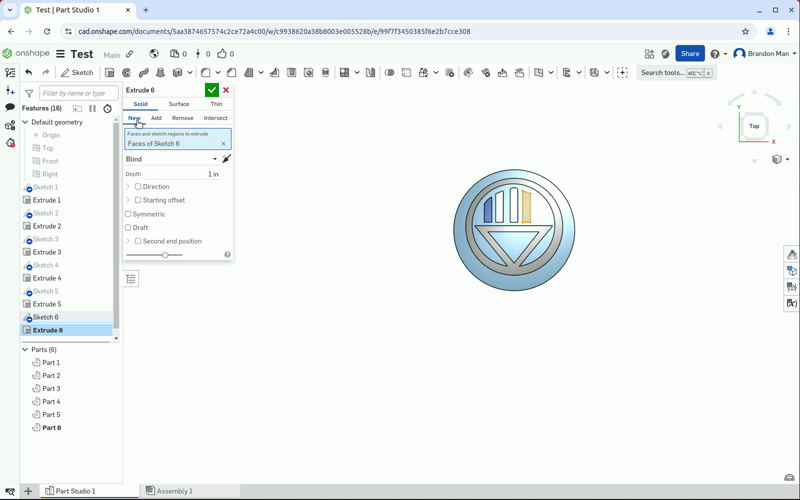
key(tab, 4)
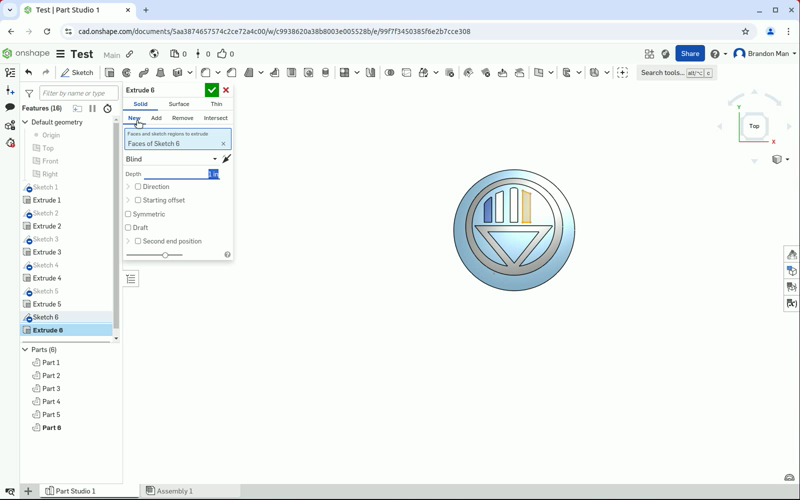
text(3.851)
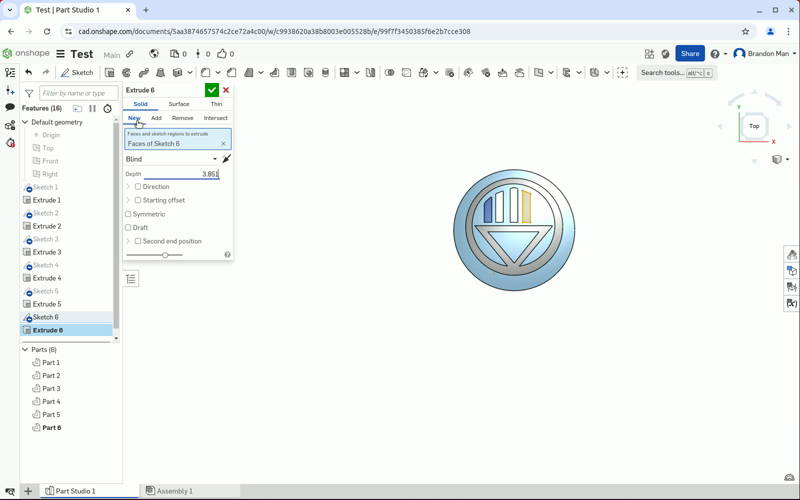
key(enter)
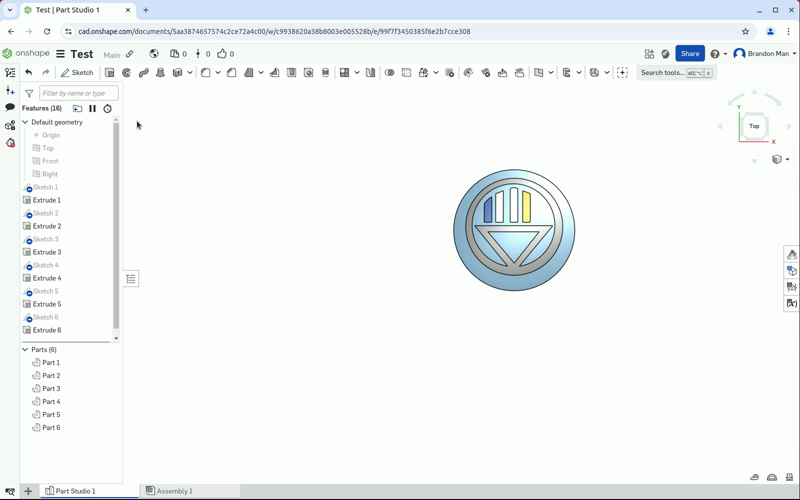
key(shift+h)
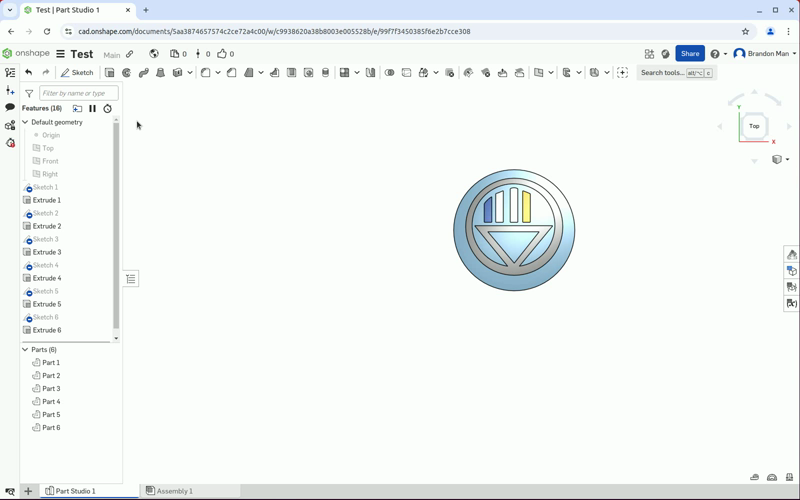
key(shift+h)
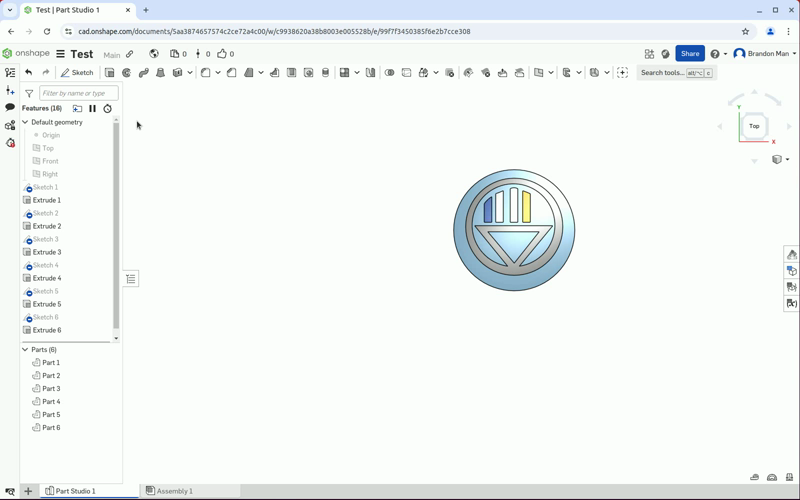
mouse_move(69, 189)
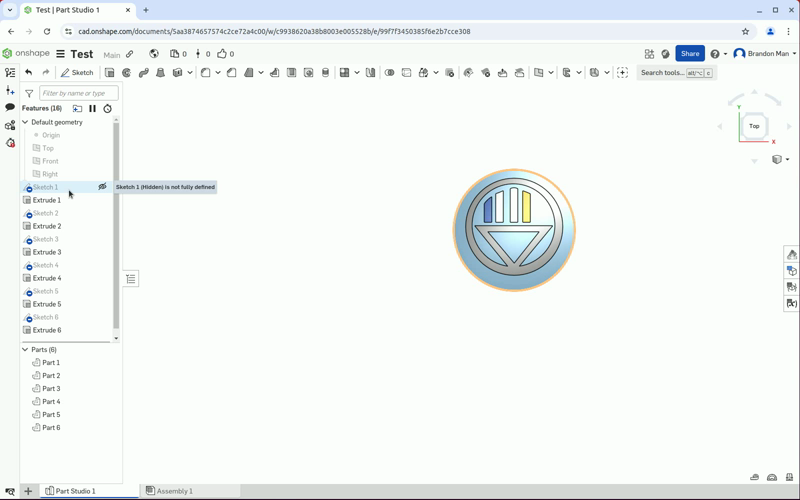
click(69, 189)
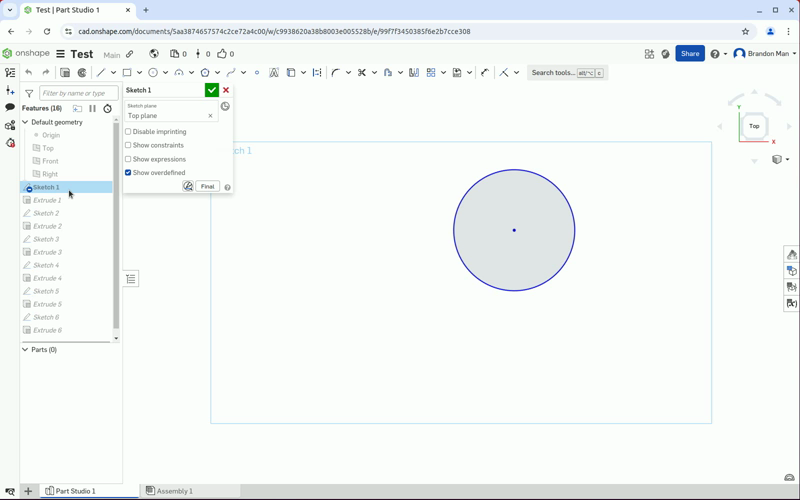
mouse_move(229, 92)
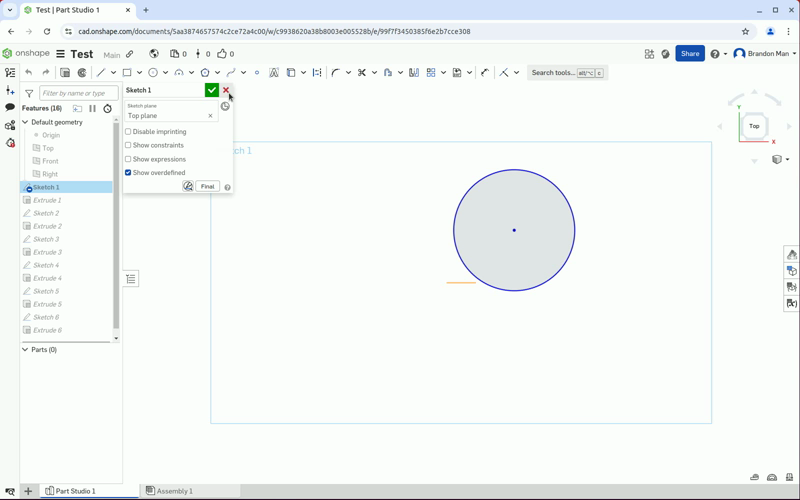
click(229, 92)
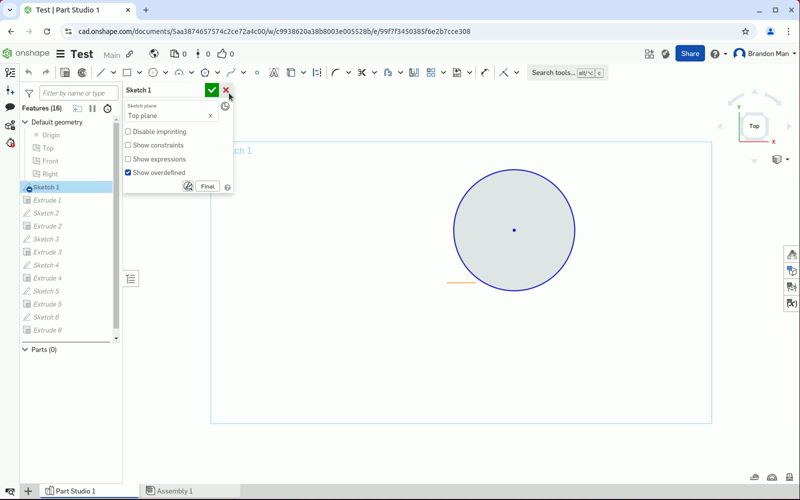
key(shift+s)
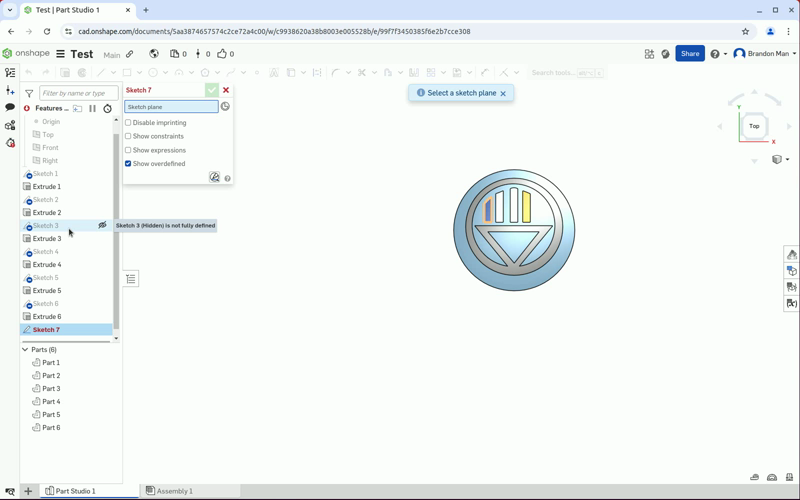
scroll(3)
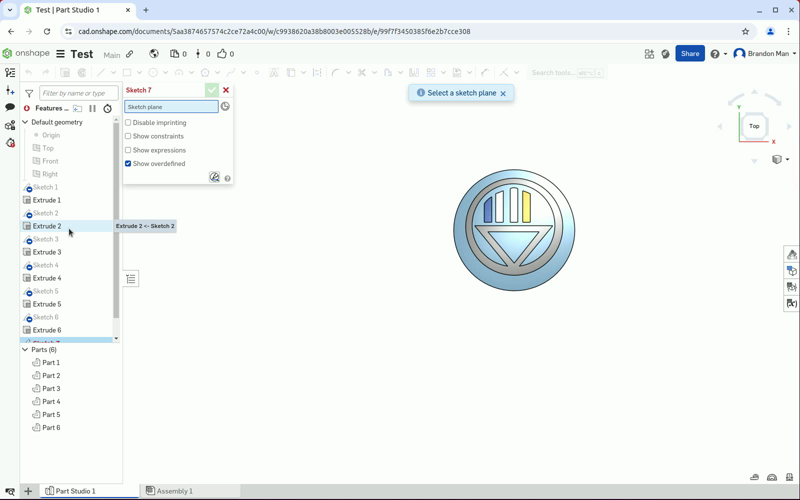
mouse_move(69, 150)
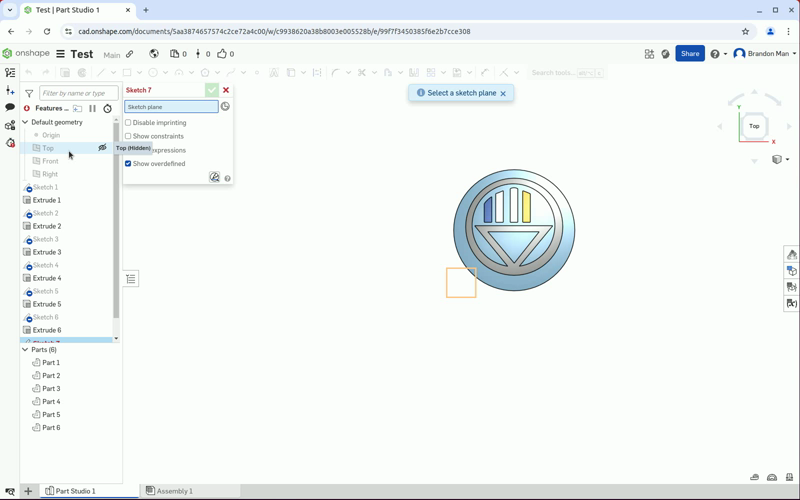
click(69, 150)
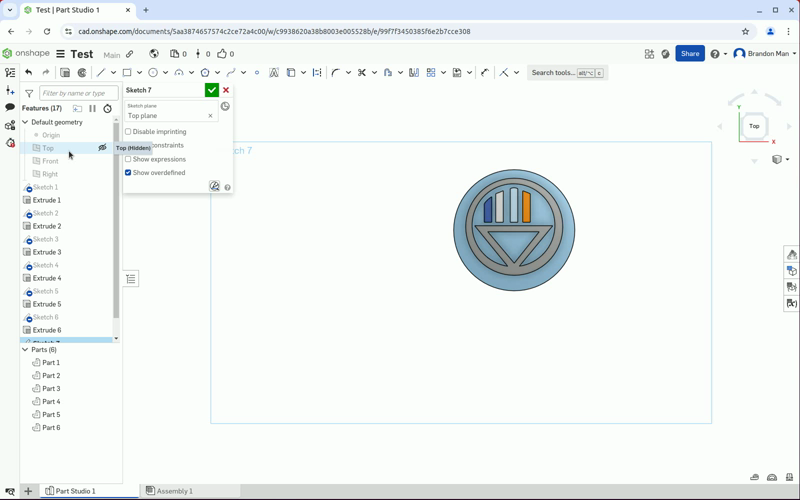
mouse_move(73, 352)
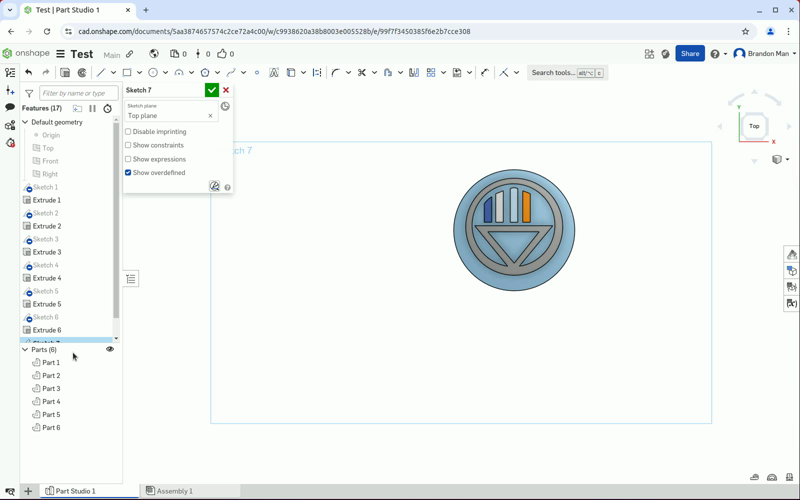
key(y)
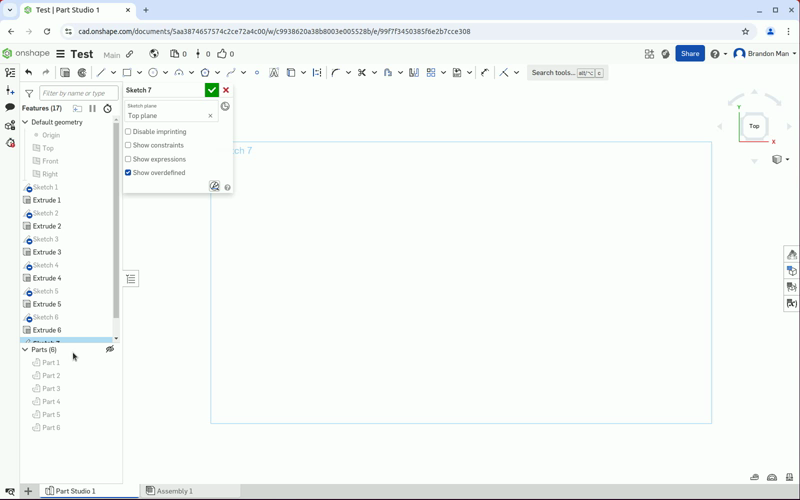
key(l)
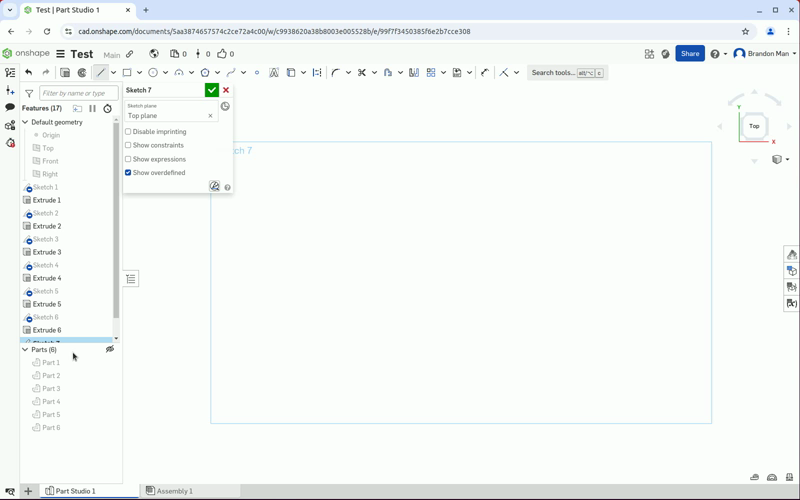
key_down(shift)
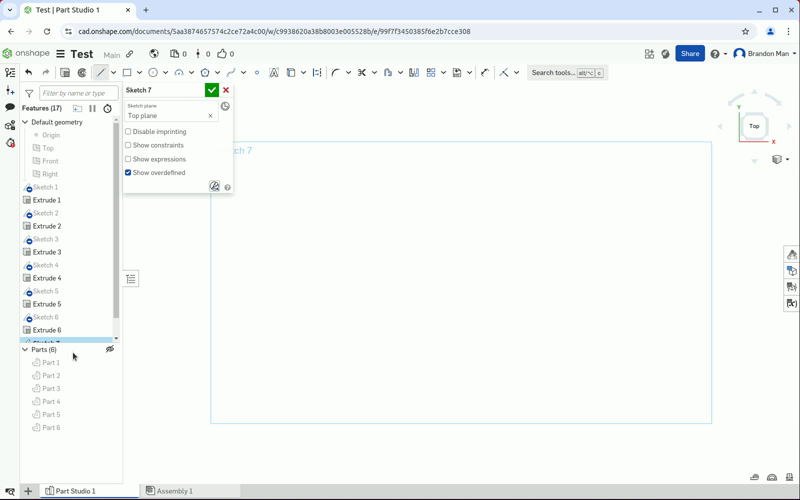
mouse_move(537, 222)
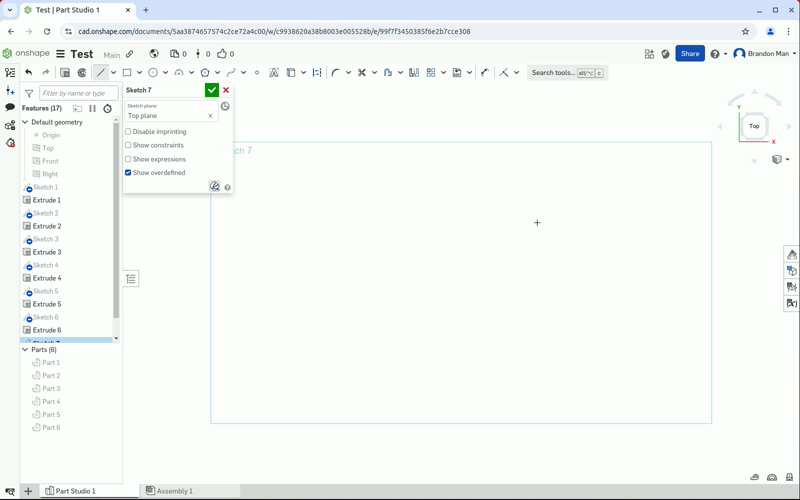
click(537, 222)
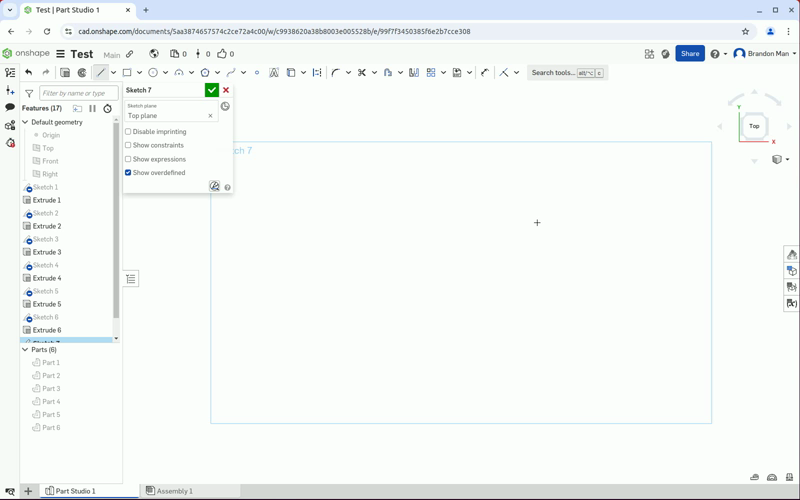
key_up(shift)
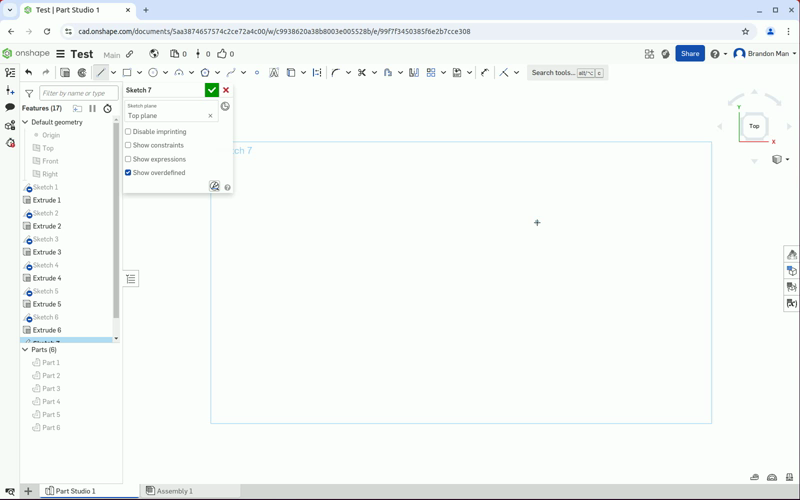
key_down(shift)
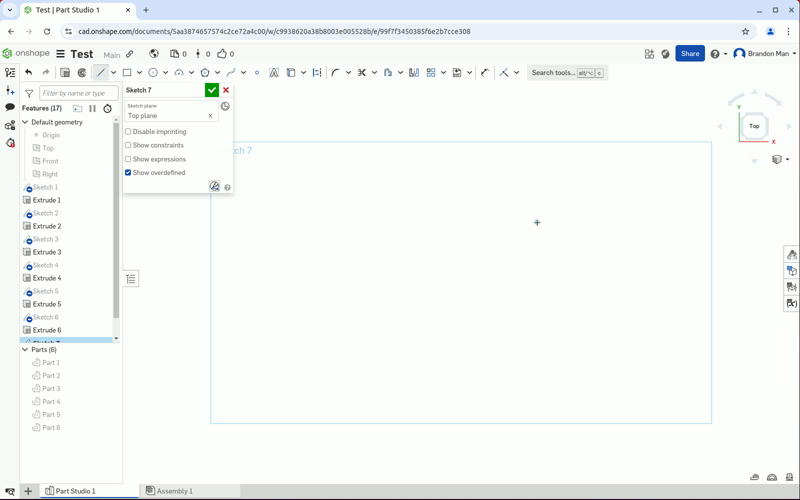
mouse_move(567, 222)
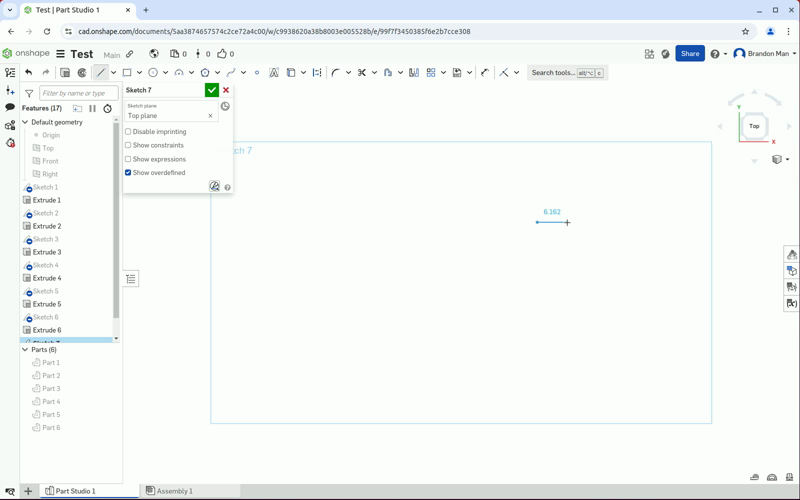
mouse_move(544, 222)
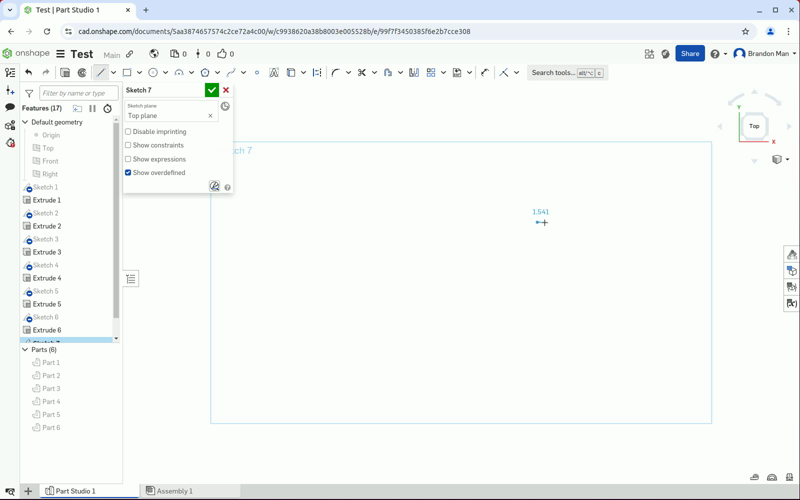
click(544, 222)
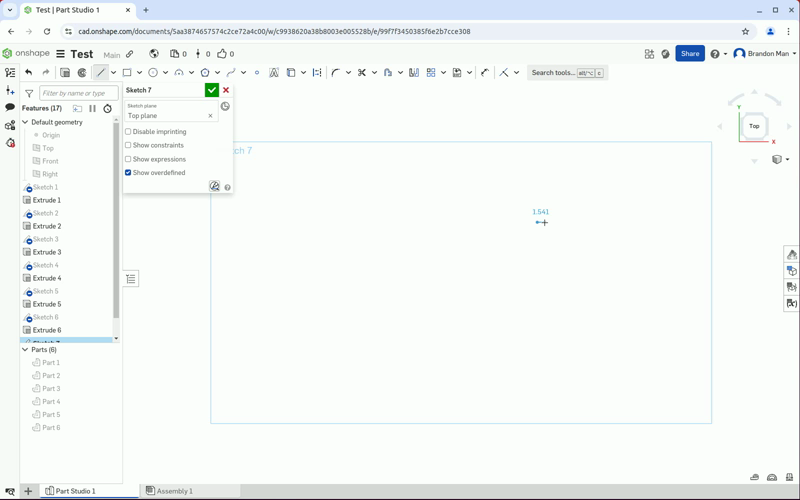
key_up(shift)
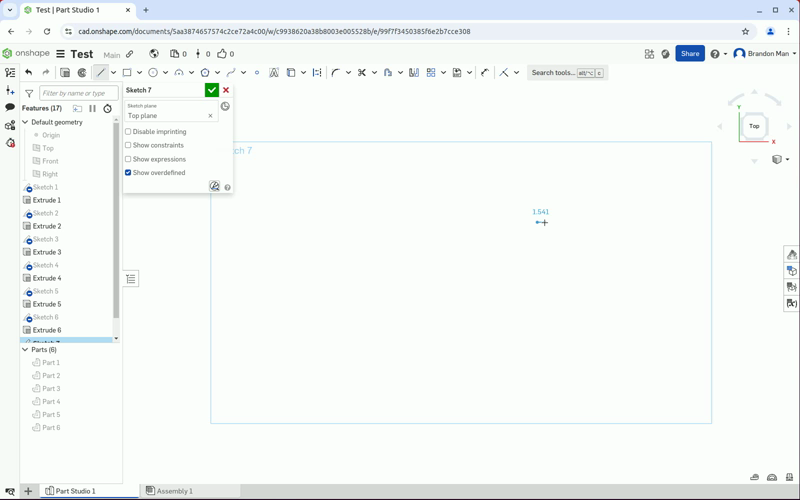
key_down(shift)
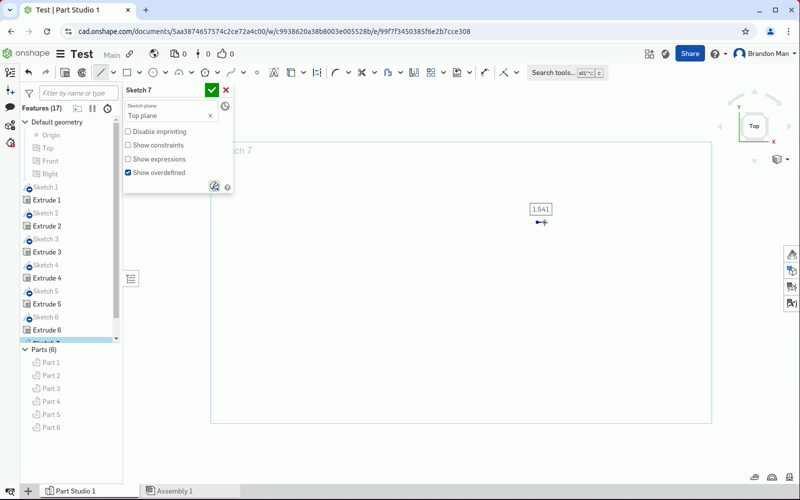
mouse_move(574, 222)
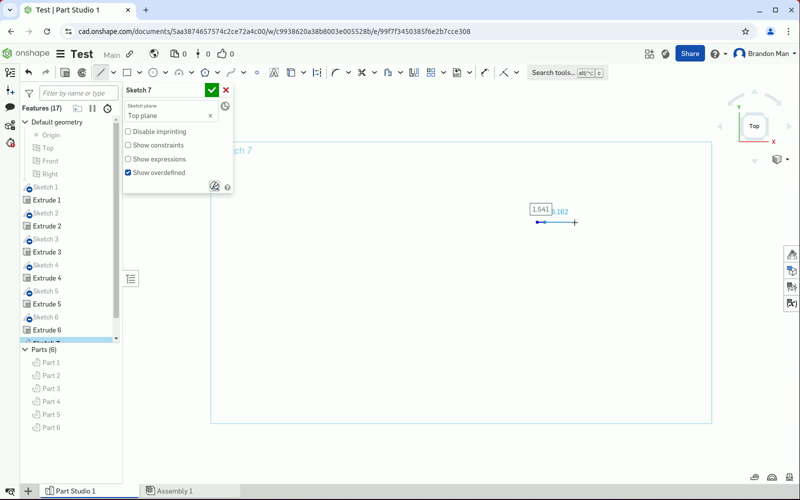
mouse_move(544, 204)
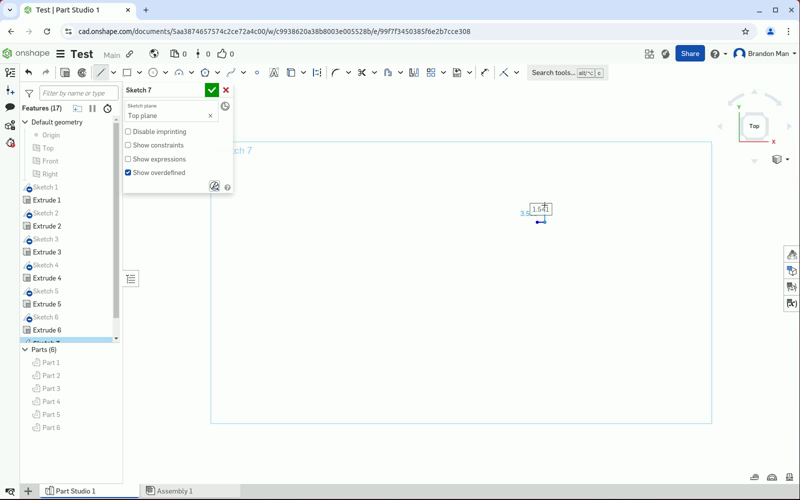
click(544, 204)
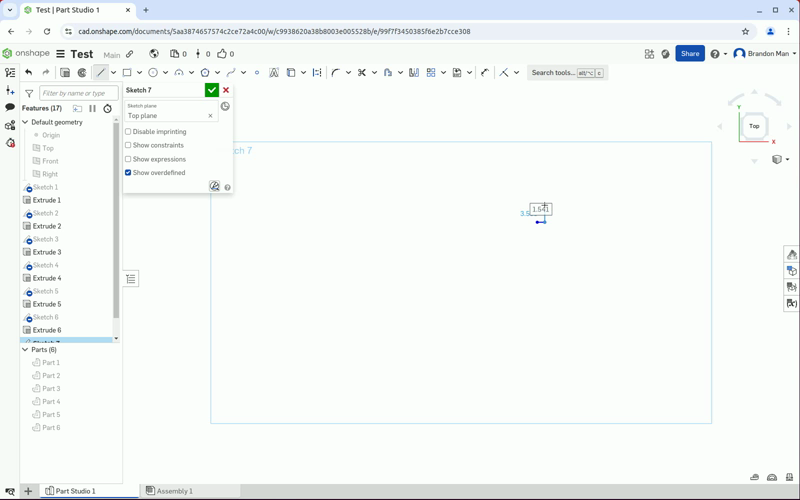
key_up(shift)
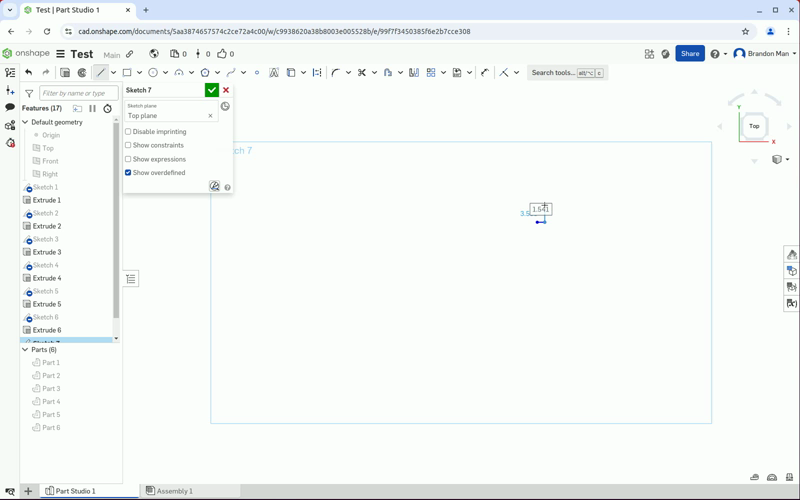
key(esc)
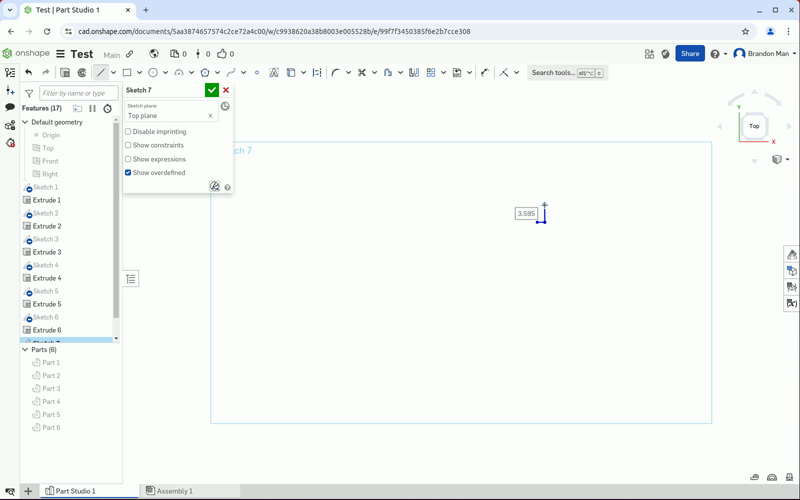
key(a)
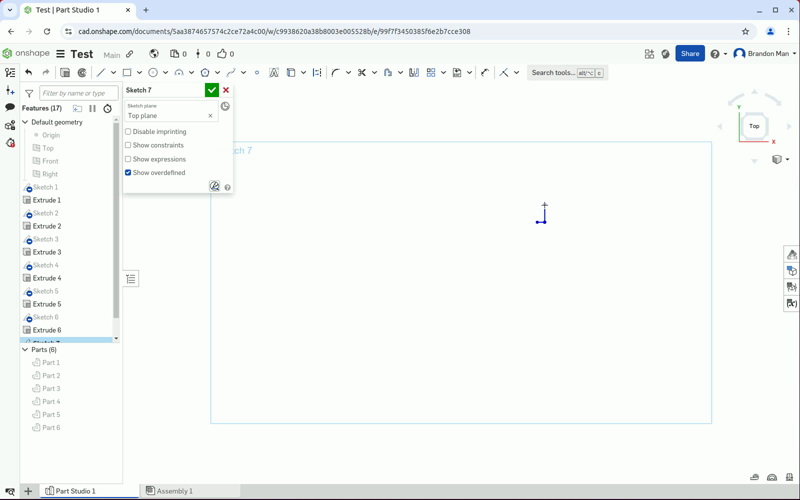
mouse_move(544, 204)
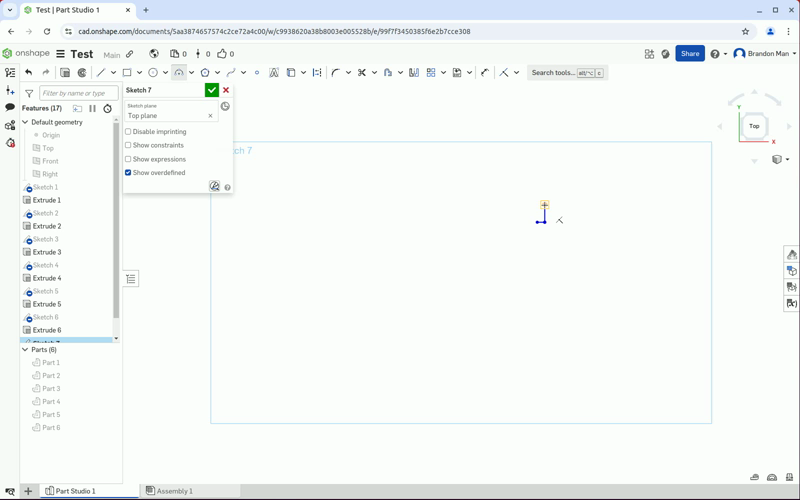
click(544, 204)
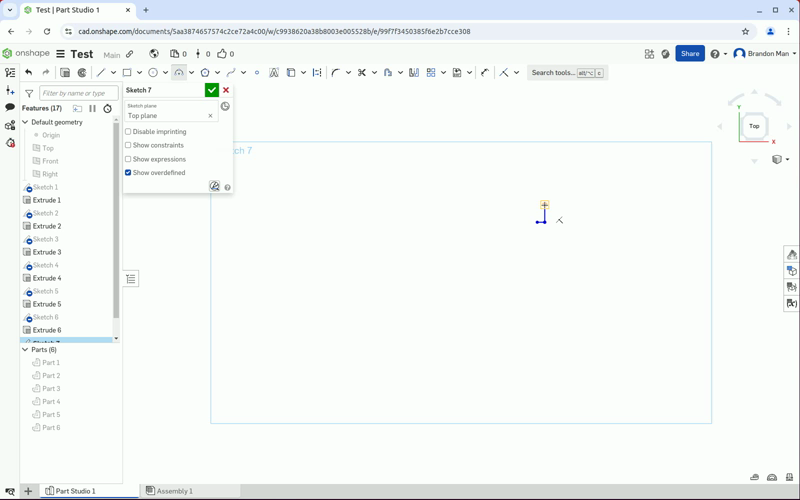
key_down(shift)
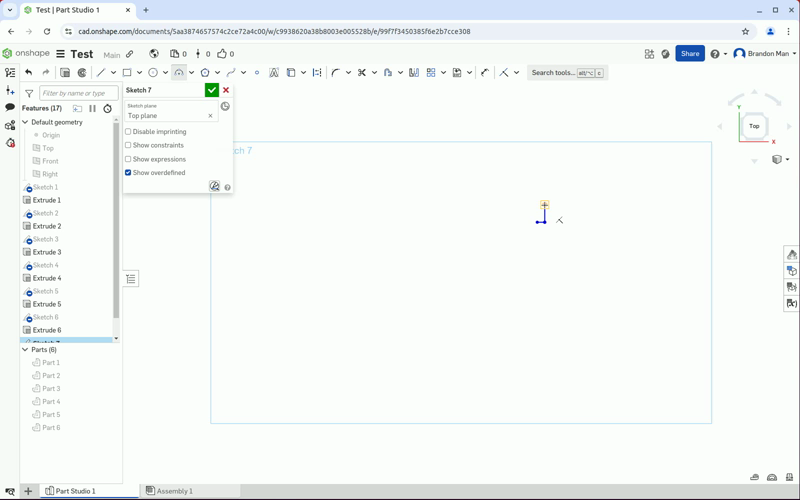
mouse_move(537, 196)
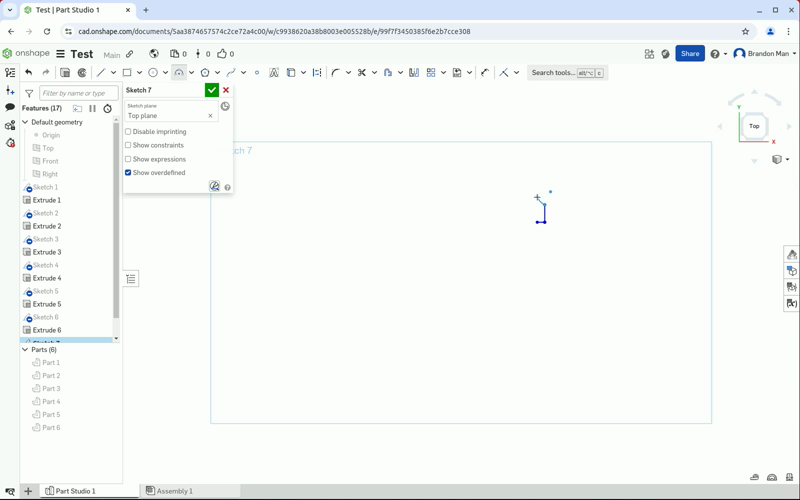
click(537, 196)
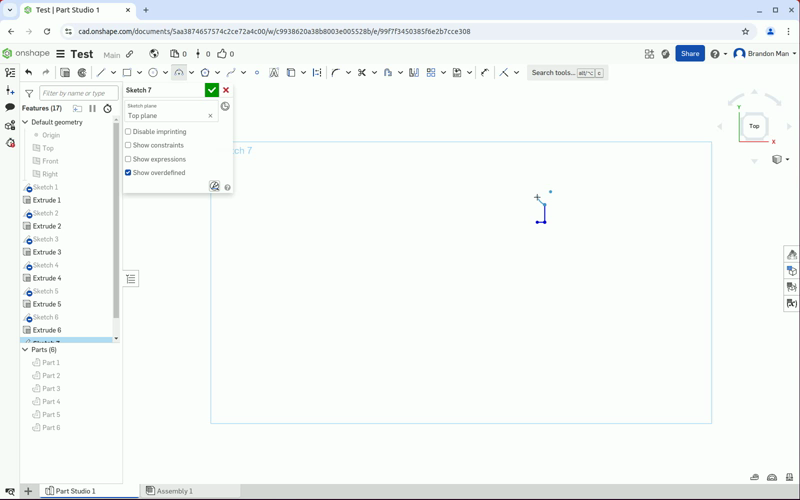
mouse_move(541, 200)
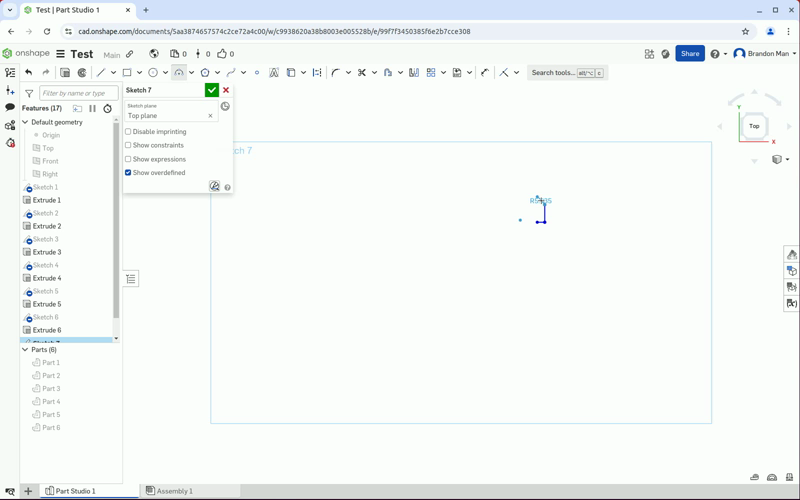
click(541, 200)
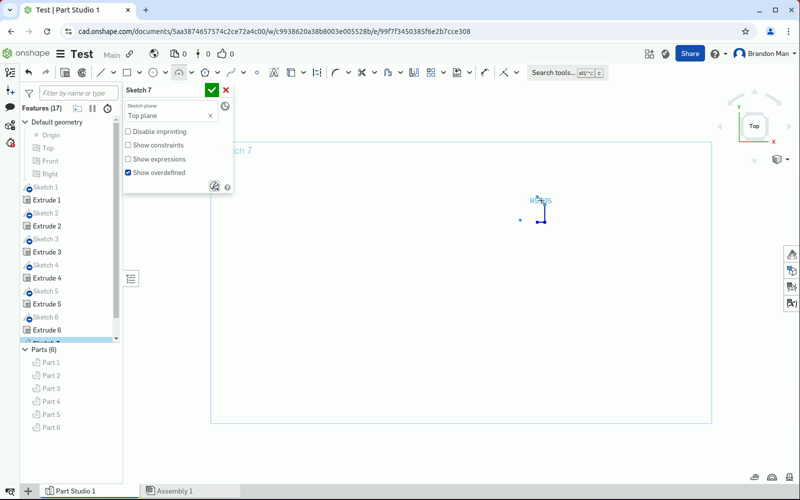
key_up(shift)
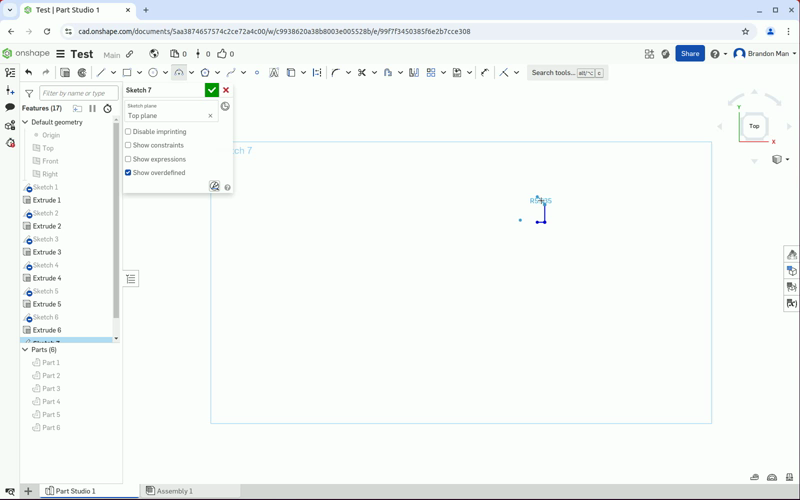
key(esc)
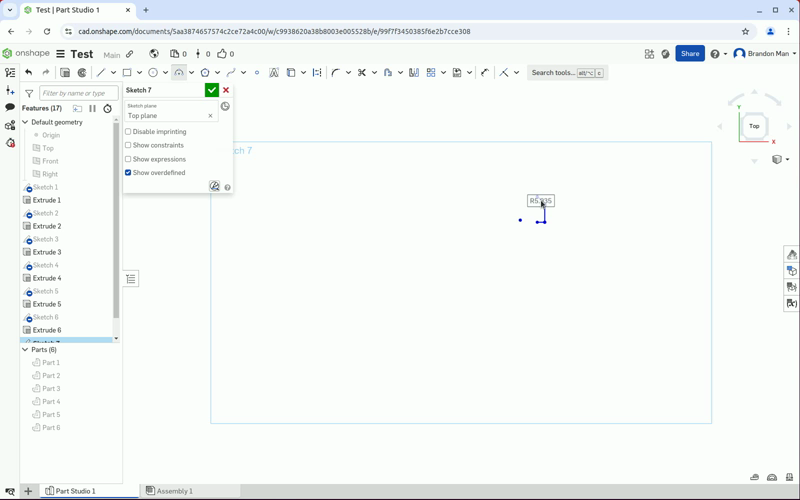
key(l)
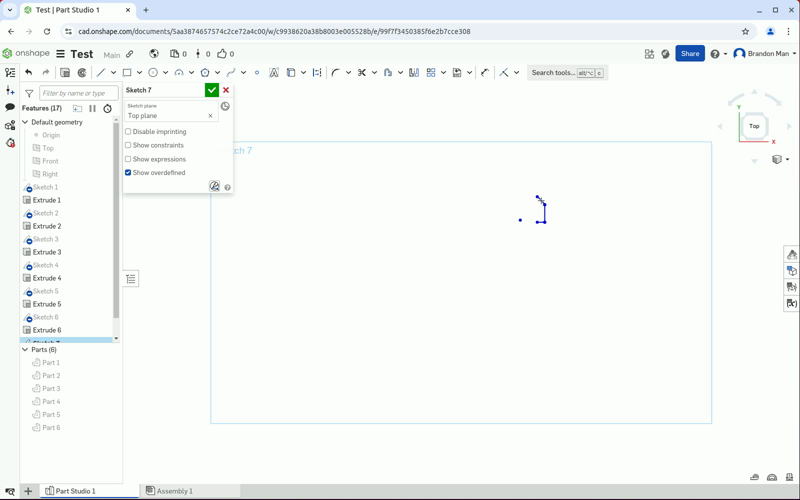
mouse_move(537, 196)
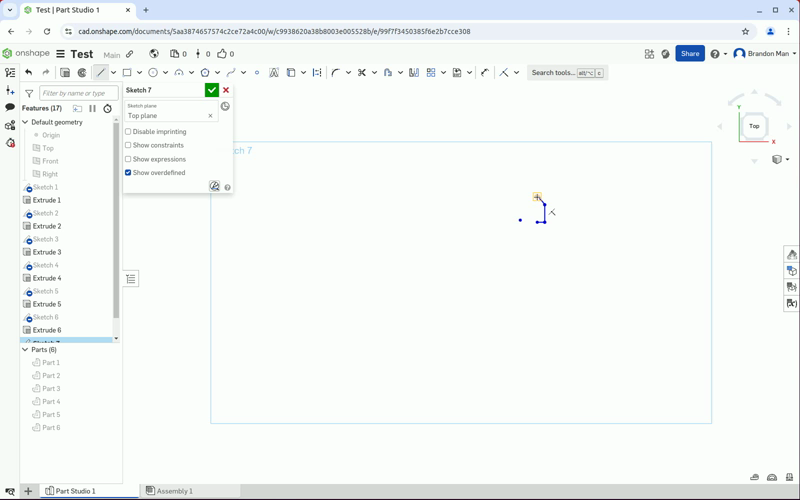
click(537, 196)
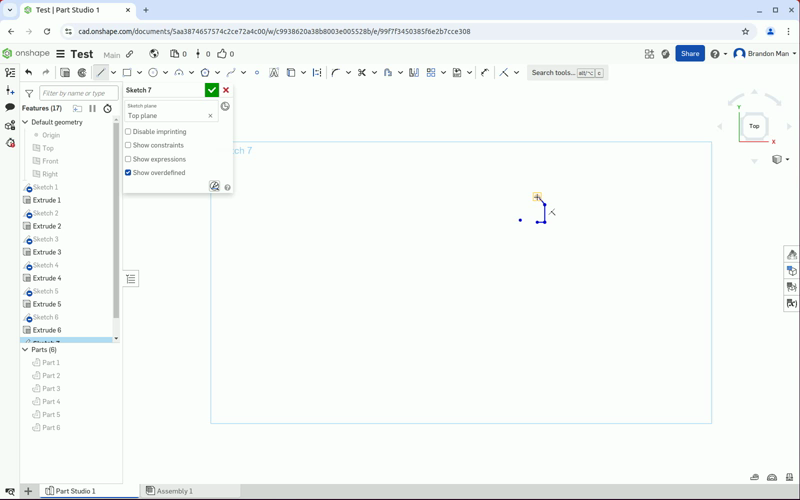
mouse_move(567, 196)
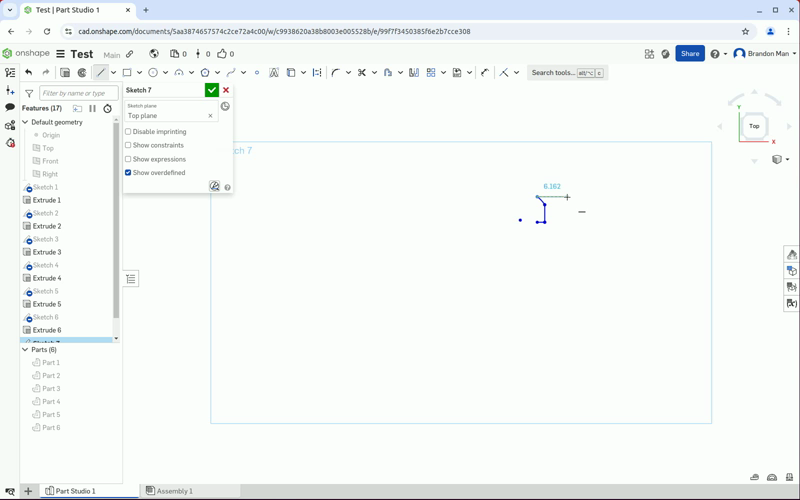
key_down(shift)
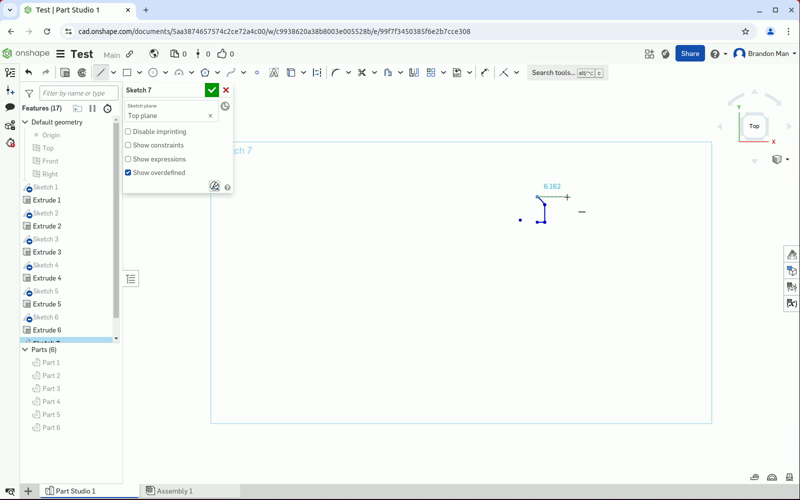
mouse_move(537, 222)
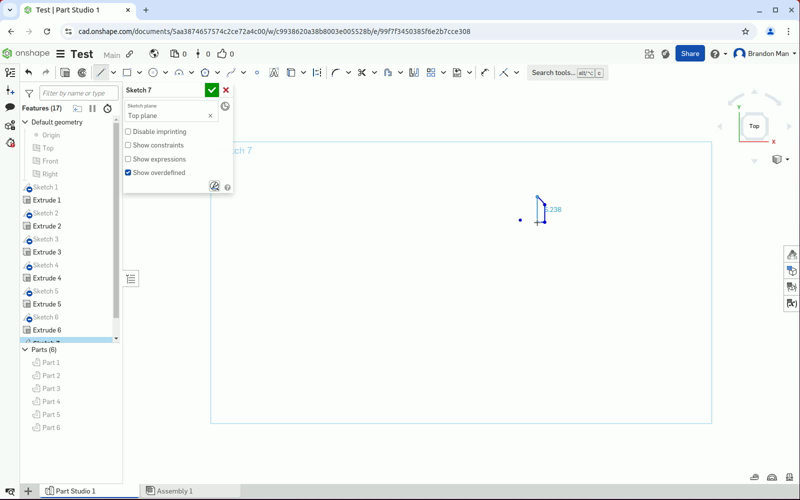
key_up(shift)
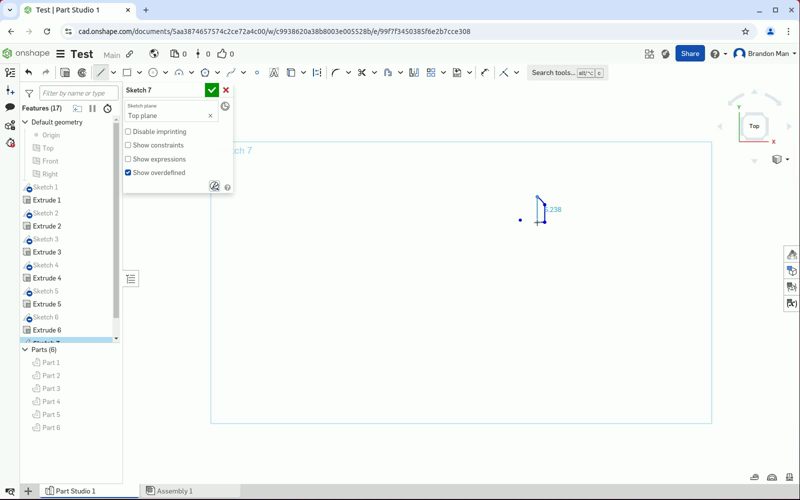
click(537, 222)
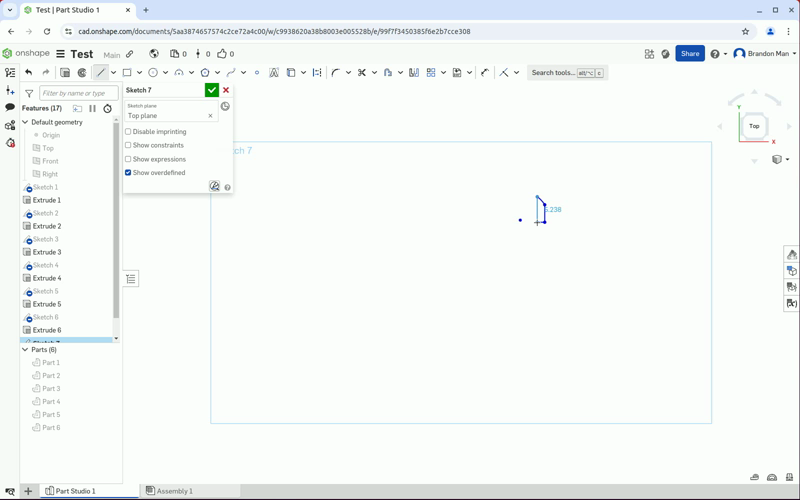
key(esc)
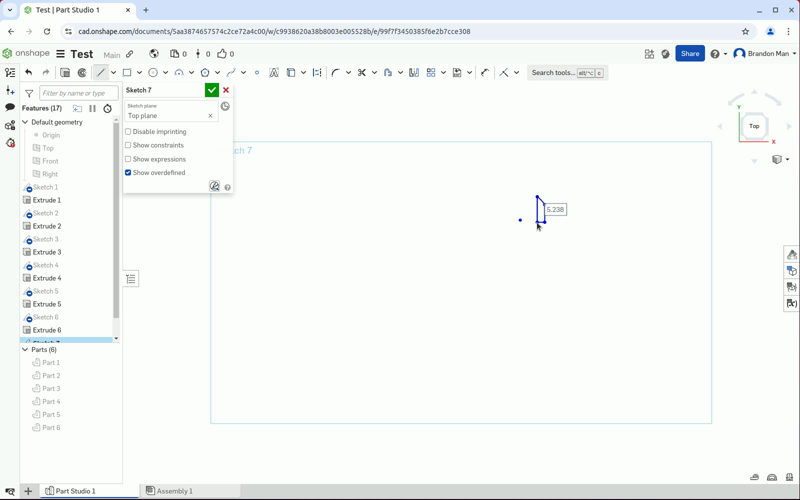
mouse_move(539, 205)
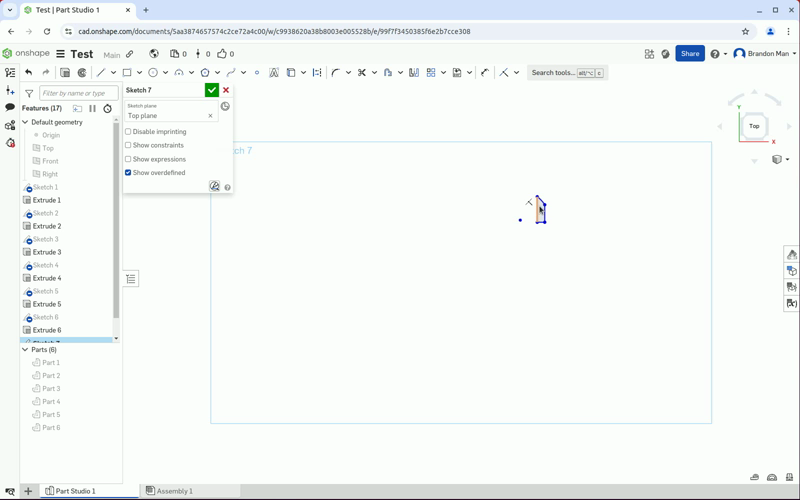
scroll(6)
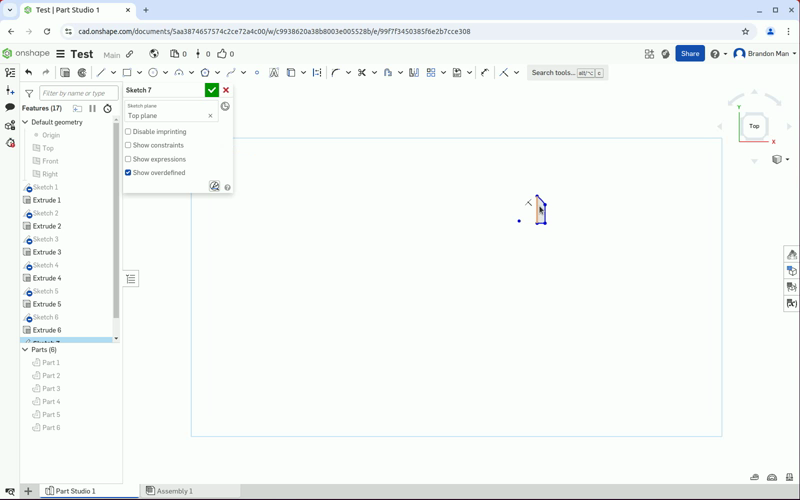
scroll(6)
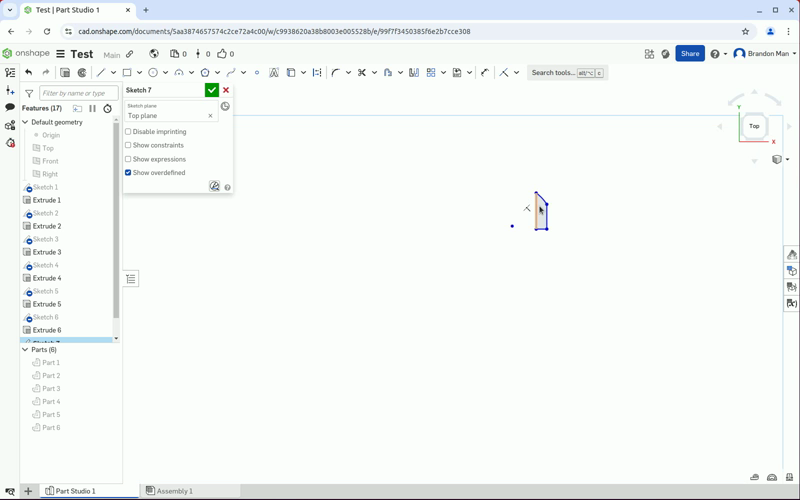
scroll(6)
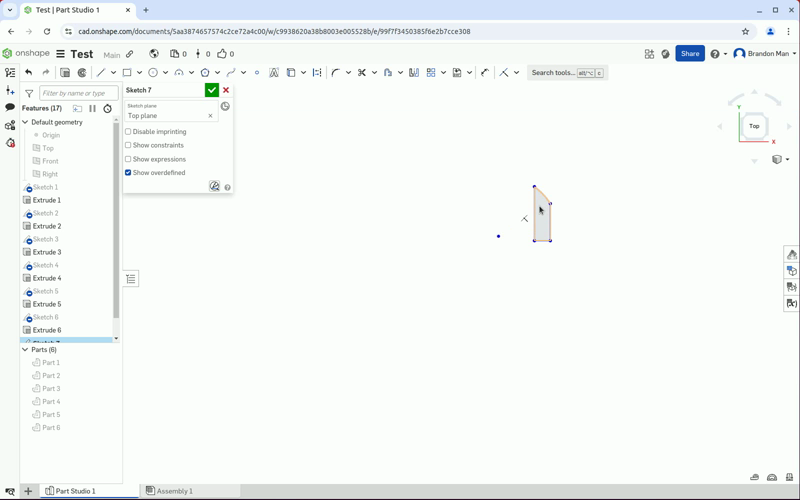
scroll(6)
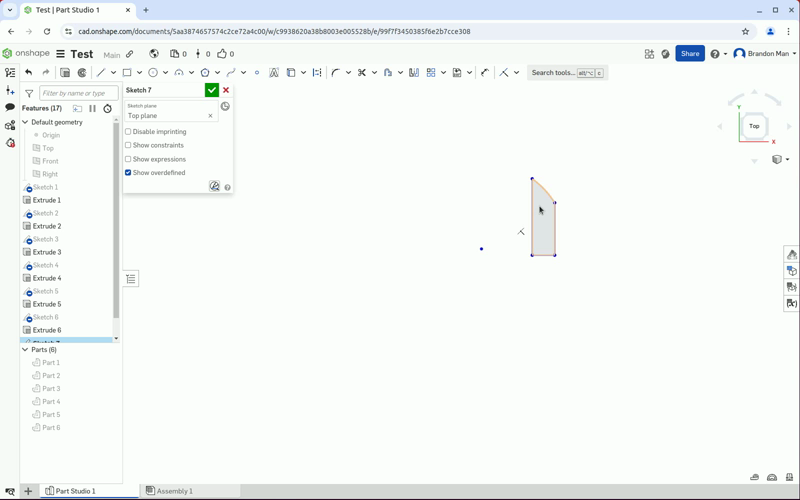
scroll(6)
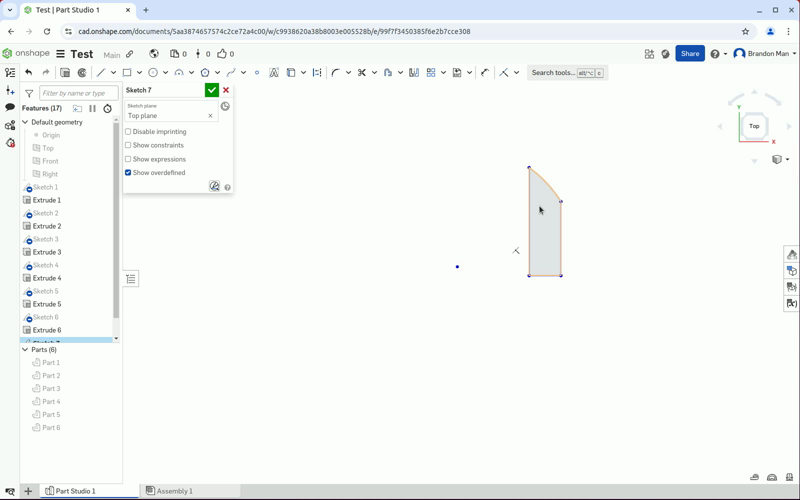
scroll(6)
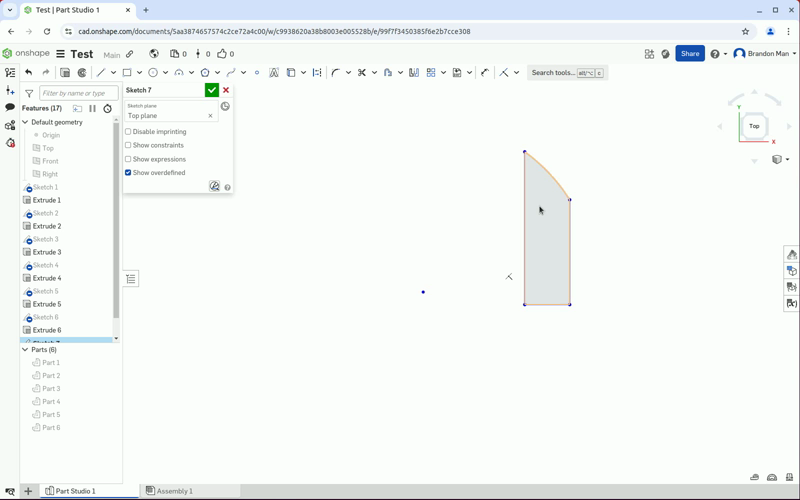
scroll(6)
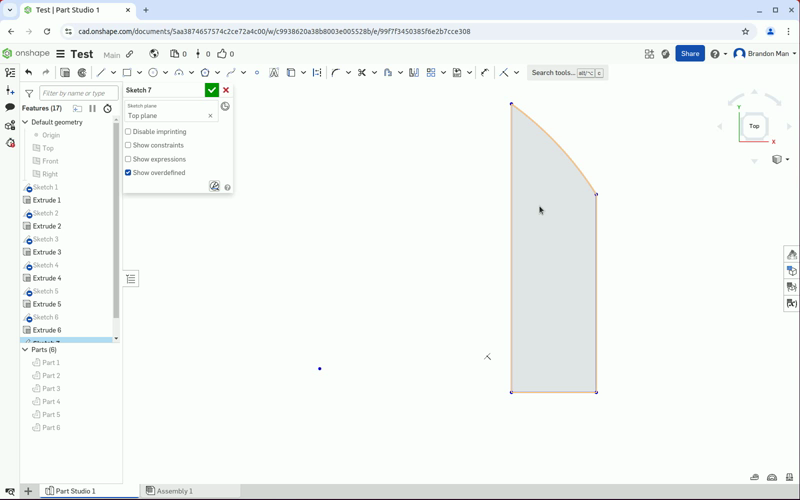
click(539, 205)
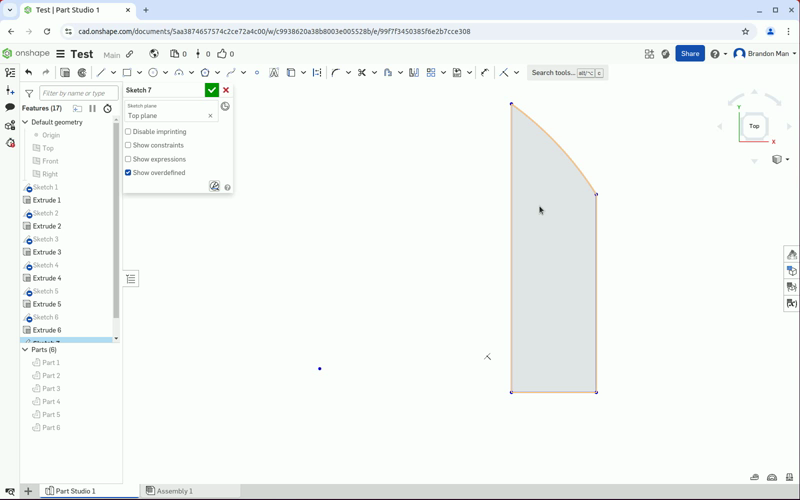
scroll(-6)
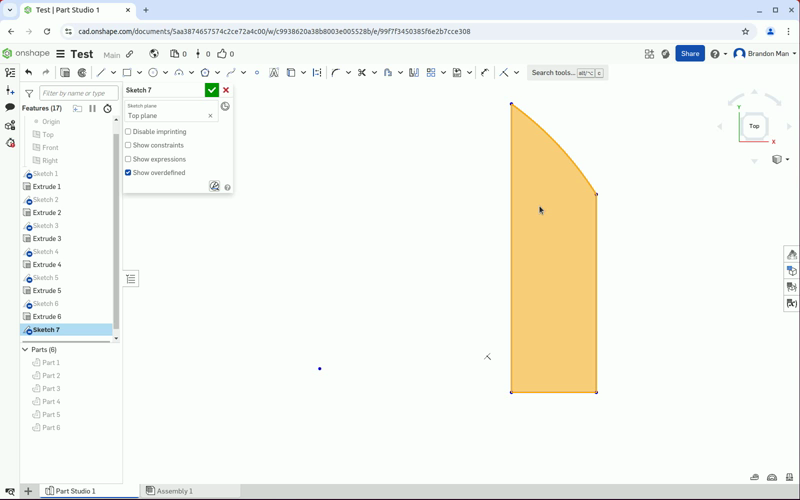
scroll(-6)
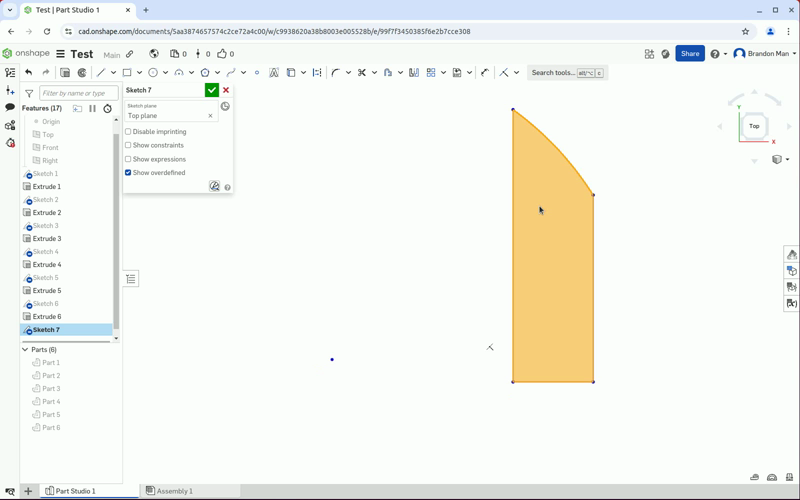
scroll(-6)
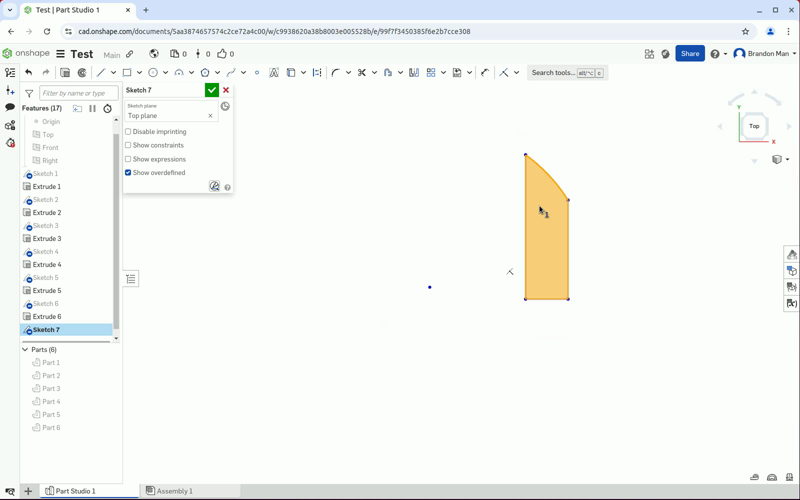
scroll(-6)
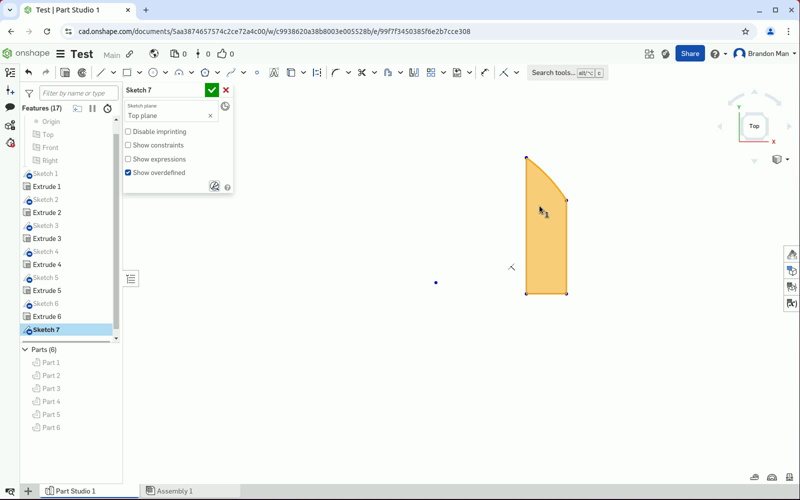
scroll(-6)
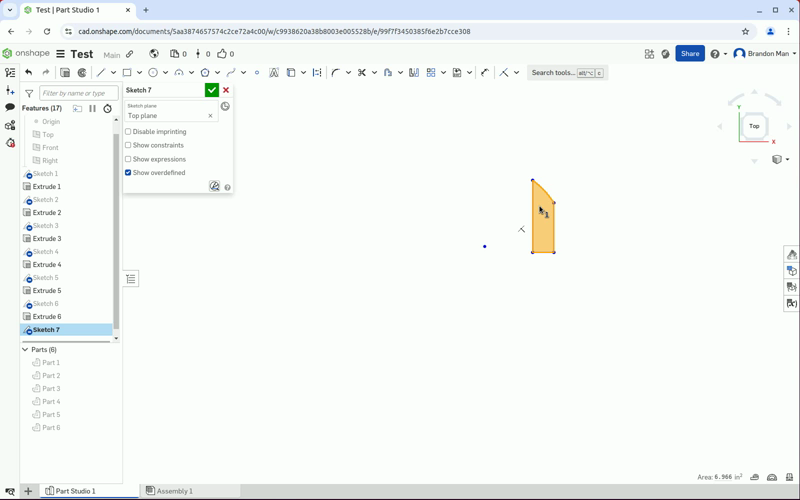
scroll(-6)
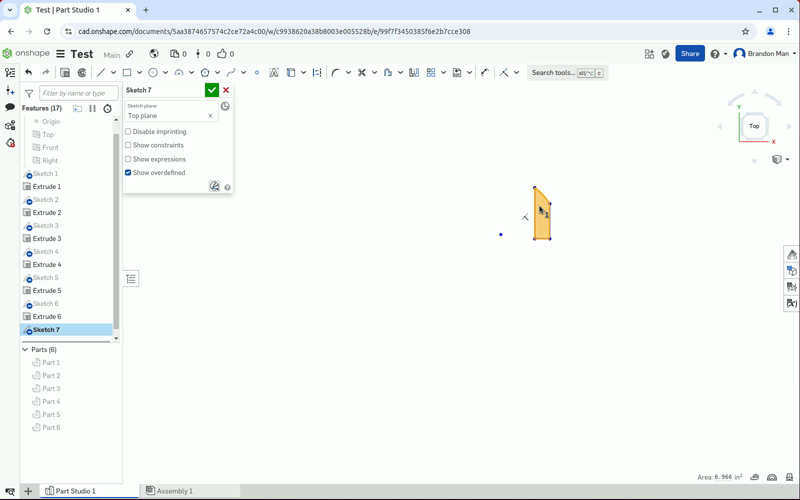
scroll(-6)
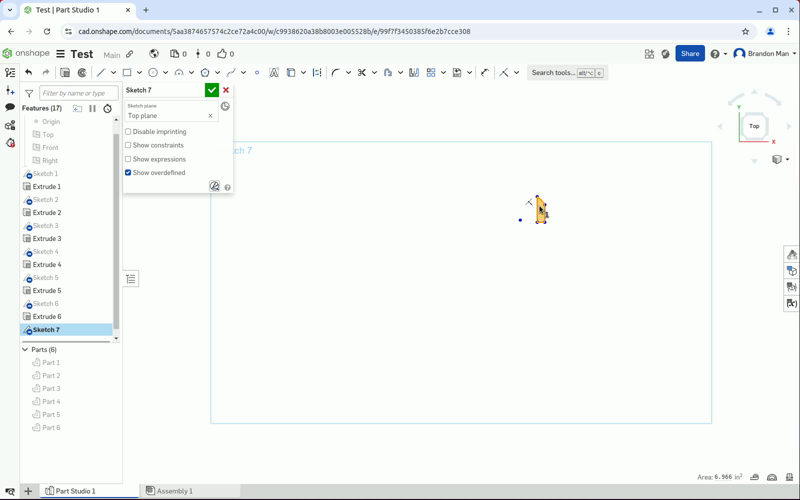
mouse_move(73, 352)
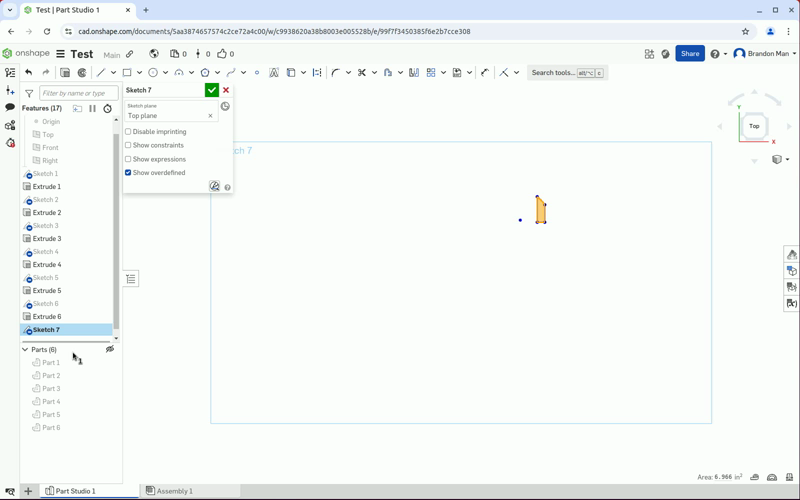
key(shift+y)
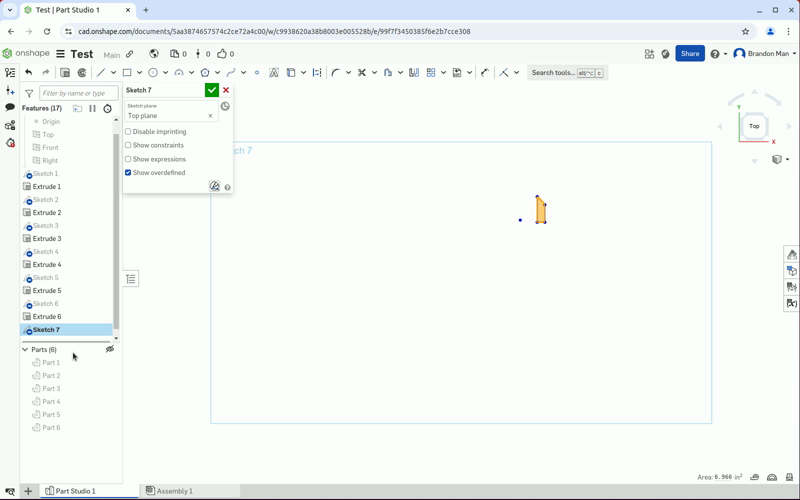
key(shift+e)
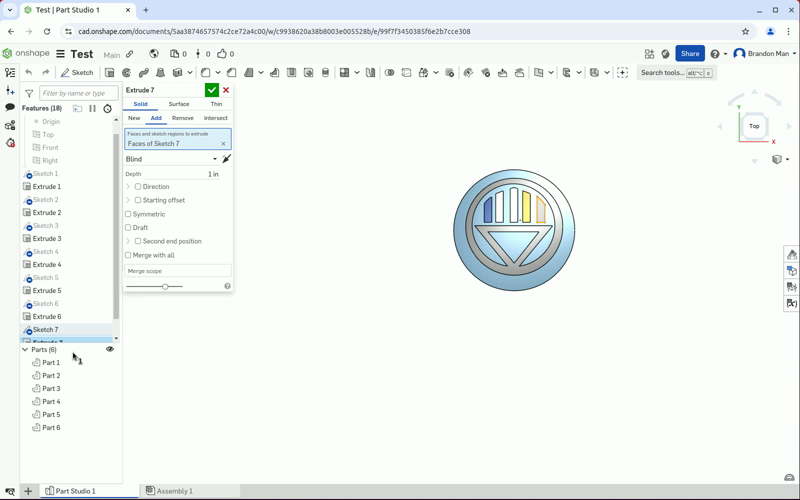
mouse_move(143, 106)
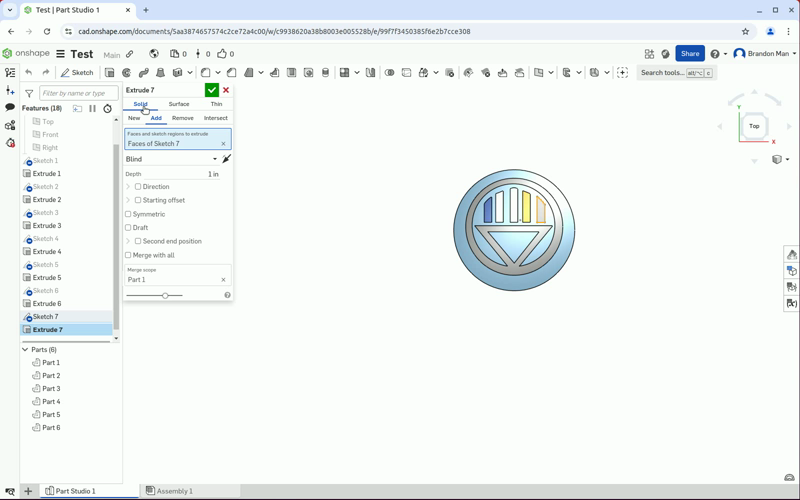
click(143, 106)
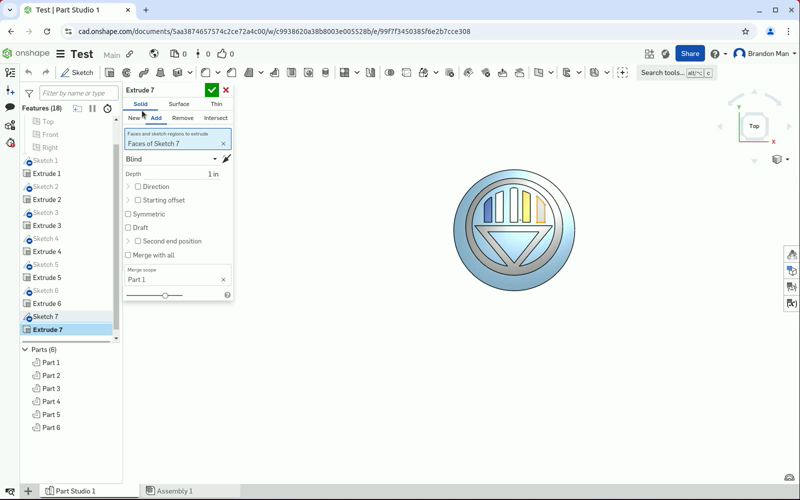
mouse_move(137, 120)
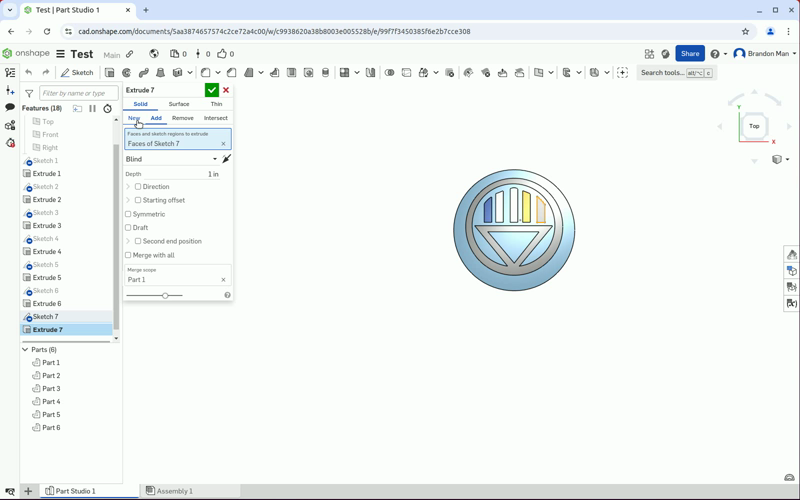
click(137, 120)
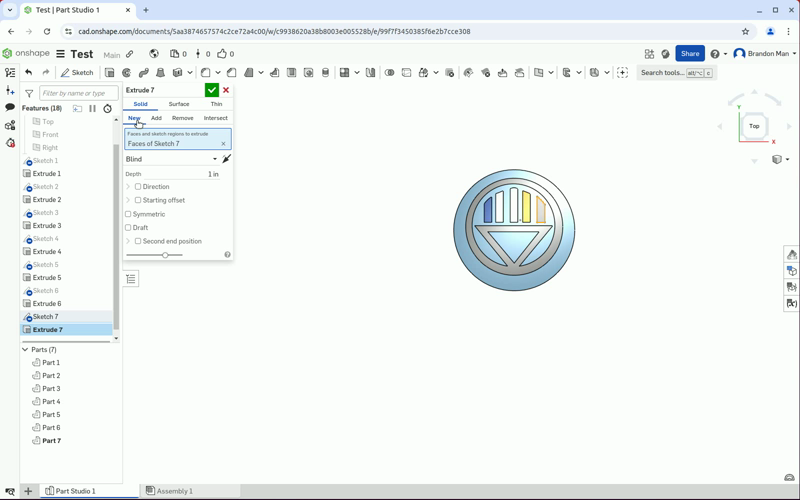
key(tab, 4)
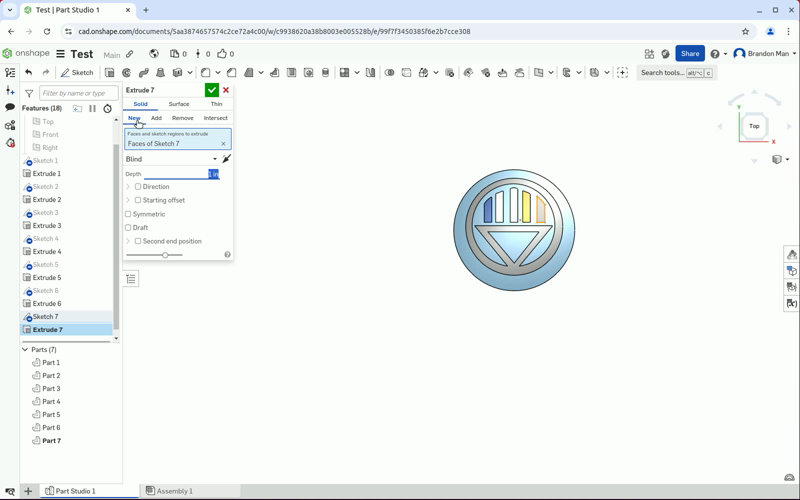
text(3.851)
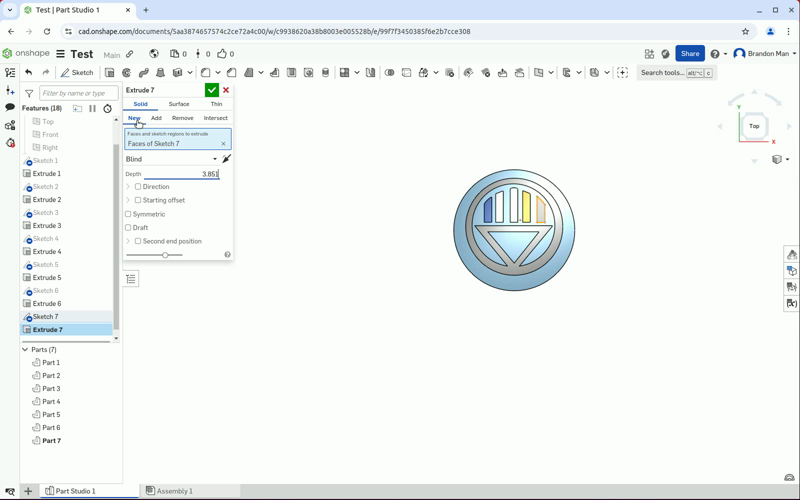
key(enter)
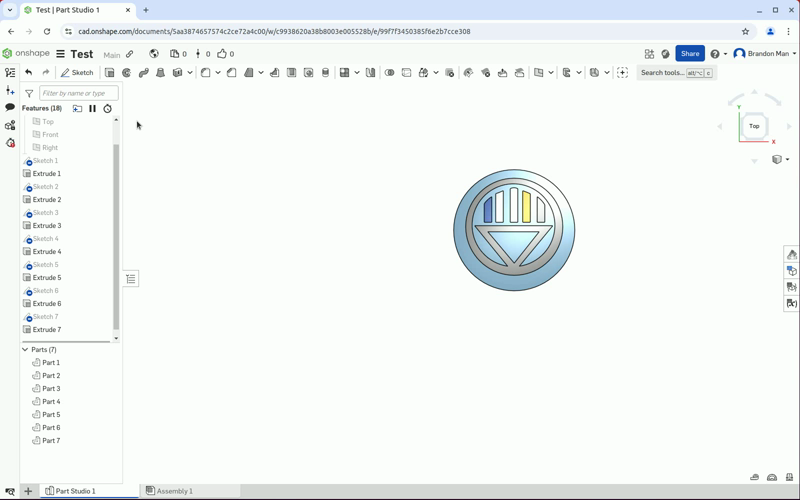
key(shift+h)
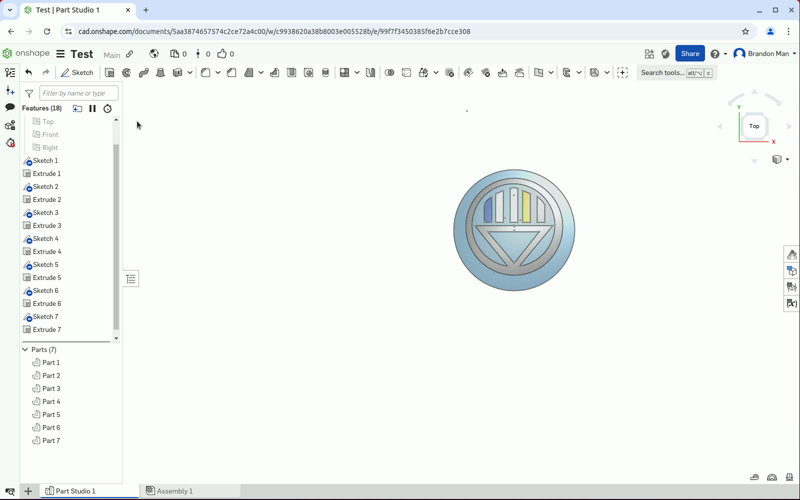
key(shift+h)
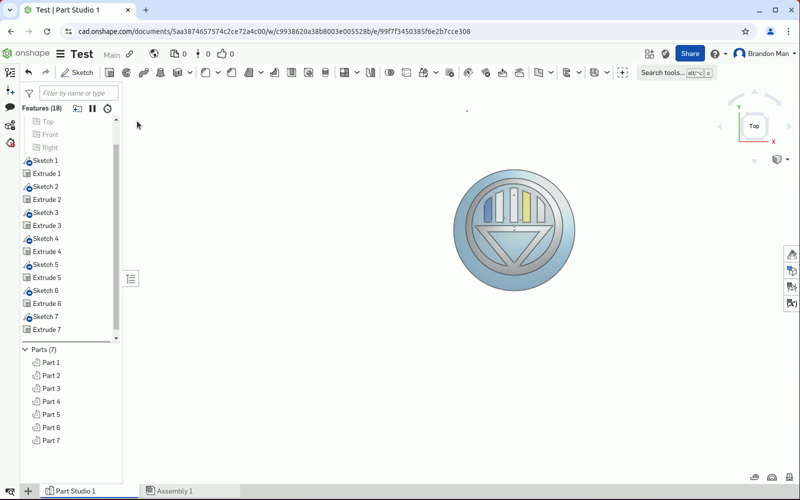
key(shift+7)
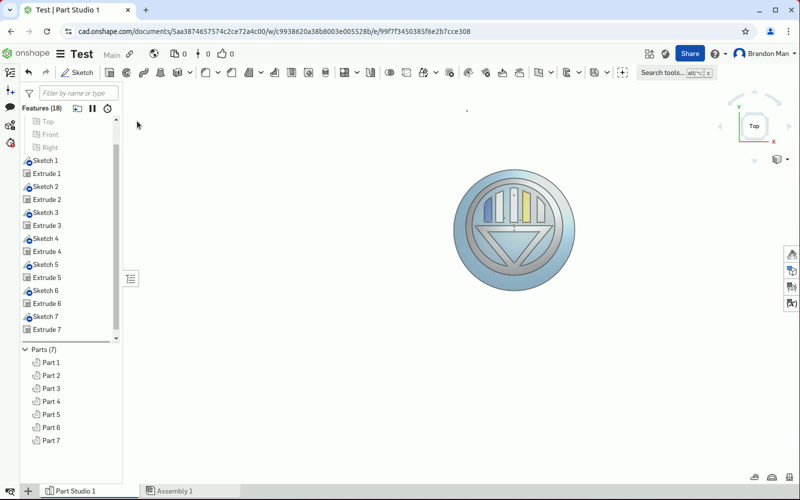
key(up, 3)
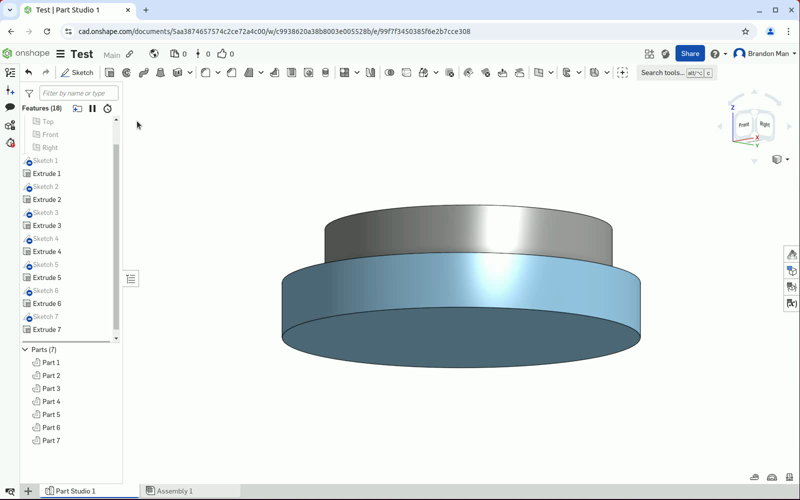
key(left, 3)
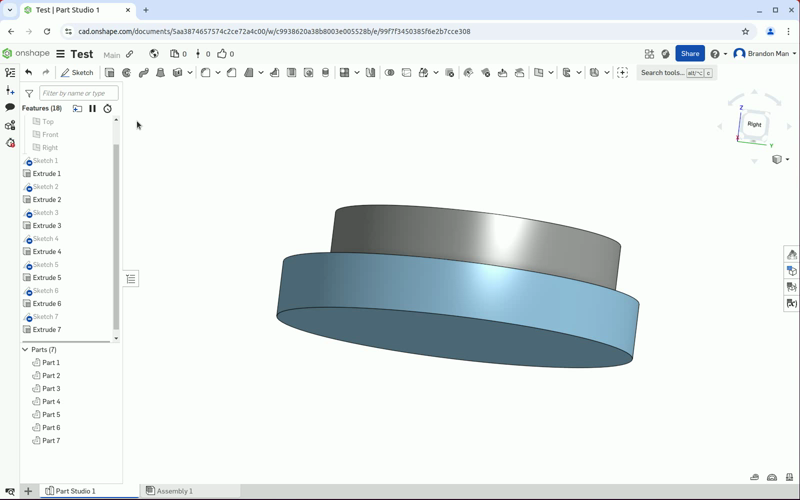
key(right, 3)
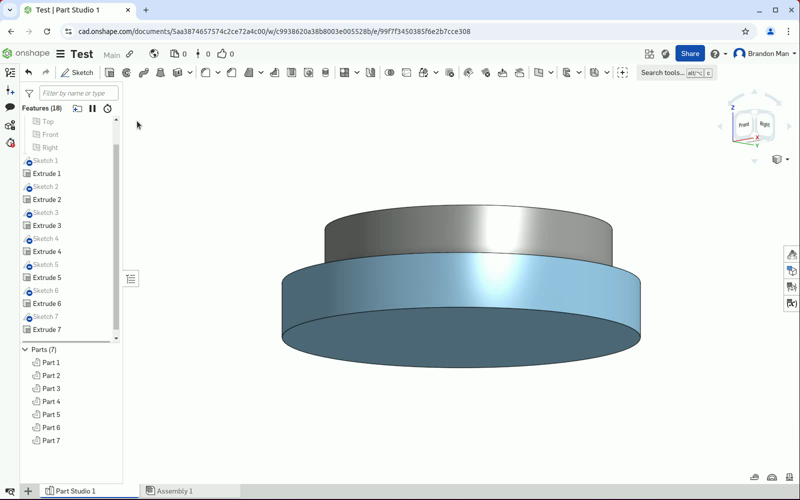
key(down, 3)
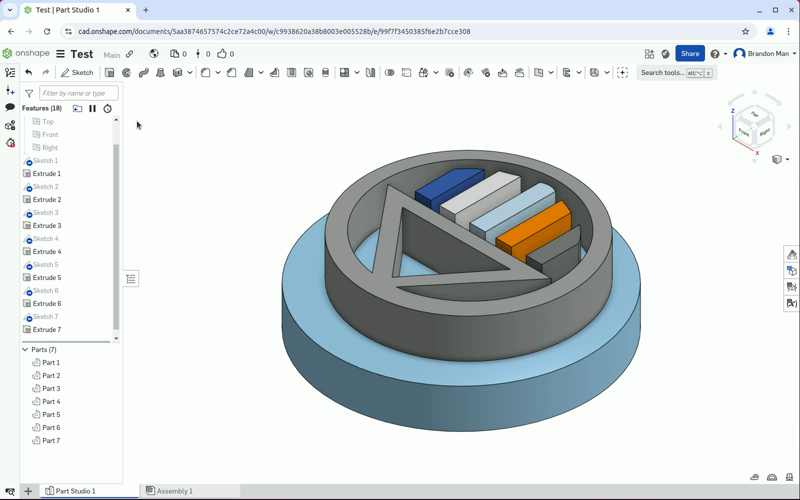
mouse_move(69, 163)
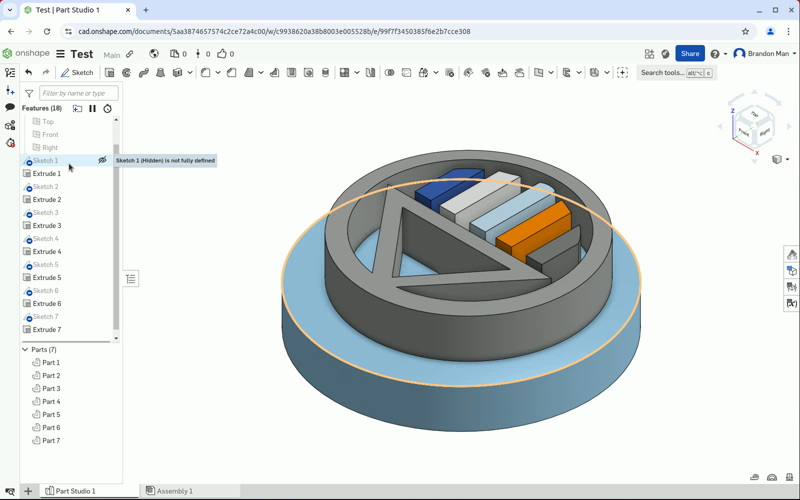
click(69, 163)